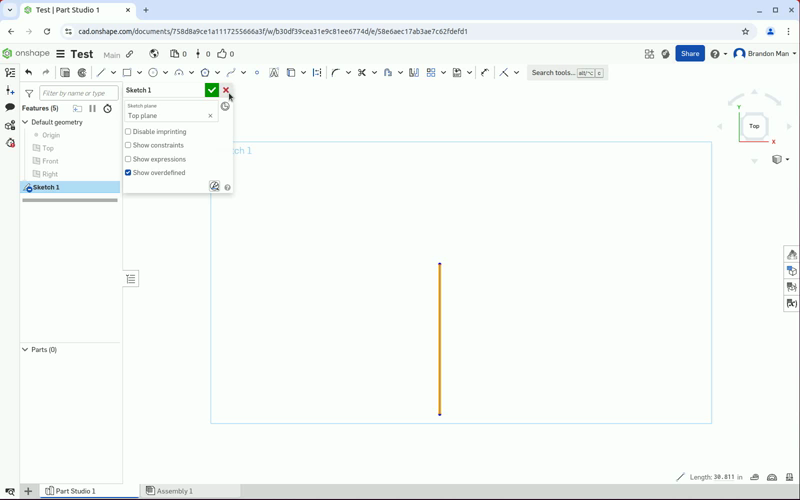
key(shift+h)
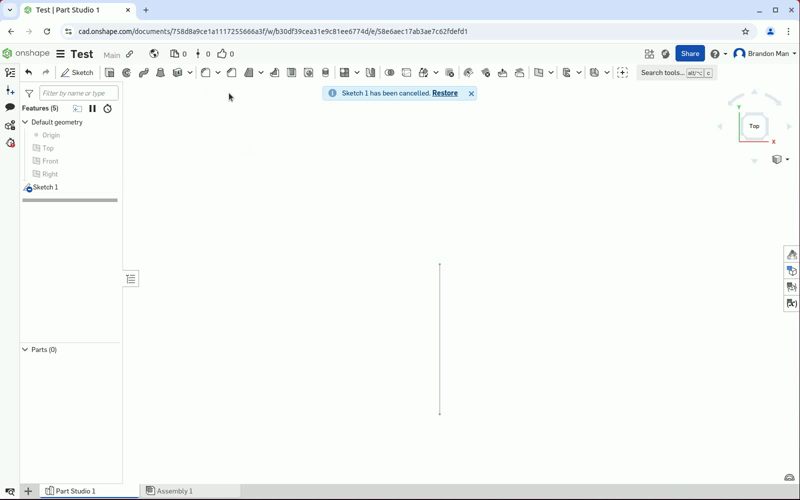
key(shift+s)
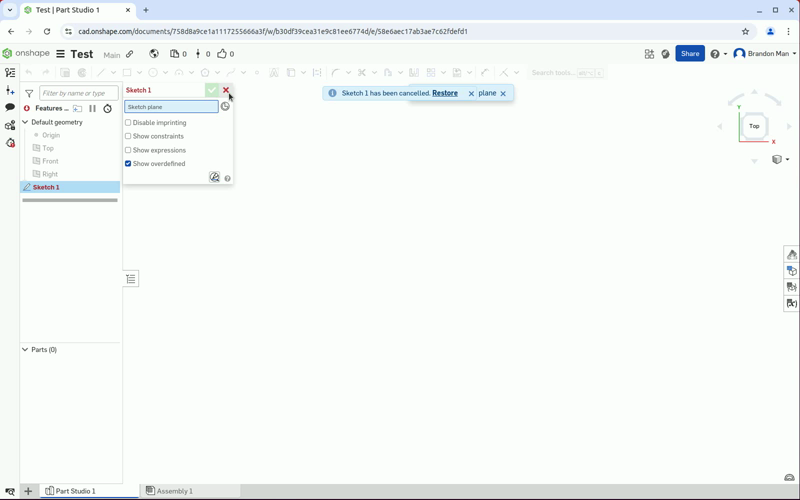
mouse_move(73, 150)
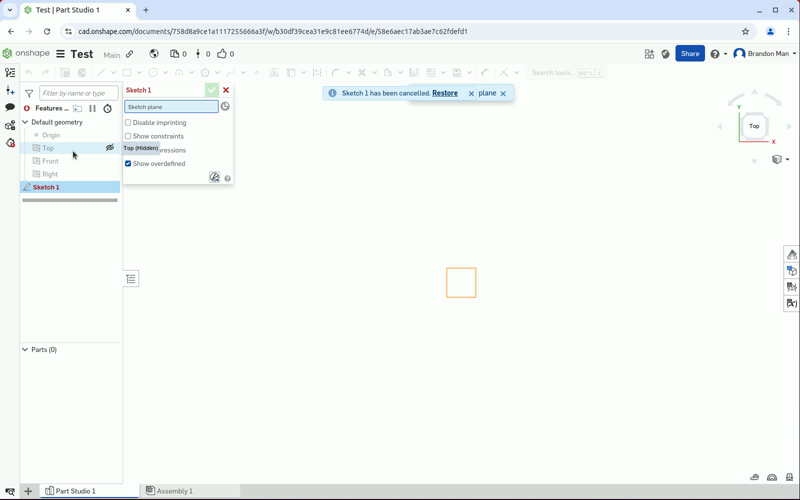
click(73, 150)
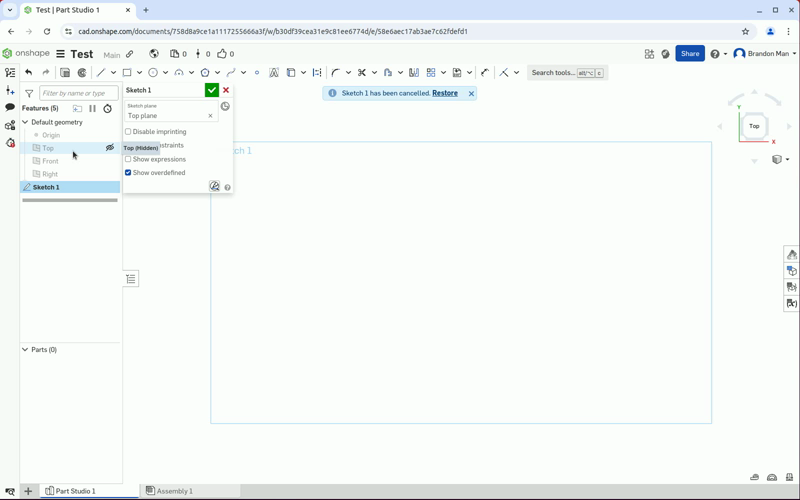
mouse_move(73, 352)
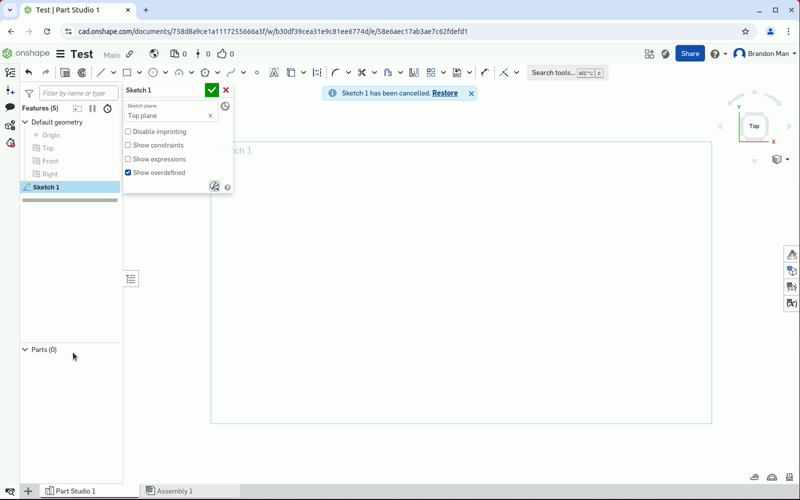
key(y)
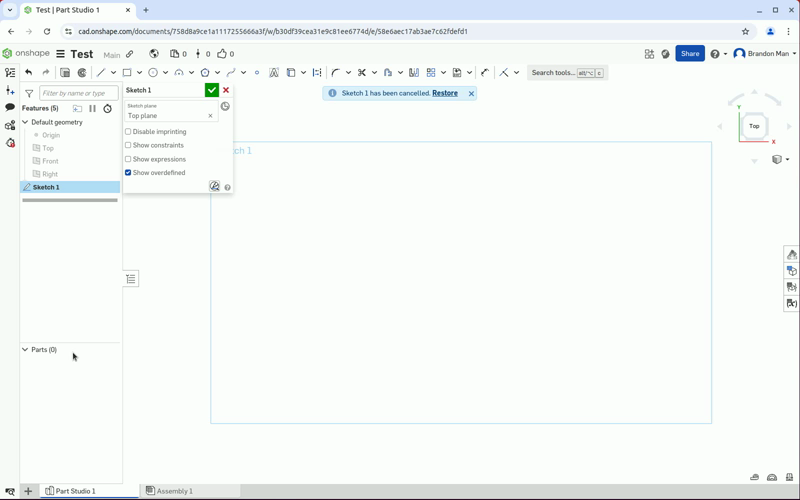
key(l)
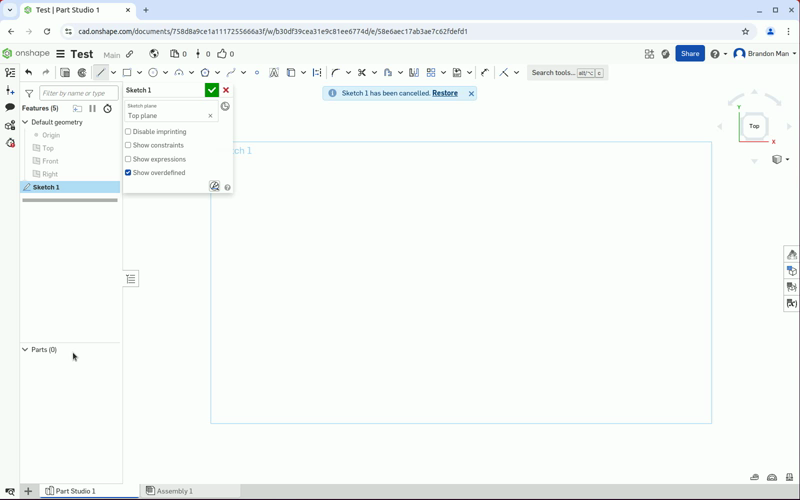
key_down(shift)
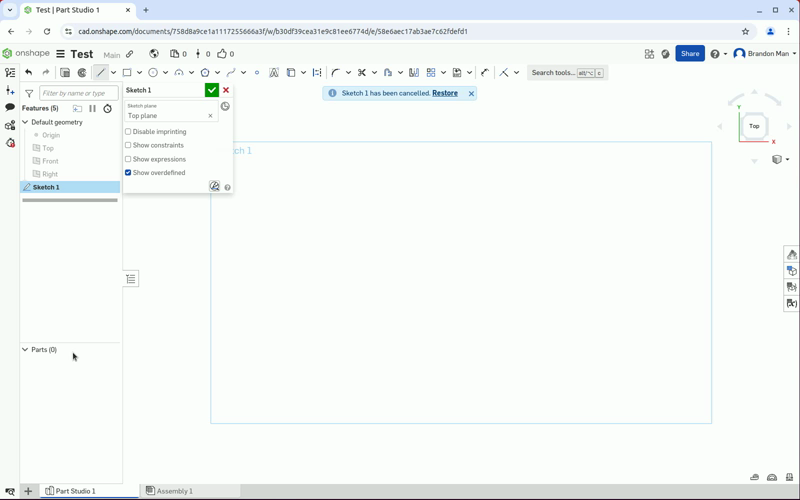
mouse_move(445, 239)
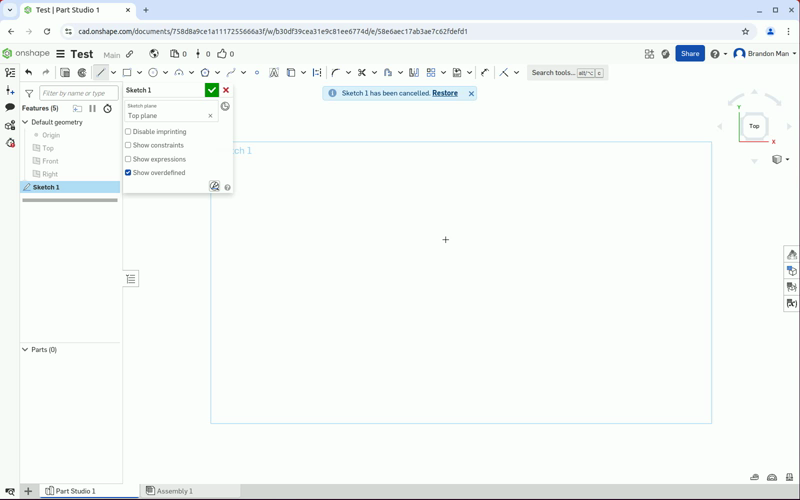
click(445, 239)
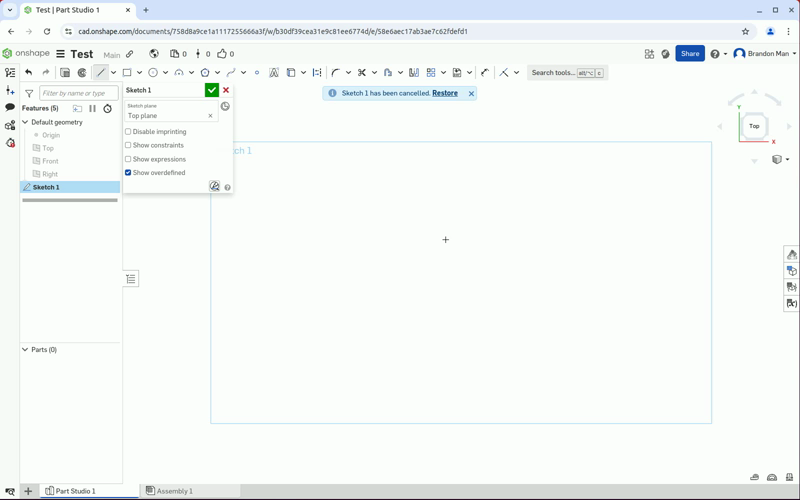
key_up(shift)
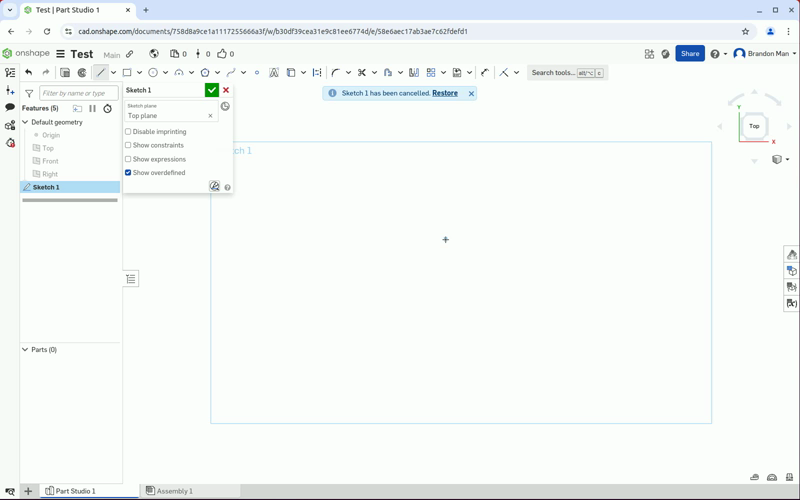
key_down(shift)
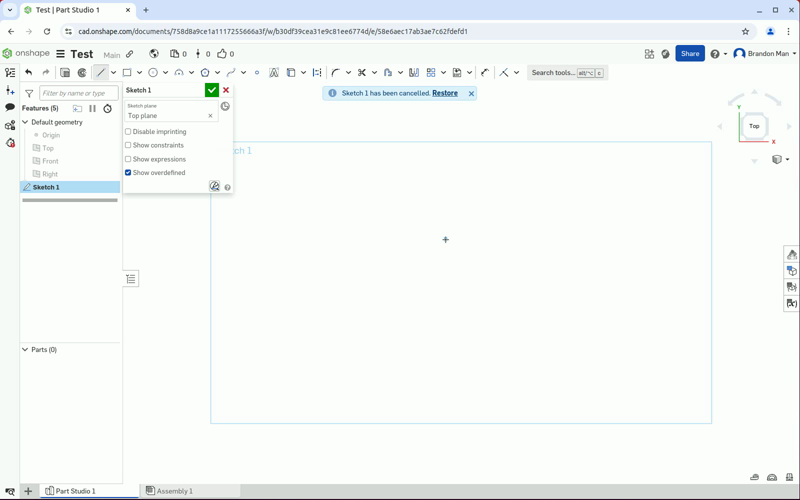
mouse_move(475, 239)
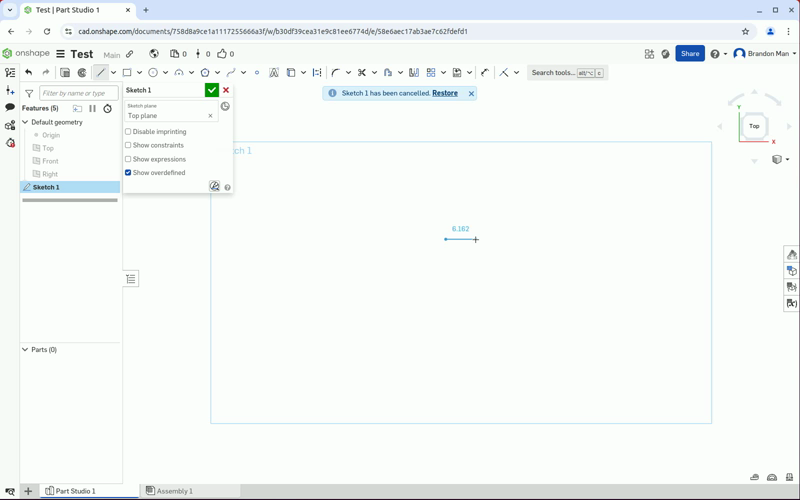
mouse_move(475, 239)
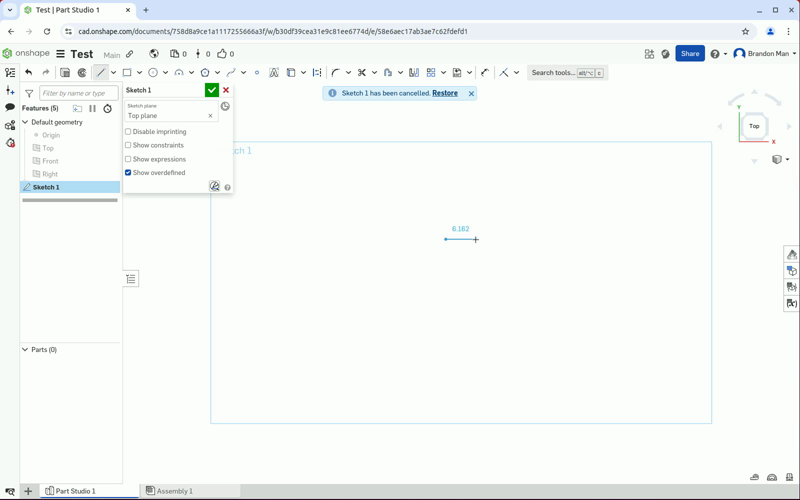
click(475, 239)
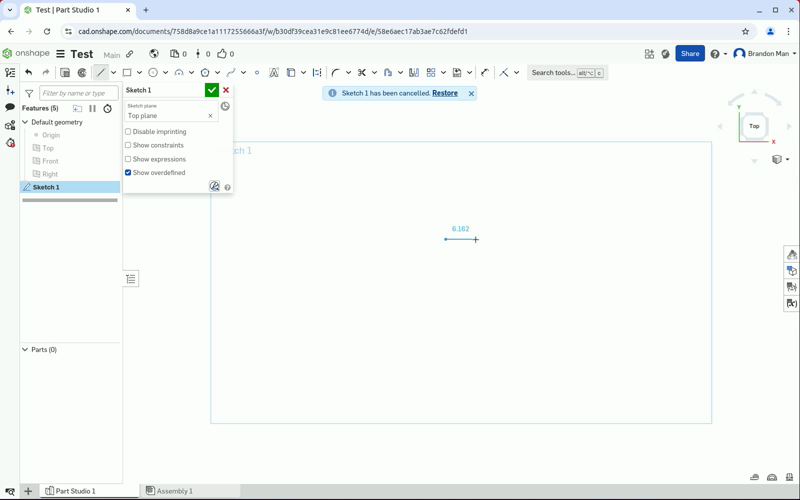
key_up(shift)
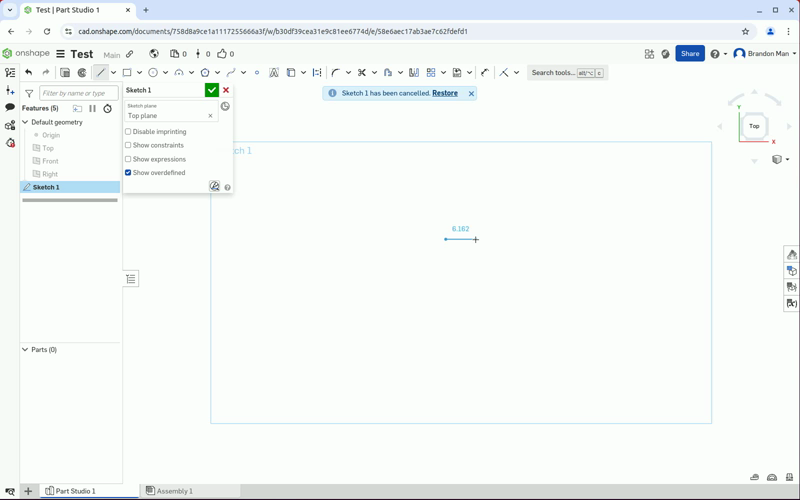
key_down(shift)
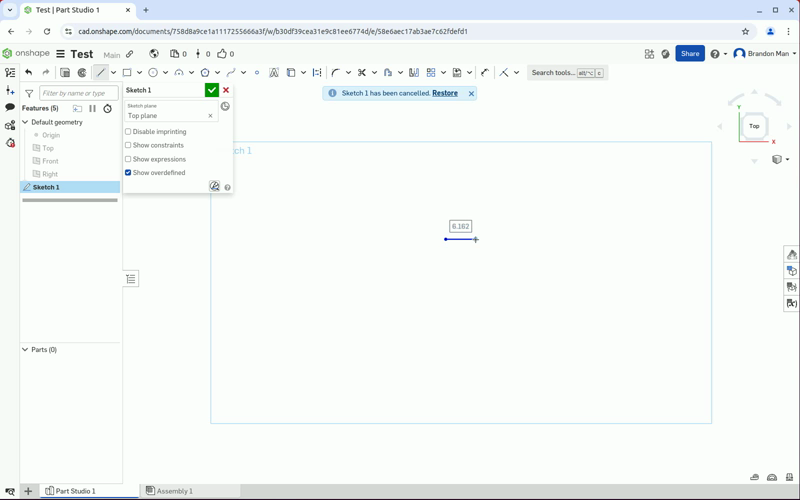
mouse_move(505, 239)
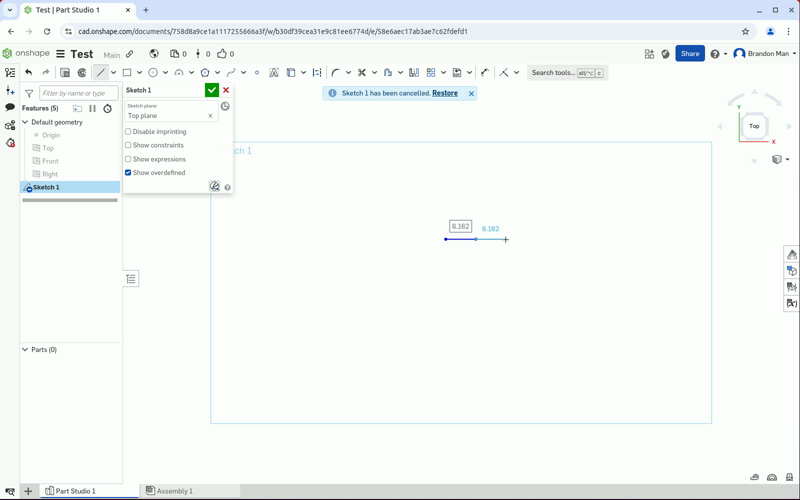
mouse_move(475, 233)
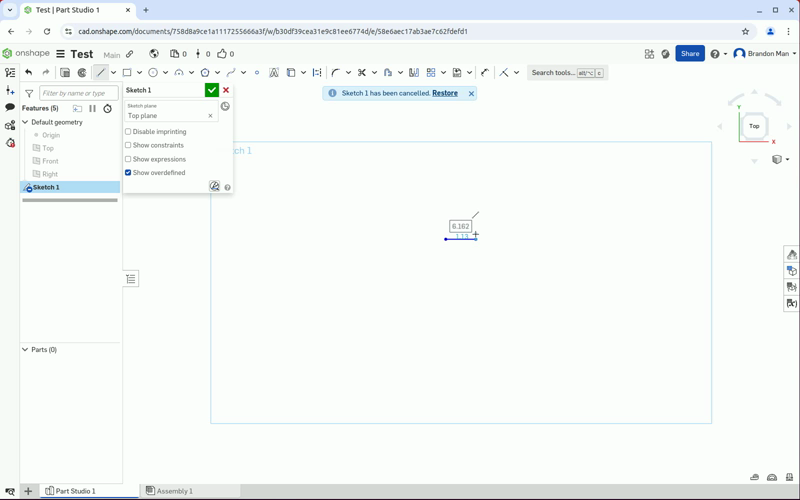
scroll(6)
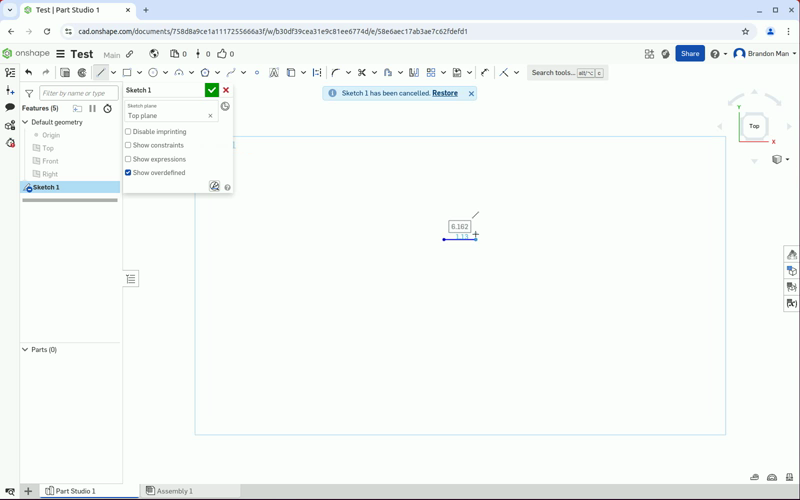
scroll(6)
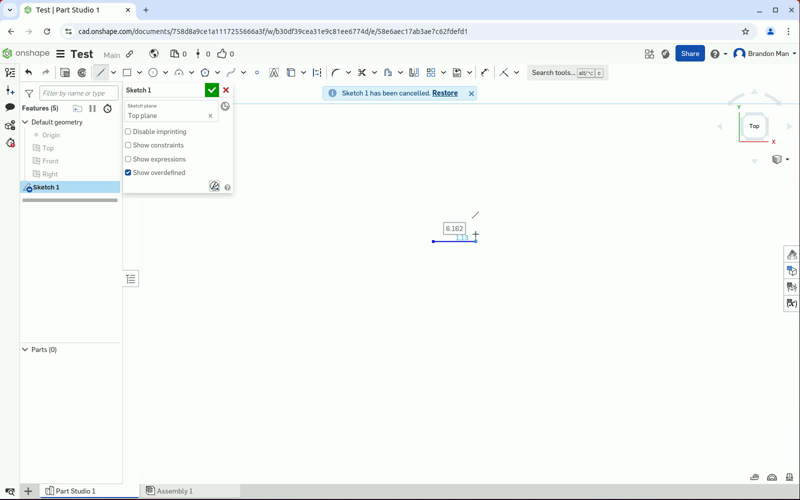
scroll(6)
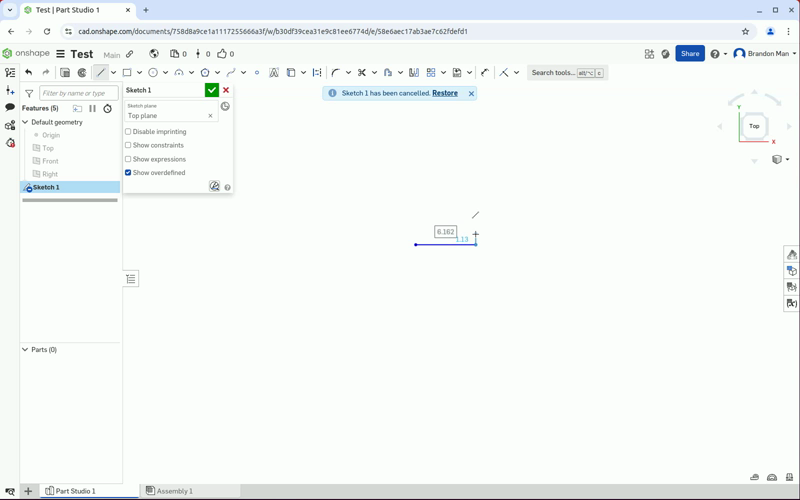
scroll(6)
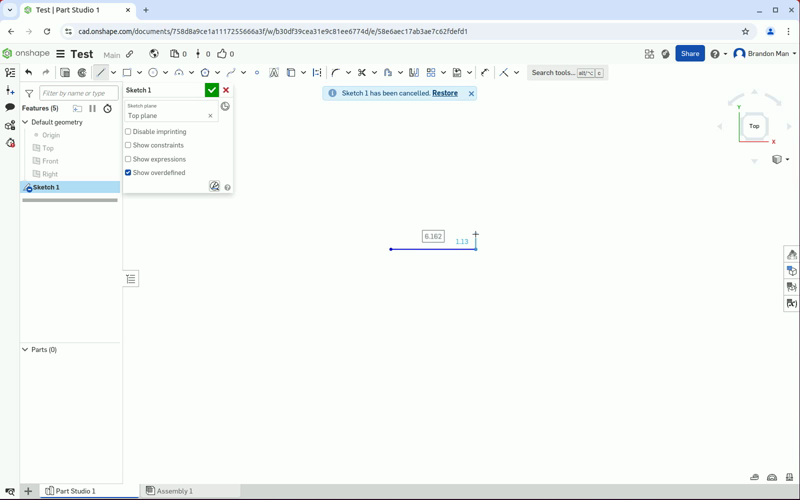
scroll(6)
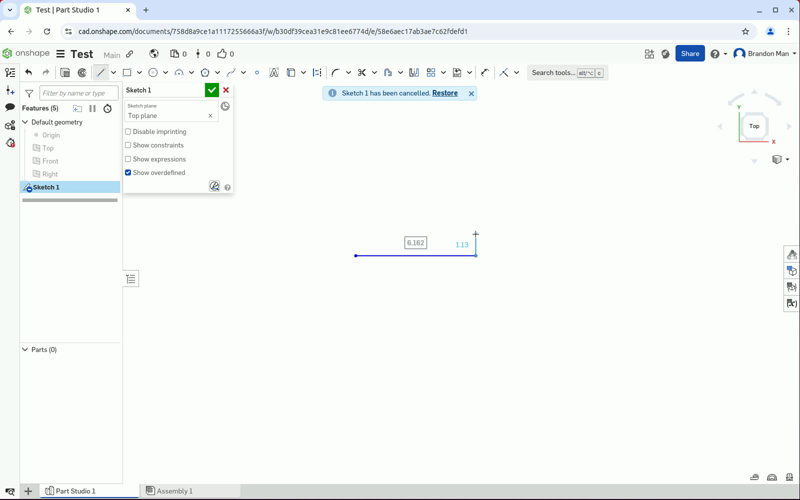
scroll(6)
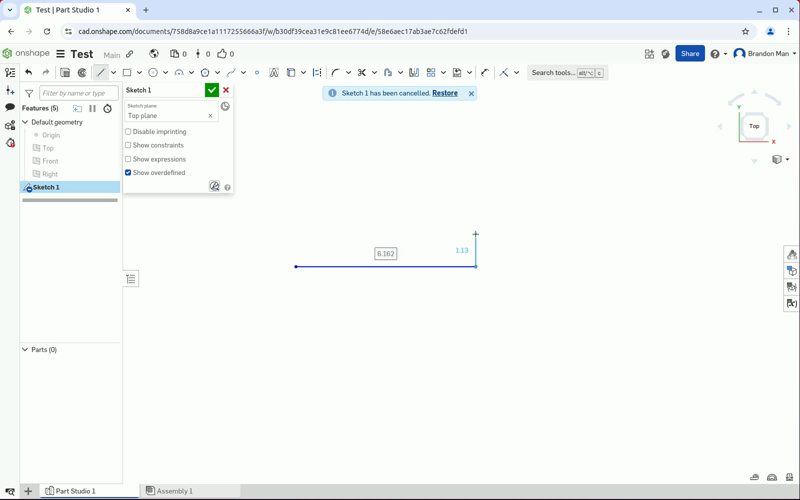
scroll(6)
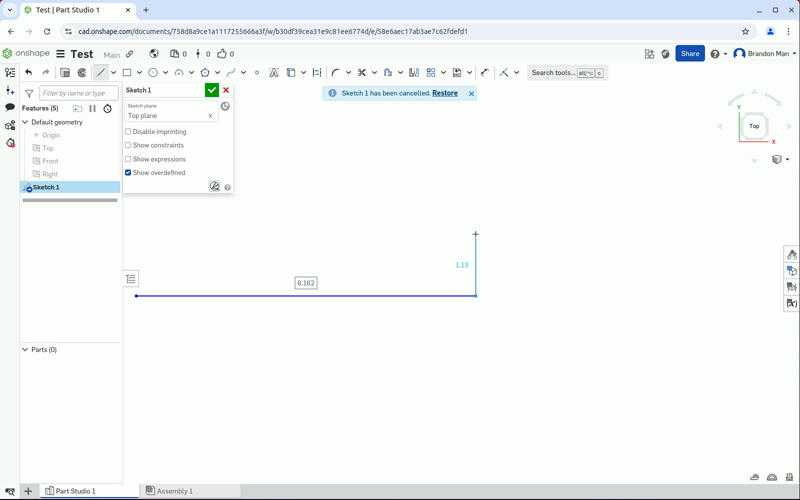
click(475, 233)
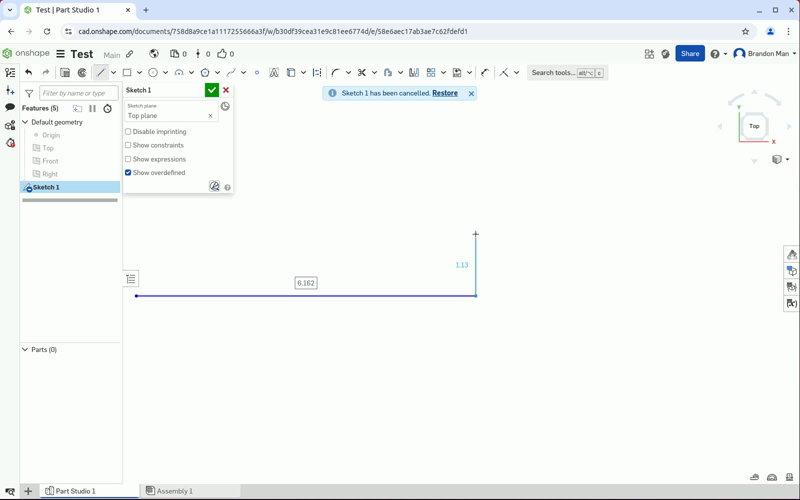
scroll(-6)
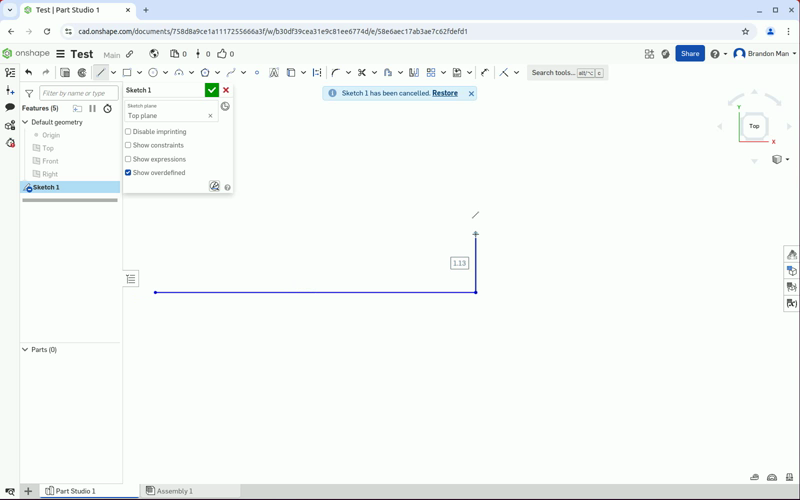
scroll(-6)
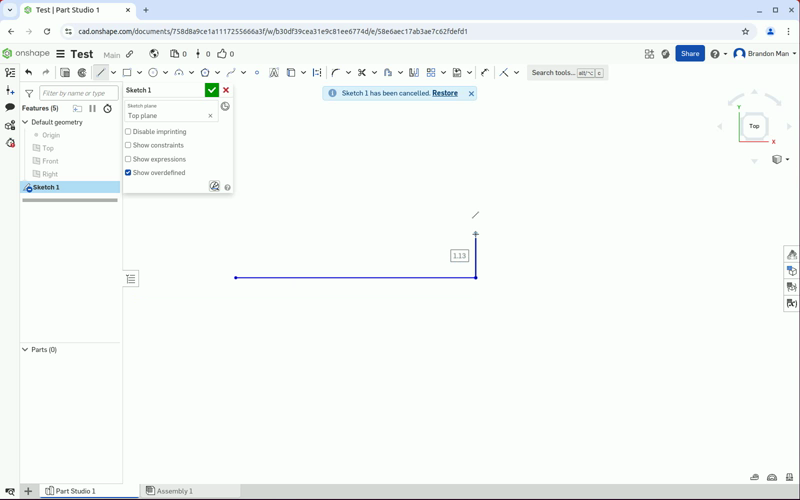
scroll(-6)
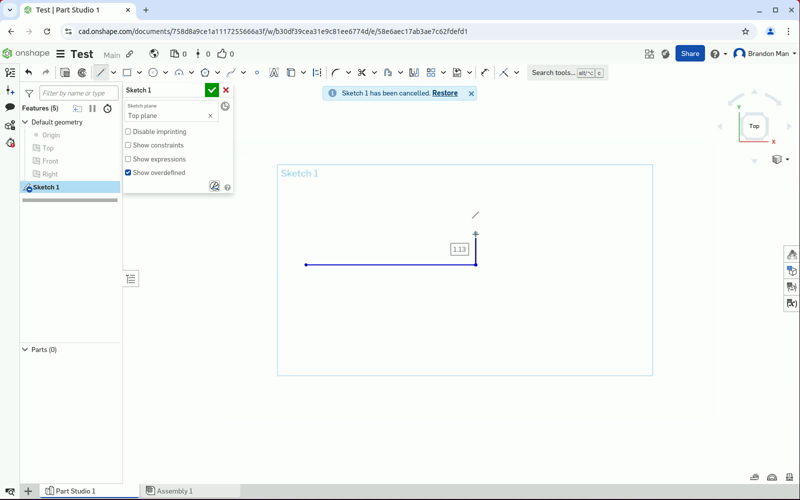
scroll(-6)
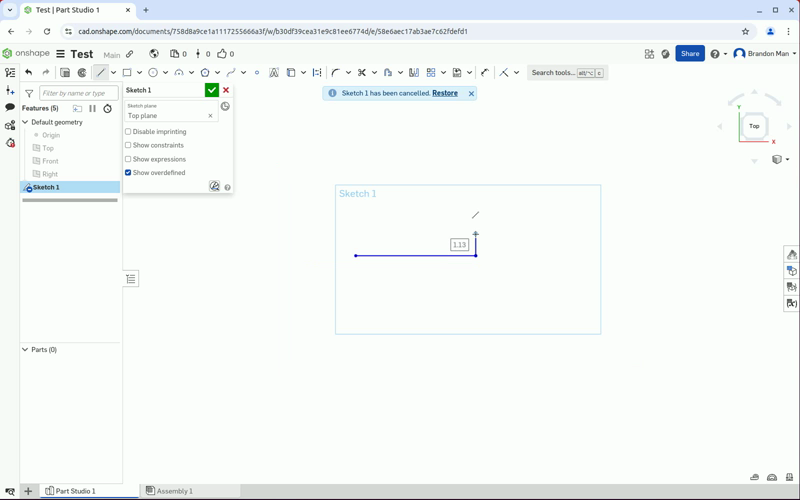
scroll(-6)
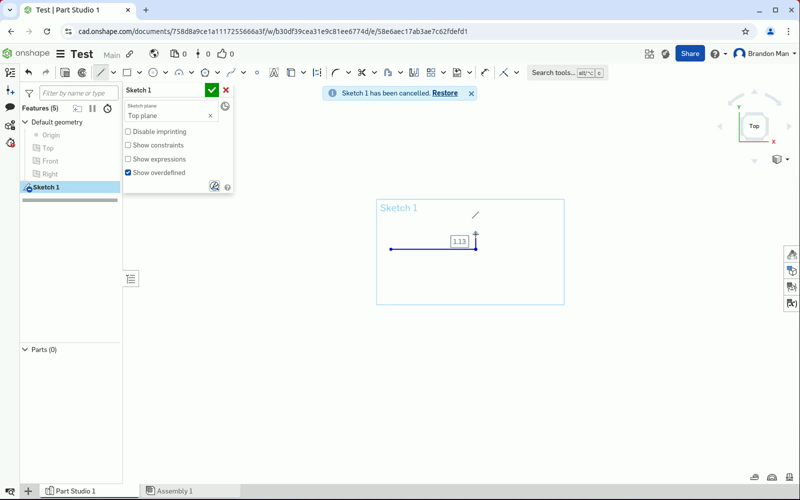
scroll(-6)
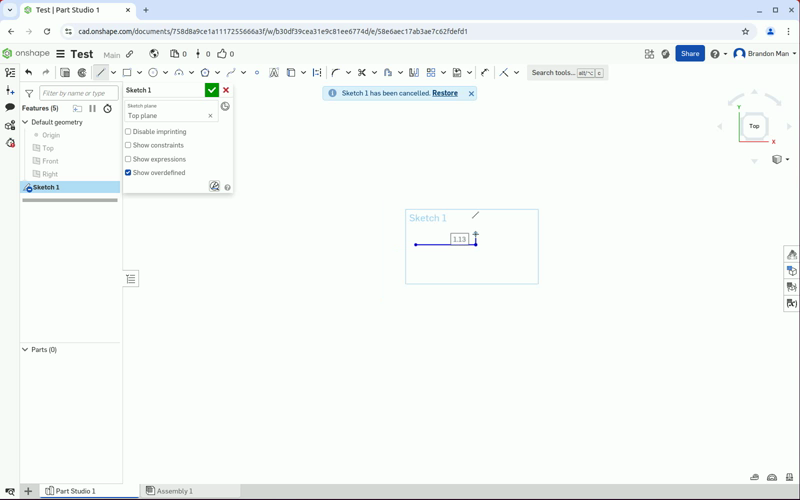
scroll(-6)
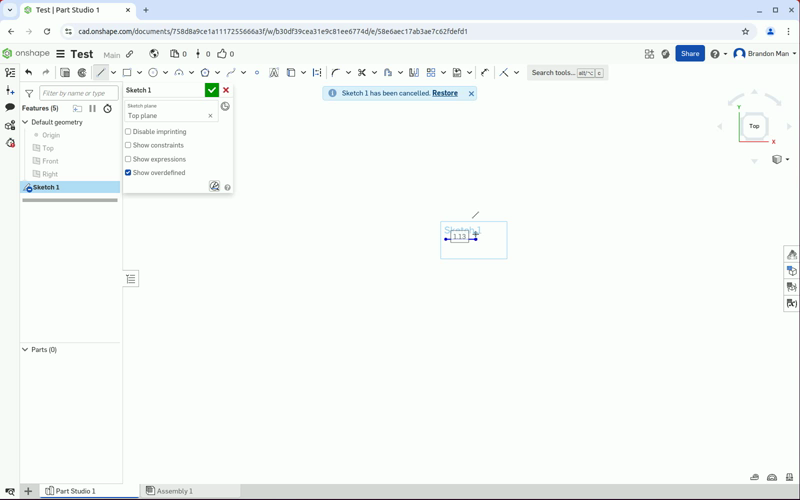
key_up(shift)
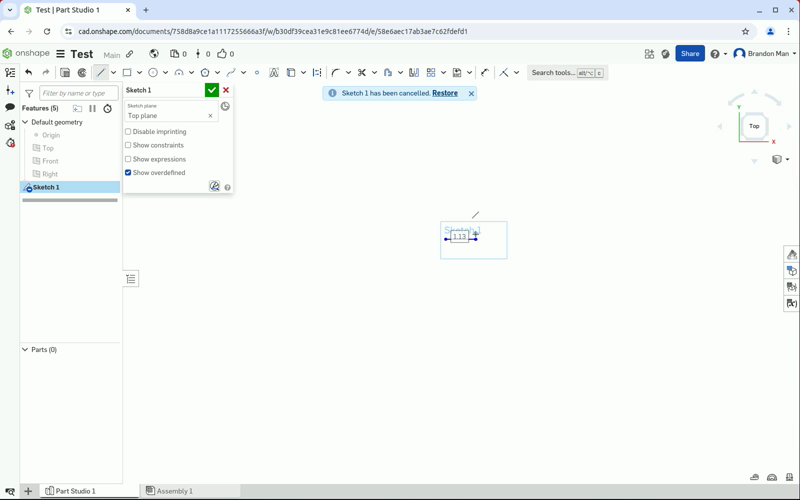
key_down(shift)
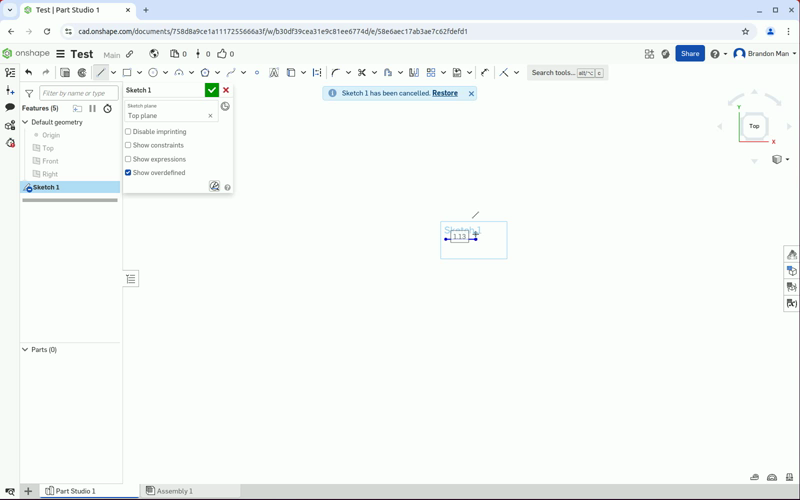
mouse_move(505, 233)
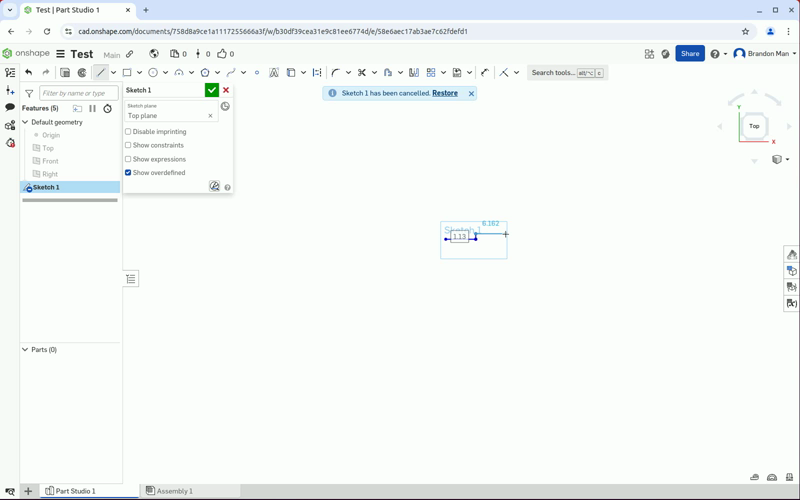
mouse_move(445, 233)
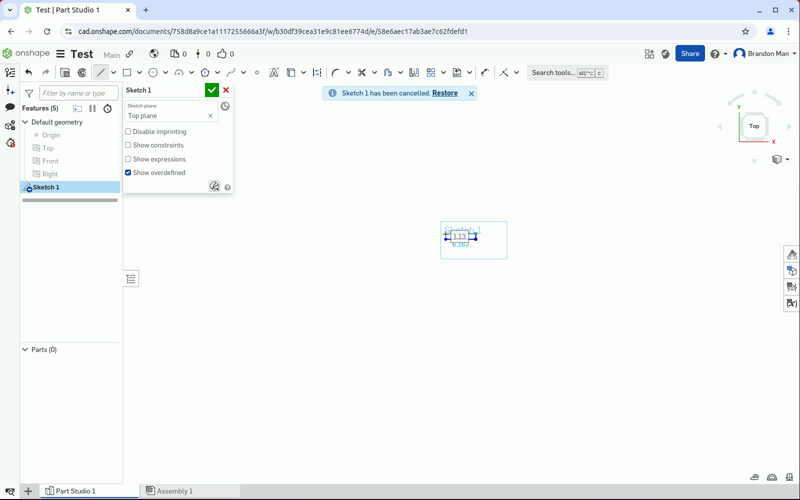
click(445, 233)
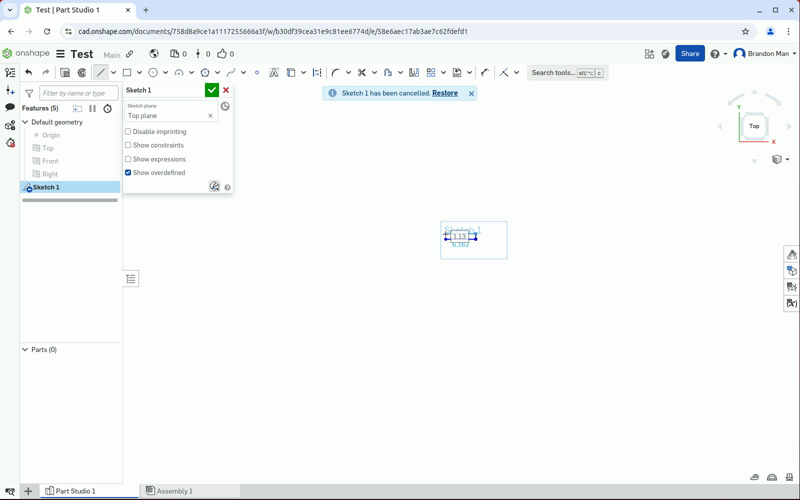
key_up(shift)
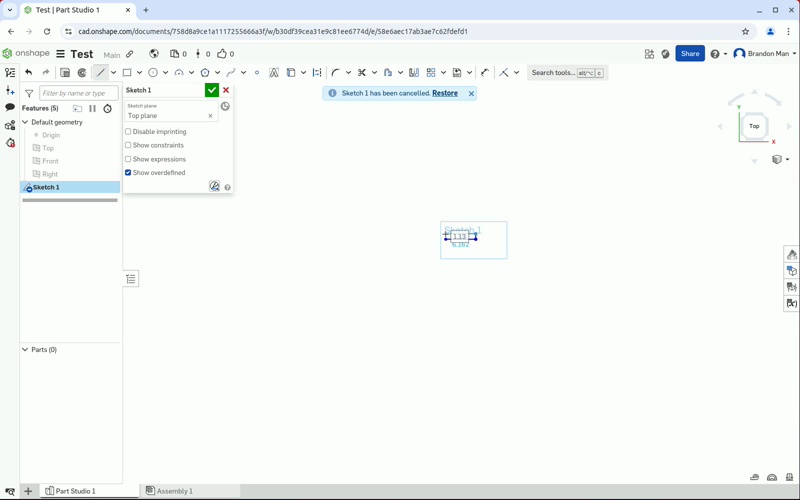
mouse_move(475, 233)
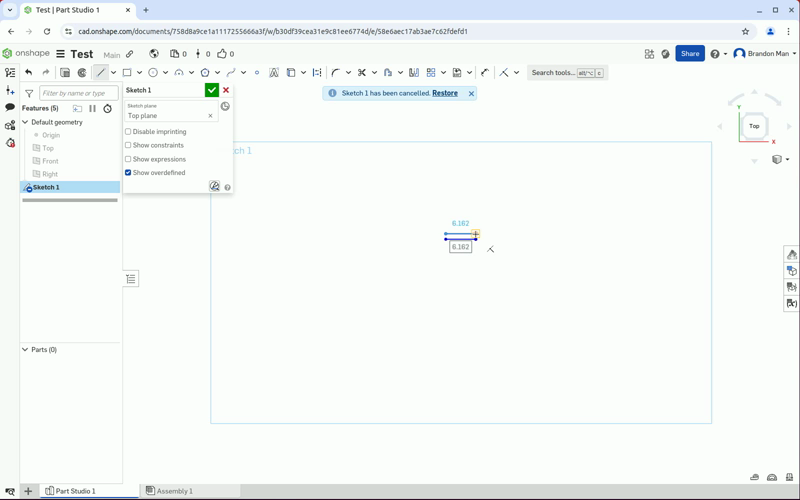
key_down(shift)
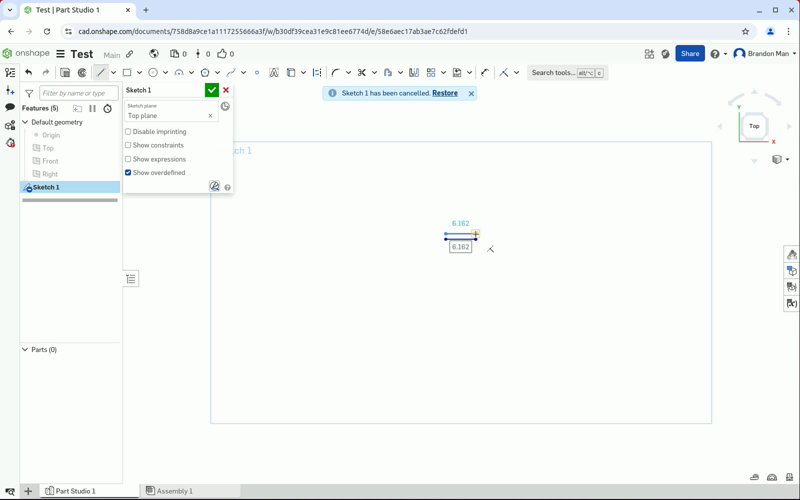
mouse_move(445, 239)
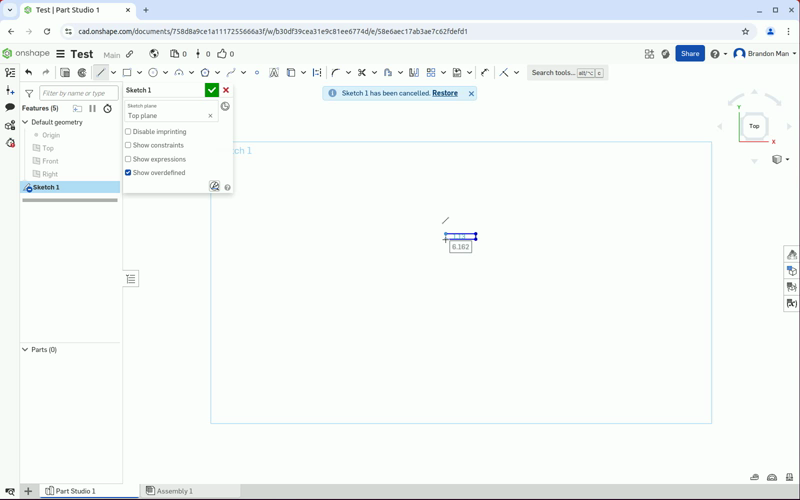
scroll(6)
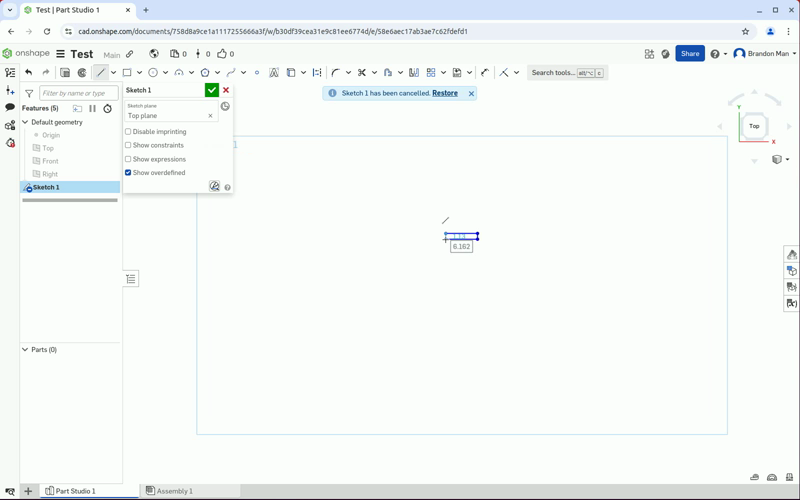
scroll(6)
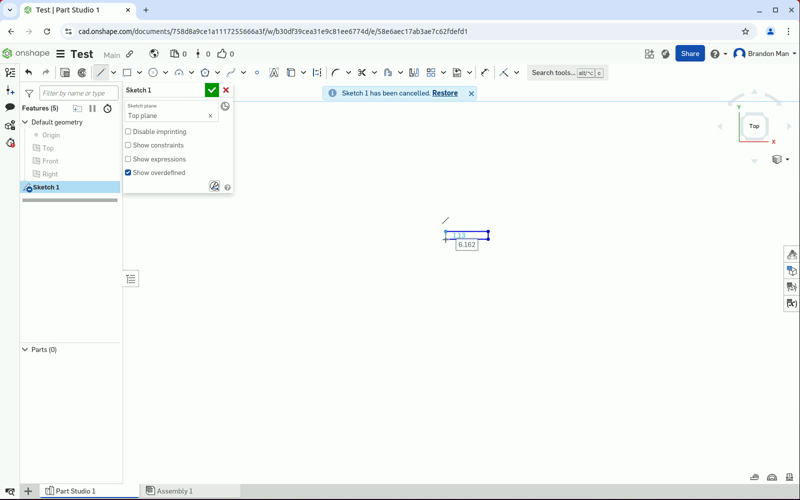
scroll(6)
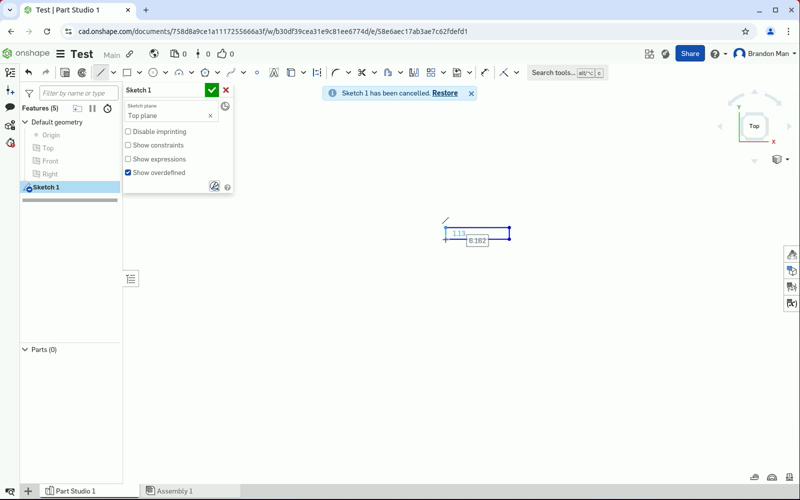
scroll(6)
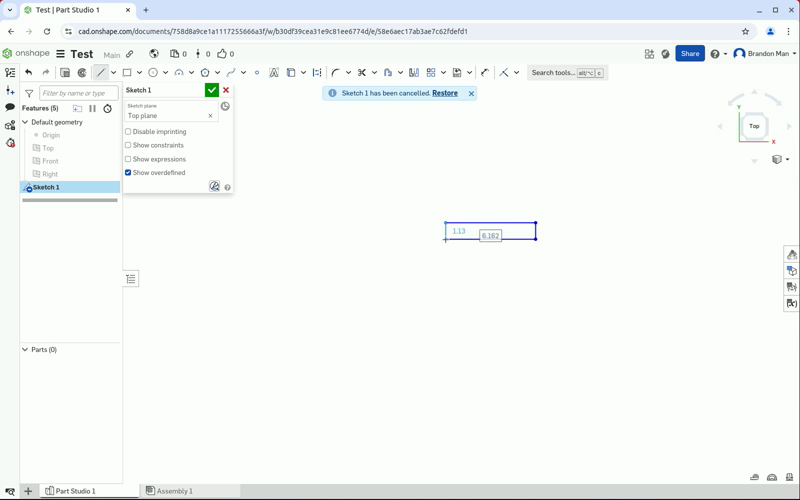
scroll(6)
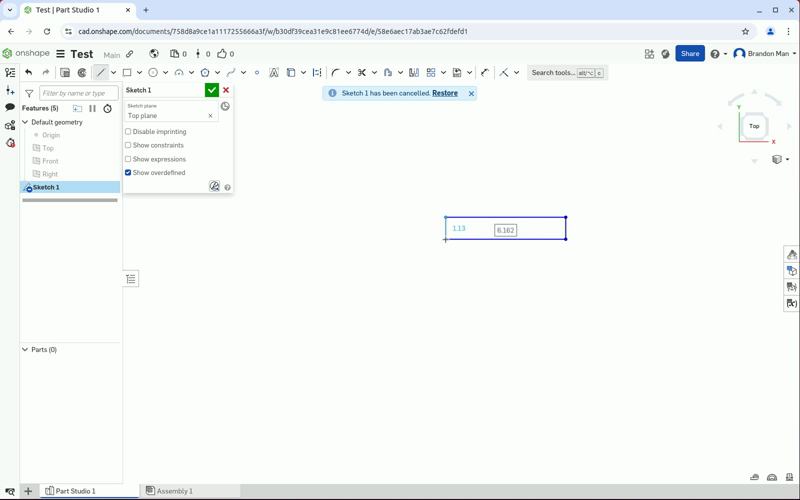
scroll(6)
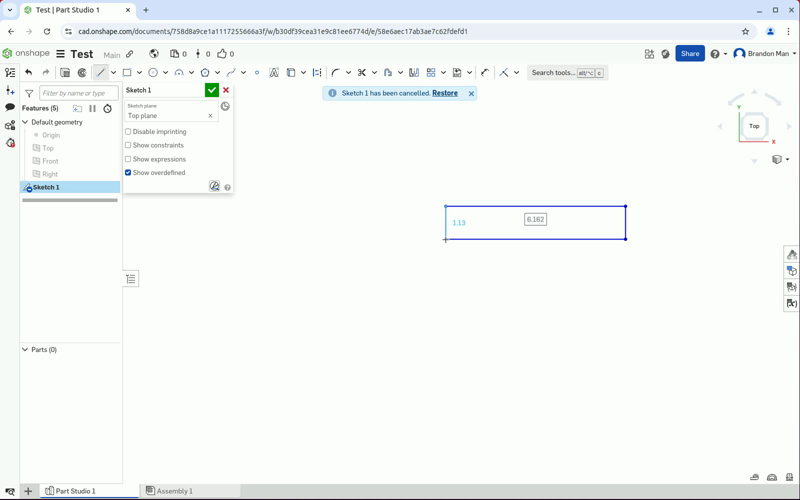
scroll(6)
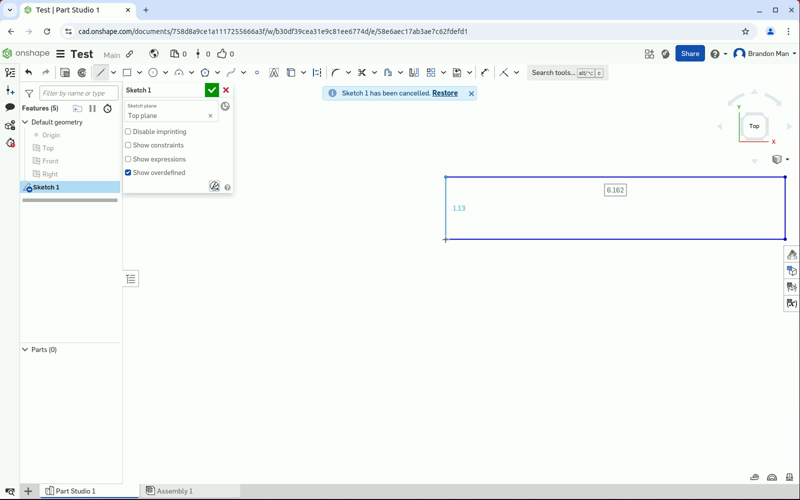
key_up(shift)
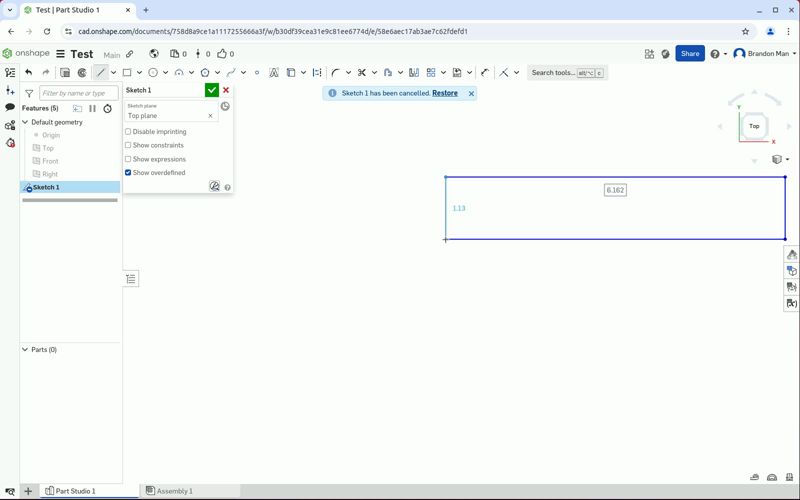
click(445, 239)
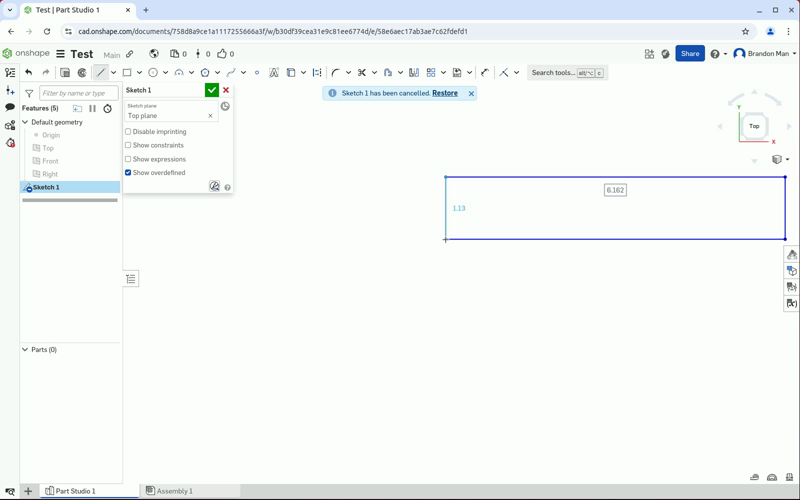
scroll(-6)
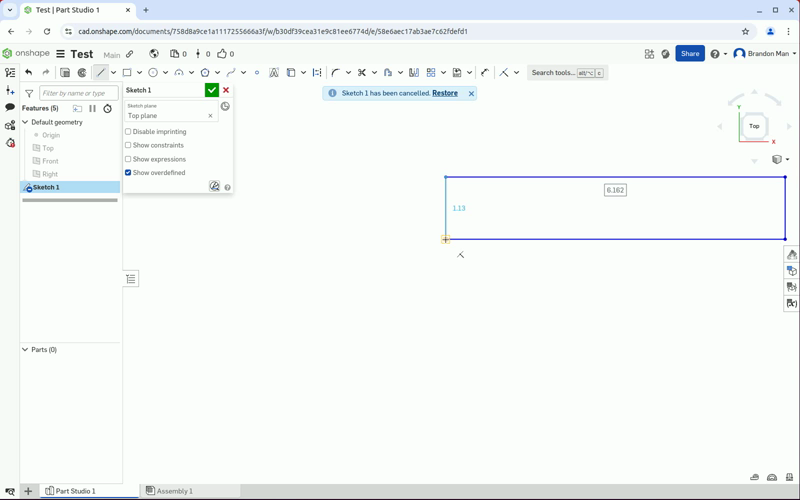
scroll(-6)
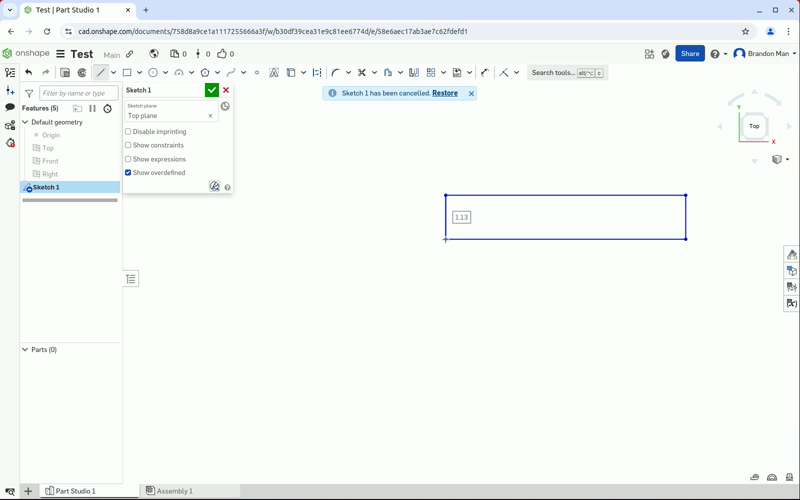
scroll(-6)
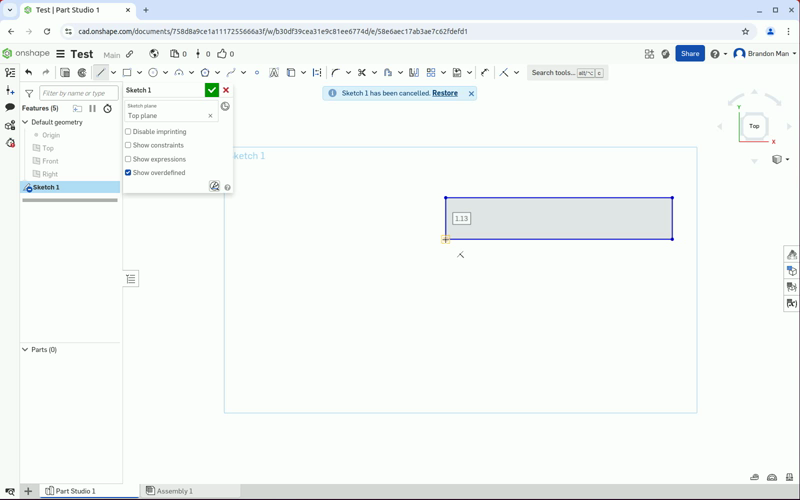
scroll(-6)
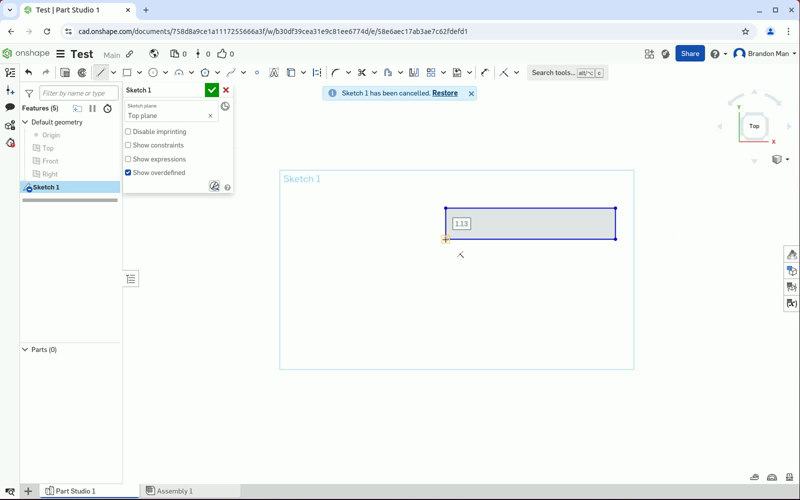
scroll(-6)
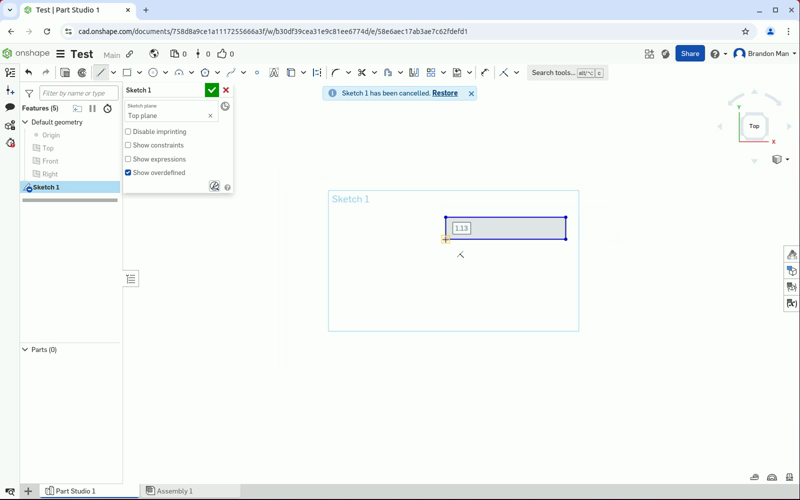
scroll(-6)
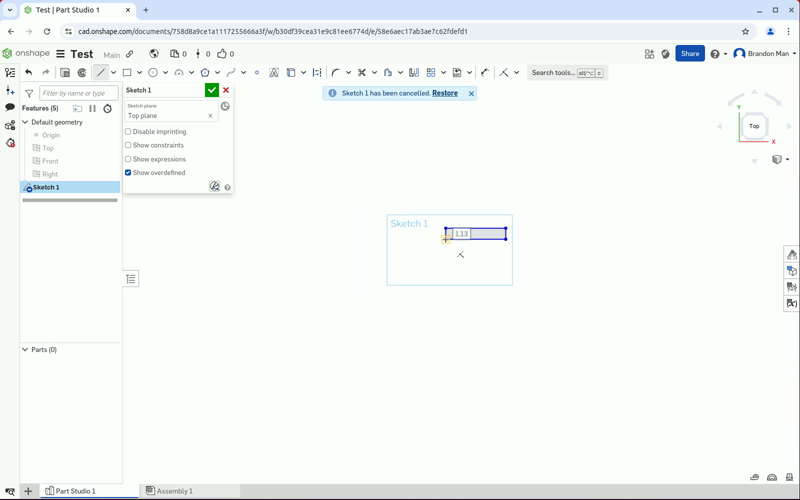
scroll(-6)
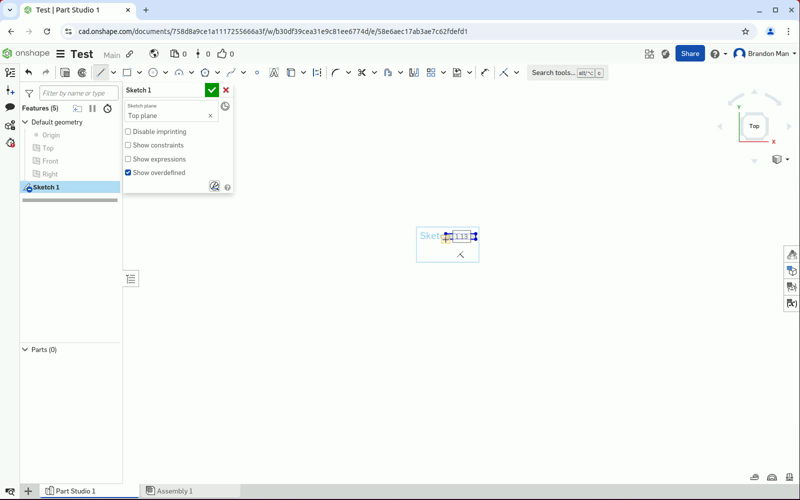
key(esc)
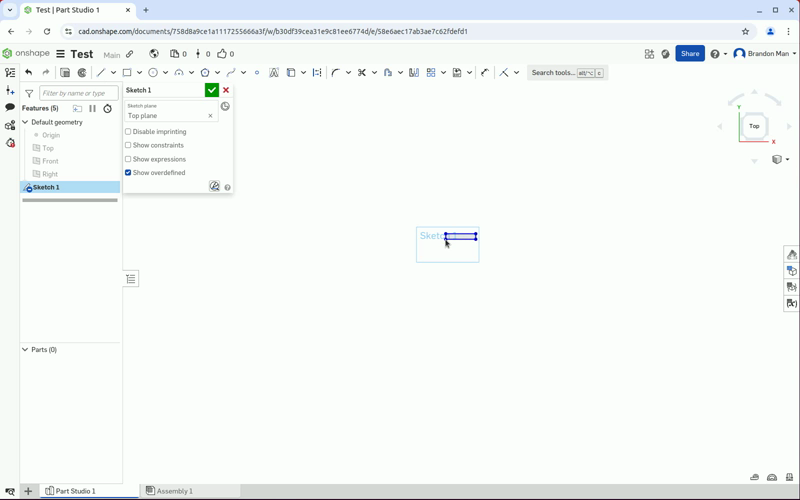
mouse_move(453, 234)
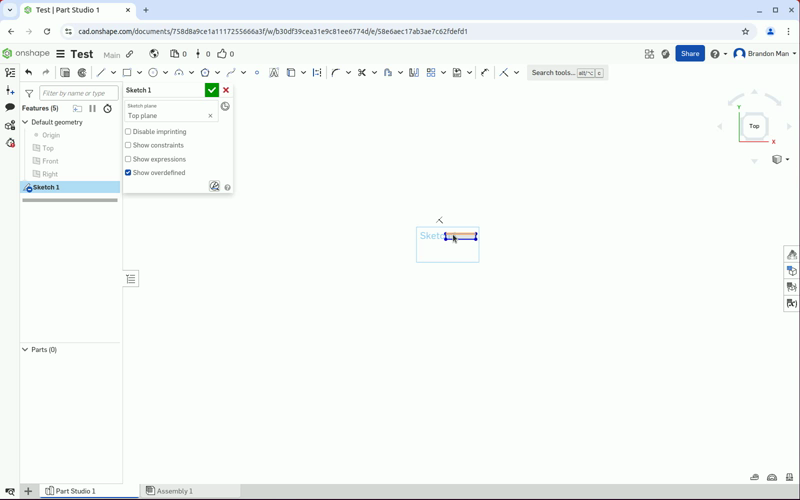
scroll(6)
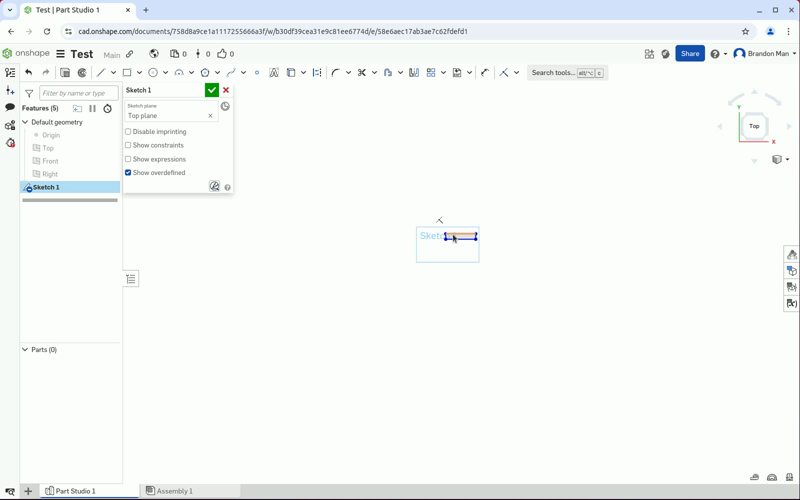
scroll(6)
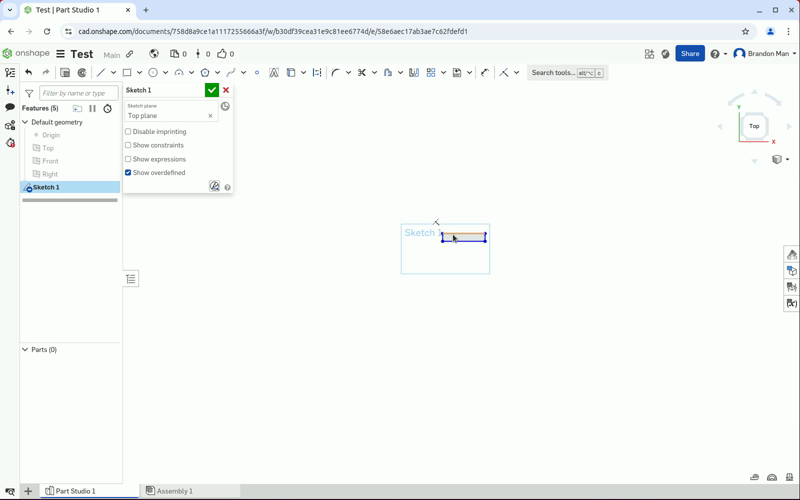
scroll(6)
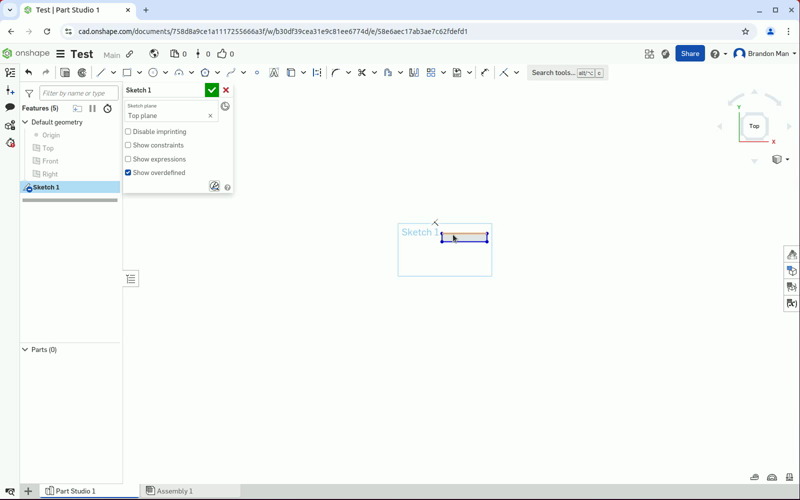
scroll(6)
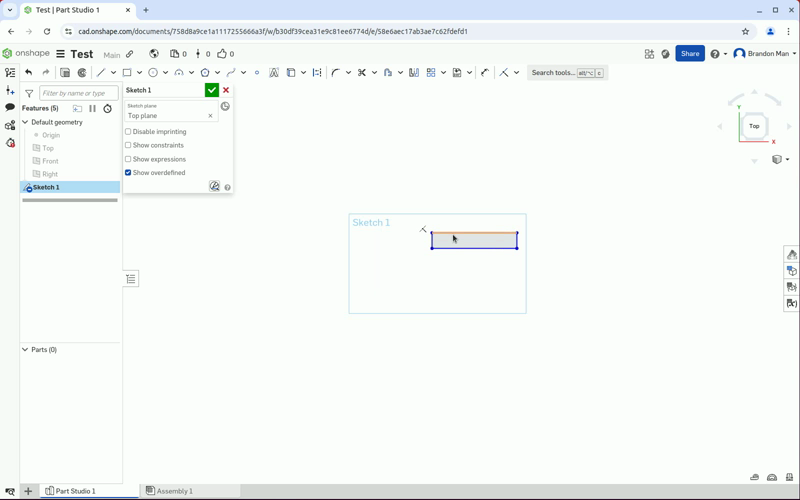
scroll(6)
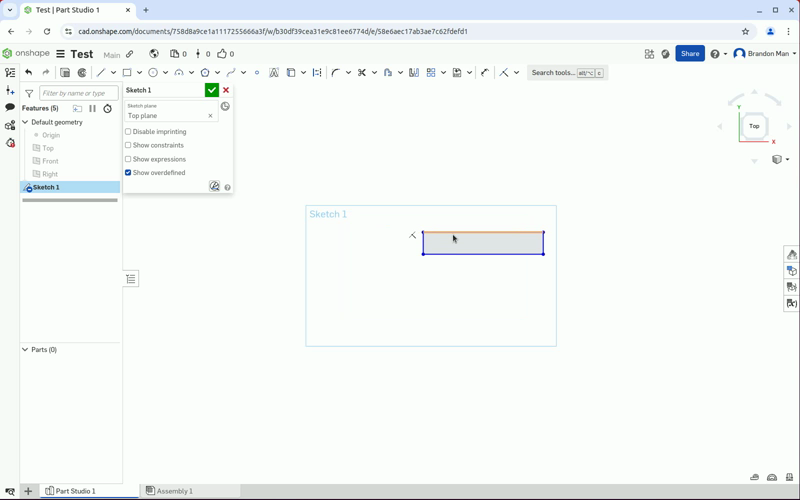
scroll(6)
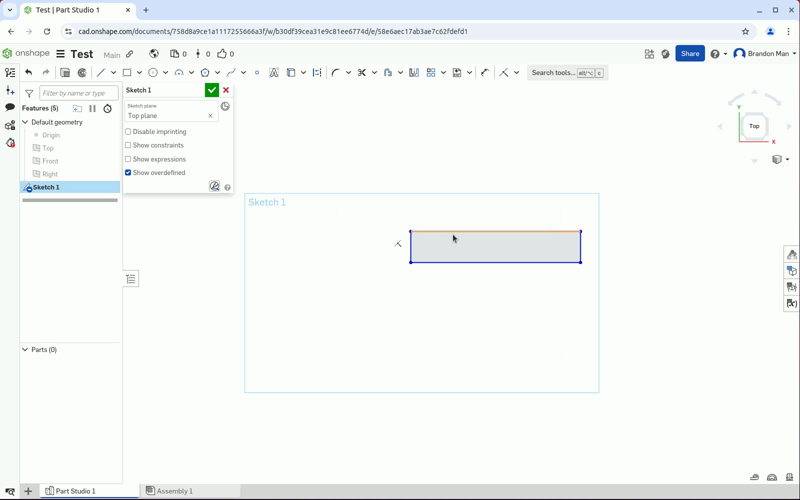
scroll(6)
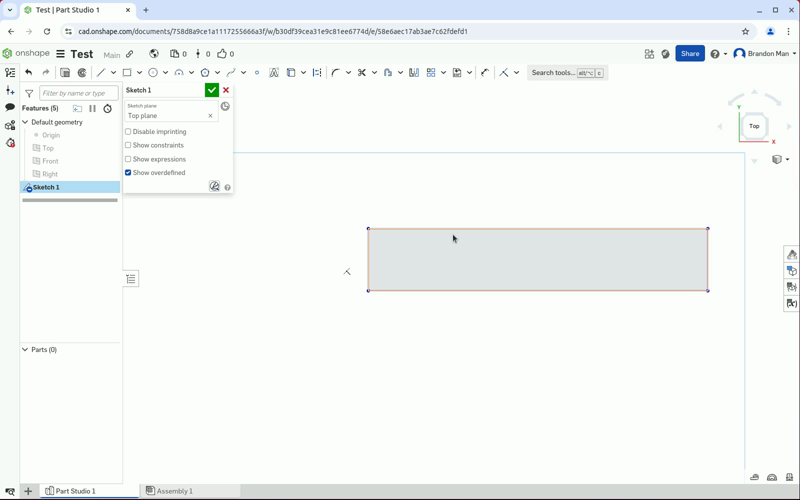
click(453, 234)
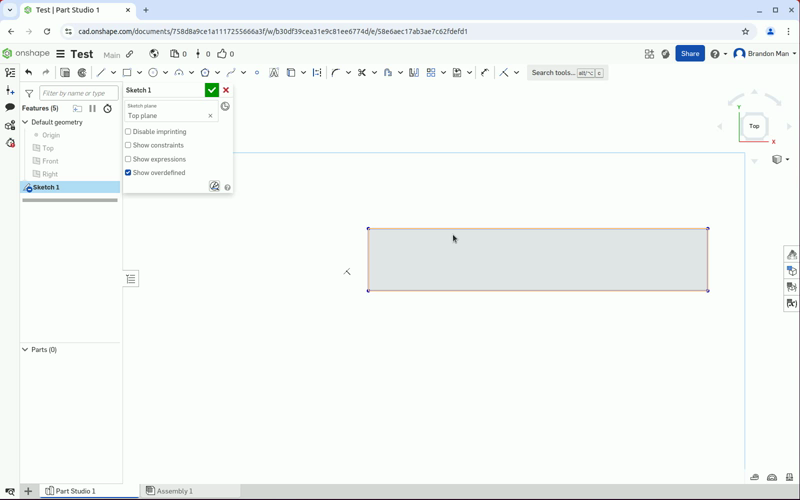
scroll(-6)
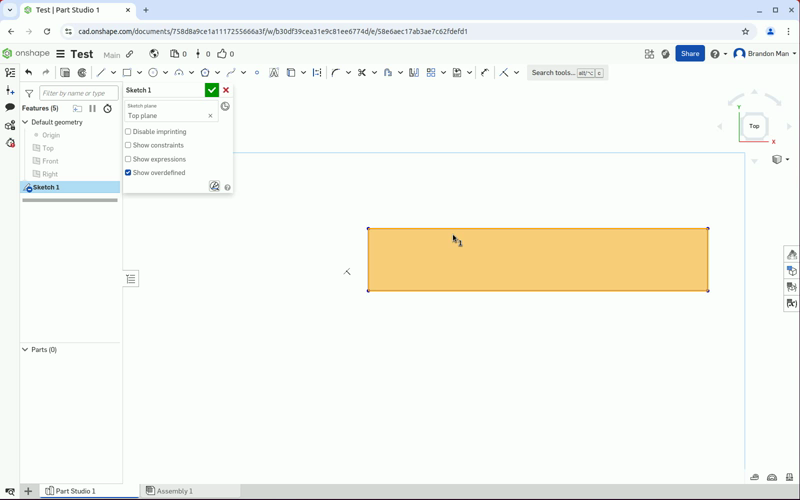
scroll(-6)
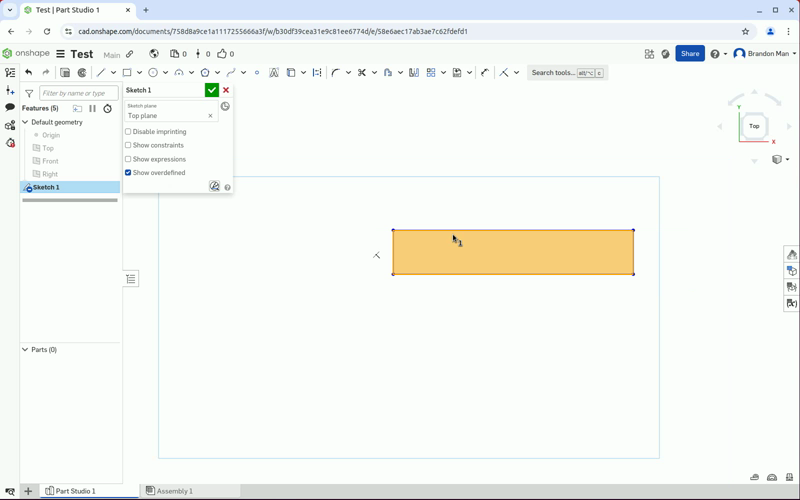
scroll(-6)
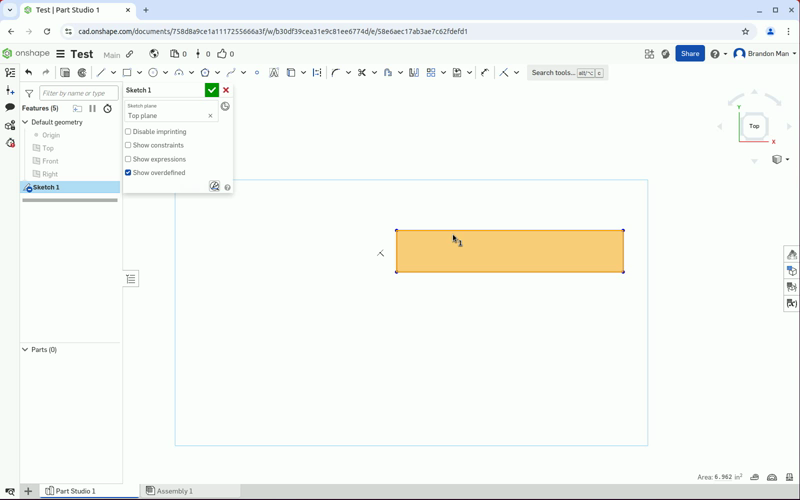
scroll(-6)
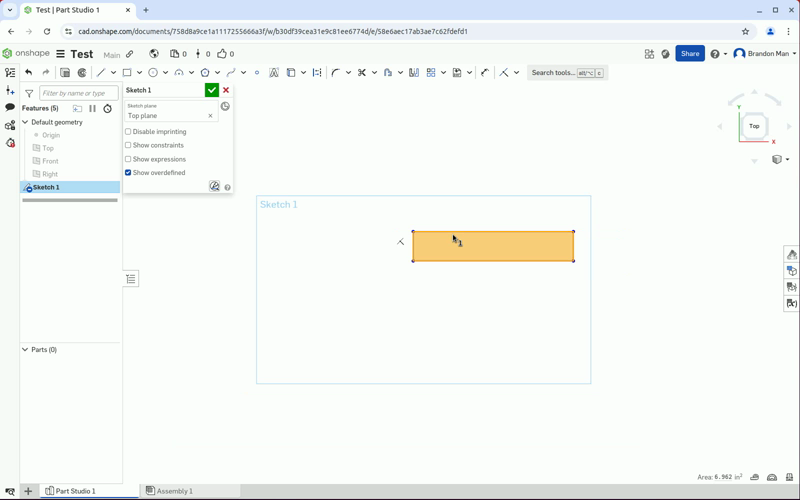
scroll(-6)
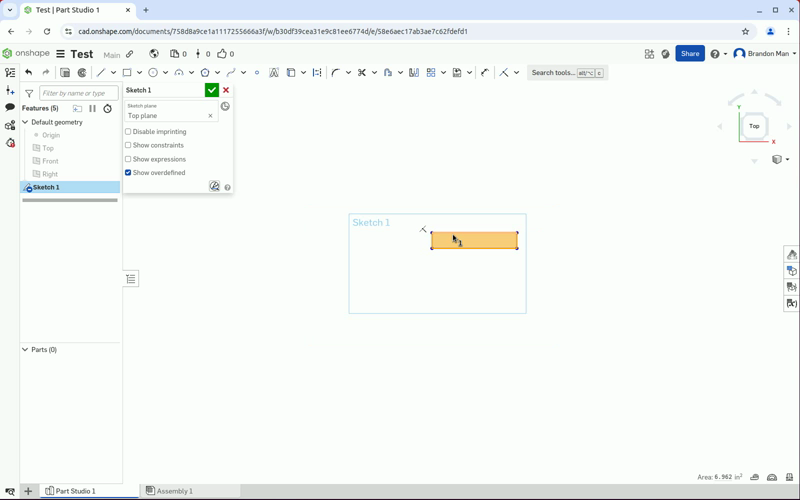
scroll(-6)
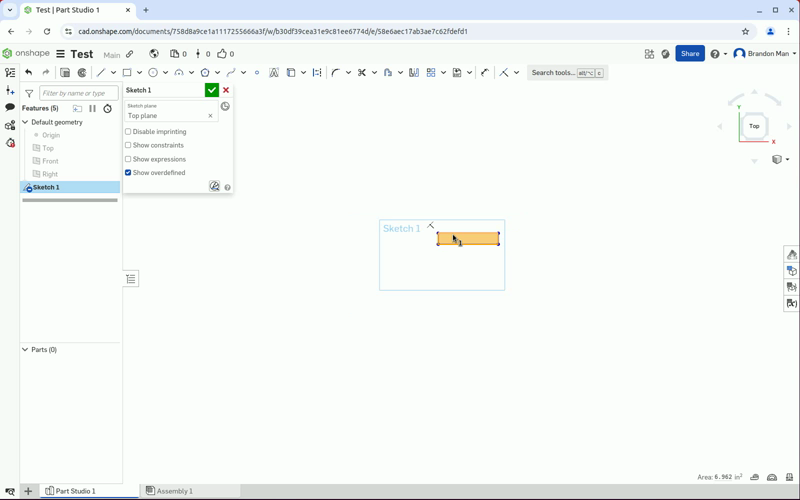
scroll(-6)
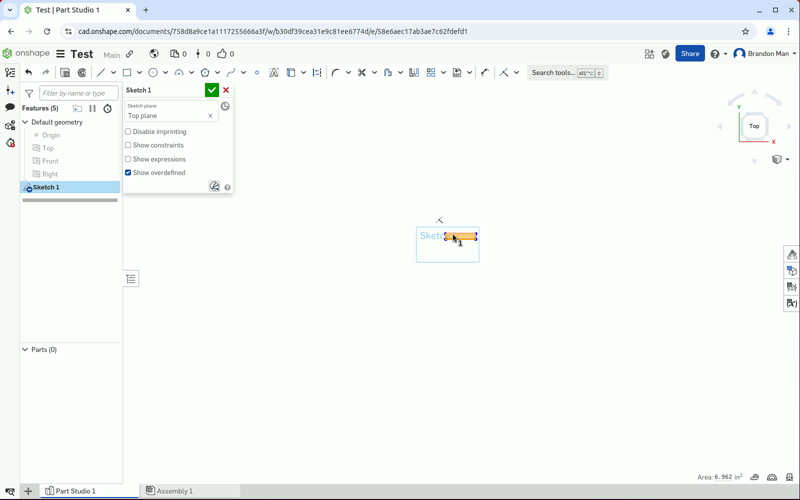
mouse_move(73, 352)
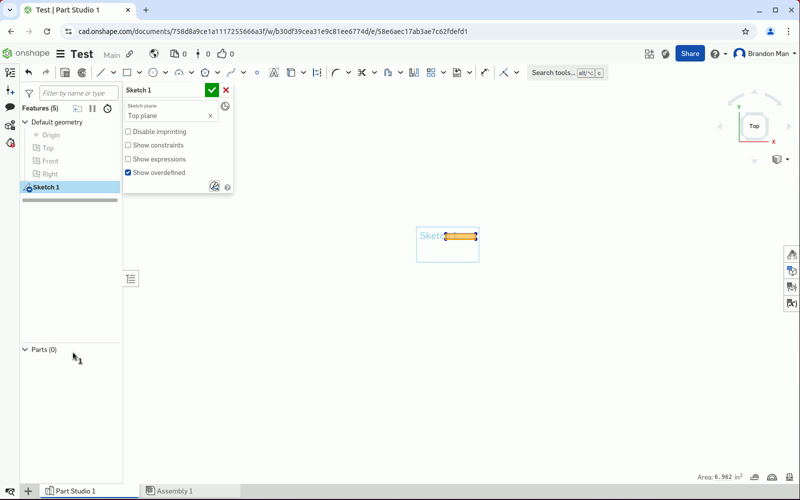
key(shift+y)
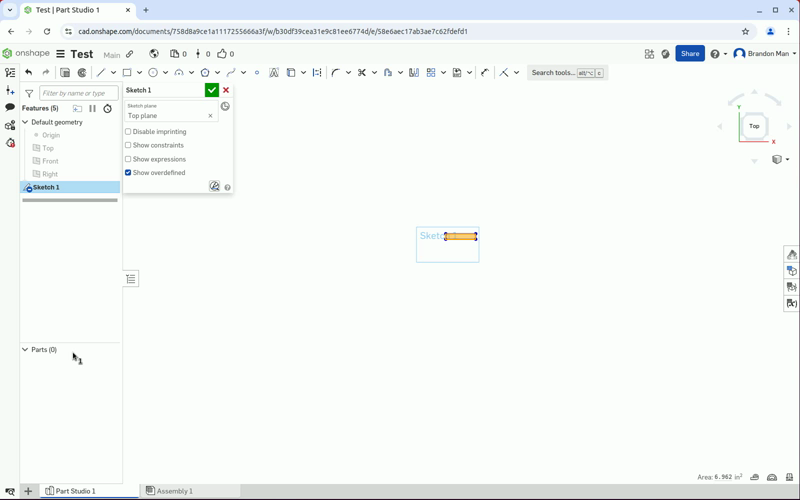
key(shift+e)
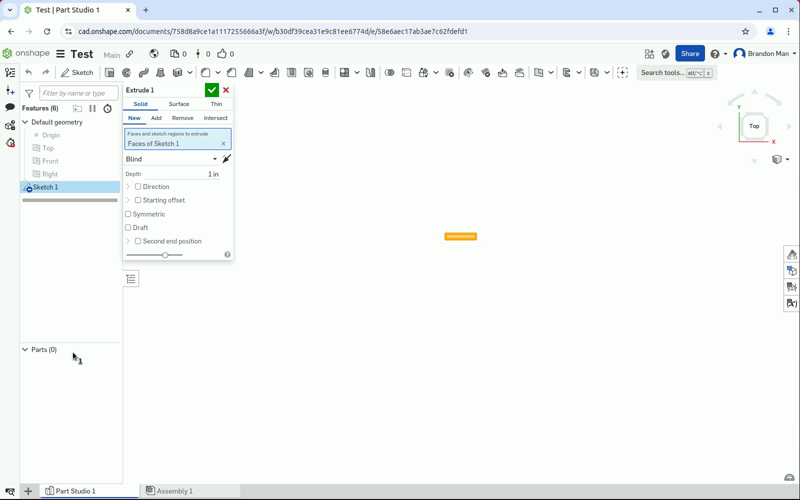
mouse_move(143, 106)
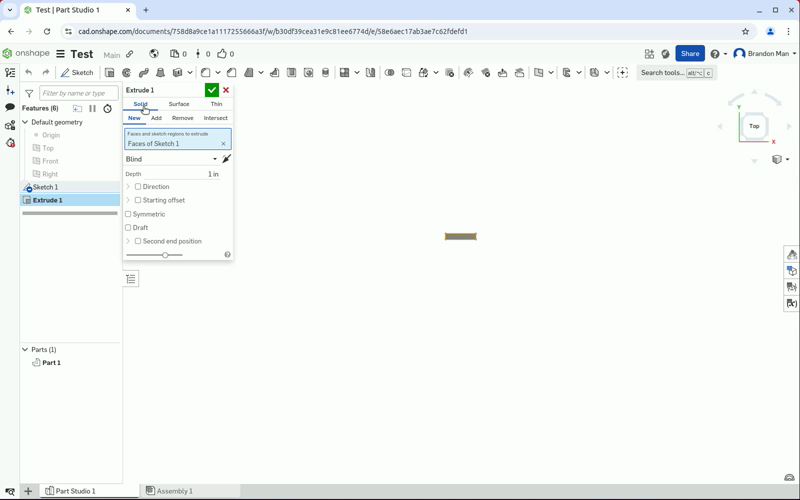
click(143, 106)
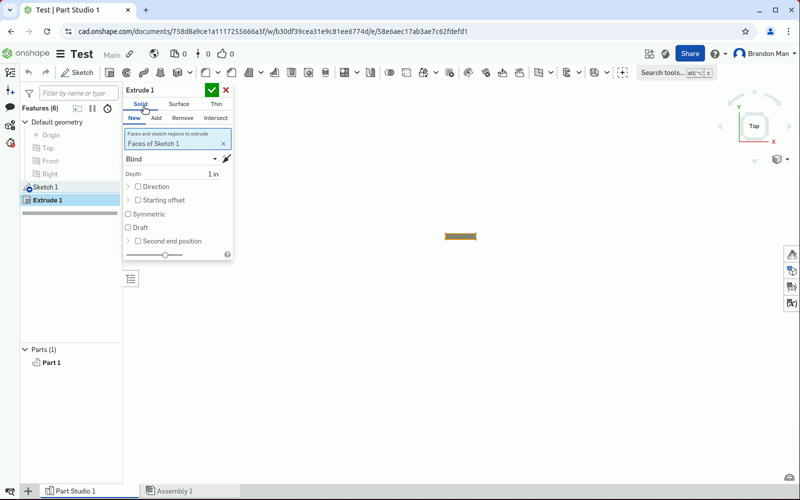
mouse_move(137, 120)
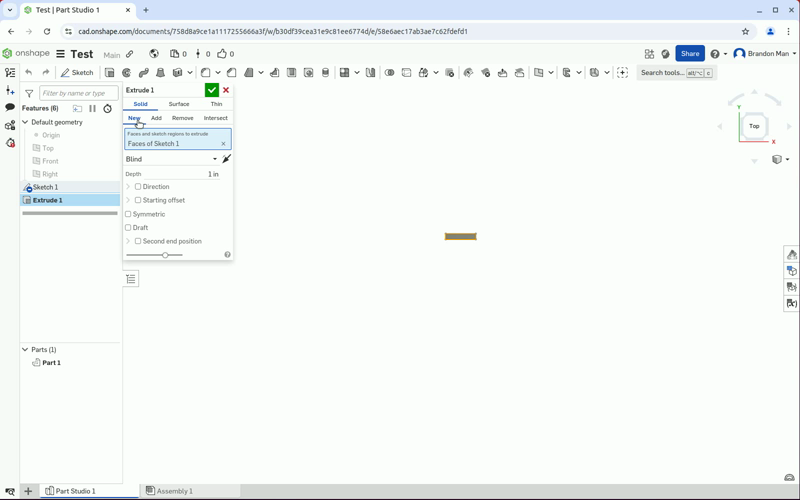
click(137, 120)
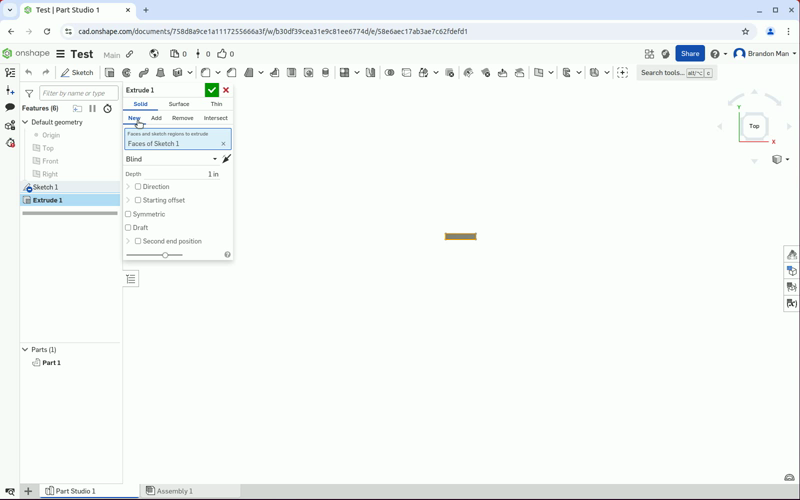
key(tab, 4)
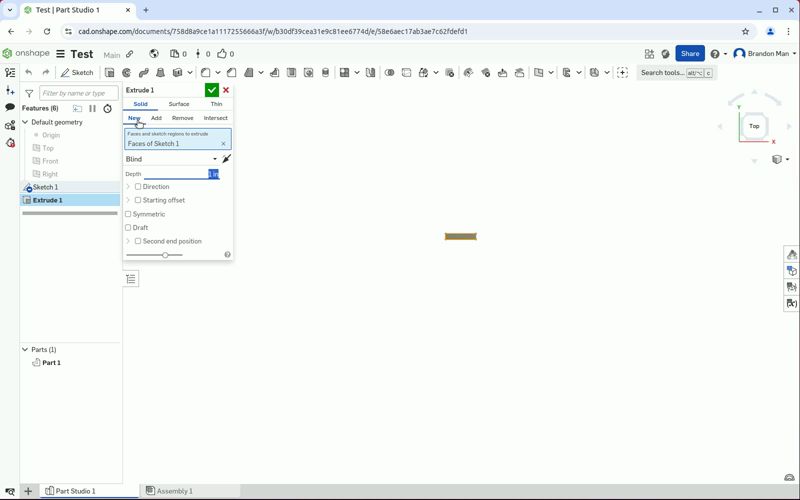
text(1.204)
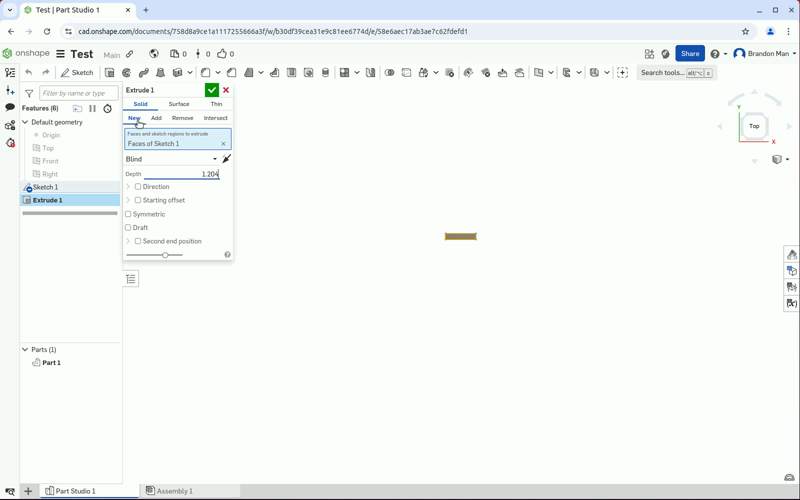
key(enter)
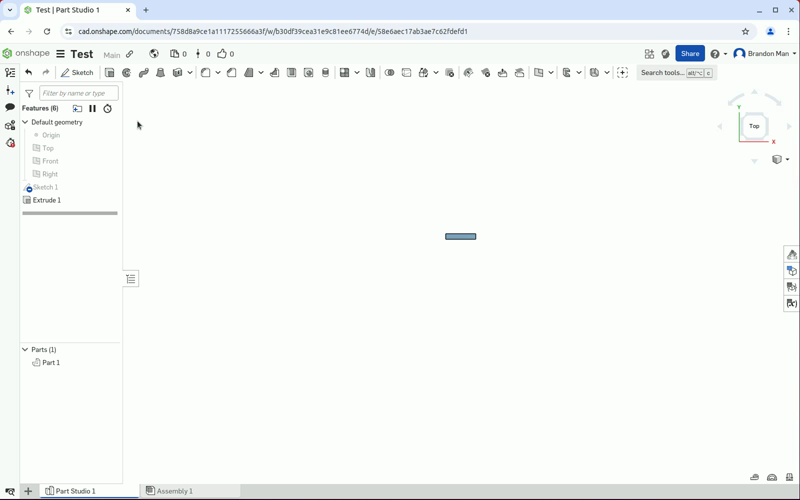
key(shift+h)
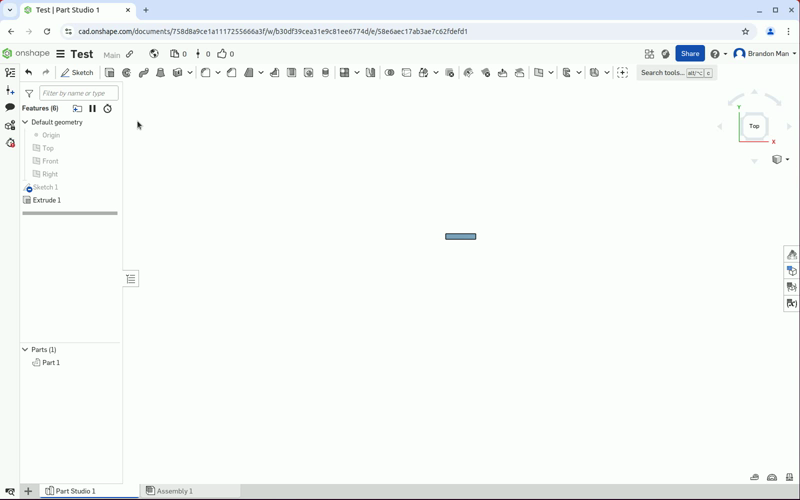
key(shift+h)
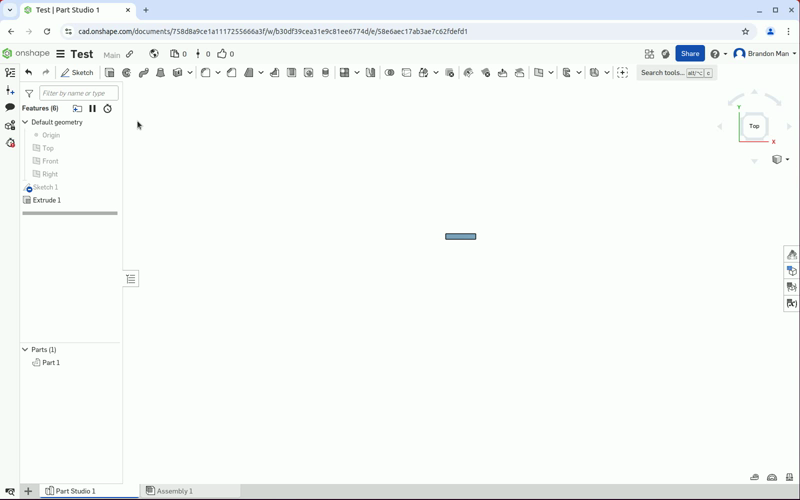
mouse_move(73, 189)
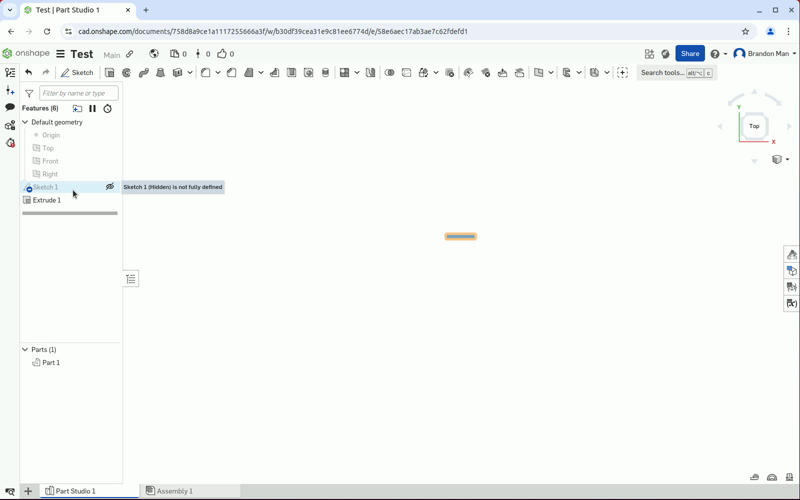
click(73, 189)
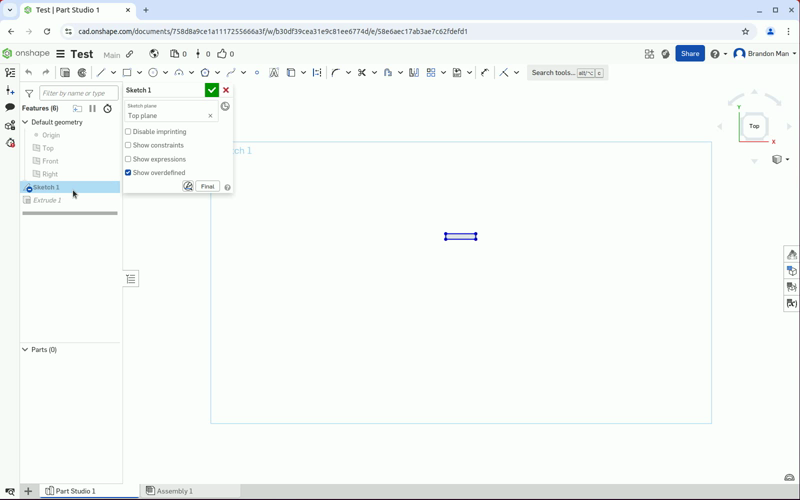
mouse_move(229, 92)
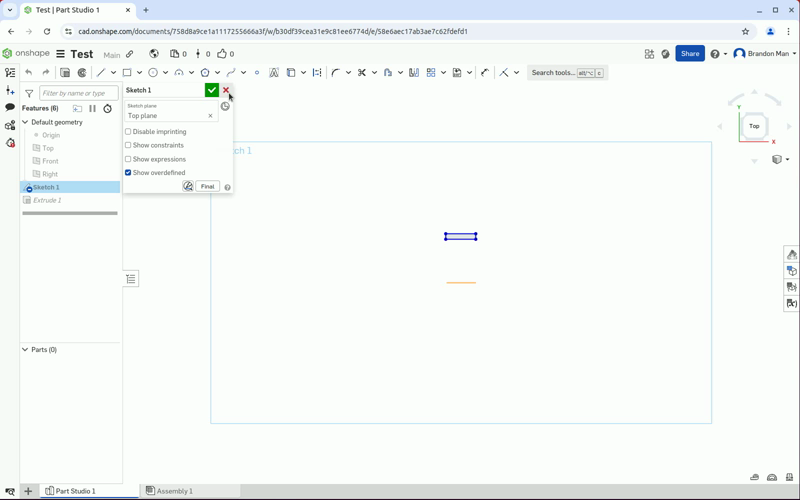
click(229, 92)
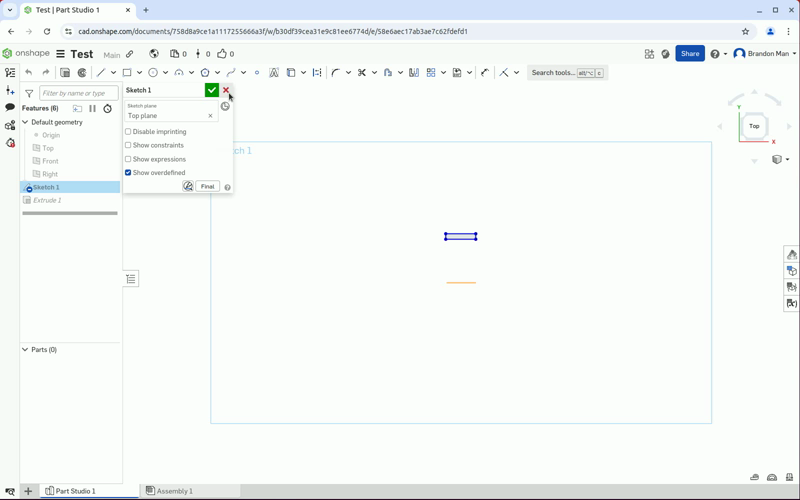
key(shift+s)
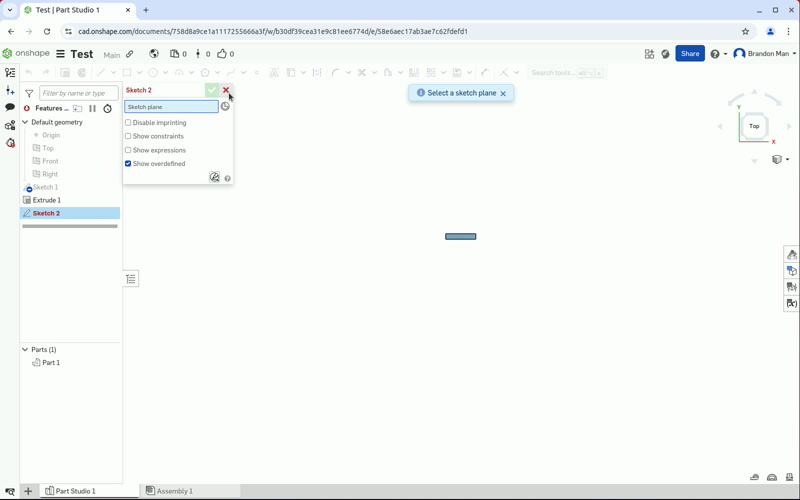
mouse_move(73, 150)
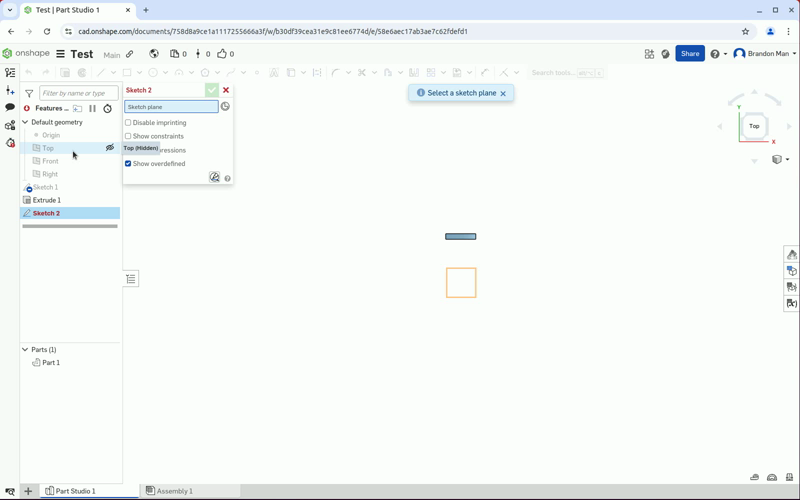
click(73, 150)
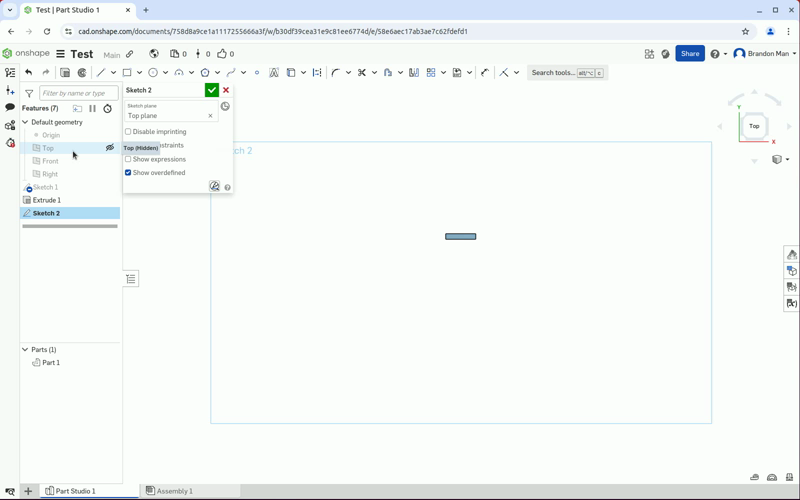
mouse_move(73, 352)
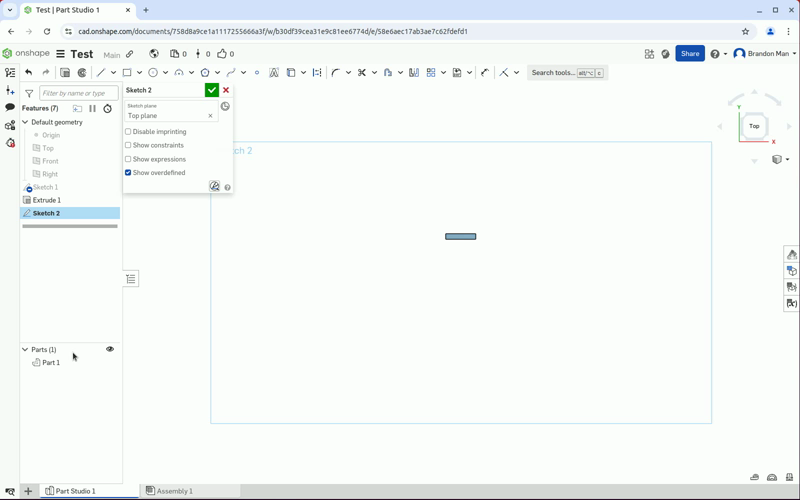
key(y)
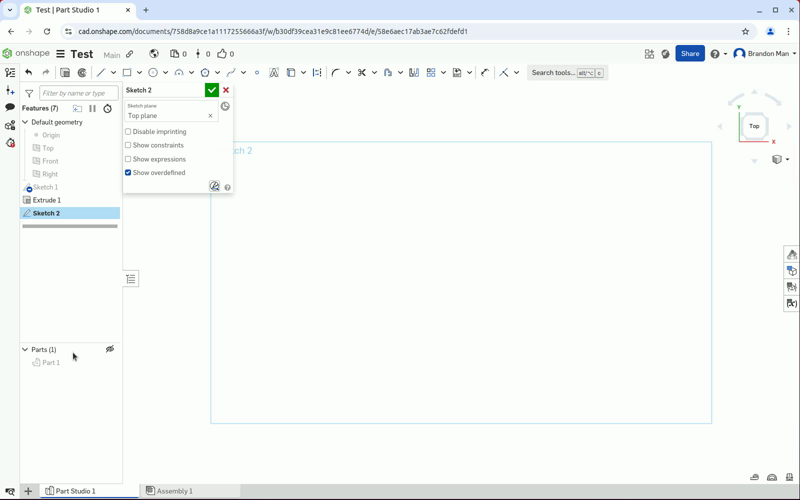
key(a)
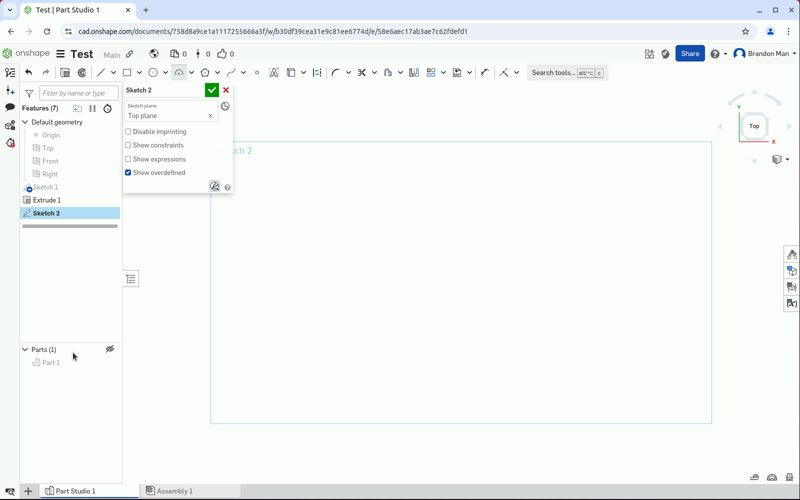
key_down(shift)
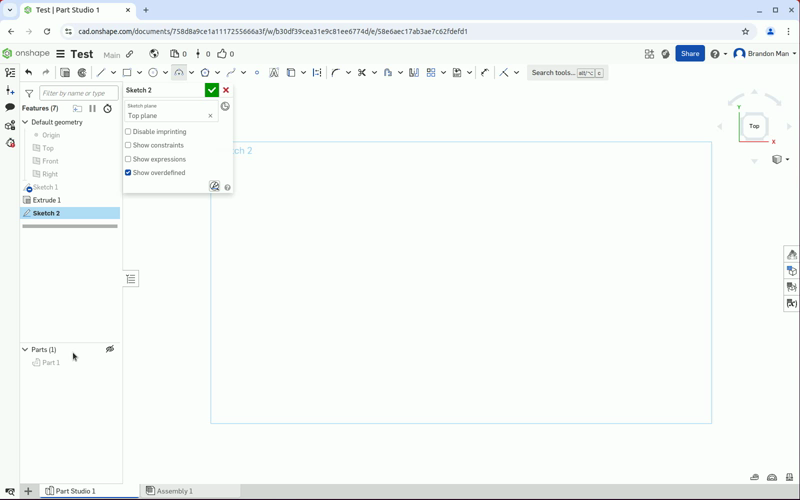
mouse_move(445, 282)
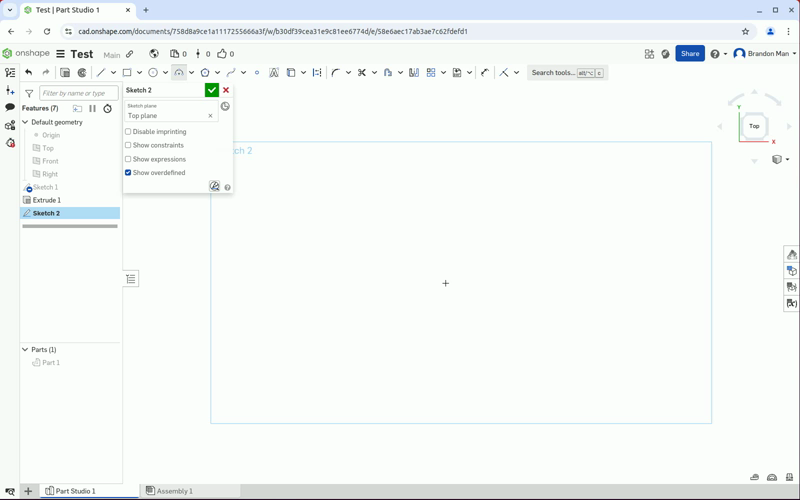
click(445, 282)
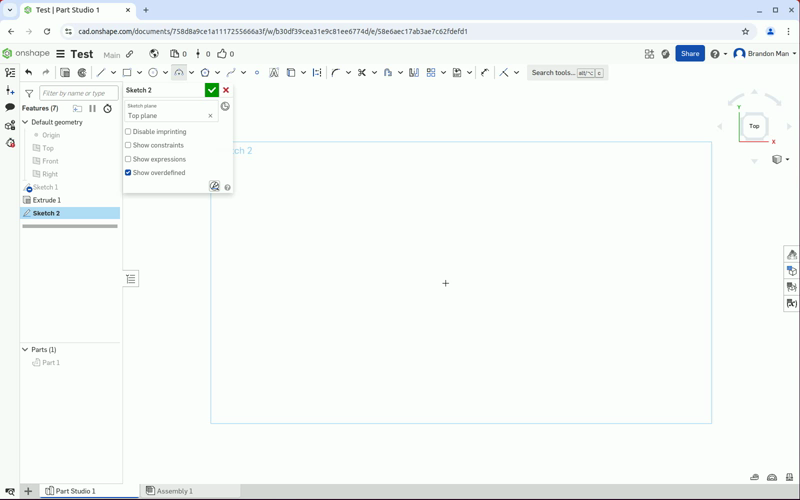
key_up(shift)
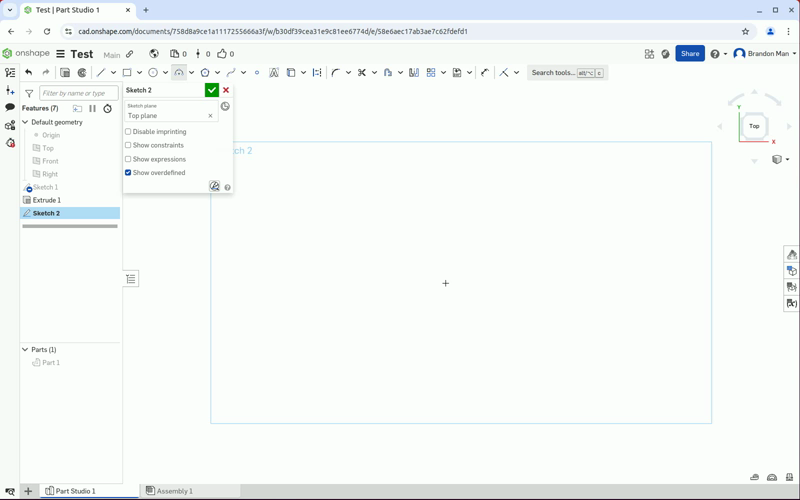
key_down(shift)
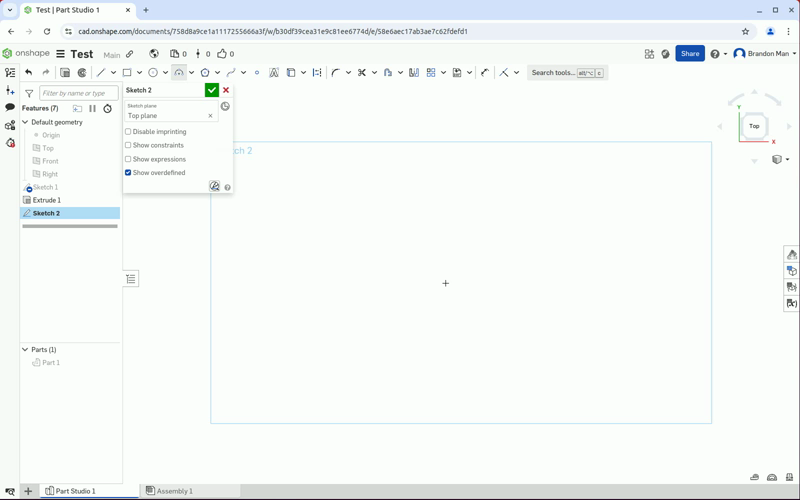
mouse_move(475, 282)
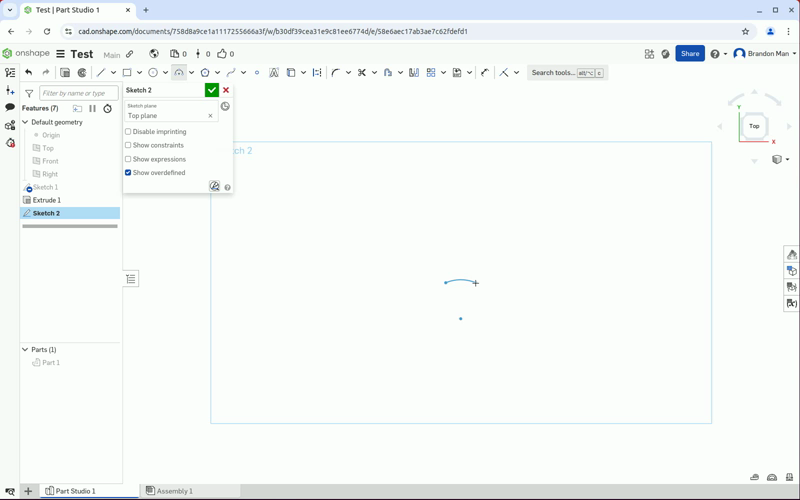
click(475, 282)
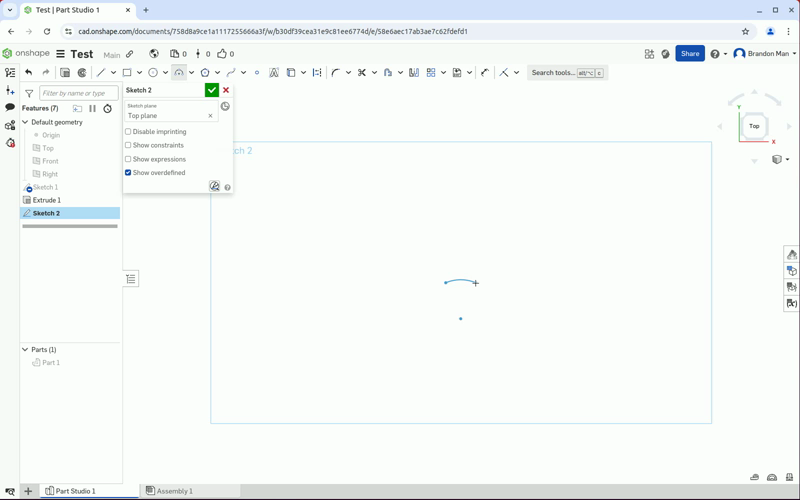
mouse_move(460, 297)
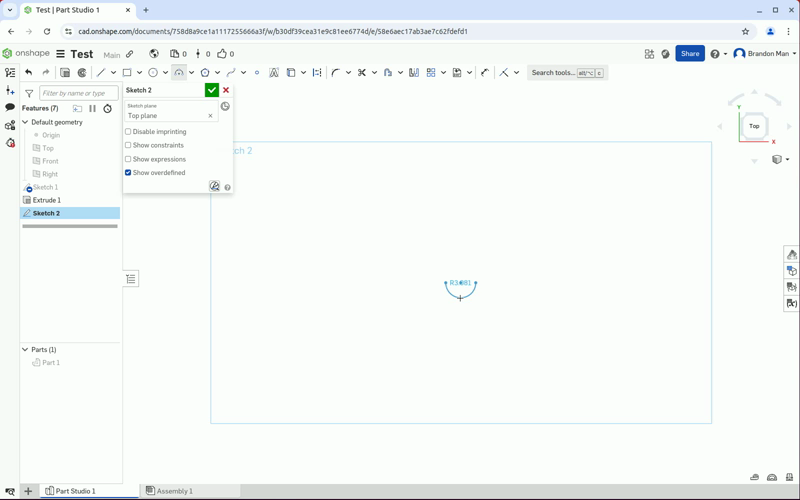
click(460, 297)
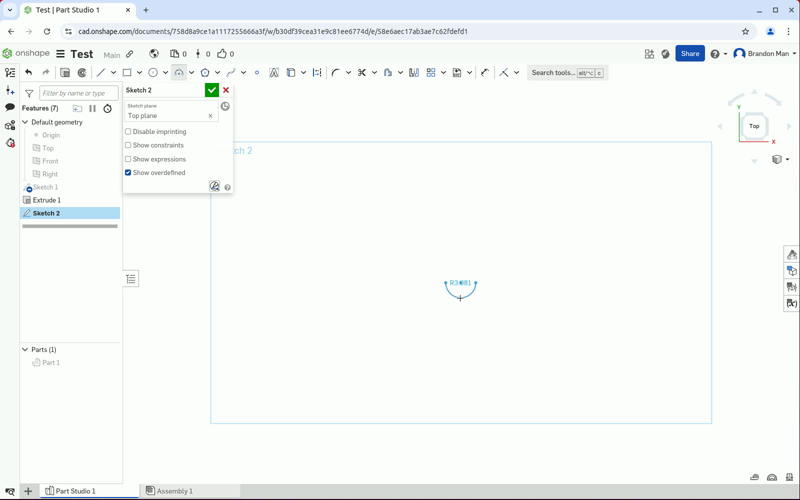
key_up(shift)
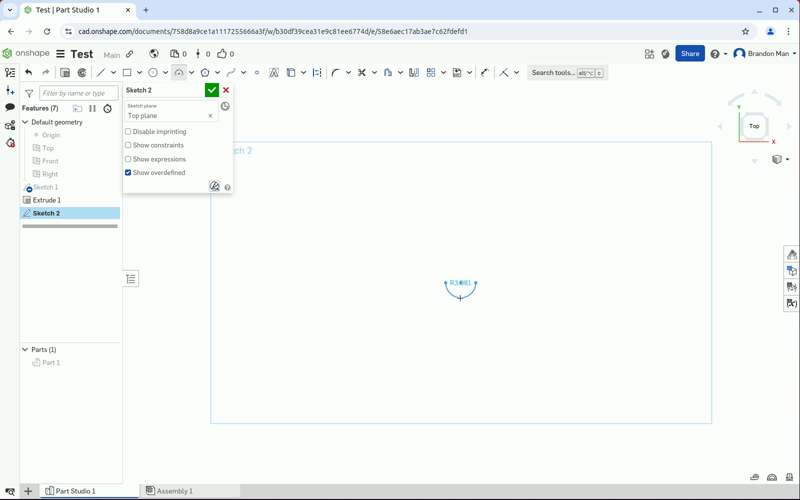
key(esc)
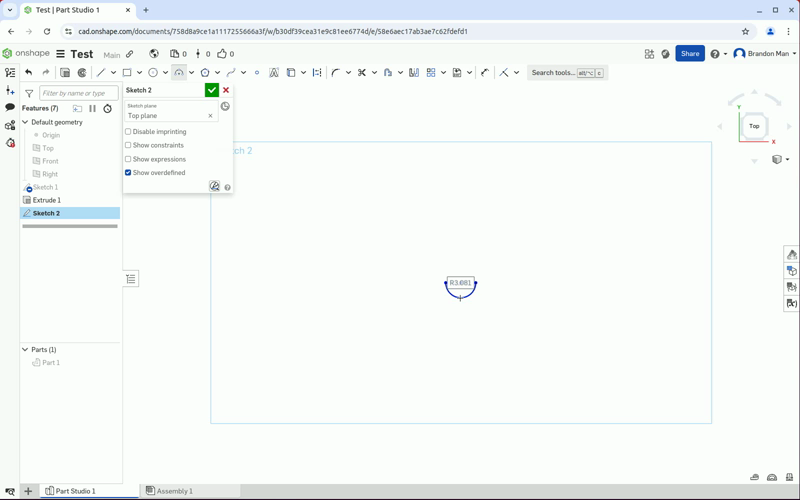
key(l)
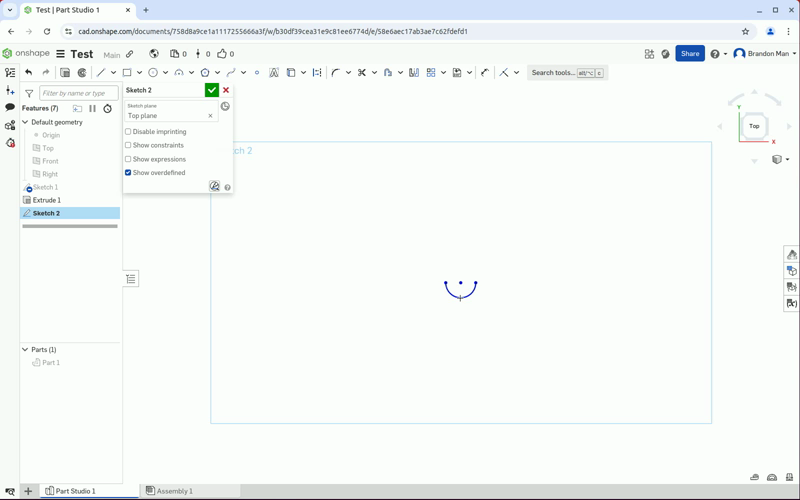
mouse_move(475, 282)
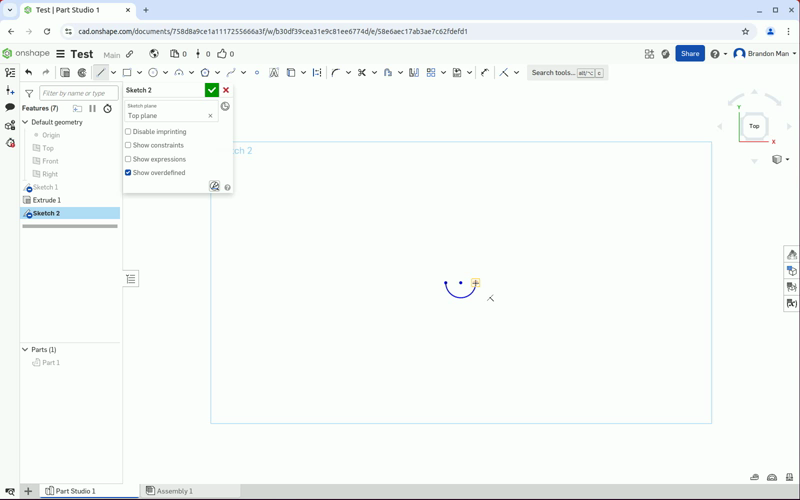
click(475, 282)
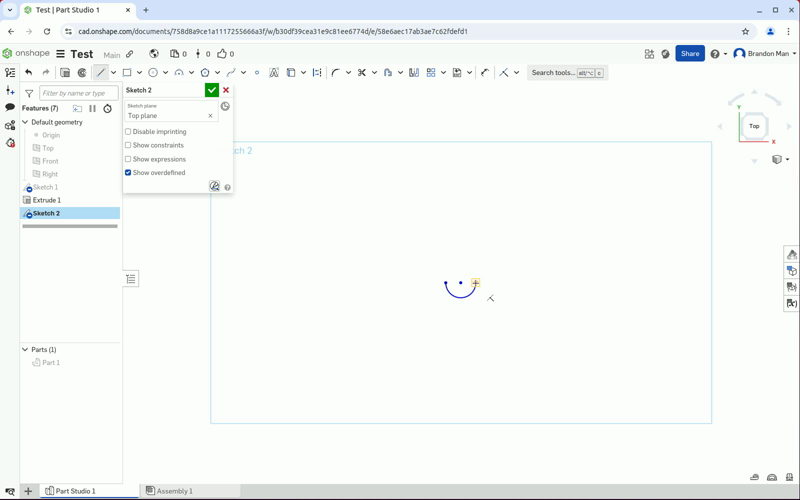
key_down(shift)
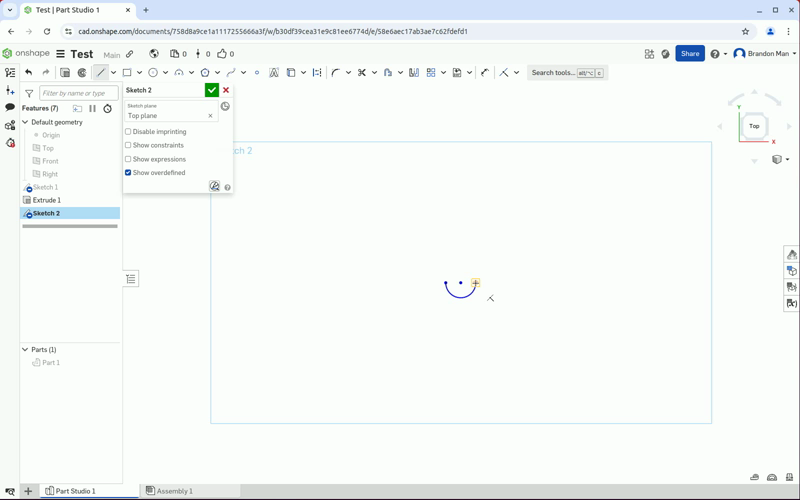
mouse_move(505, 282)
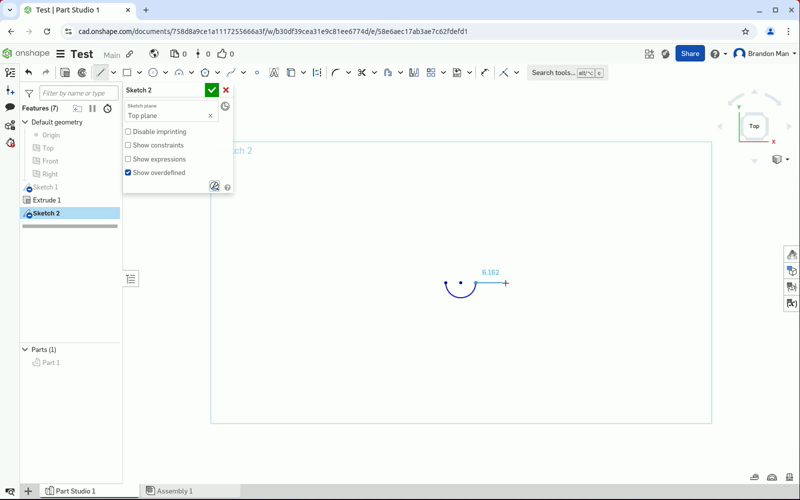
mouse_move(475, 271)
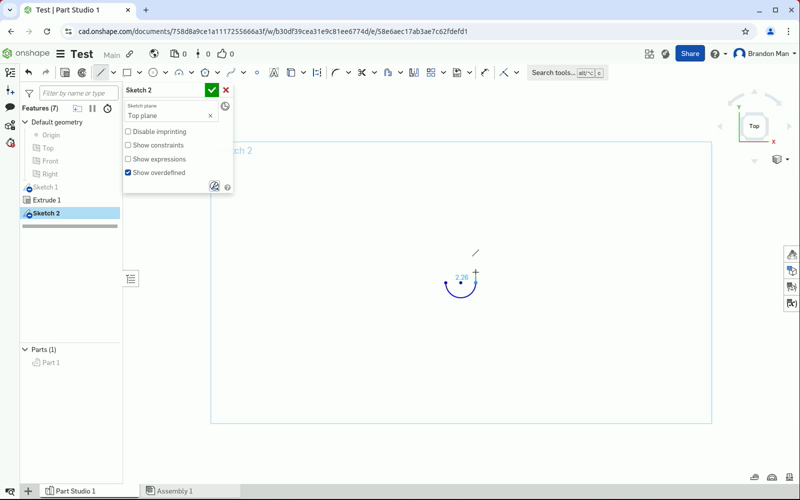
click(475, 271)
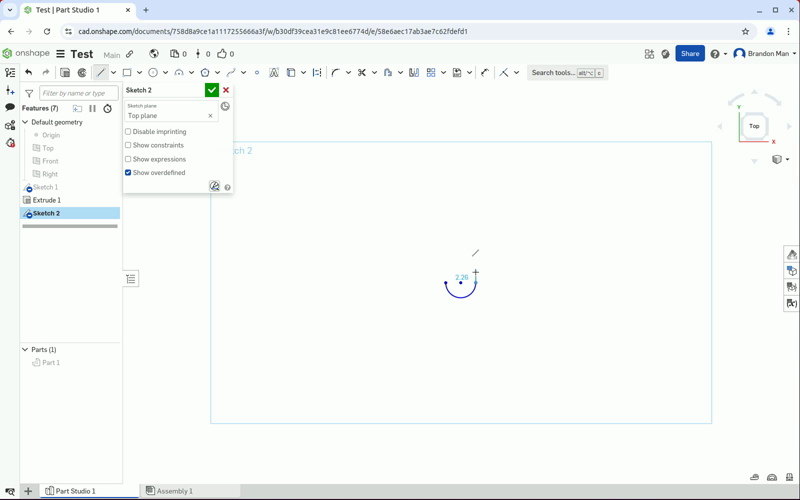
key_up(shift)
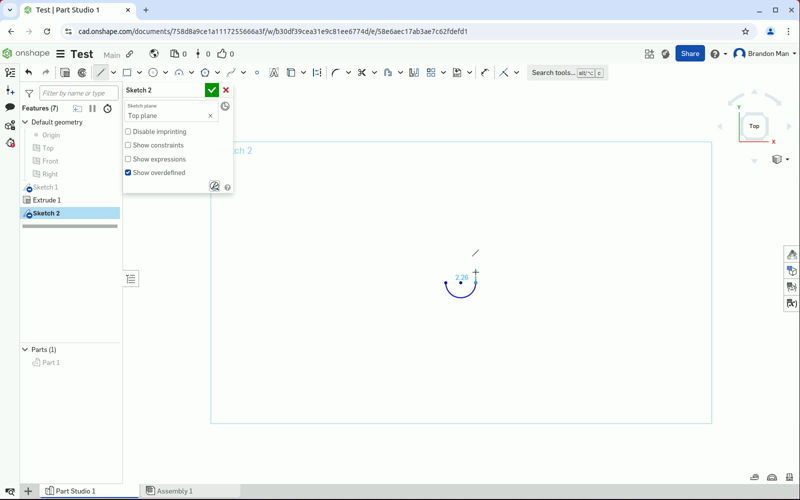
key_down(shift)
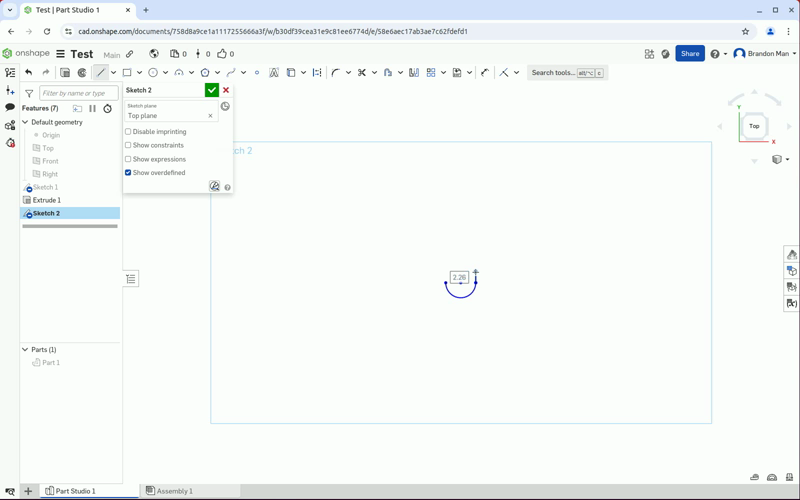
mouse_move(505, 271)
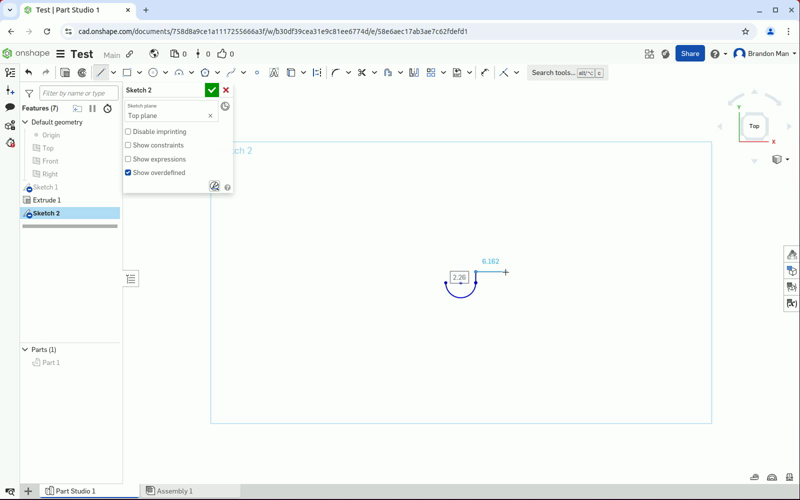
mouse_move(445, 271)
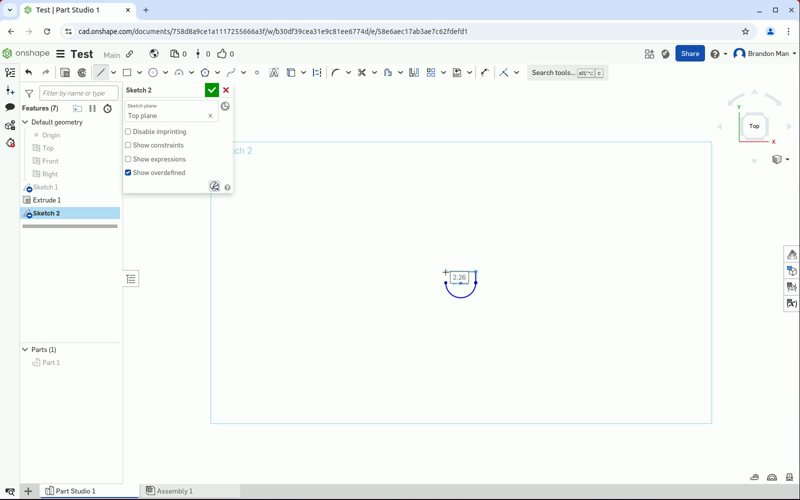
click(445, 271)
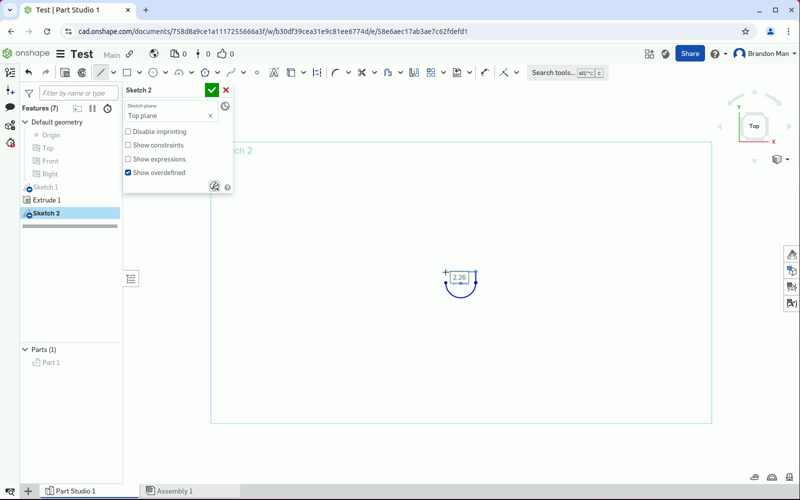
key_up(shift)
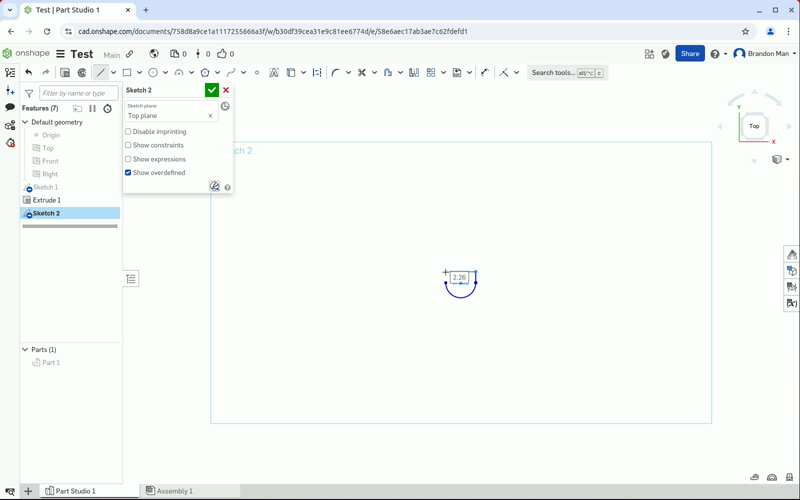
mouse_move(475, 271)
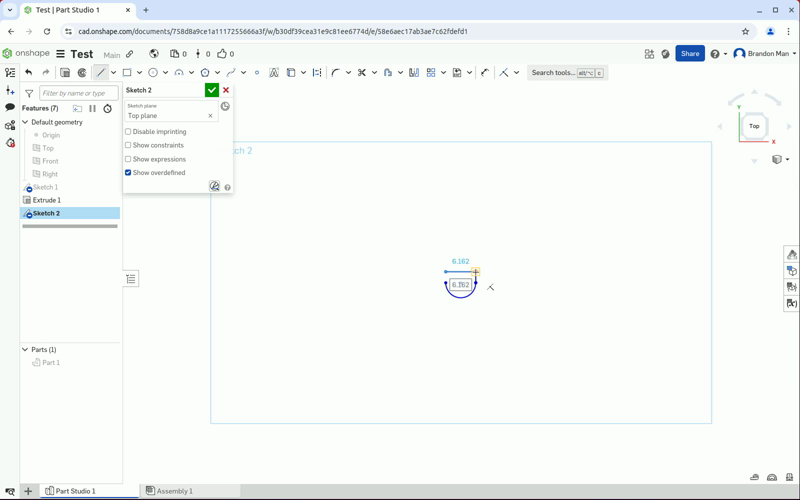
key_down(shift)
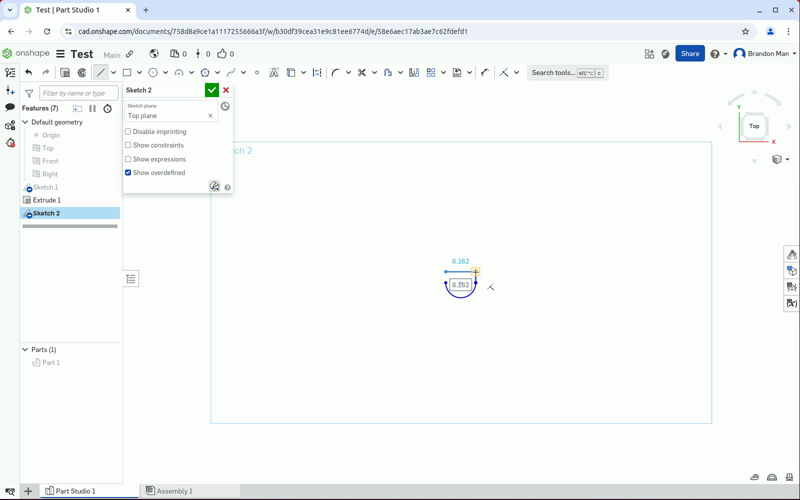
mouse_move(445, 282)
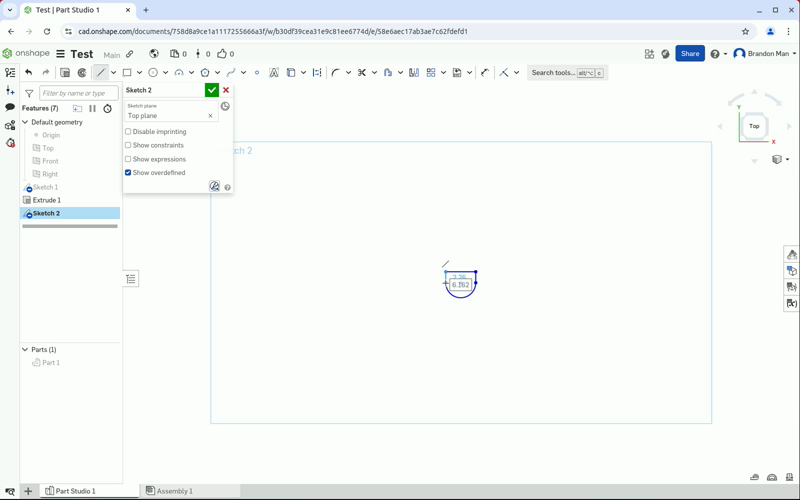
key_up(shift)
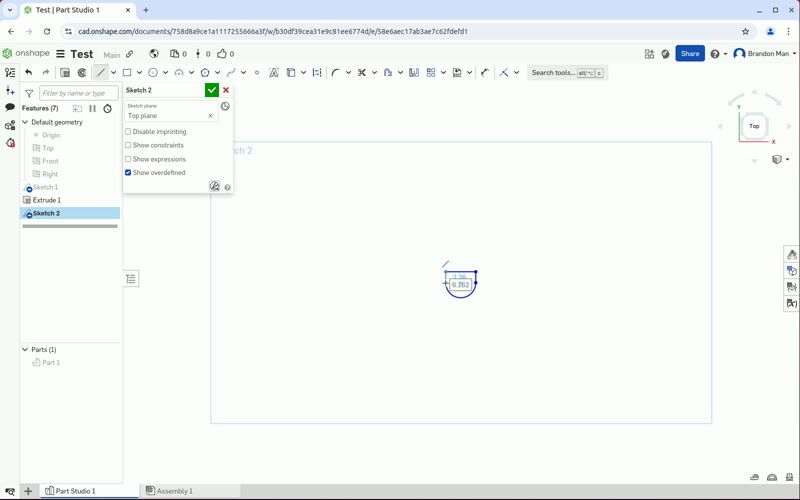
click(445, 282)
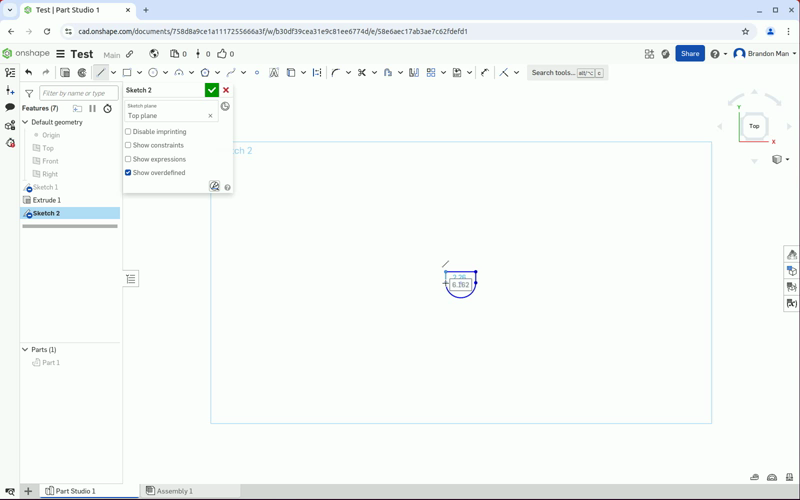
key(esc)
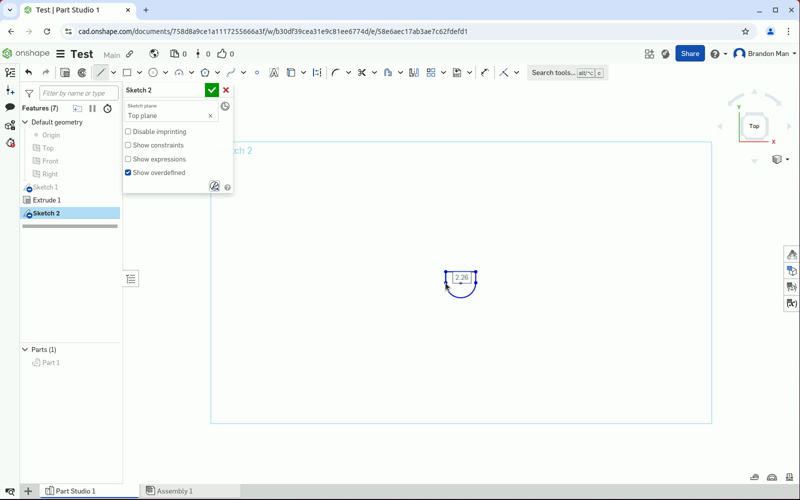
key(c)
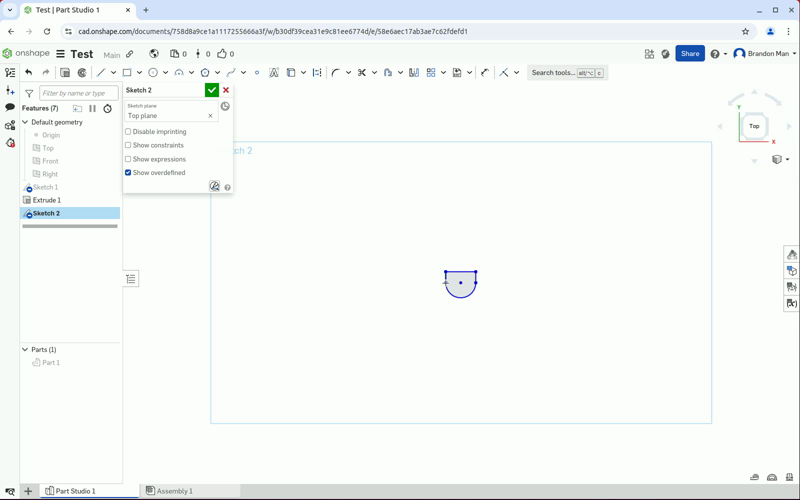
key_down(shift)
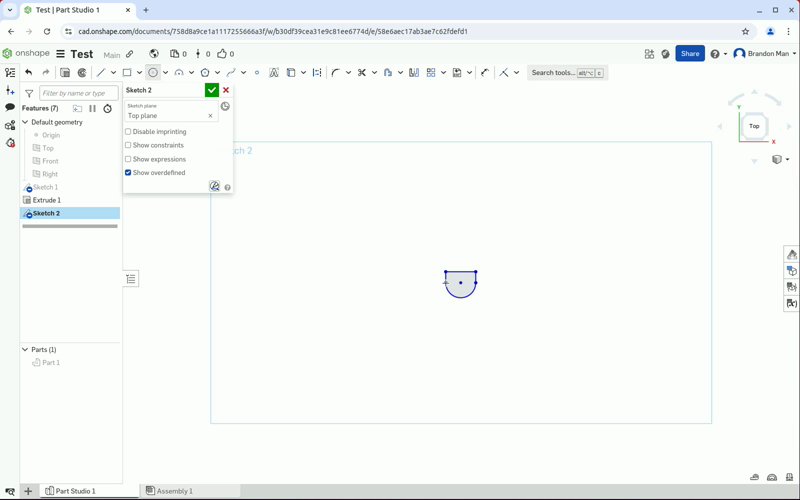
mouse_move(460, 282)
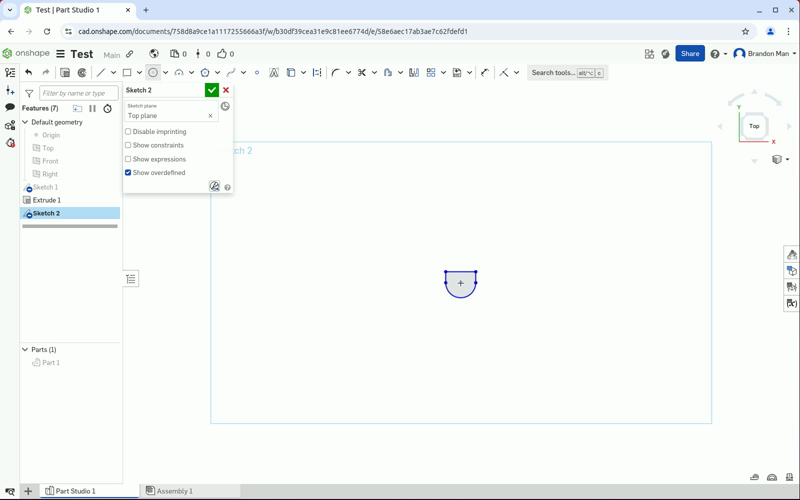
click(460, 282)
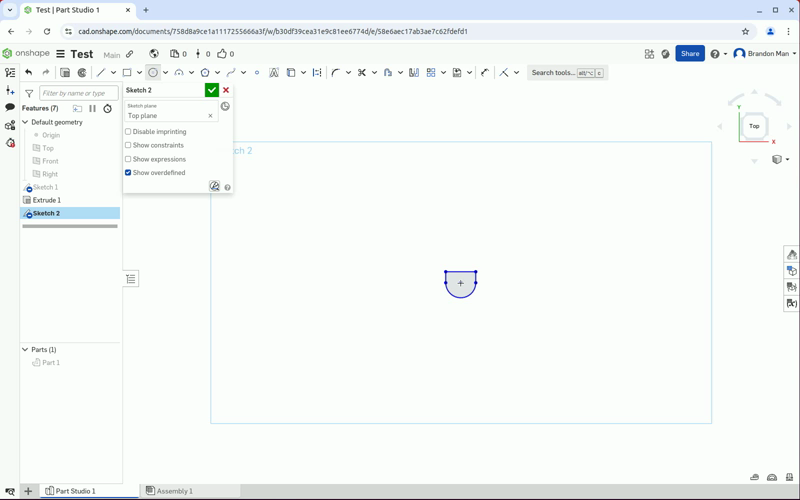
key_up(shift)
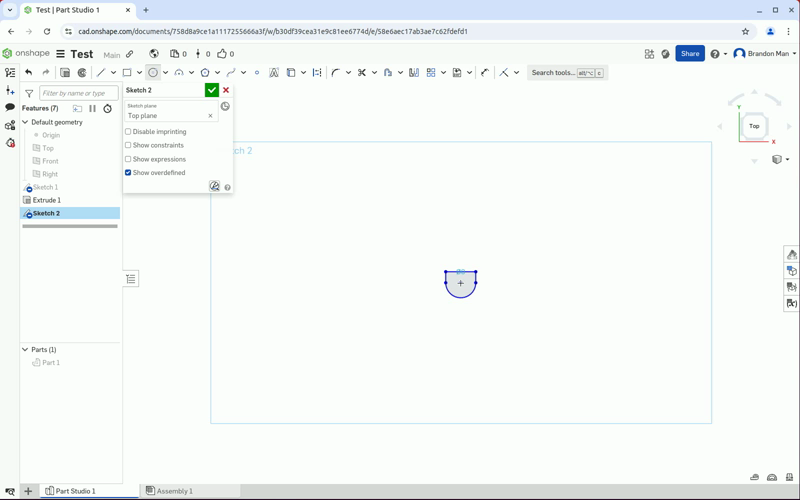
mouse_move(470, 282)
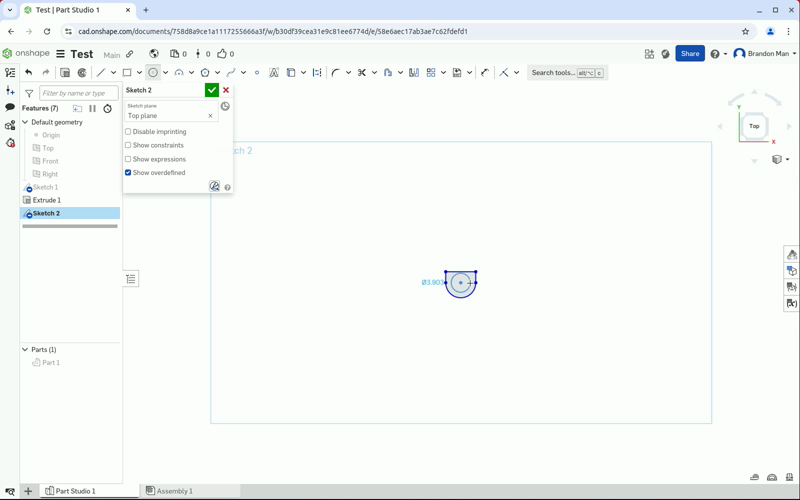
click(470, 282)
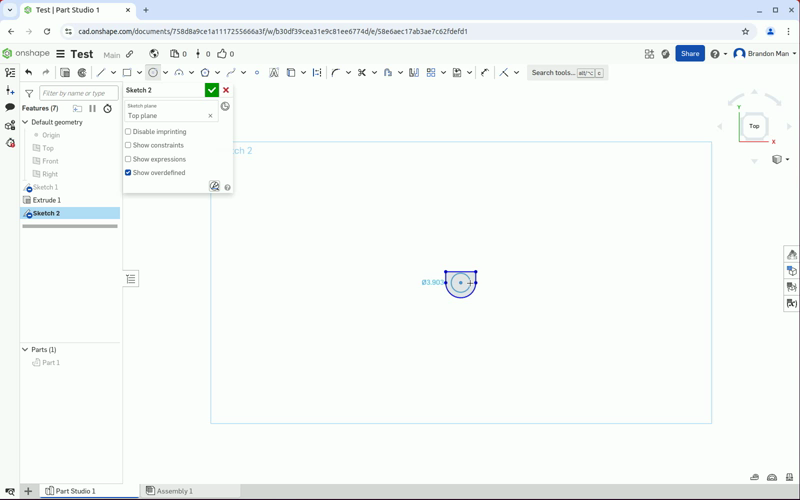
key(esc)
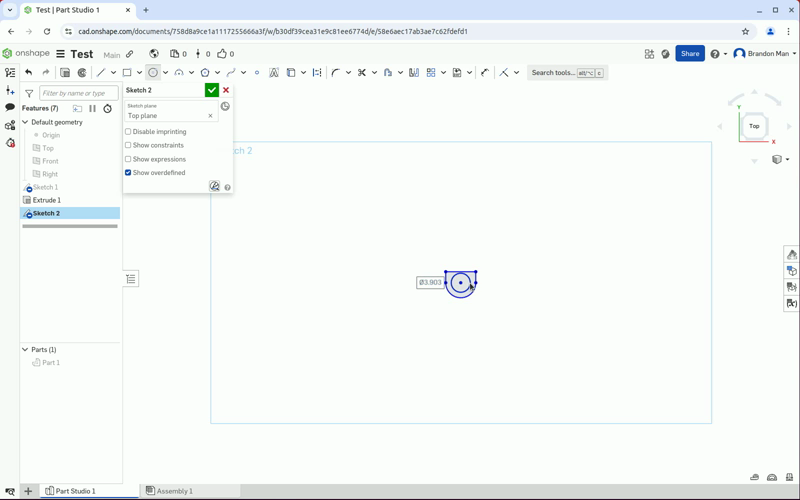
mouse_move(462, 294)
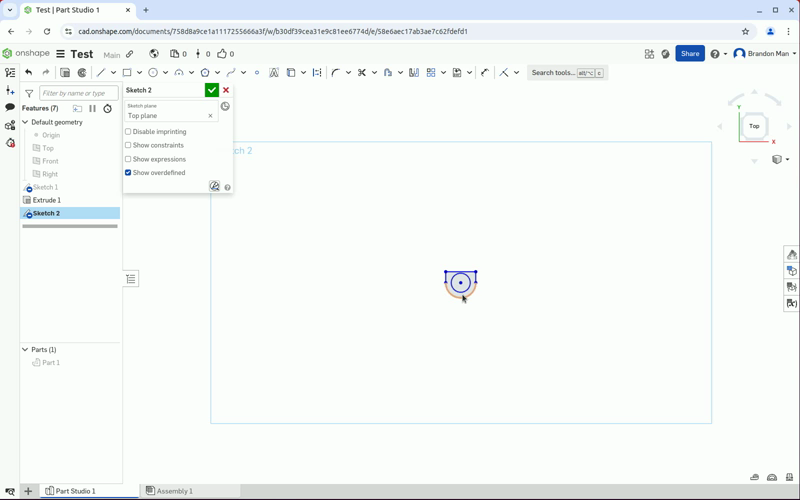
scroll(6)
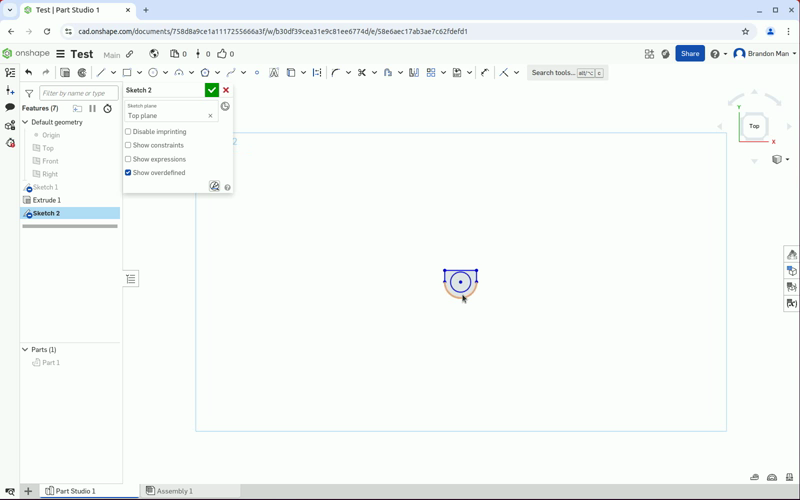
scroll(6)
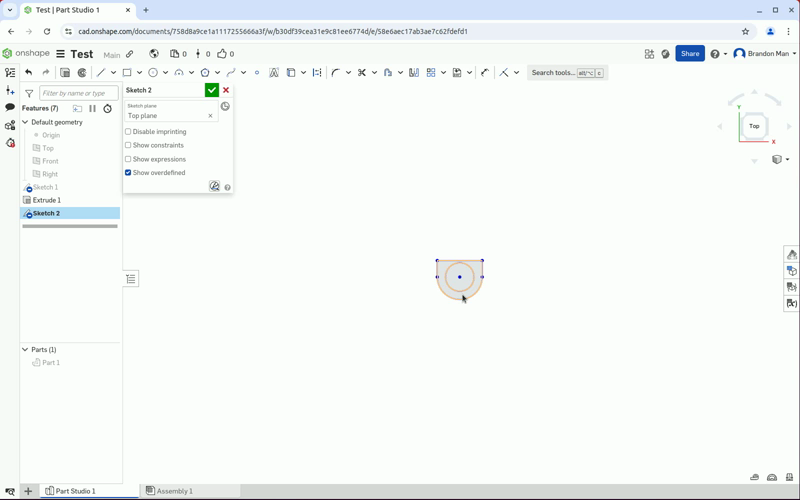
scroll(6)
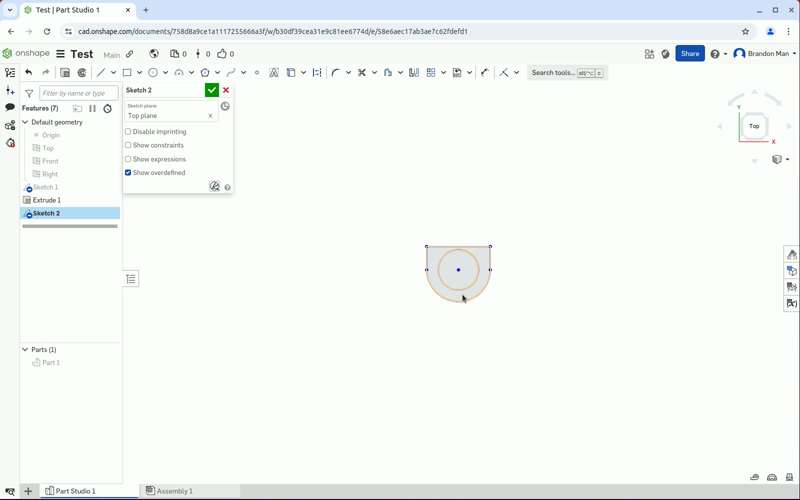
scroll(6)
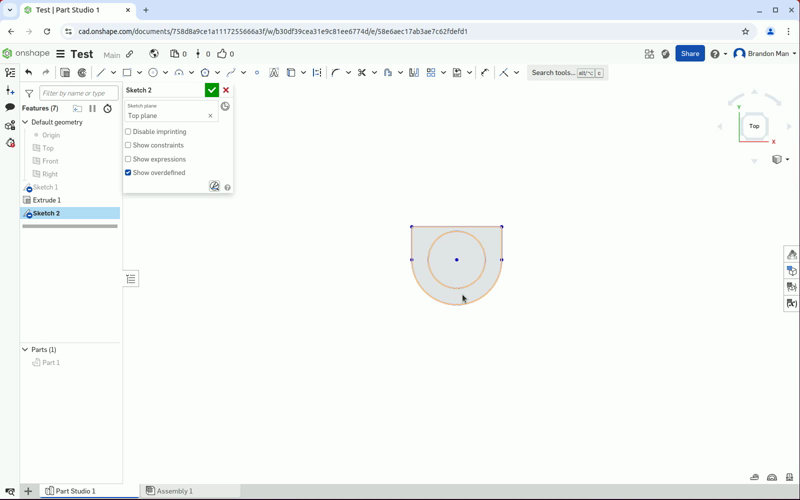
scroll(6)
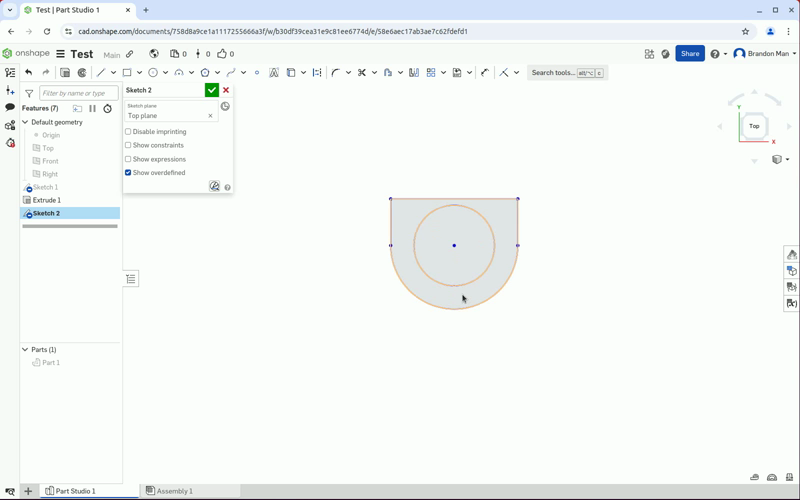
scroll(6)
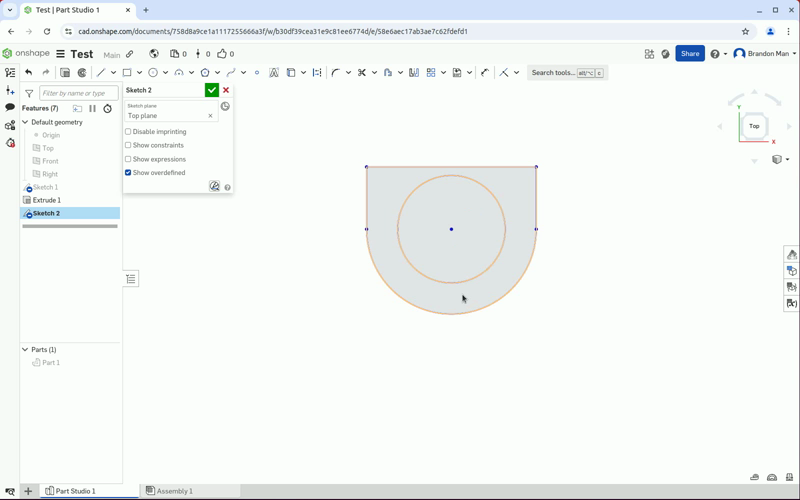
scroll(6)
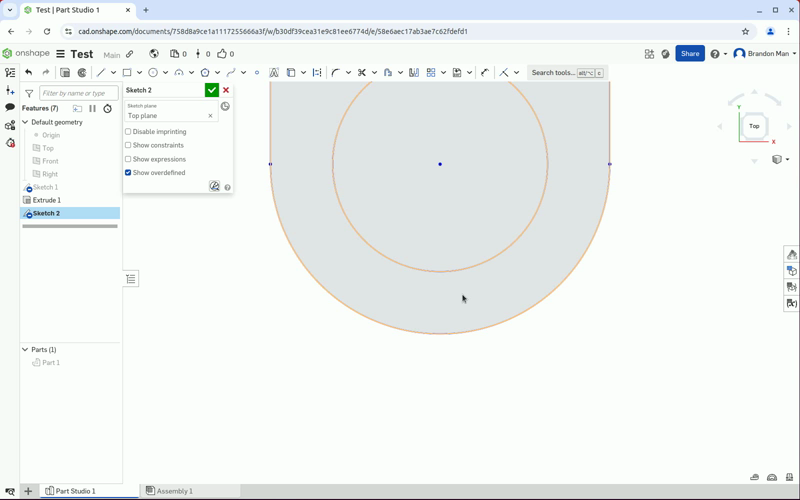
click(462, 294)
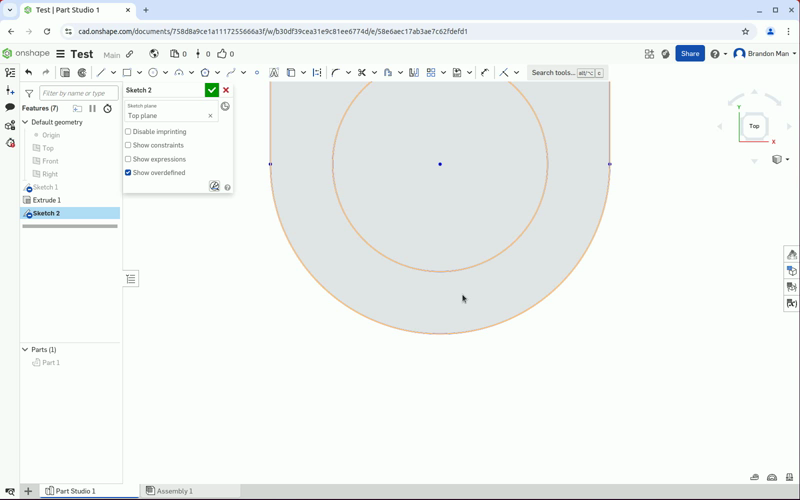
scroll(-6)
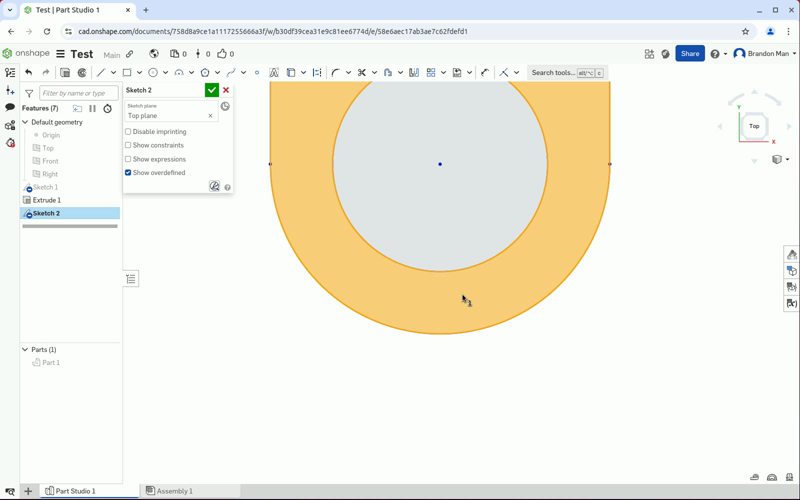
scroll(-6)
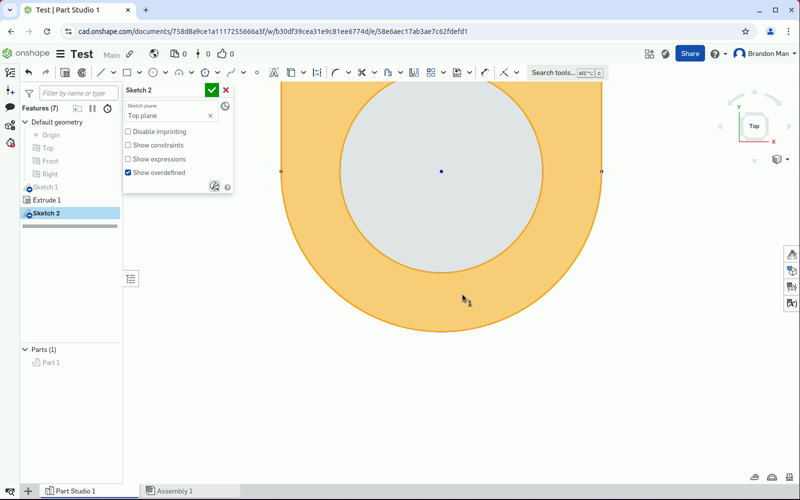
scroll(-6)
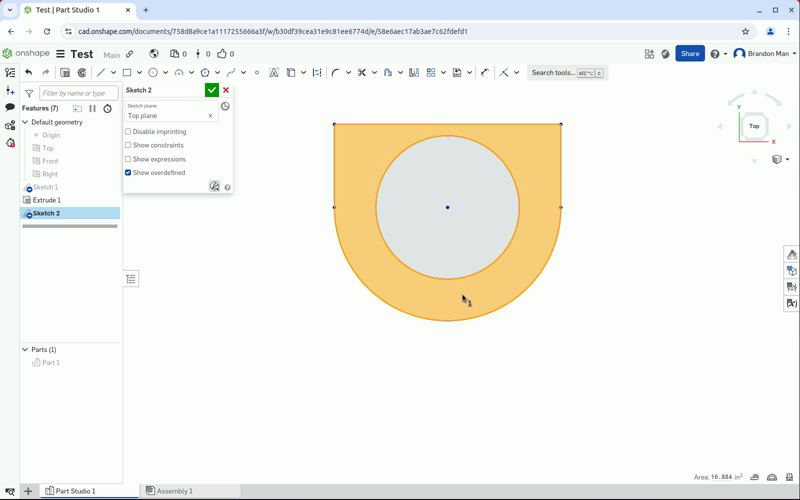
scroll(-6)
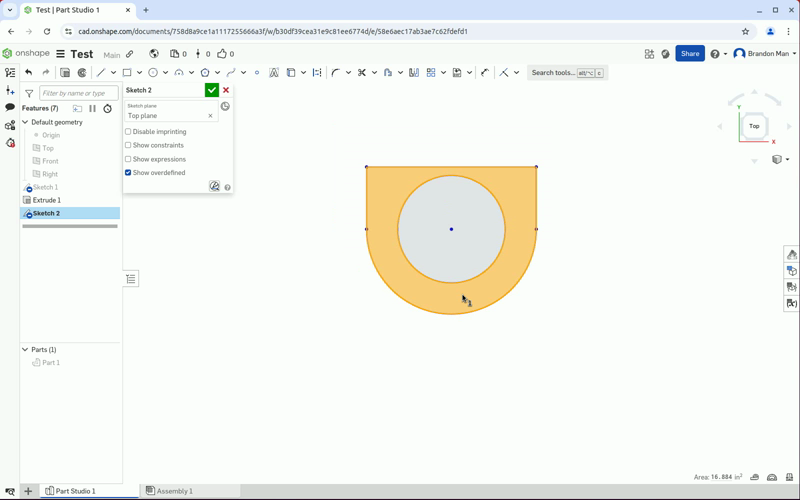
scroll(-6)
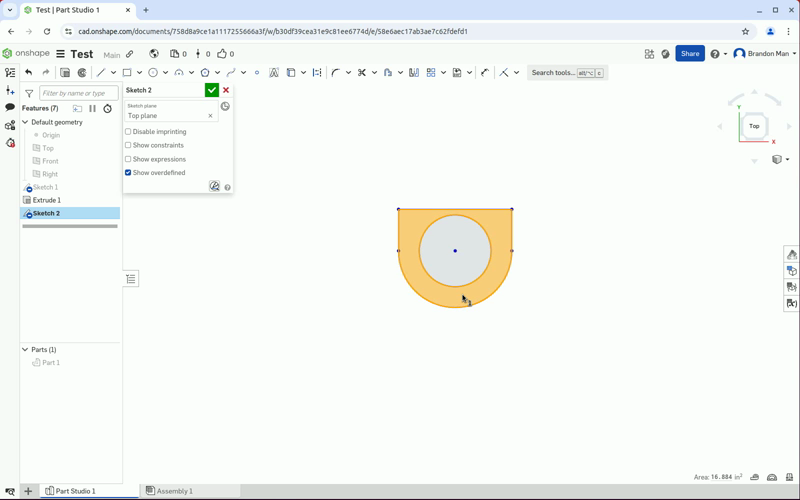
scroll(-6)
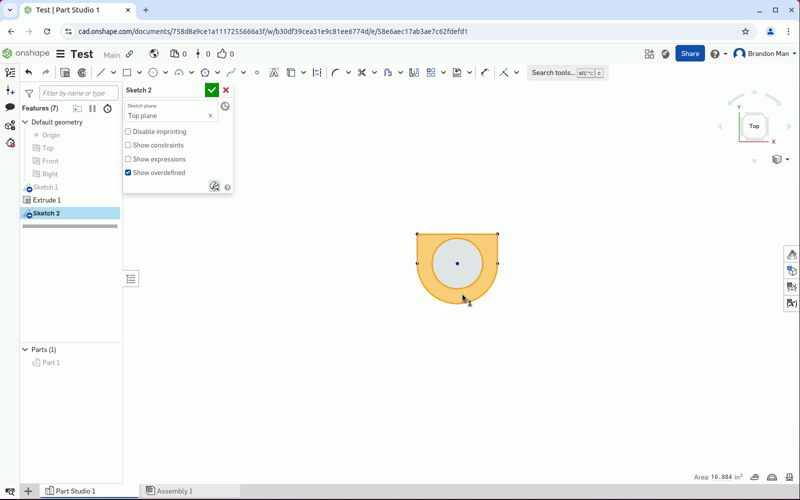
scroll(-6)
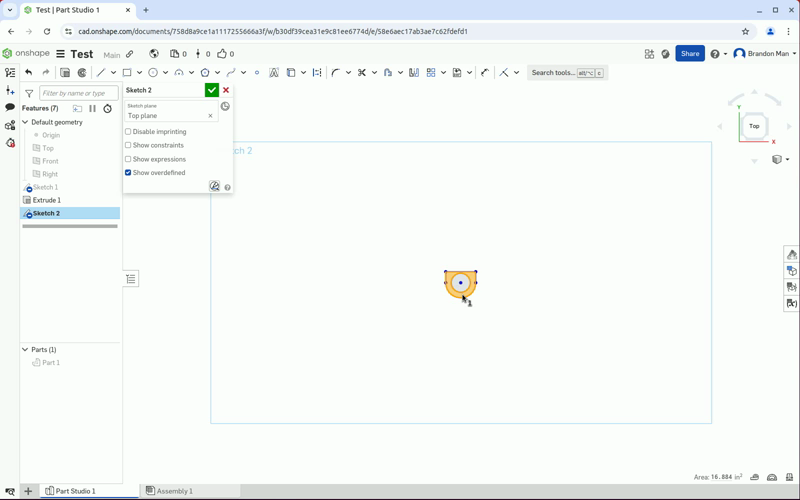
mouse_move(73, 352)
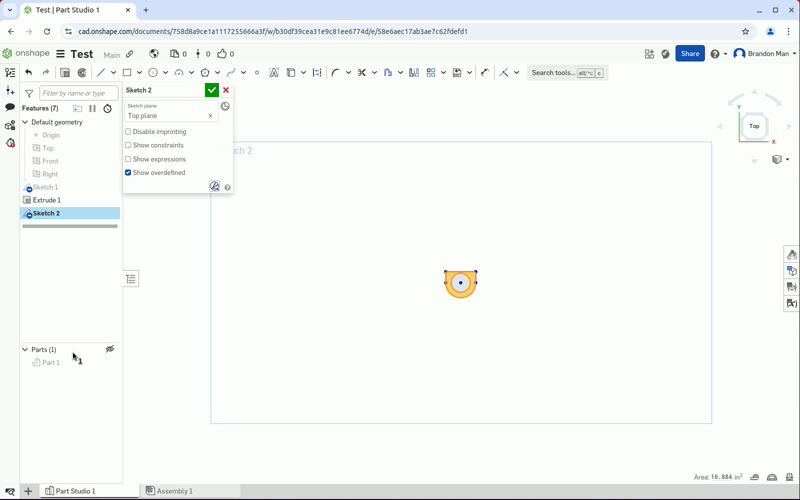
key(shift+y)
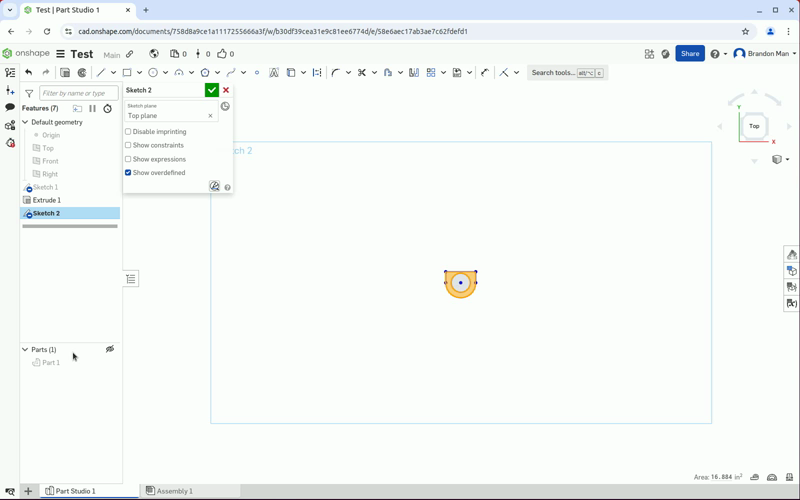
key(shift+e)
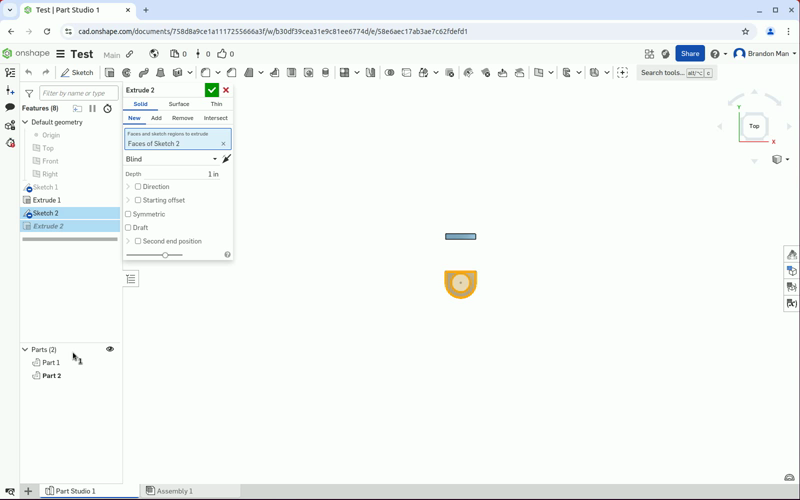
mouse_move(143, 106)
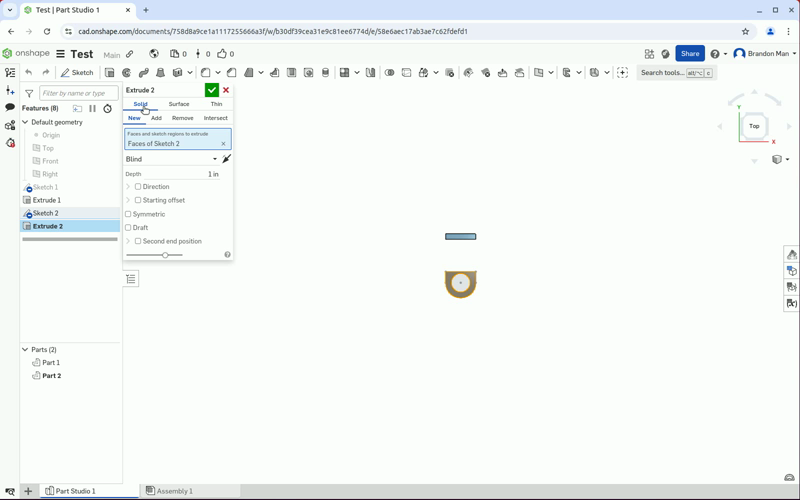
click(143, 106)
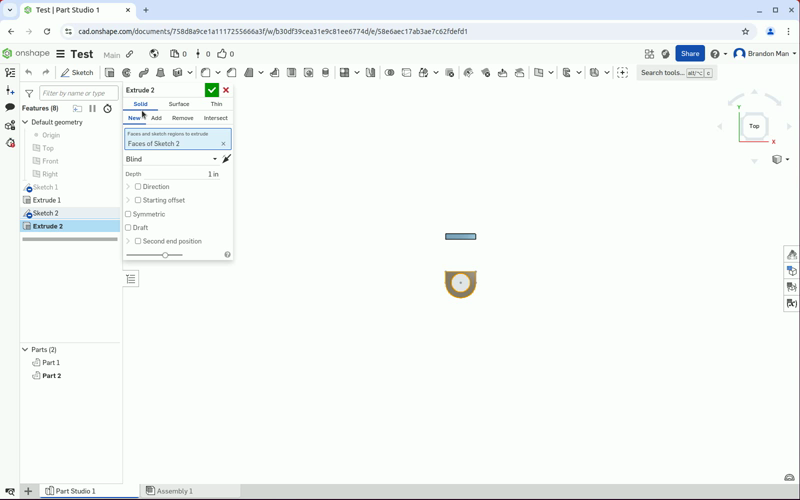
mouse_move(137, 120)
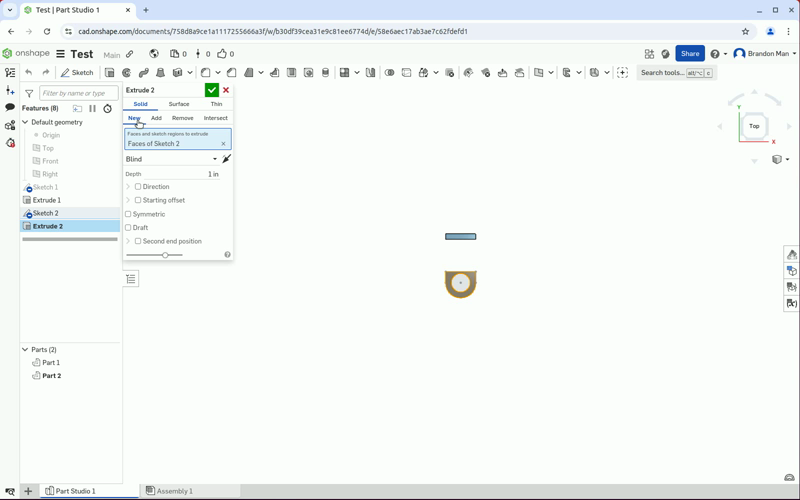
click(137, 120)
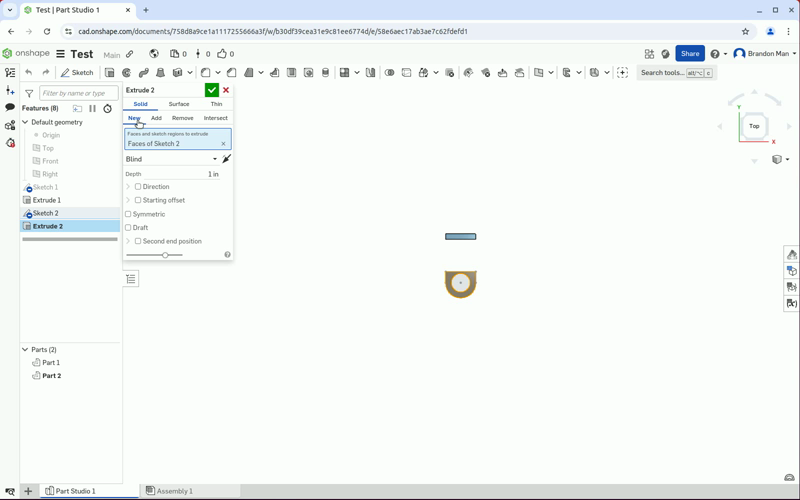
key(tab, 4)
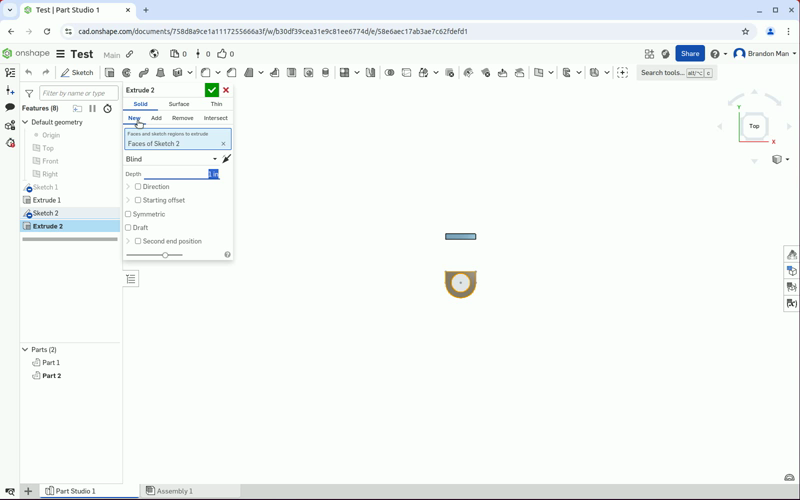
text(1.204)
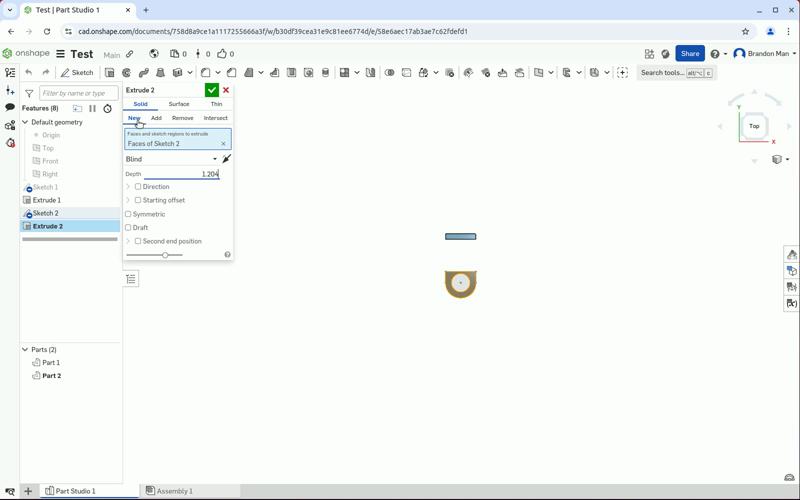
key(enter)
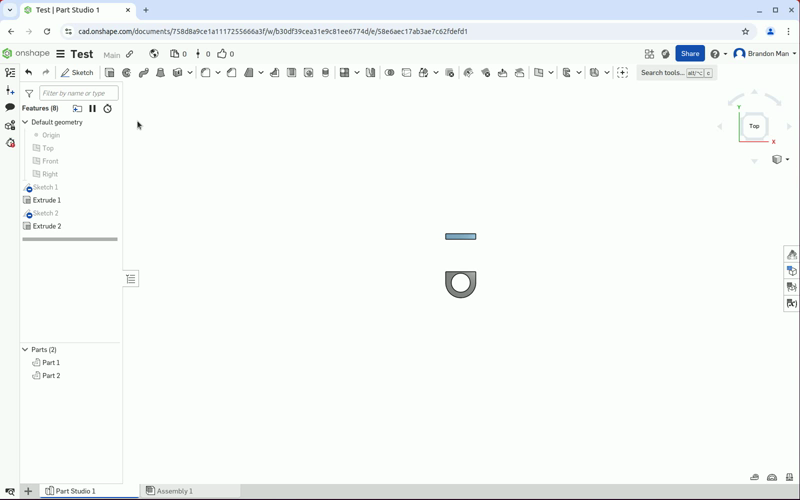
key(shift+h)
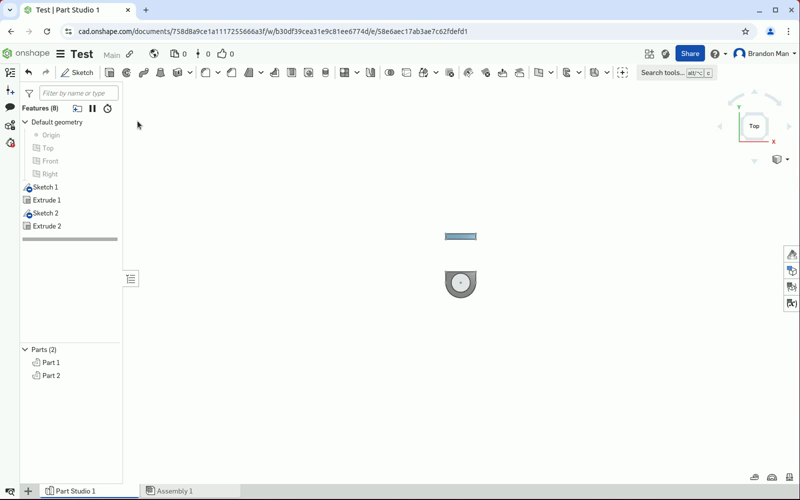
key(shift+h)
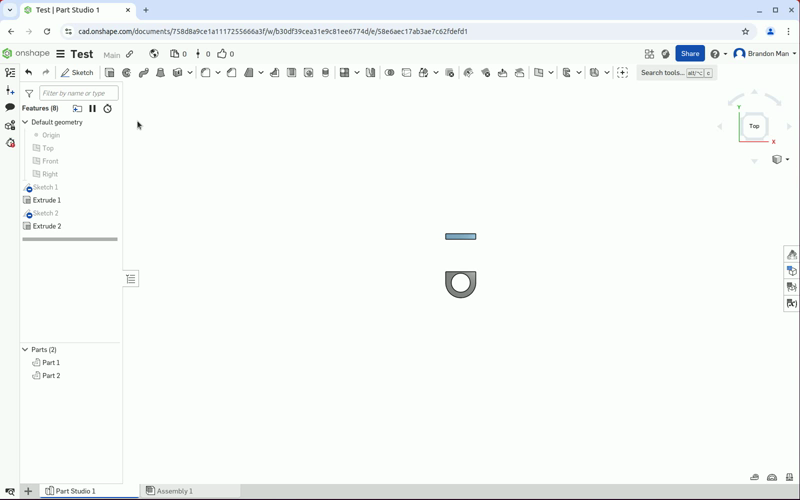
mouse_move(73, 189)
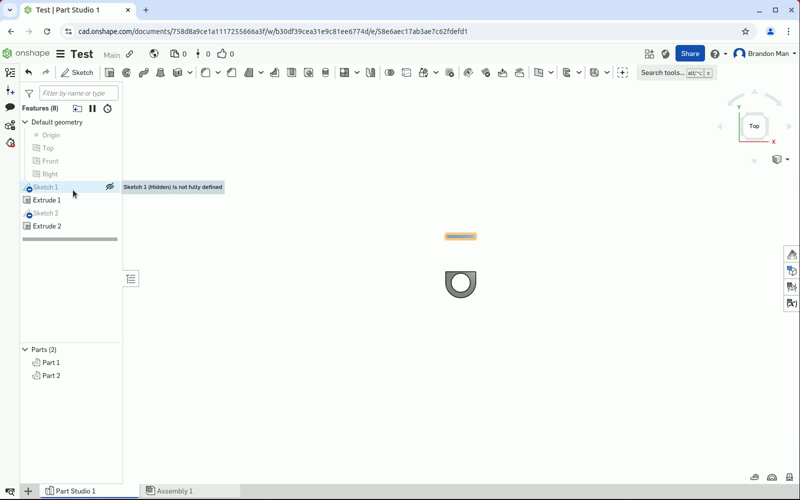
click(73, 189)
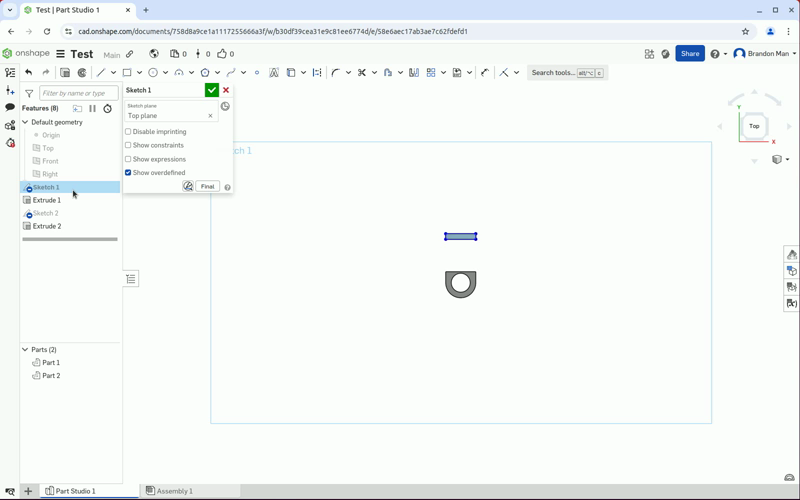
mouse_move(229, 92)
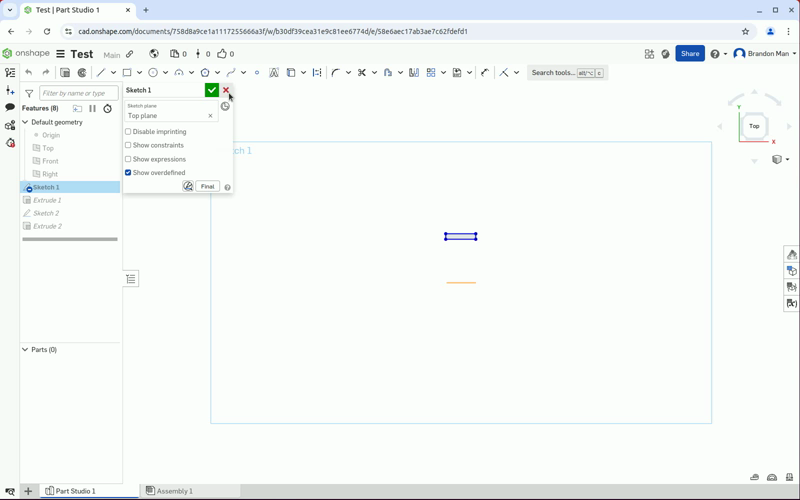
click(229, 92)
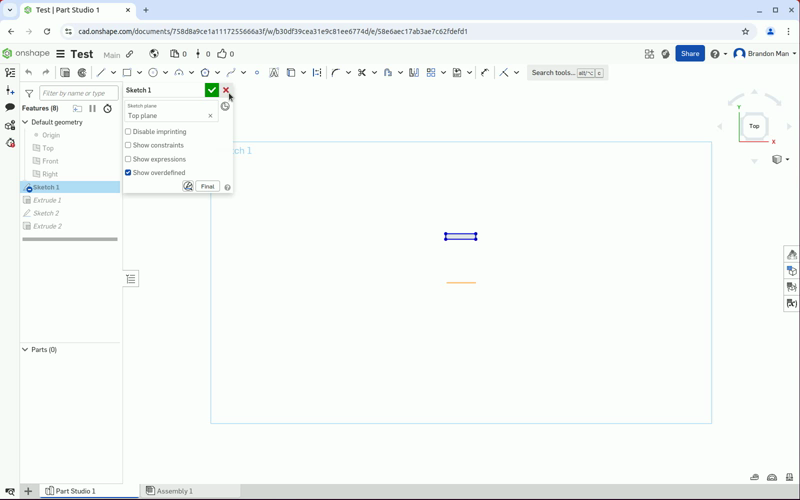
key(shift+s)
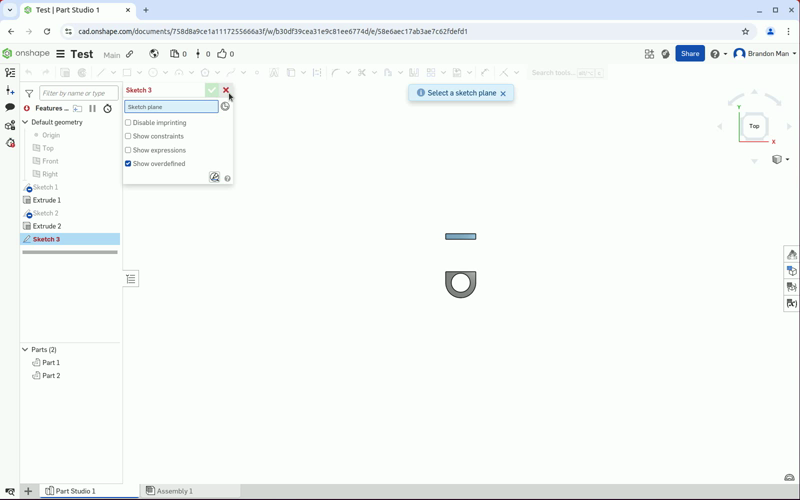
mouse_move(73, 150)
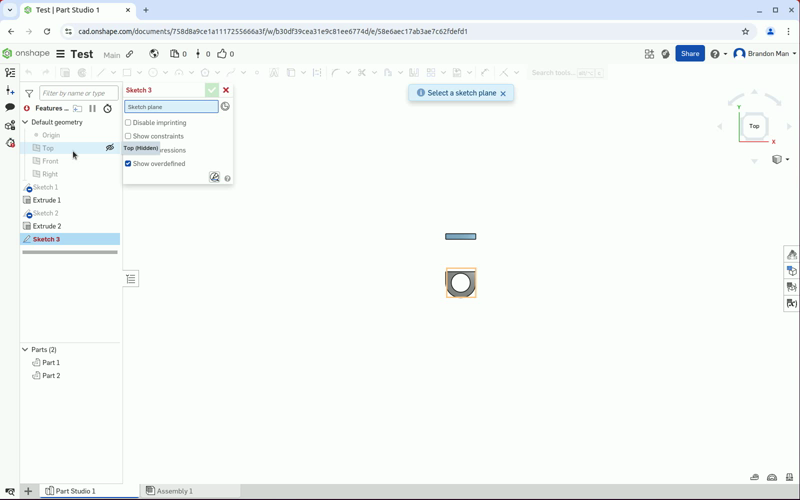
click(73, 150)
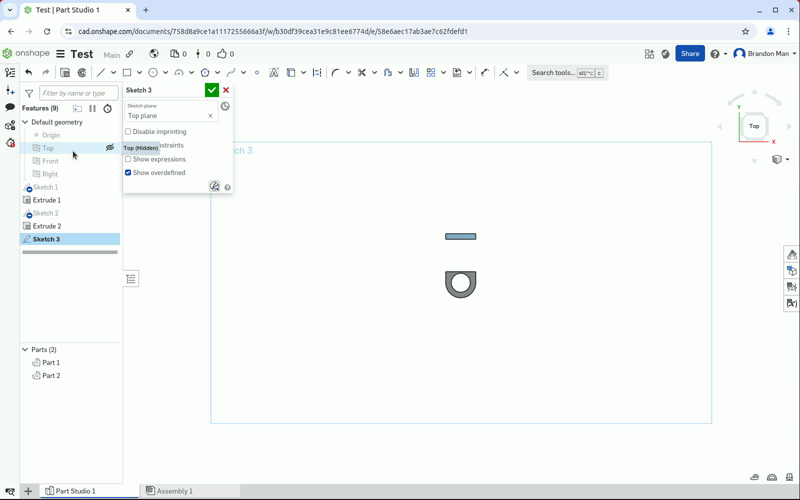
mouse_move(73, 352)
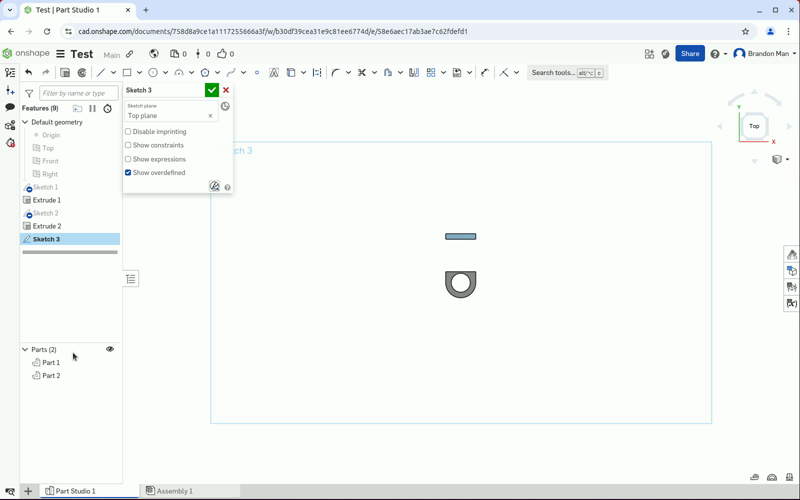
key(y)
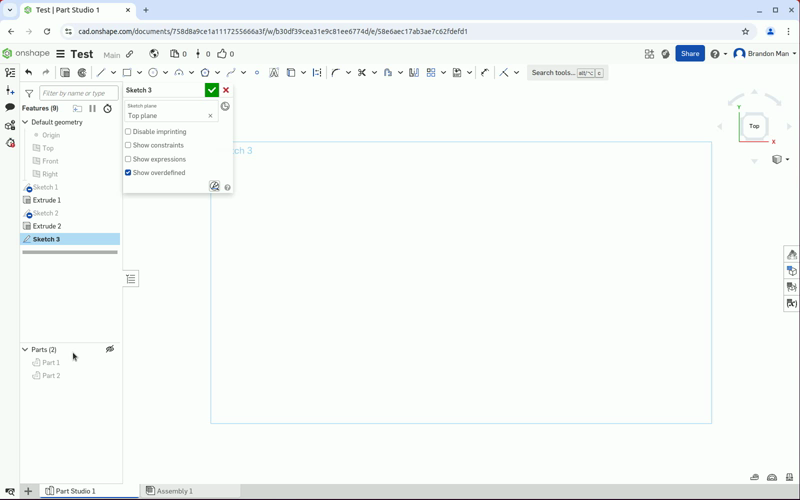
key(l)
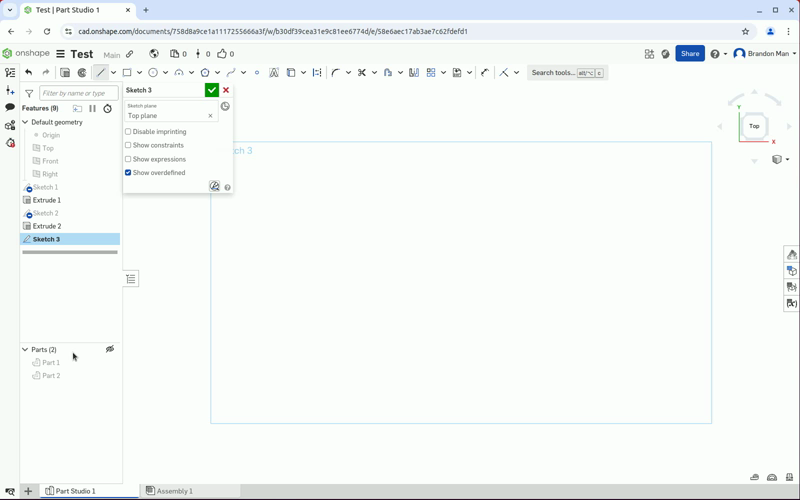
key_down(shift)
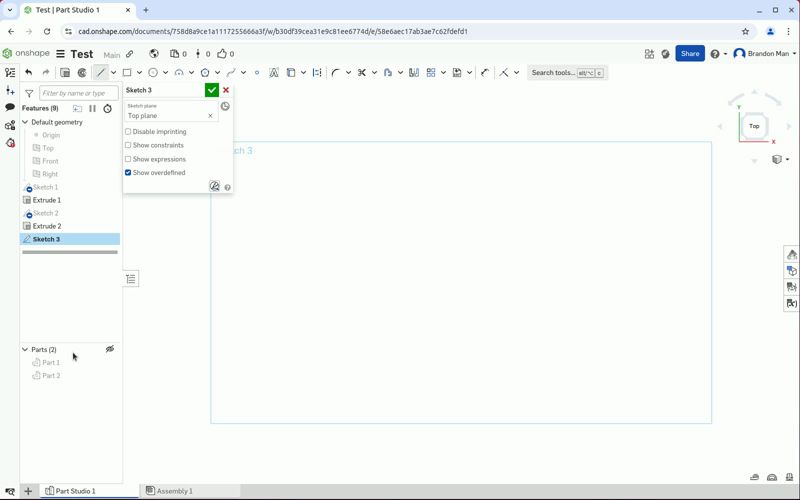
mouse_move(445, 272)
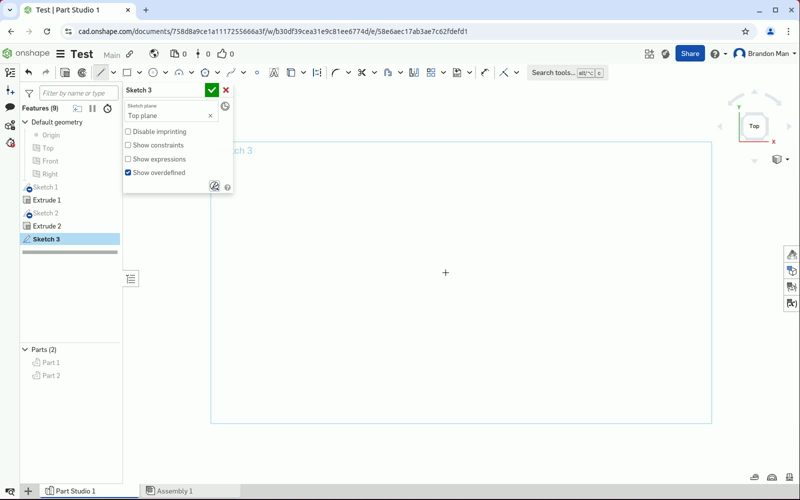
click(445, 272)
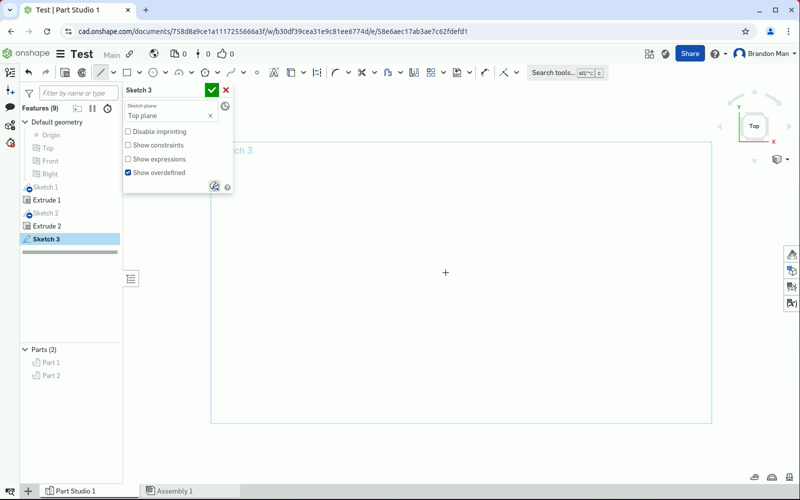
key_up(shift)
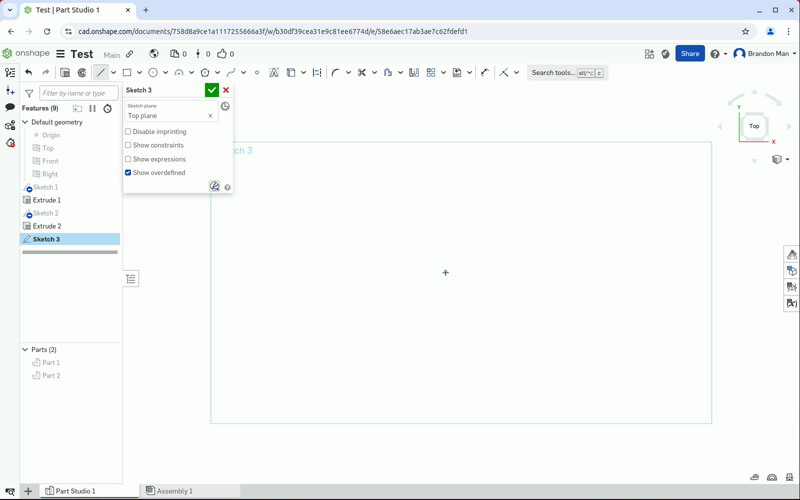
key_down(shift)
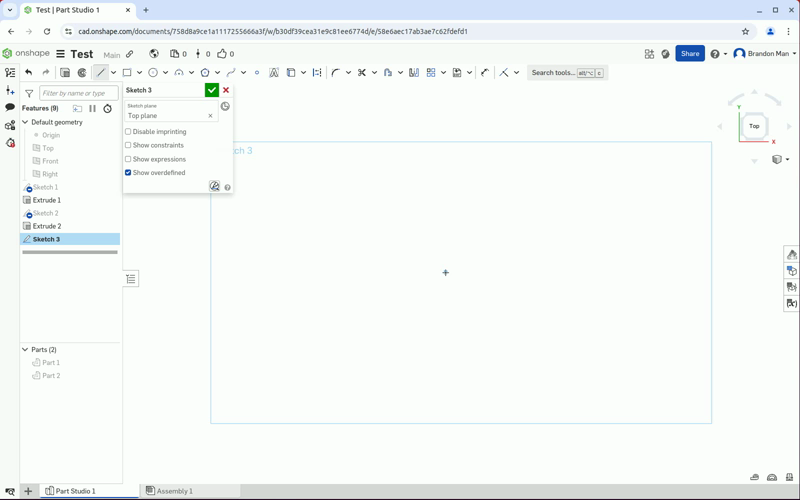
mouse_move(475, 272)
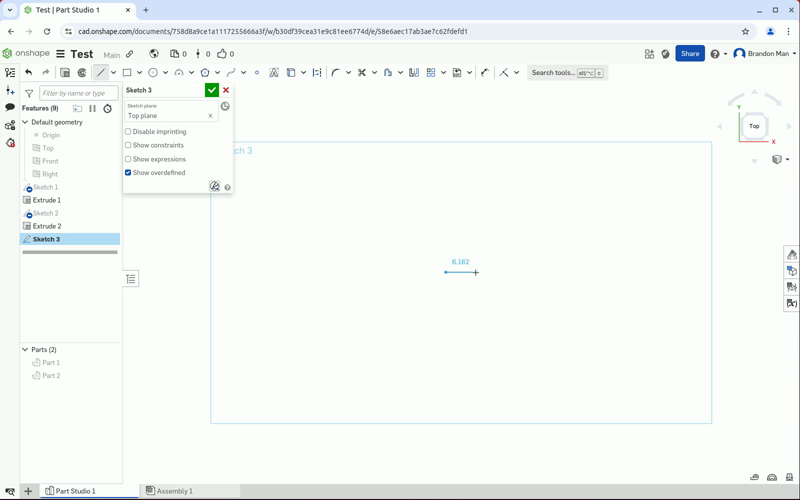
mouse_move(475, 272)
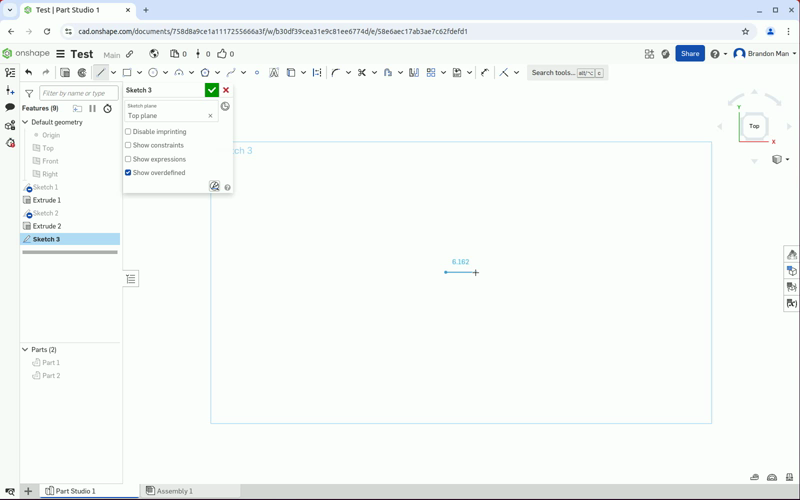
click(475, 272)
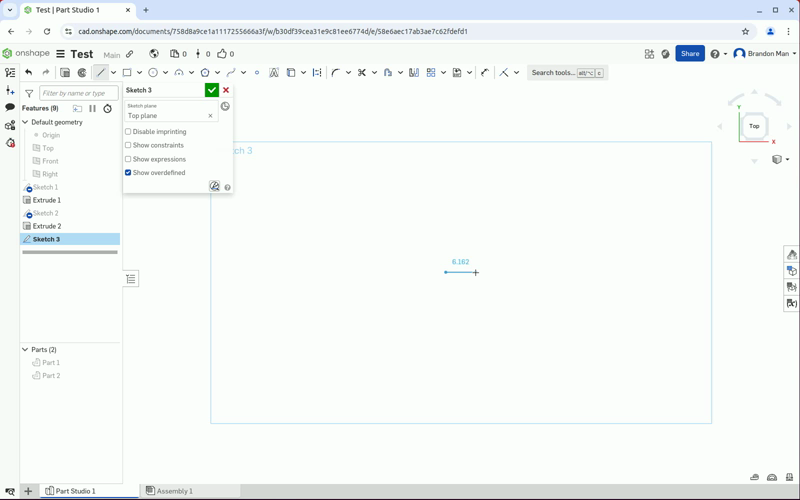
key_up(shift)
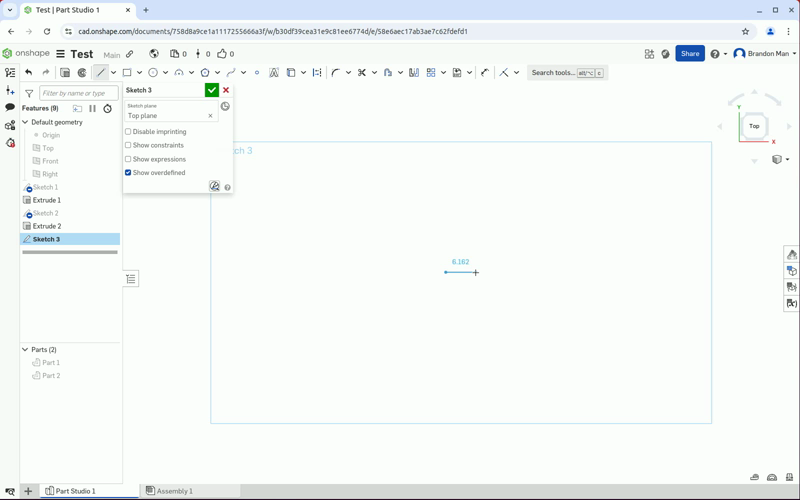
key_down(shift)
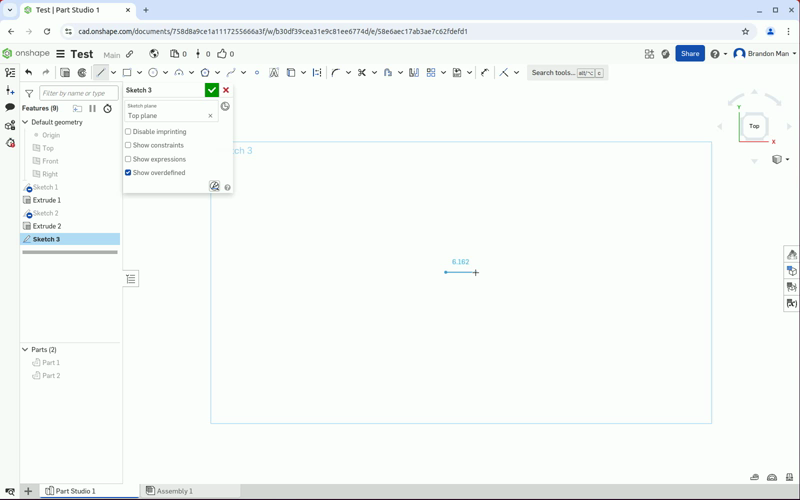
mouse_move(505, 272)
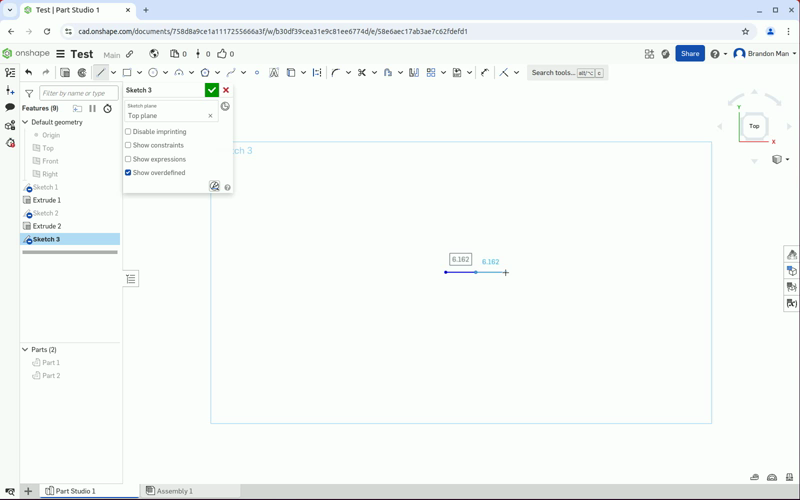
mouse_move(475, 266)
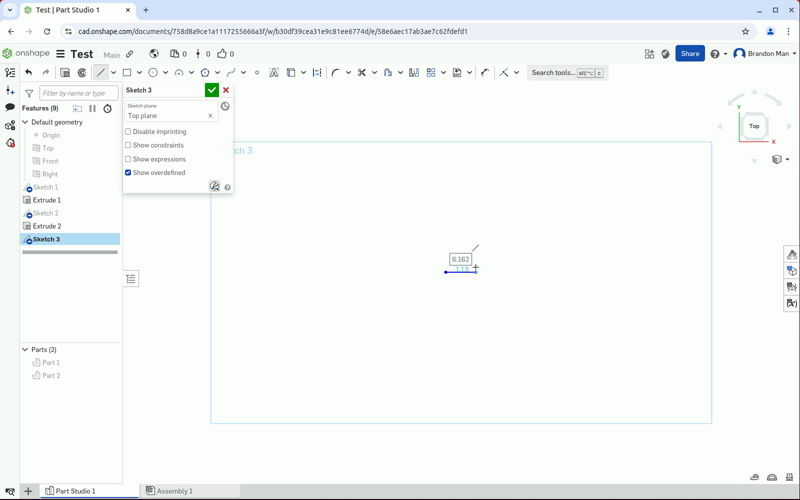
scroll(6)
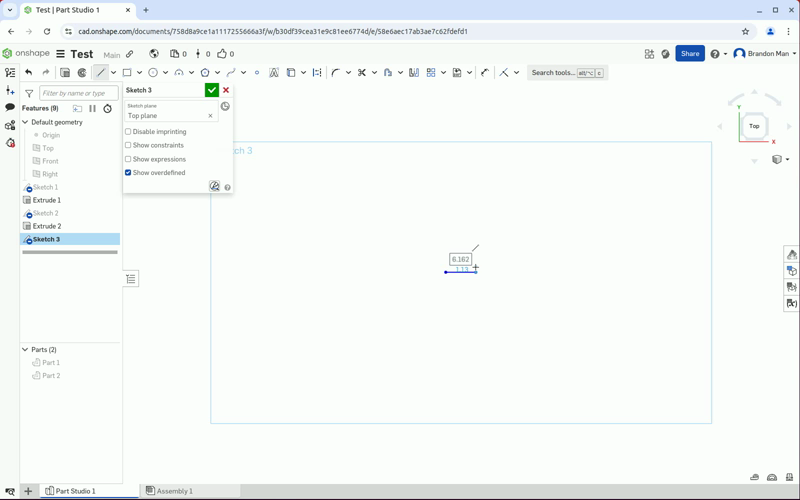
scroll(6)
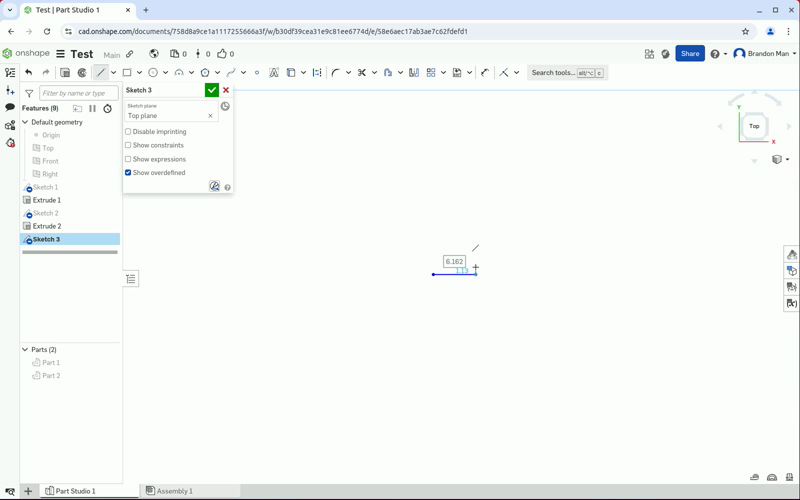
scroll(6)
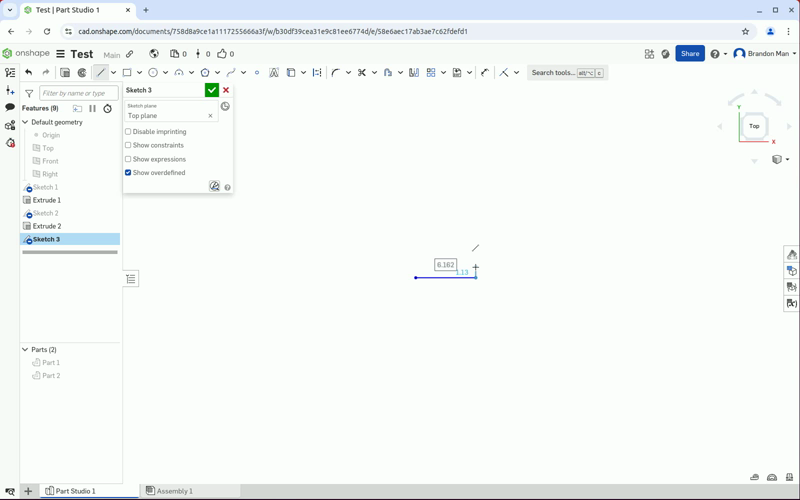
scroll(6)
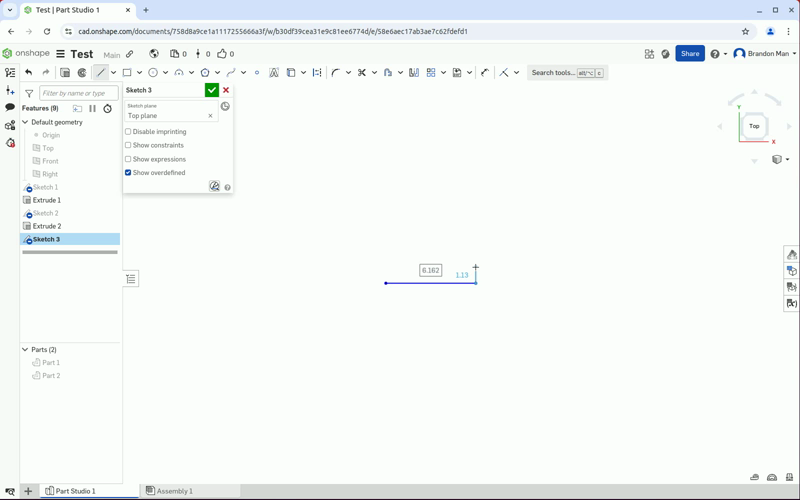
scroll(6)
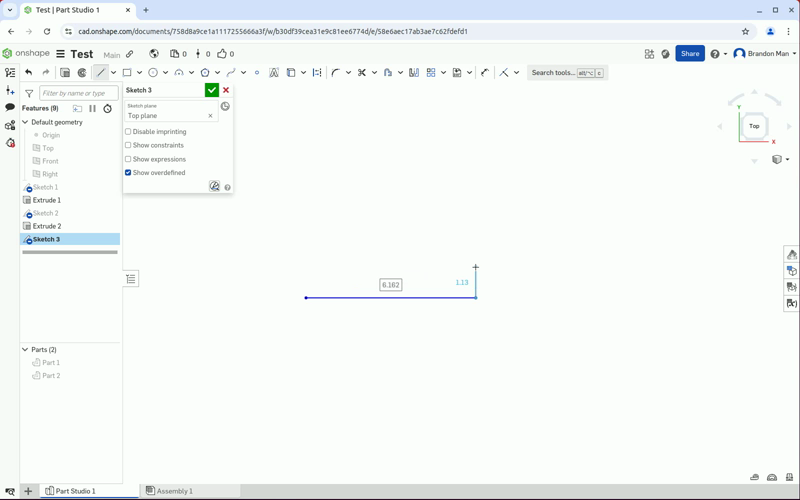
scroll(6)
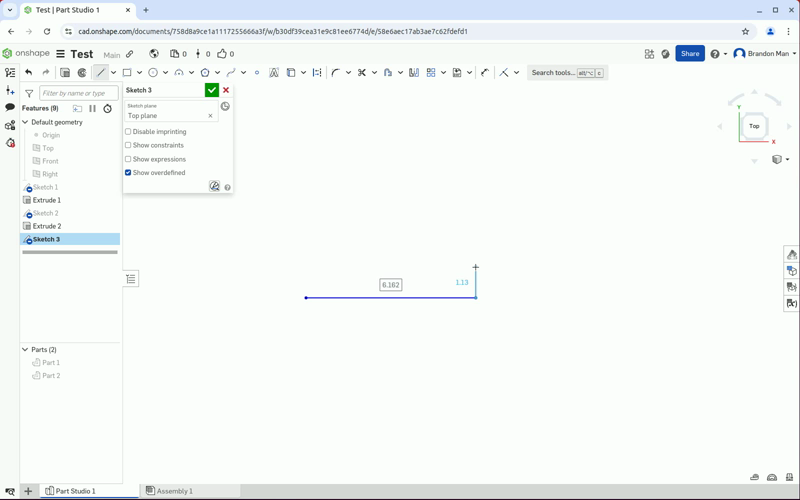
scroll(6)
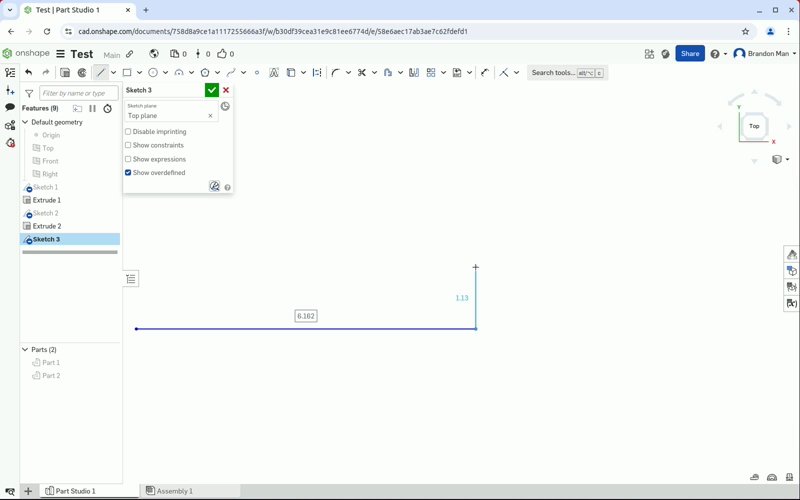
click(475, 266)
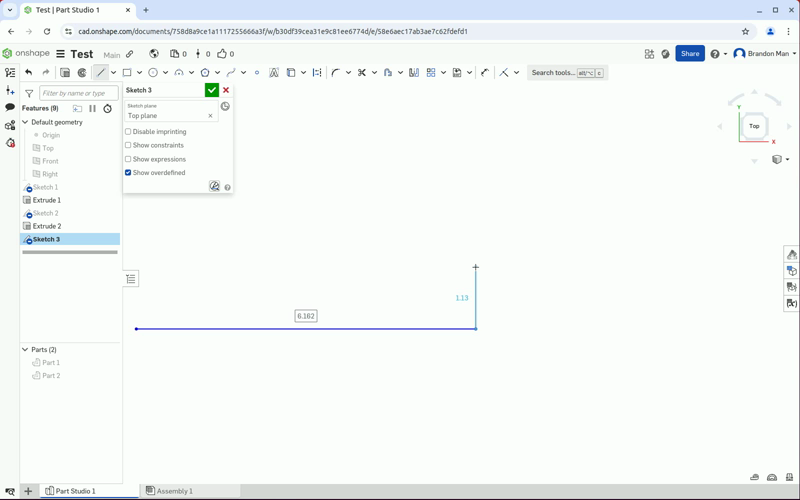
scroll(-6)
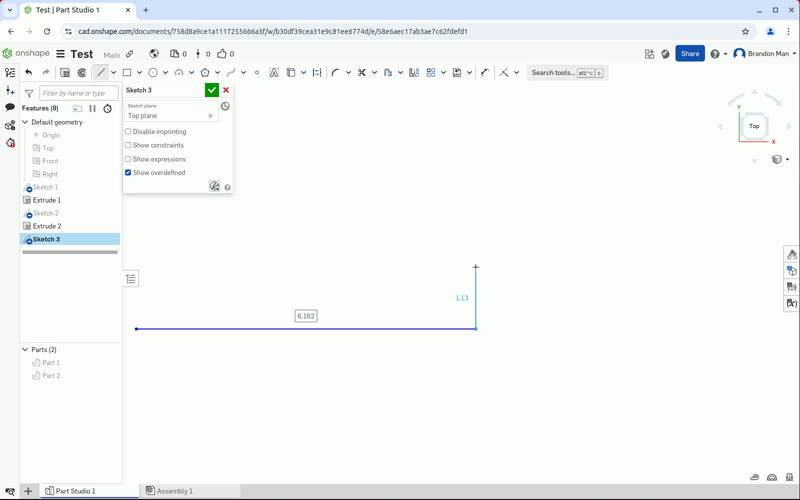
scroll(-6)
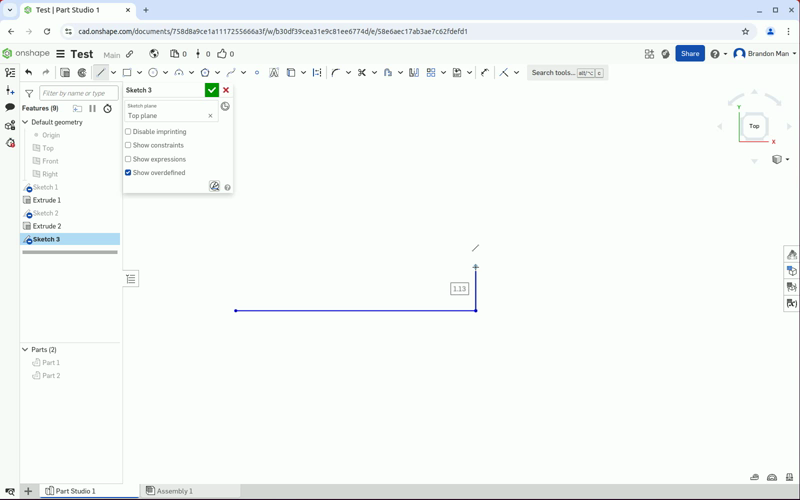
scroll(-6)
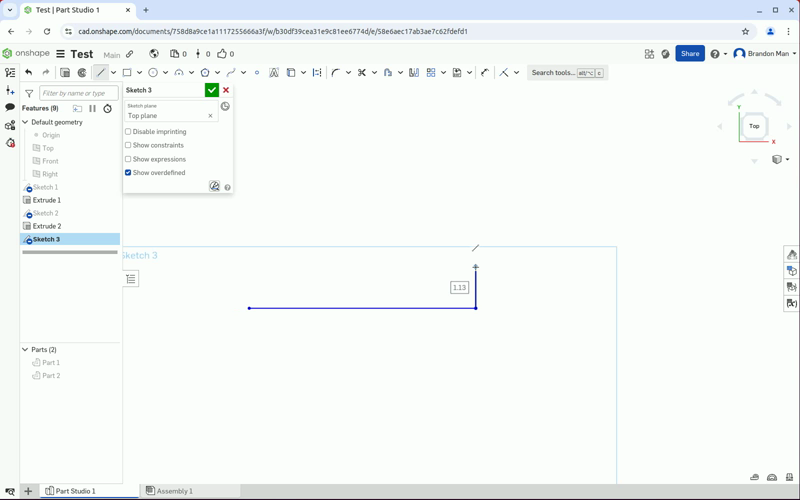
scroll(-6)
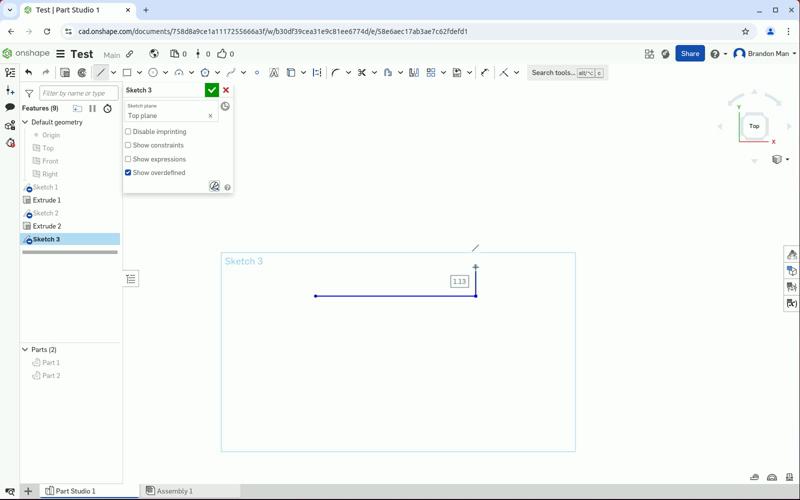
scroll(-6)
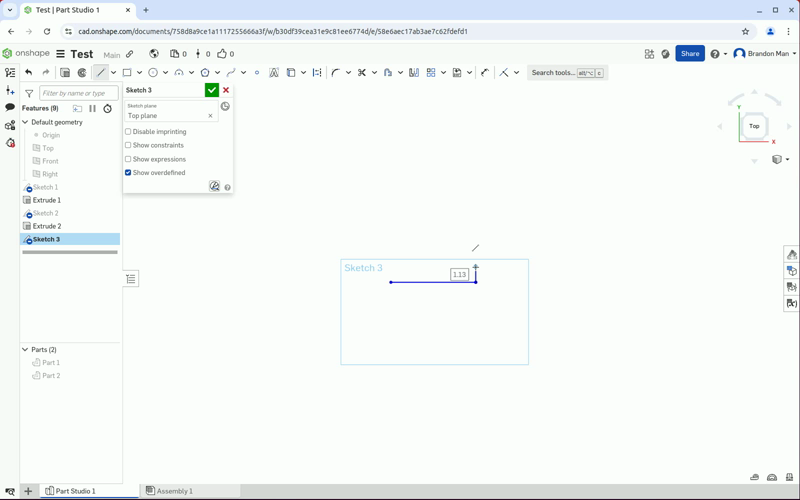
scroll(-6)
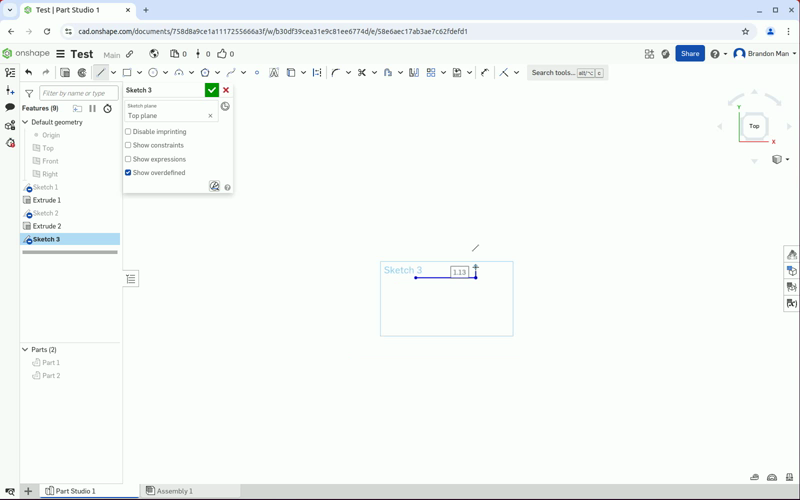
scroll(-6)
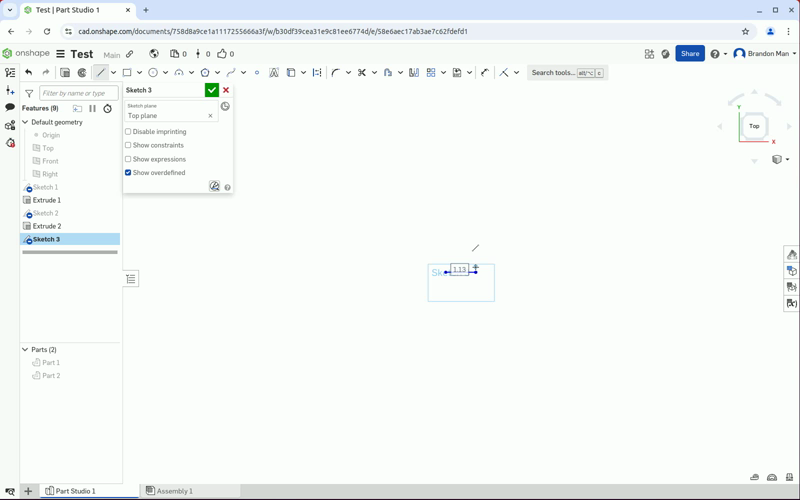
key_up(shift)
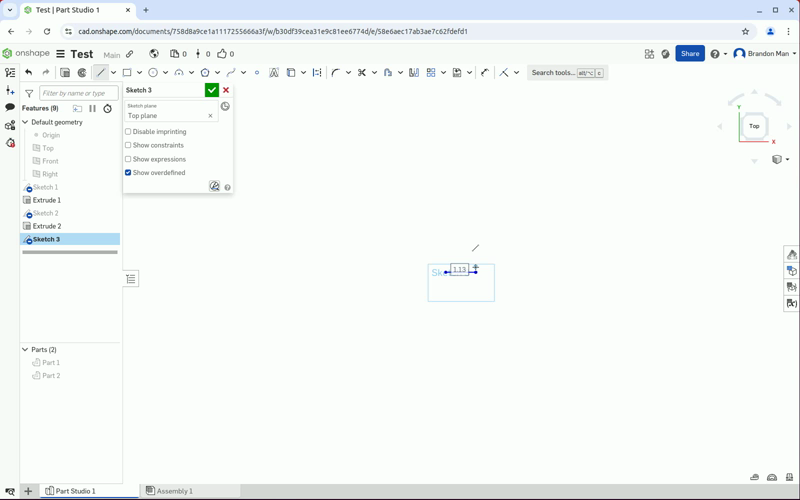
key_down(shift)
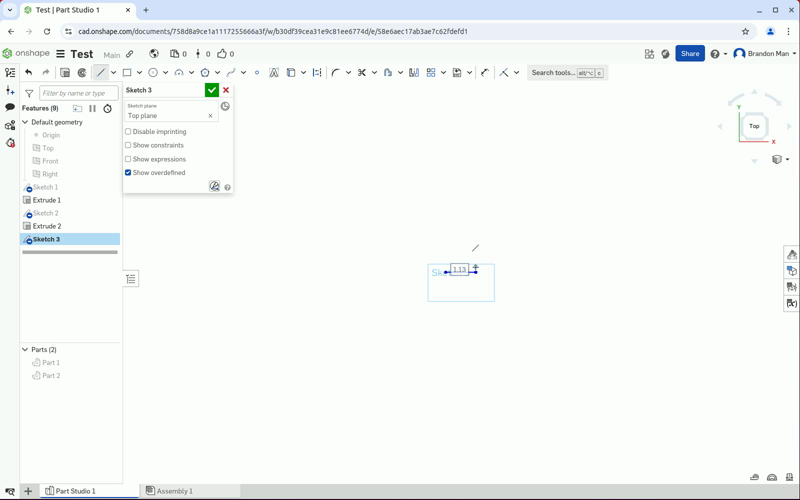
mouse_move(505, 266)
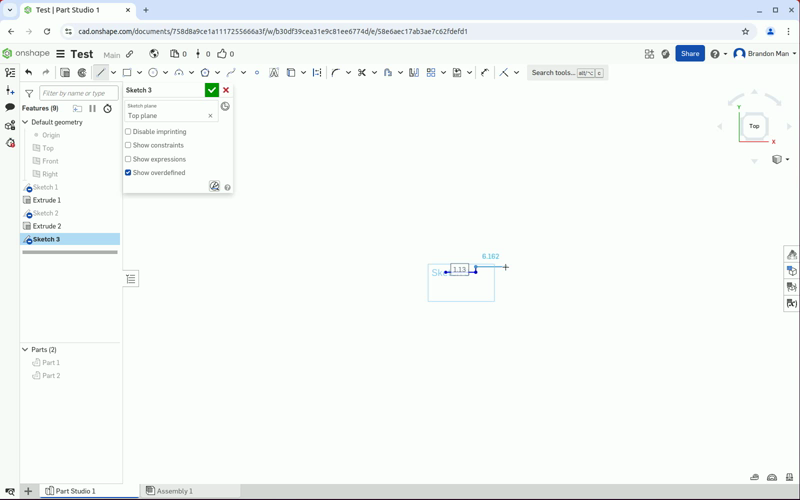
mouse_move(445, 266)
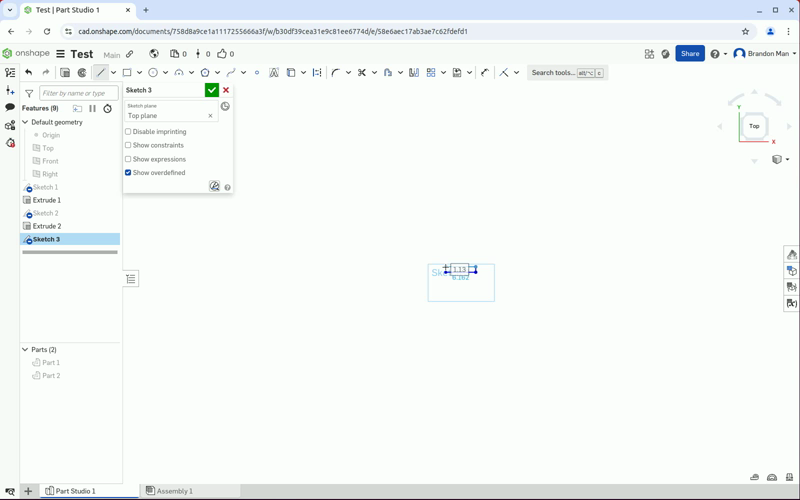
click(445, 266)
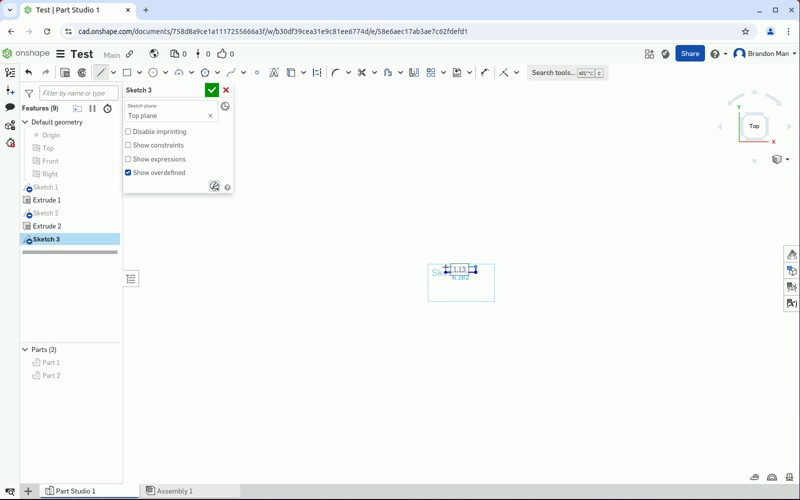
key_up(shift)
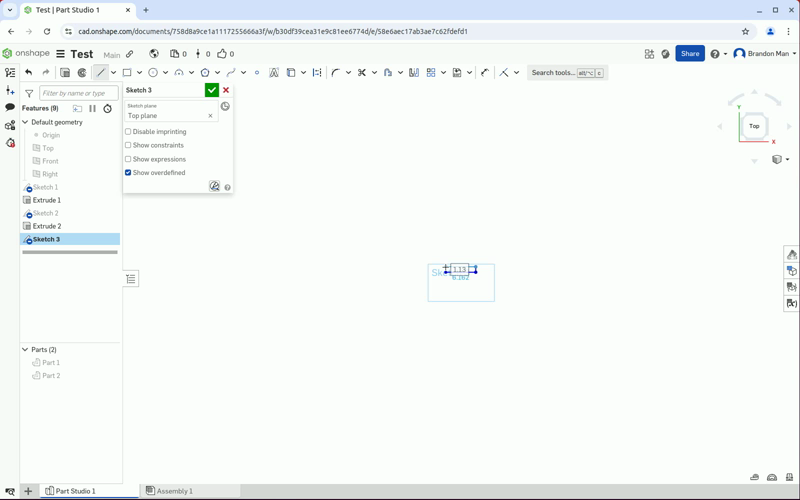
mouse_move(475, 266)
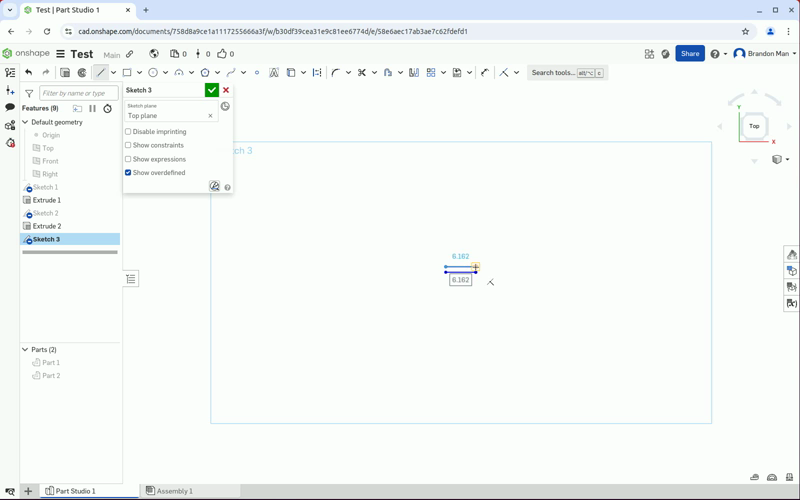
key_down(shift)
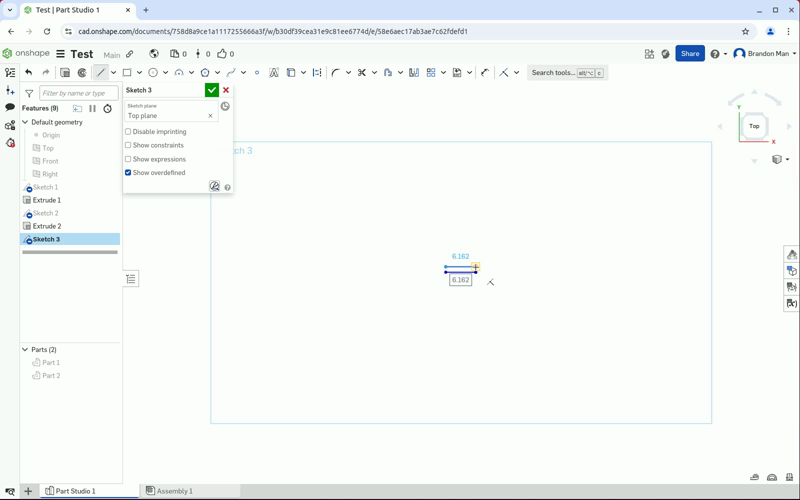
mouse_move(445, 272)
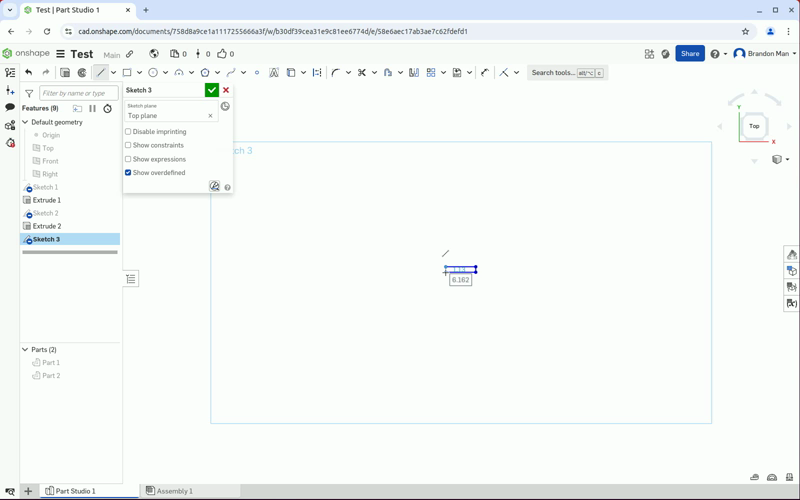
scroll(6)
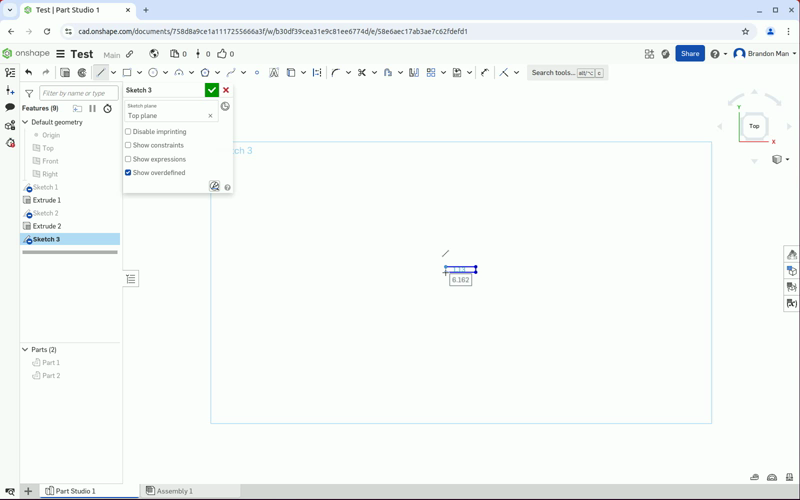
scroll(6)
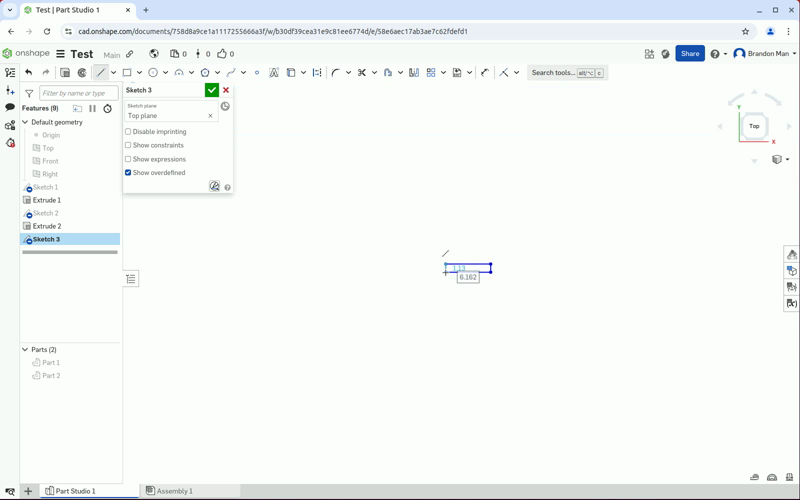
scroll(6)
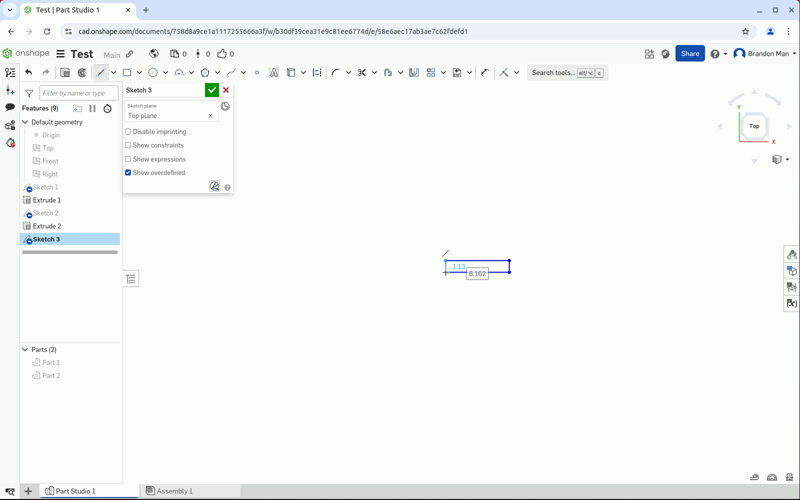
scroll(6)
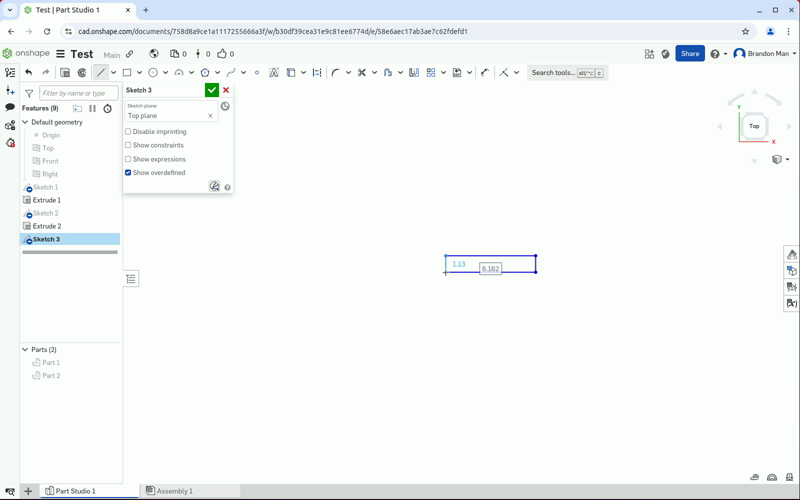
scroll(6)
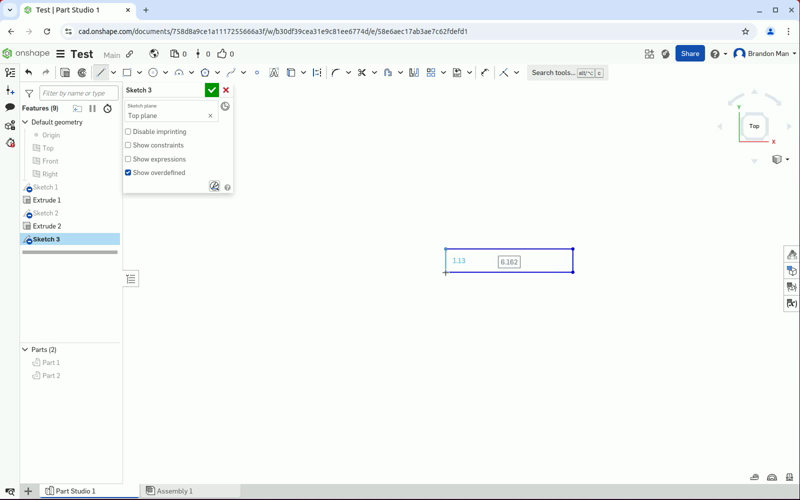
scroll(6)
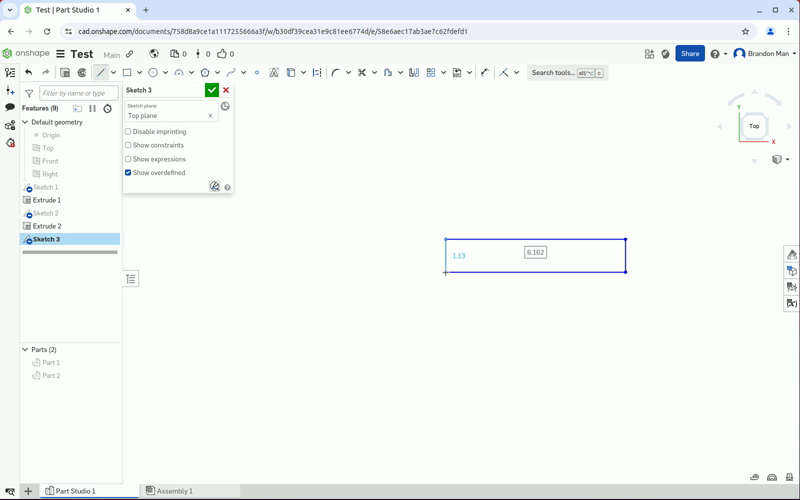
scroll(6)
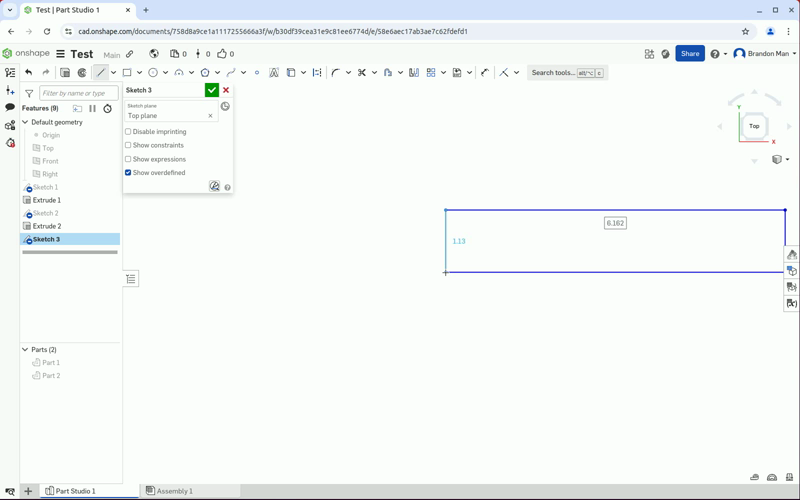
key_up(shift)
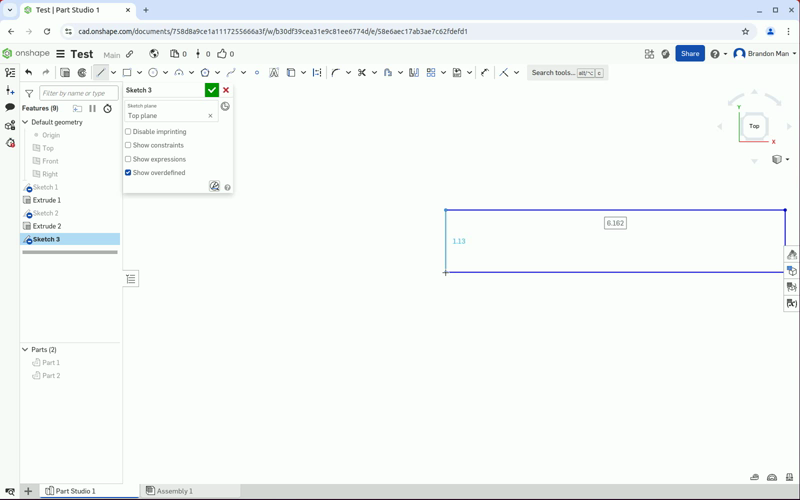
click(445, 272)
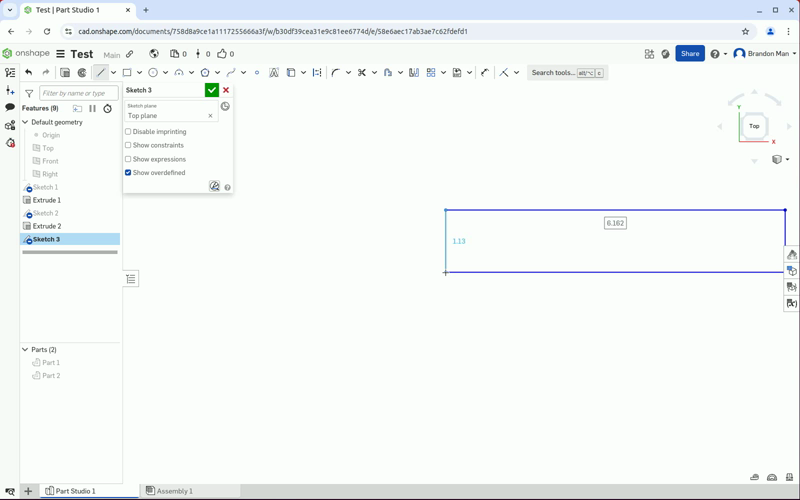
scroll(-6)
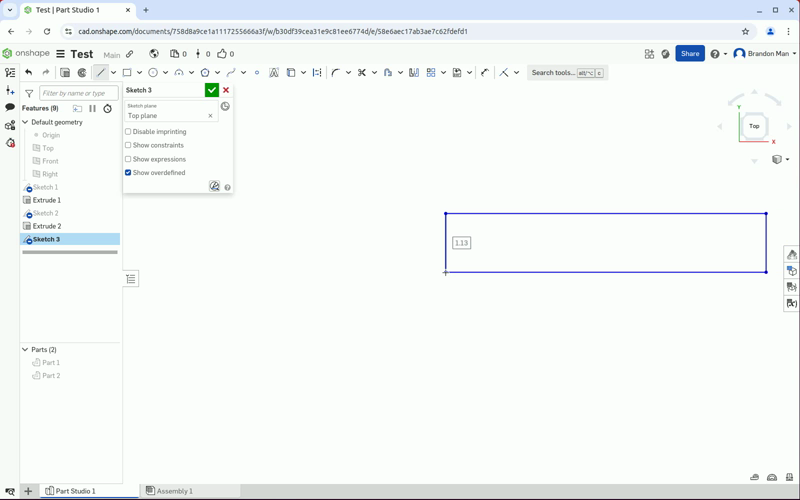
scroll(-6)
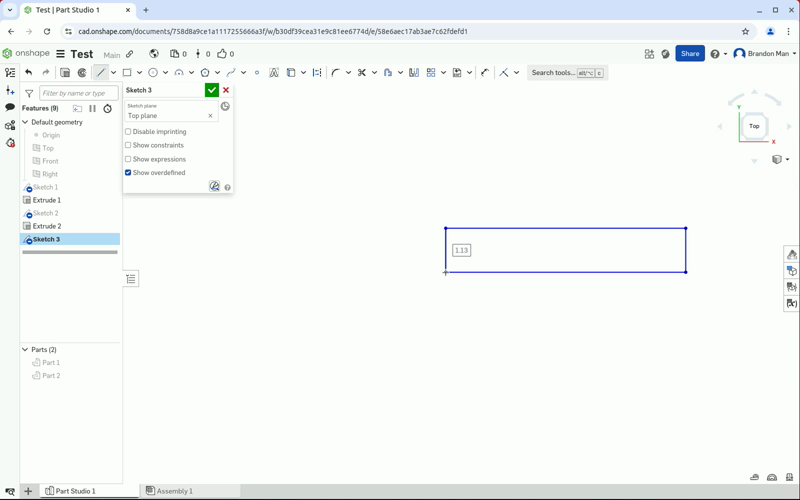
scroll(-6)
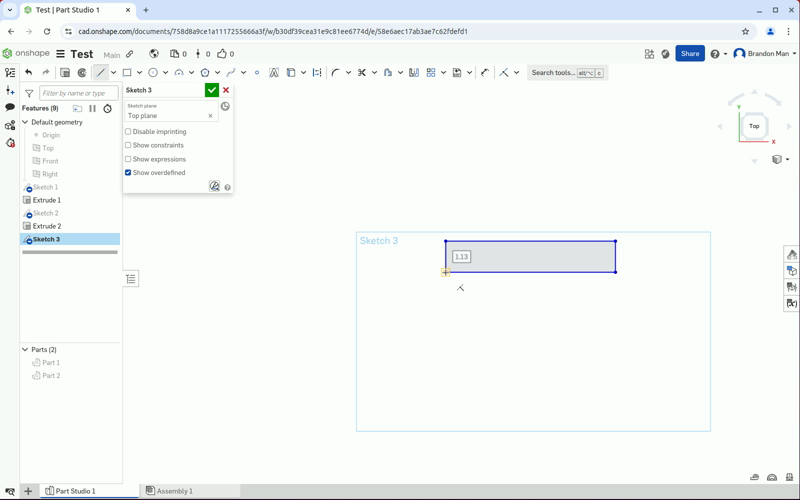
scroll(-6)
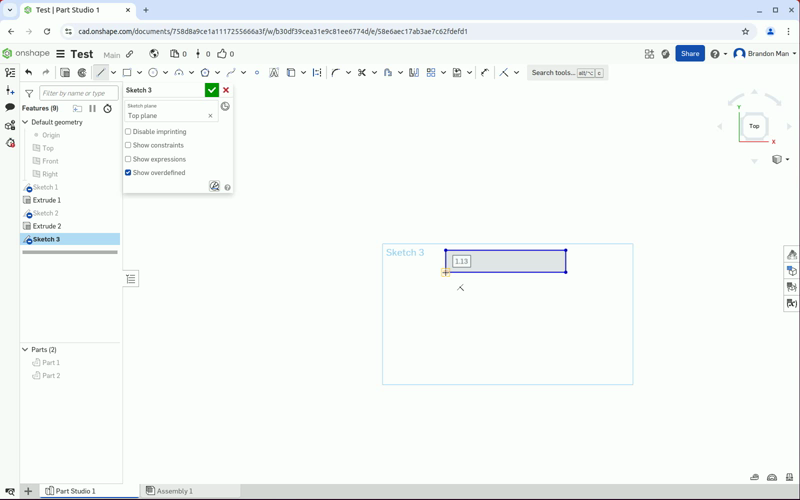
scroll(-6)
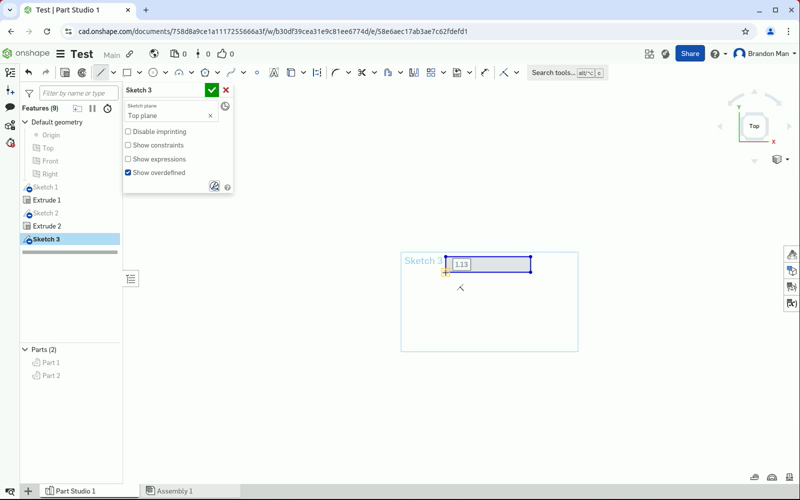
scroll(-6)
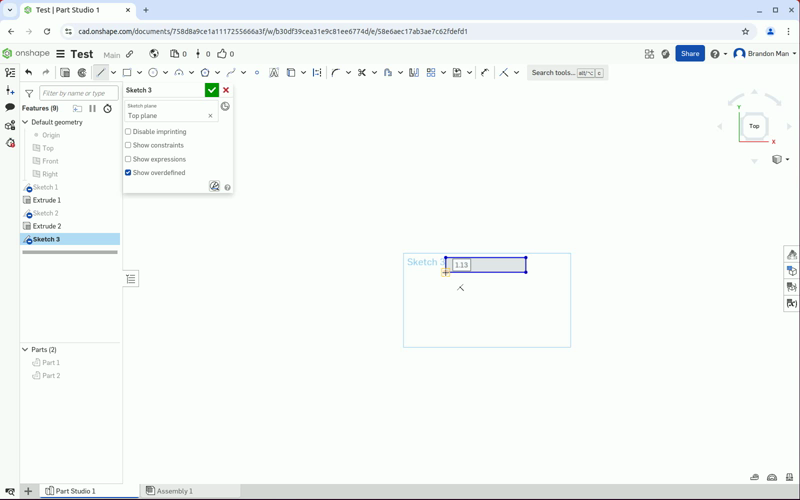
scroll(-6)
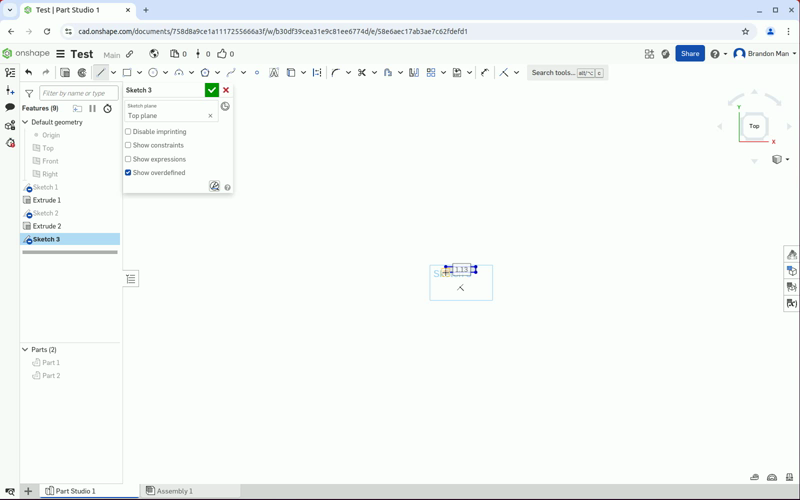
key(esc)
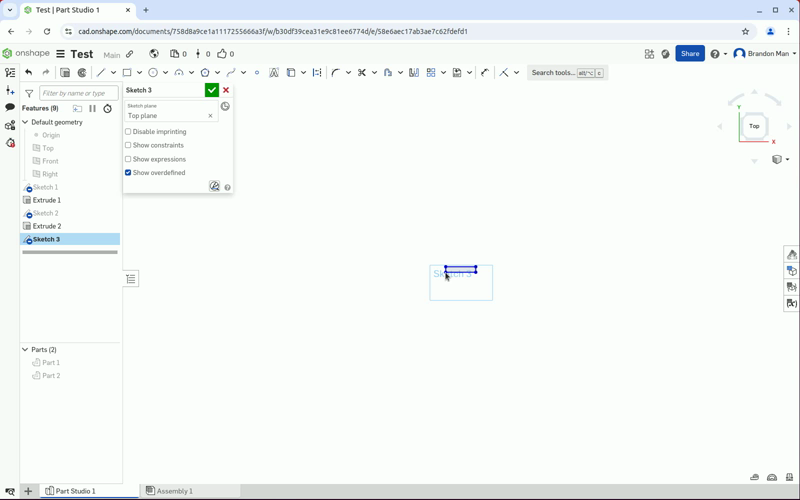
mouse_move(475, 267)
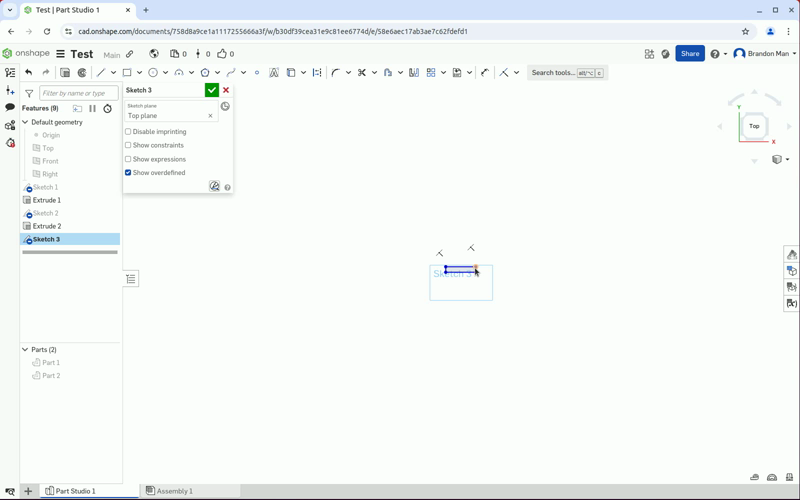
scroll(6)
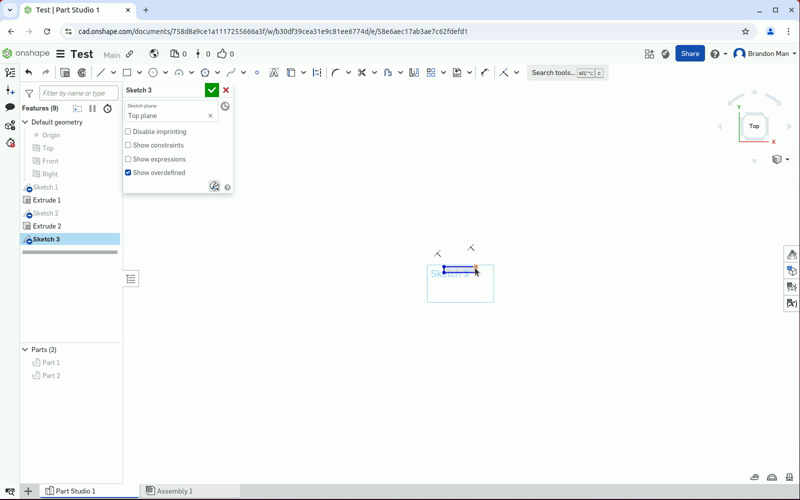
scroll(6)
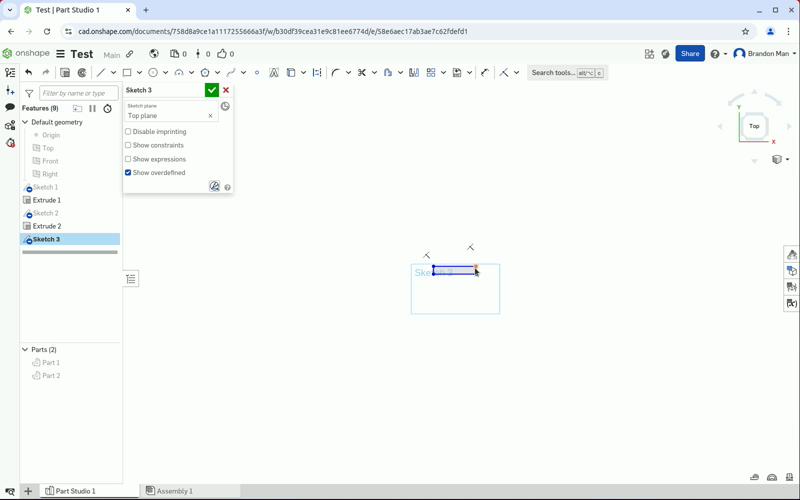
scroll(6)
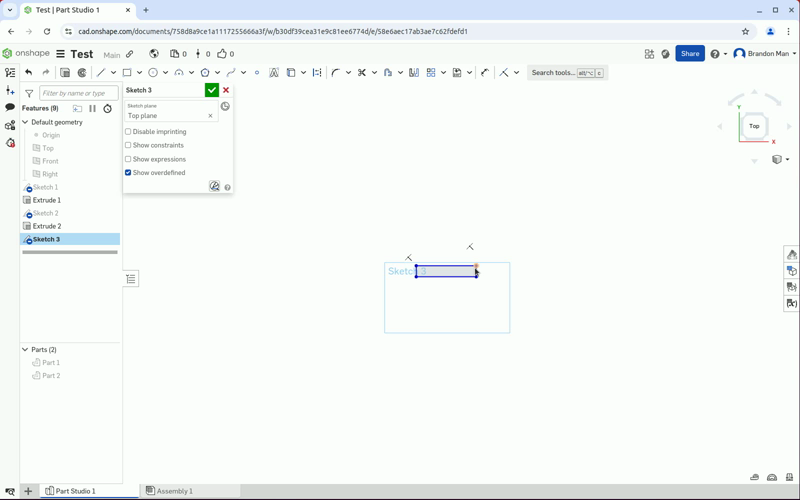
scroll(6)
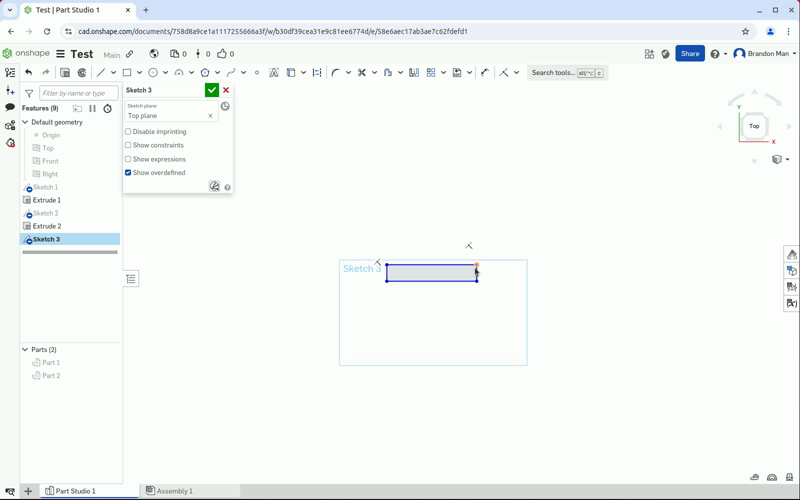
scroll(6)
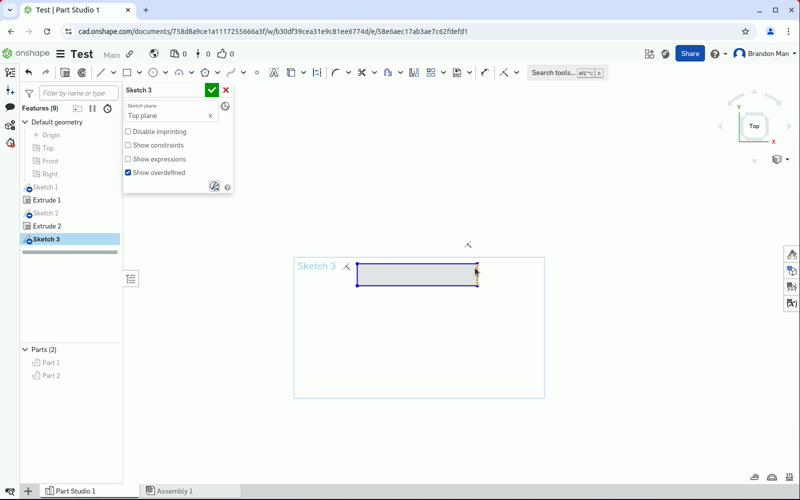
scroll(6)
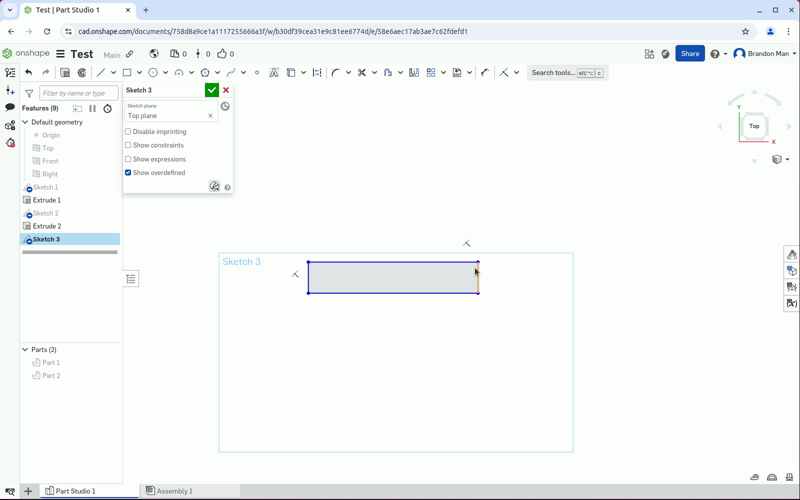
scroll(6)
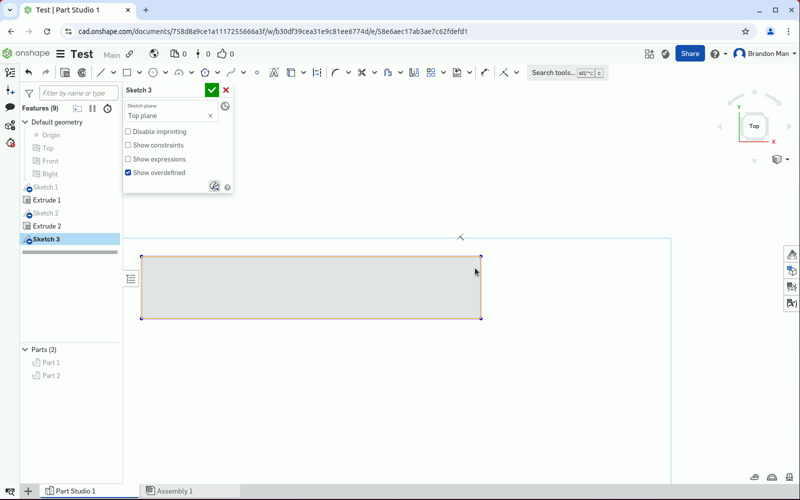
click(475, 267)
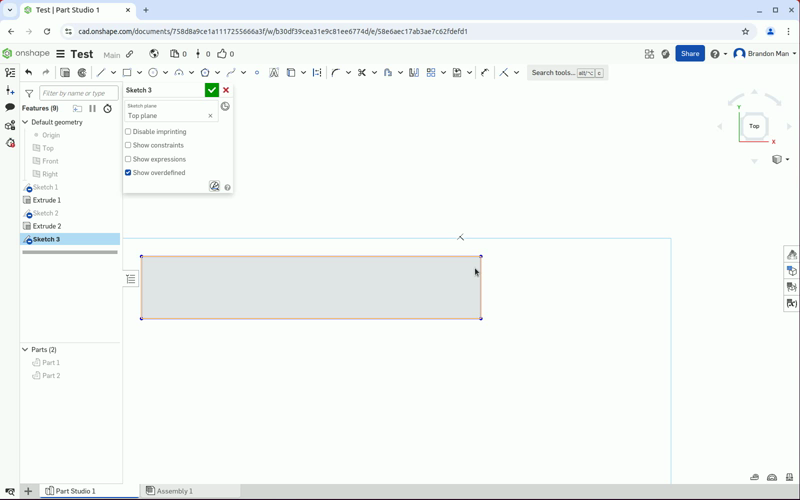
scroll(-6)
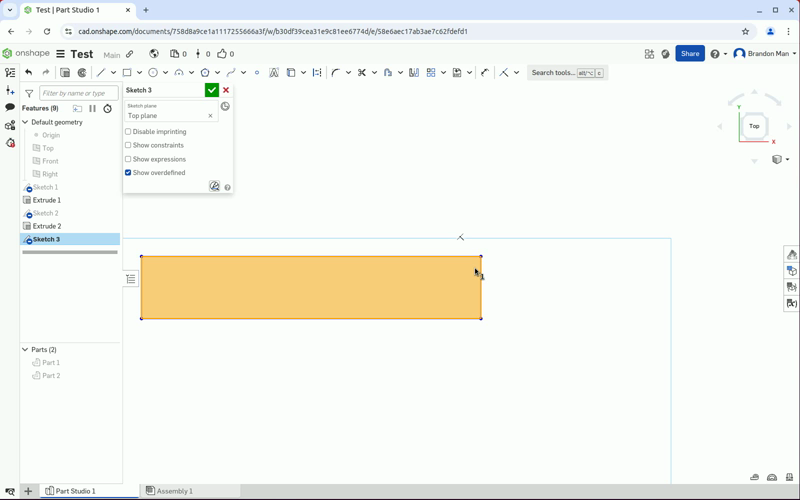
scroll(-6)
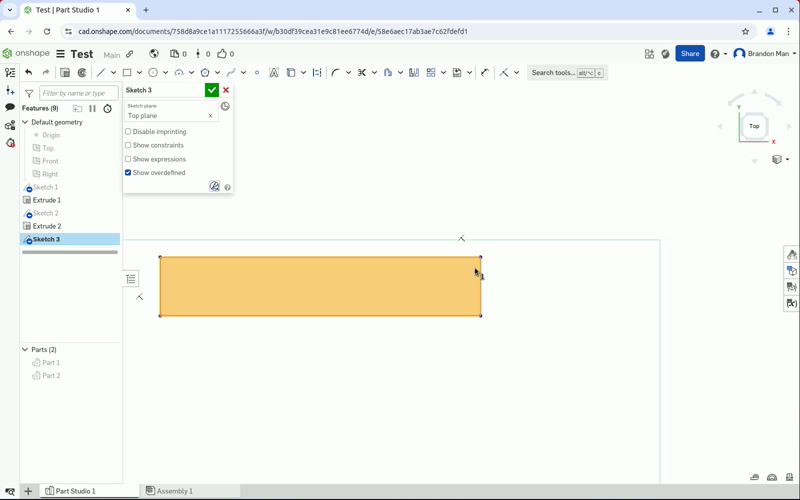
scroll(-6)
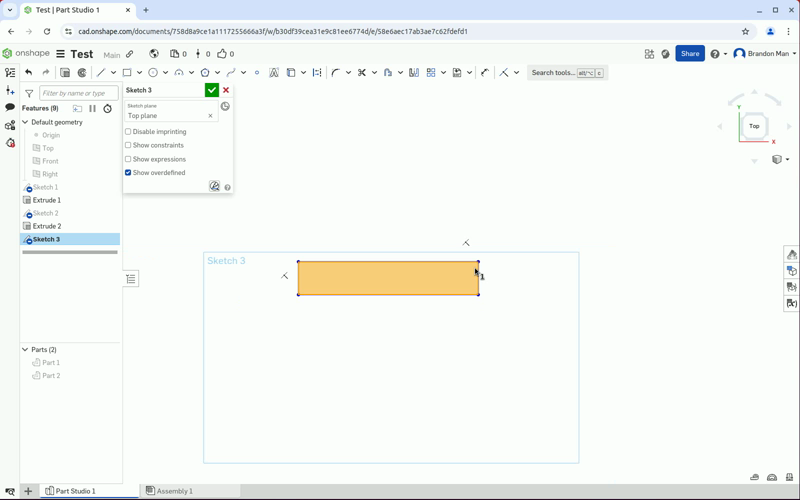
scroll(-6)
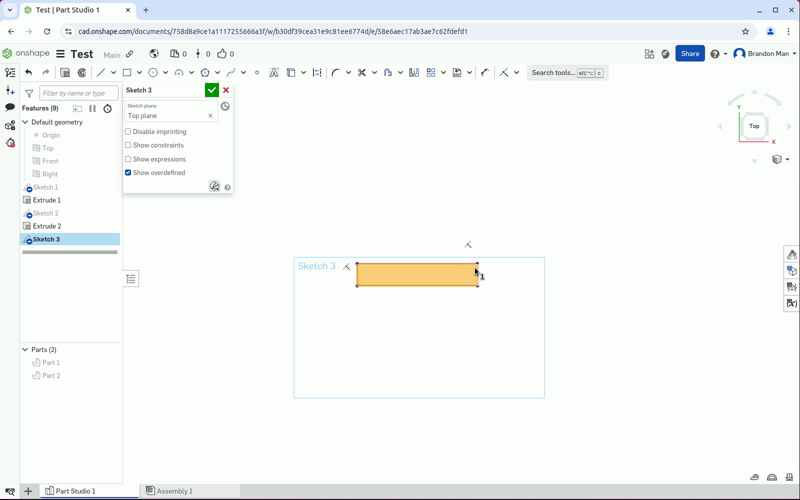
scroll(-6)
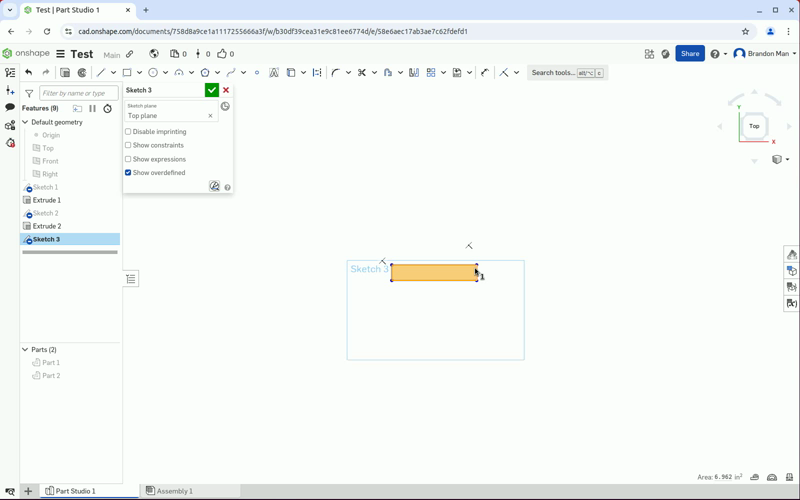
scroll(-6)
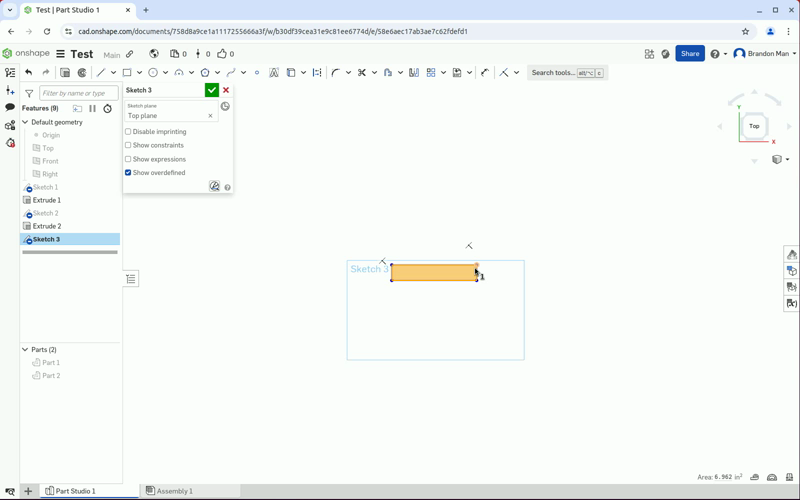
scroll(-6)
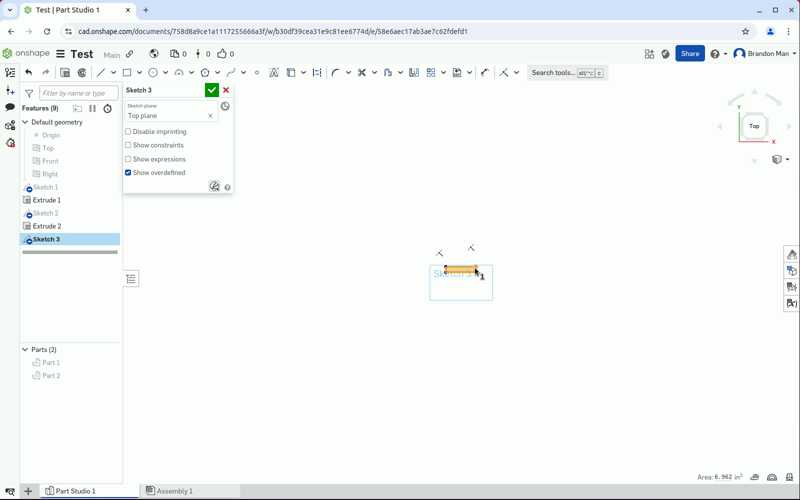
mouse_move(73, 352)
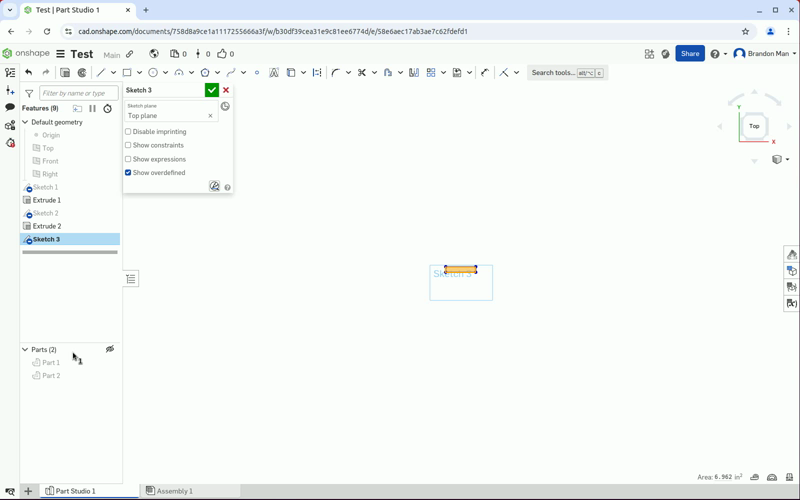
key(shift+y)
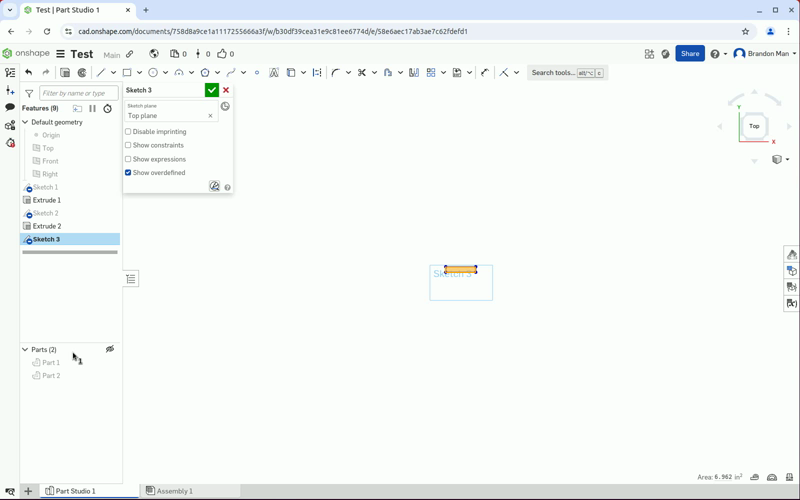
key(shift+e)
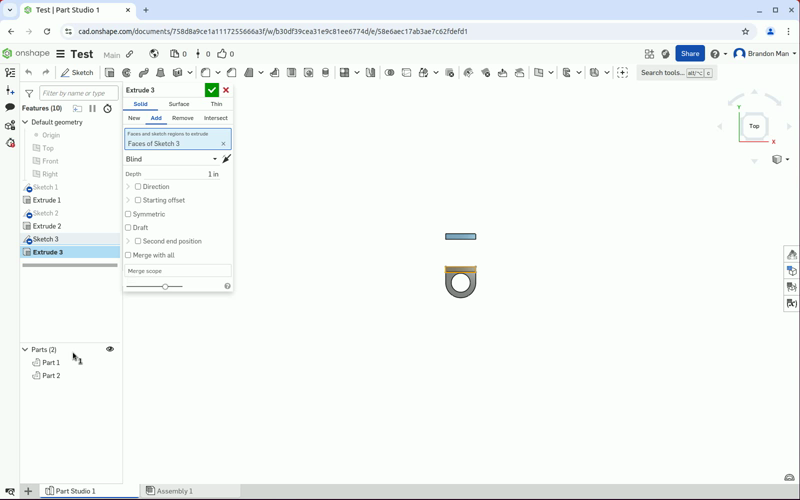
mouse_move(143, 106)
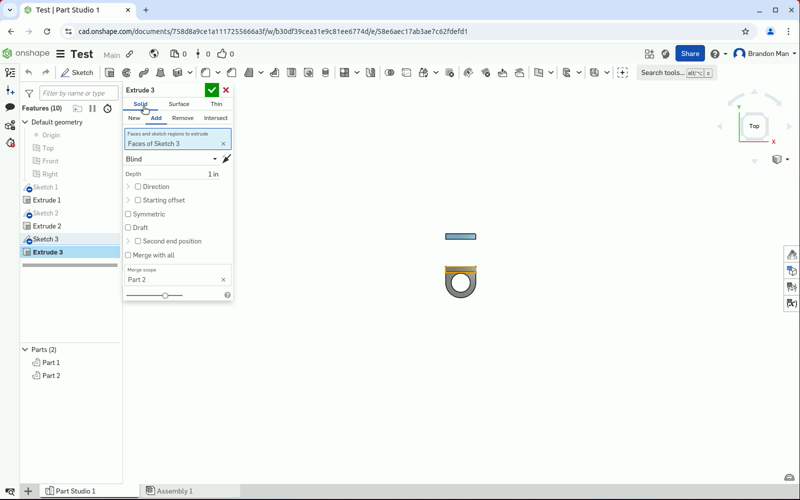
click(143, 106)
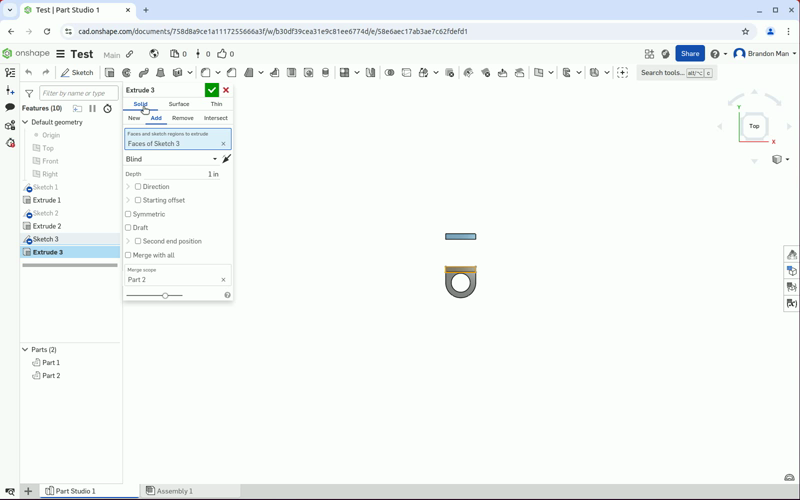
mouse_move(137, 120)
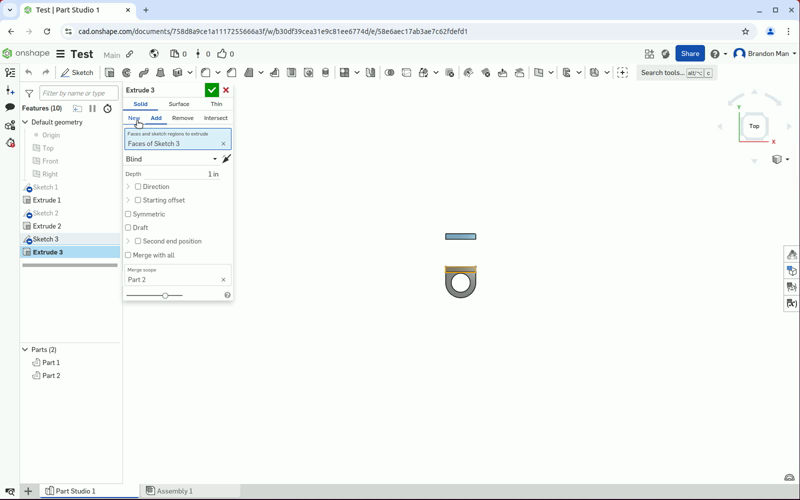
click(137, 120)
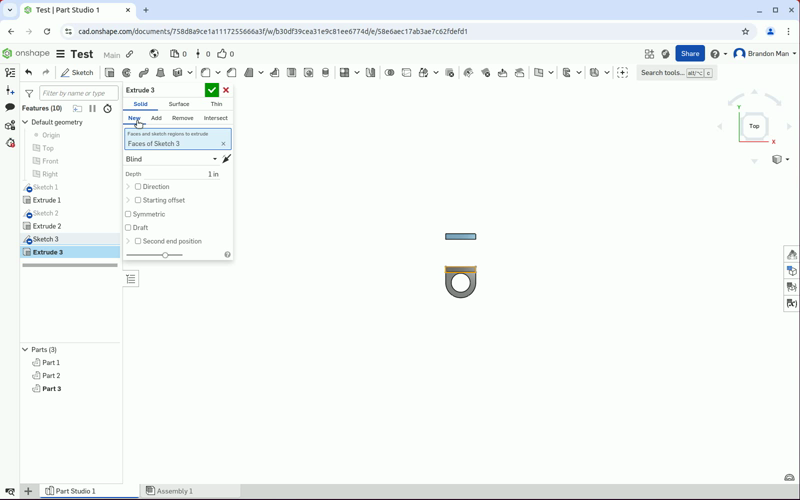
key(tab, 4)
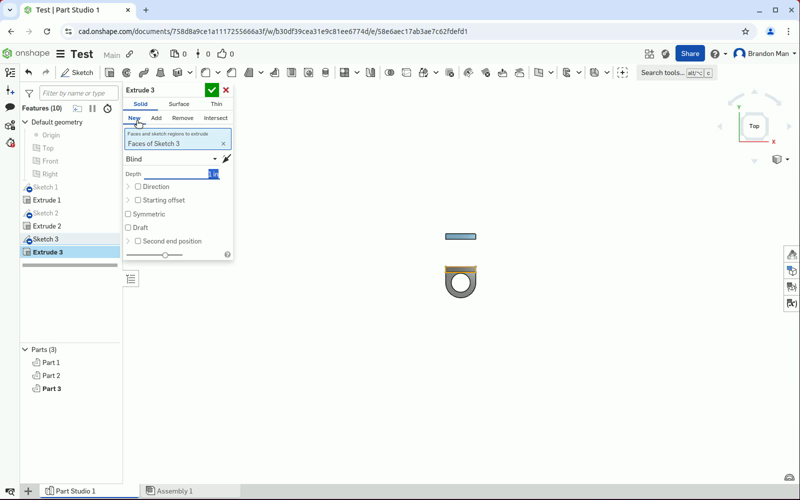
text(1.204)
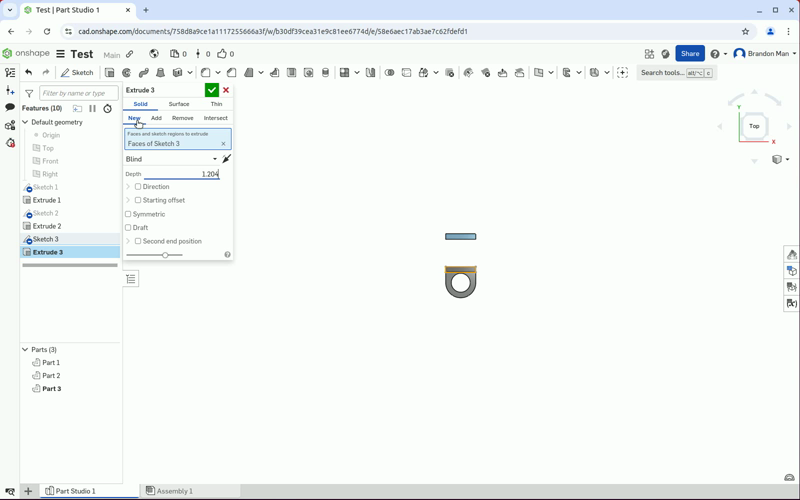
key(enter)
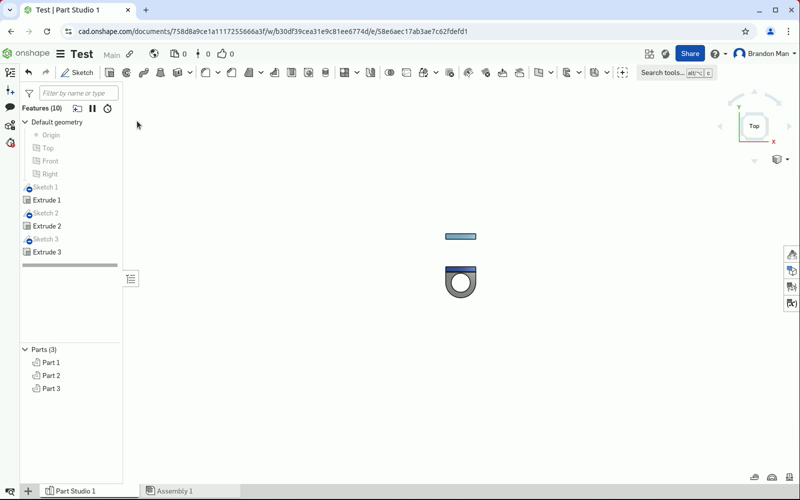
key(shift+h)
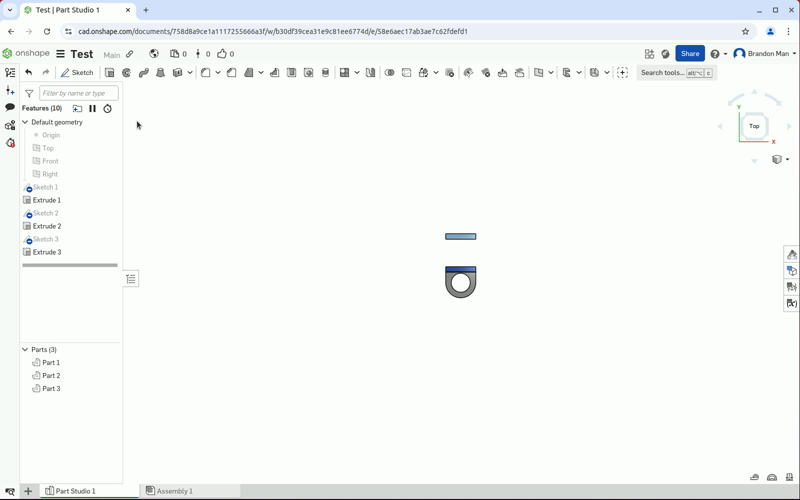
key(shift+h)
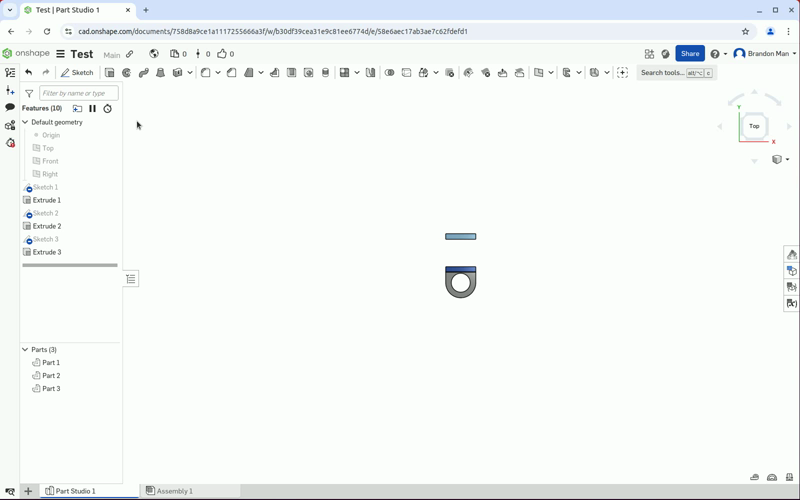
mouse_move(73, 189)
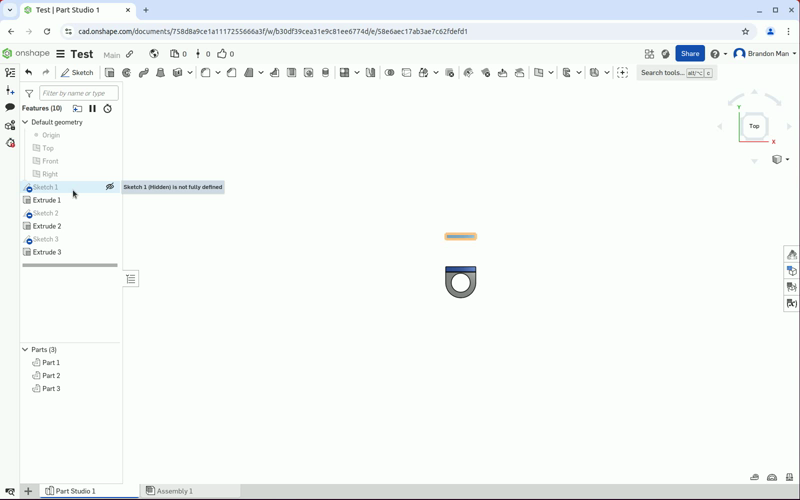
click(73, 189)
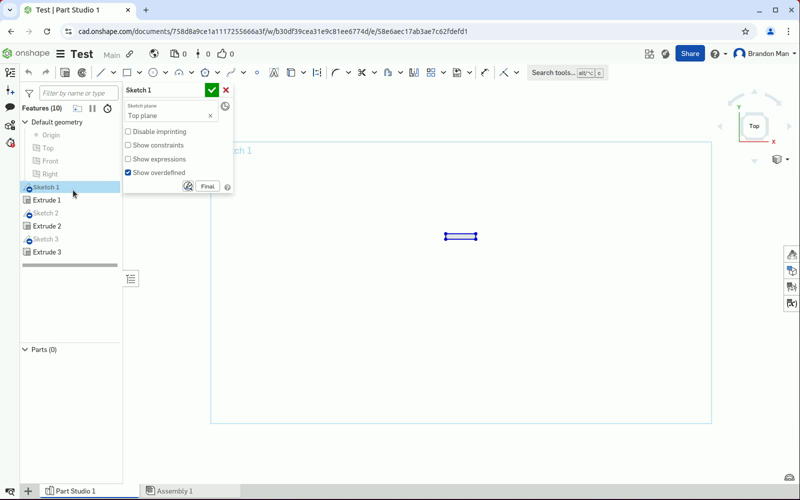
mouse_move(229, 92)
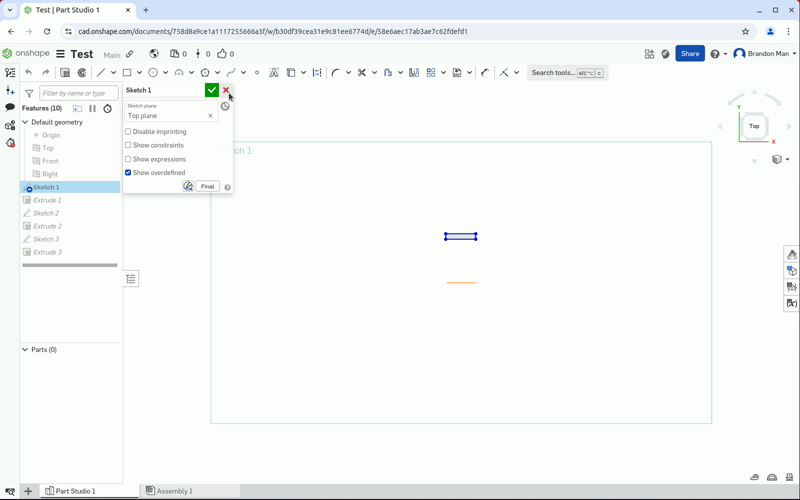
click(229, 92)
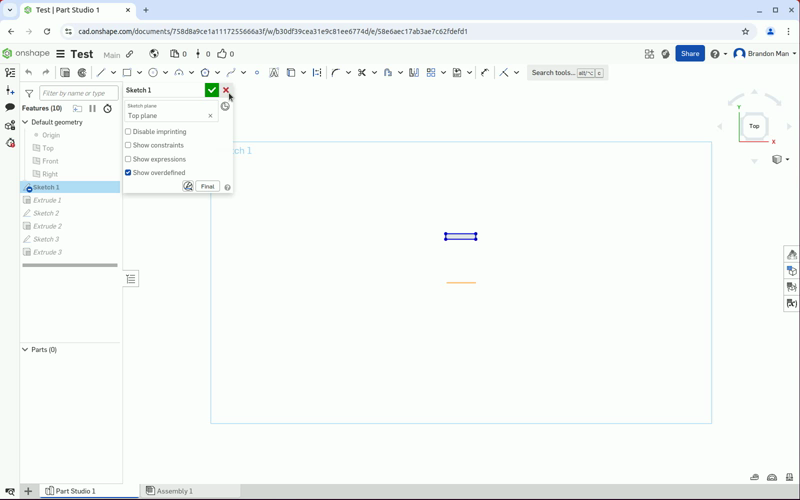
key(shift+s)
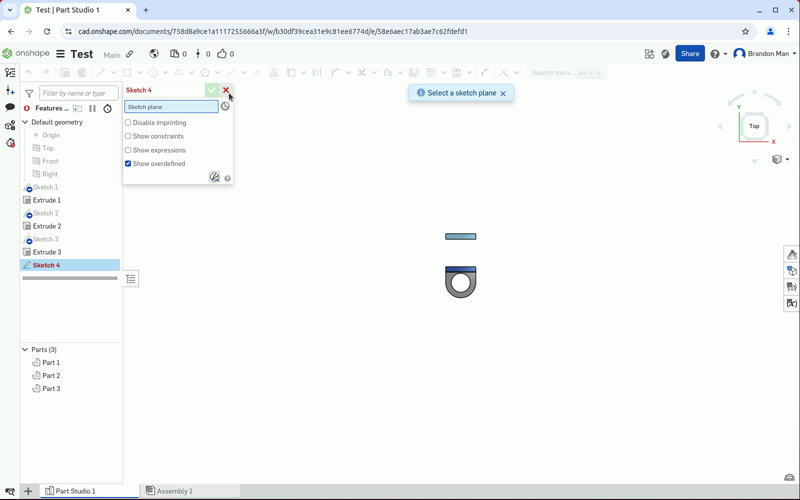
mouse_move(73, 150)
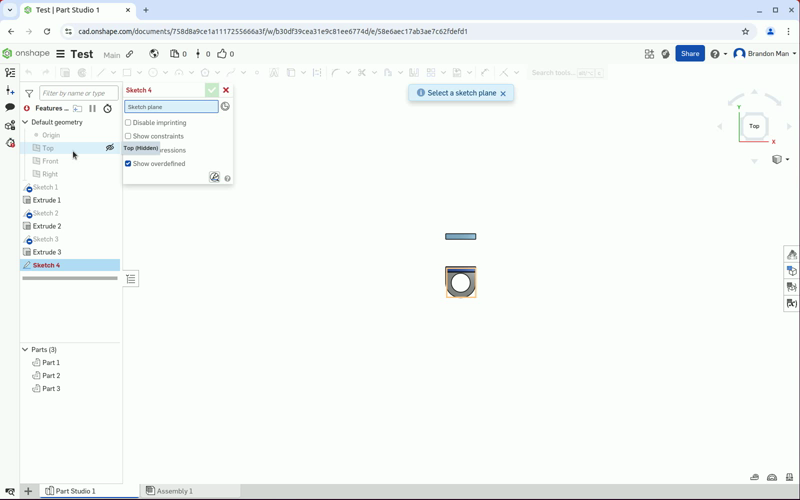
click(73, 150)
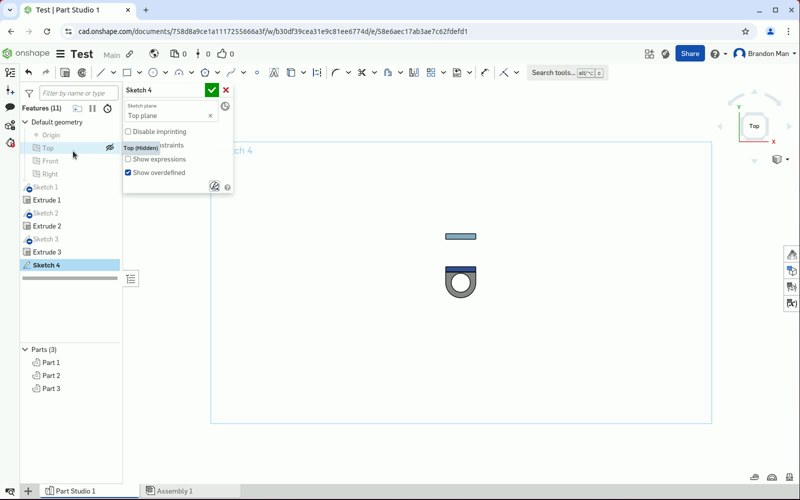
mouse_move(73, 352)
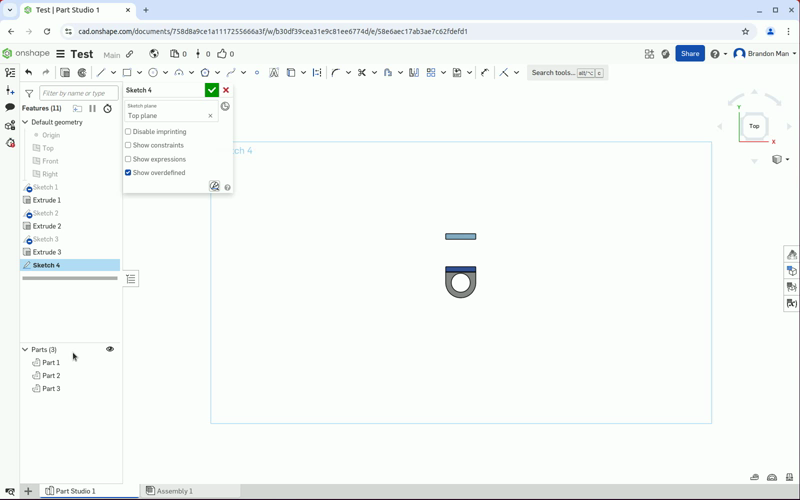
key(y)
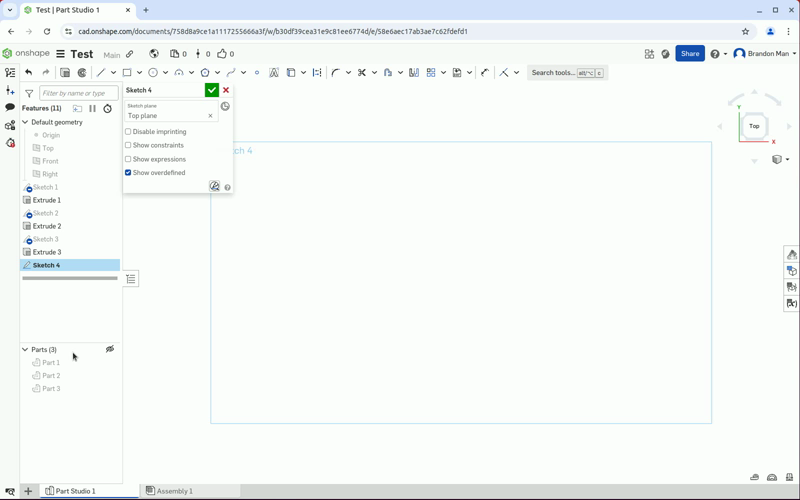
key(l)
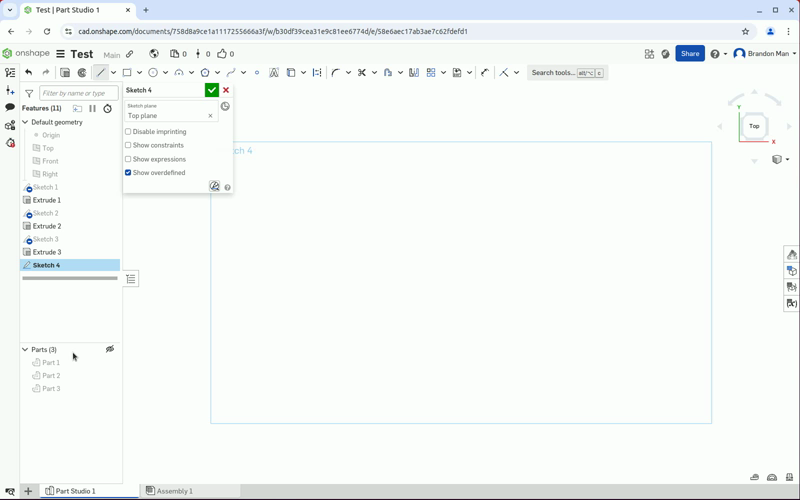
key_down(shift)
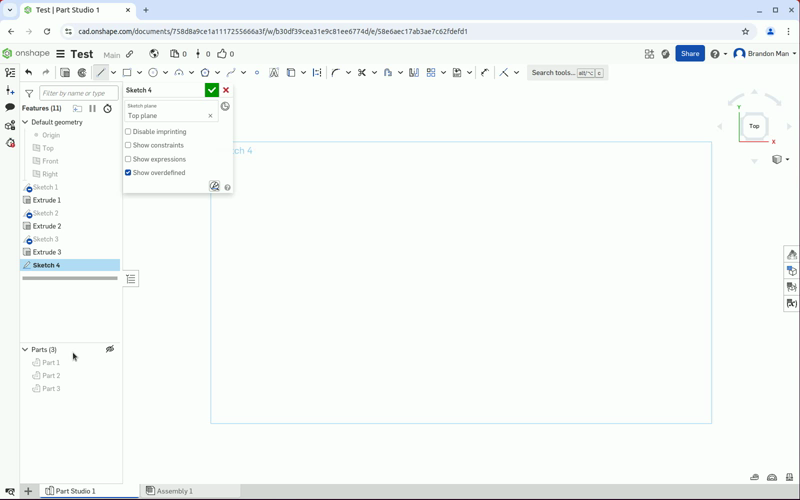
mouse_move(445, 266)
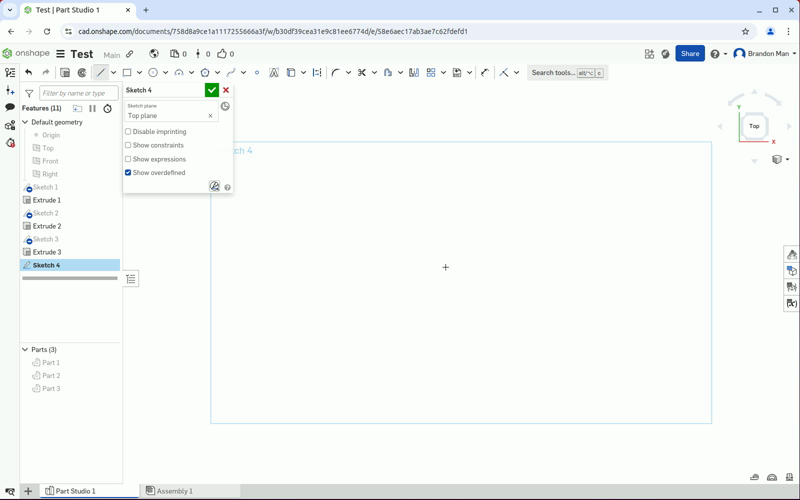
click(445, 266)
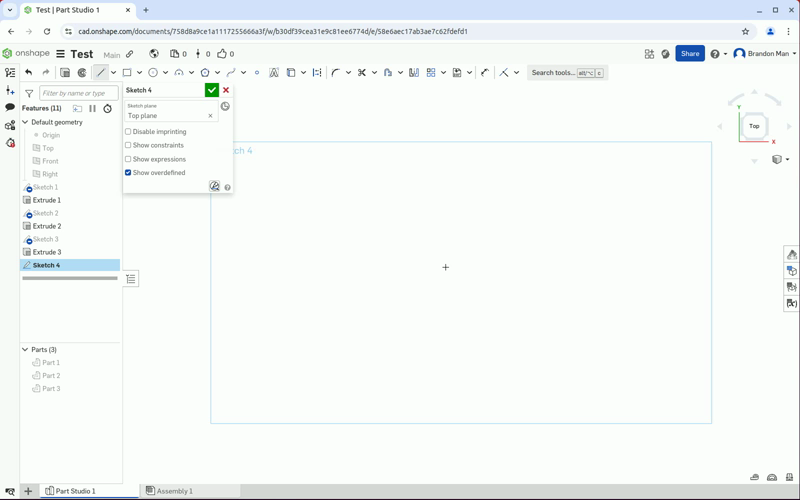
key_up(shift)
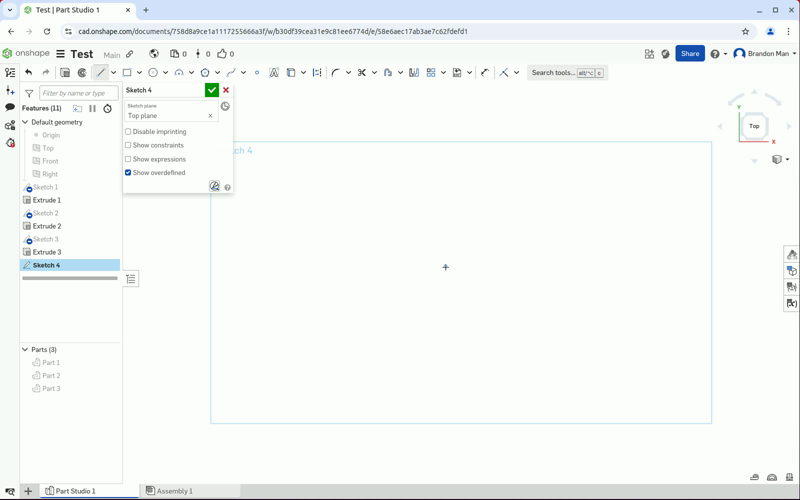
key_down(shift)
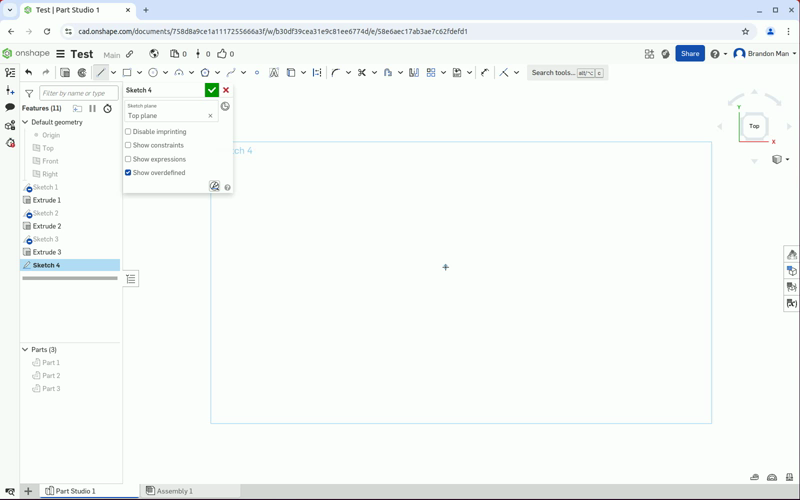
mouse_move(475, 266)
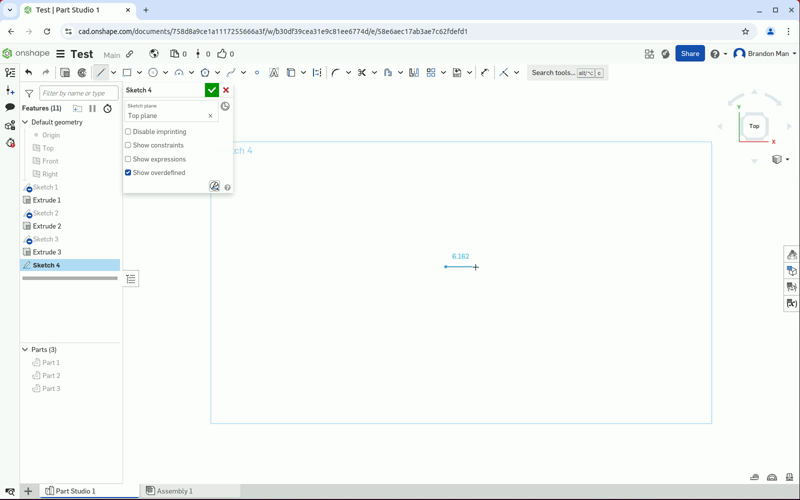
mouse_move(475, 266)
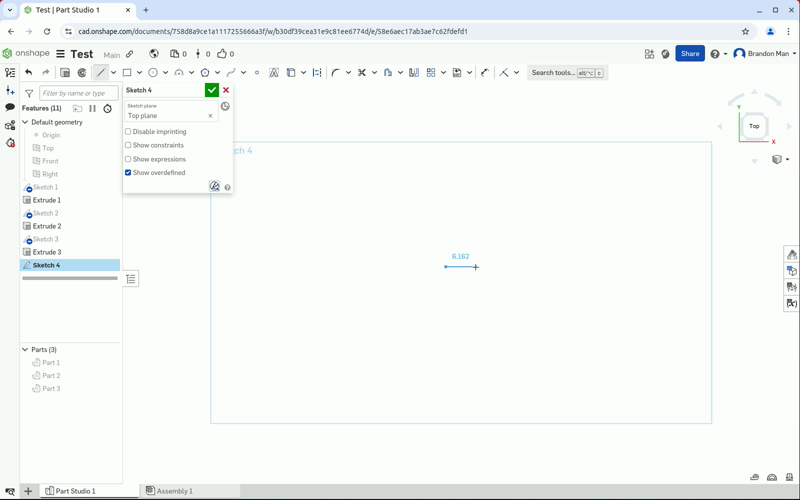
click(475, 266)
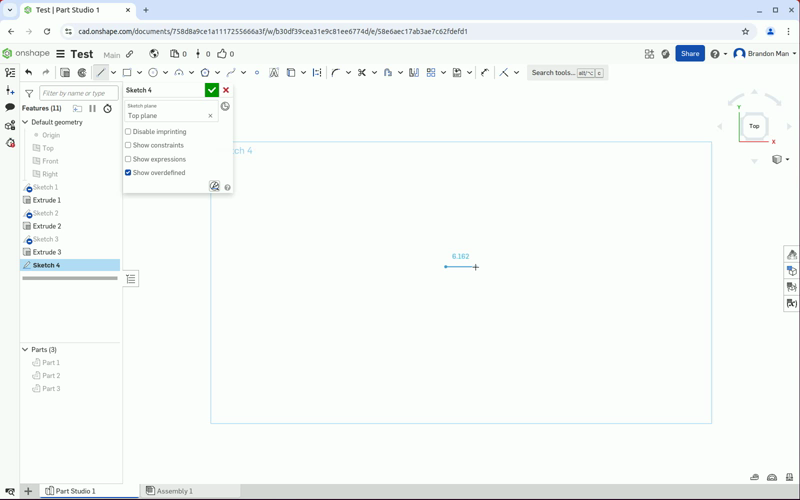
key_up(shift)
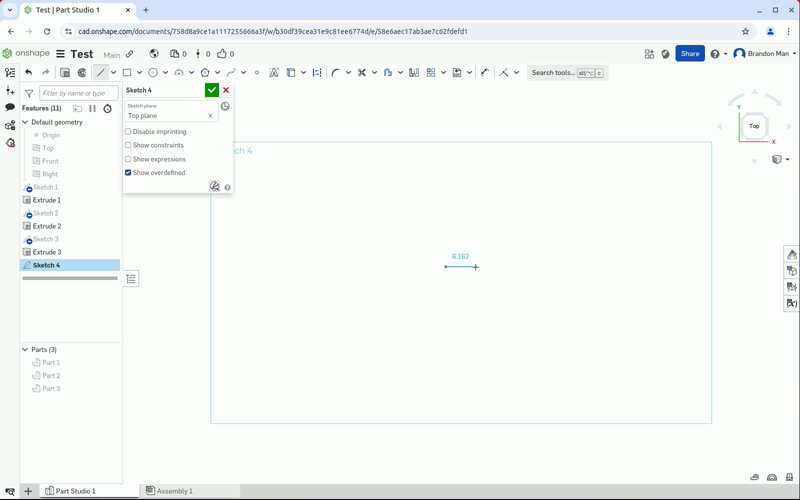
key_down(shift)
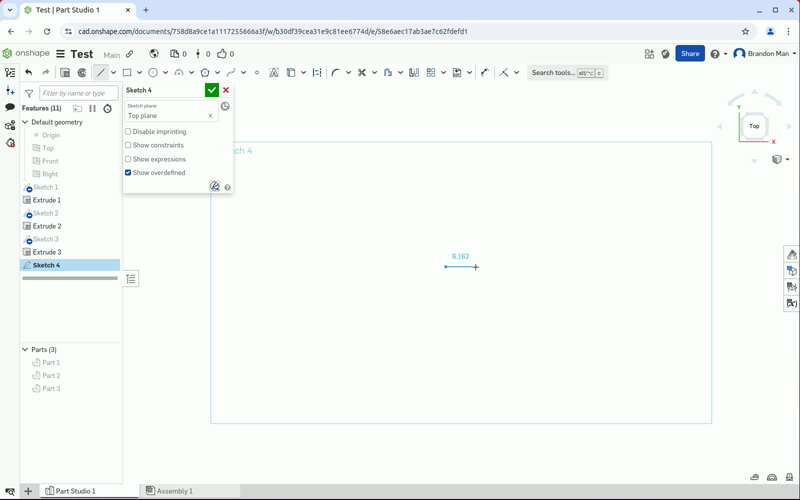
mouse_move(505, 266)
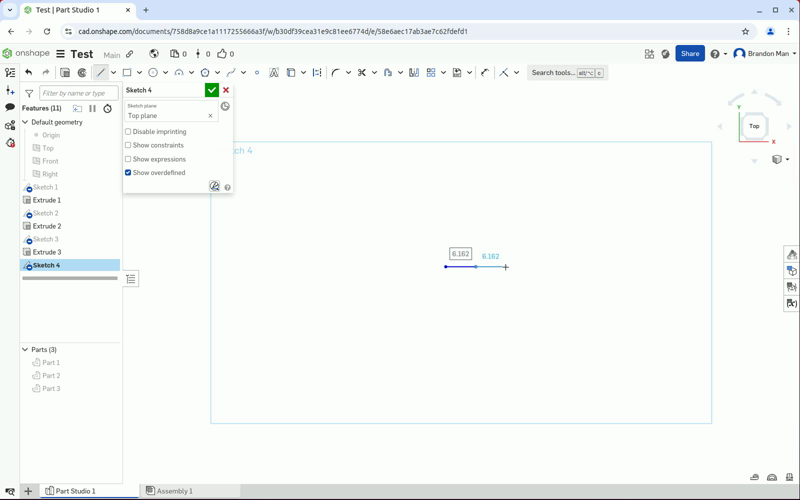
mouse_move(475, 240)
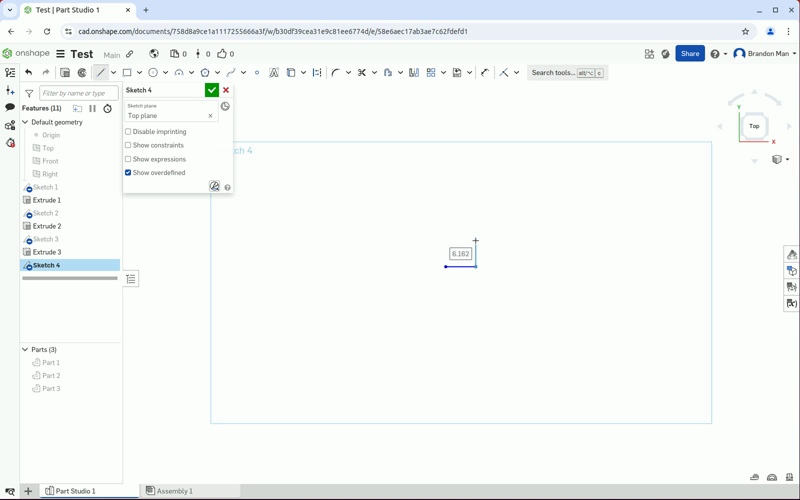
click(475, 240)
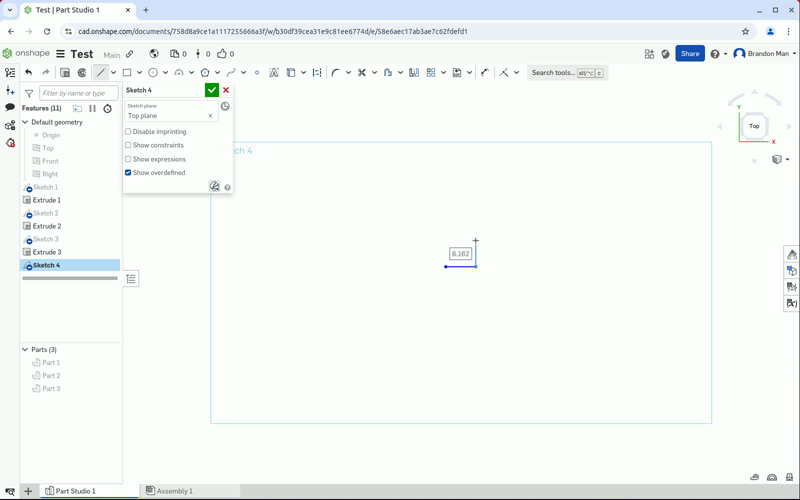
key_up(shift)
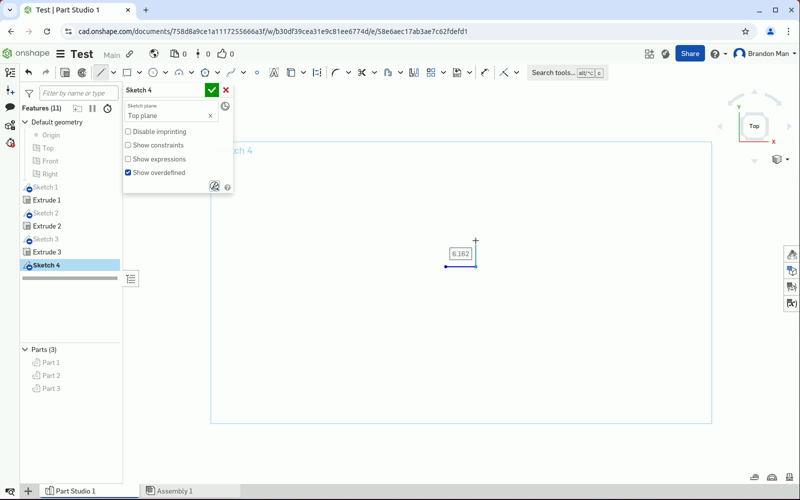
key_down(shift)
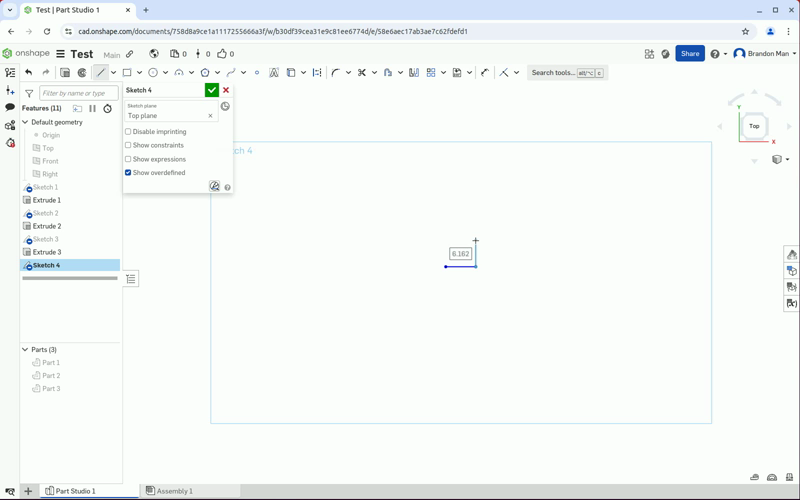
mouse_move(505, 240)
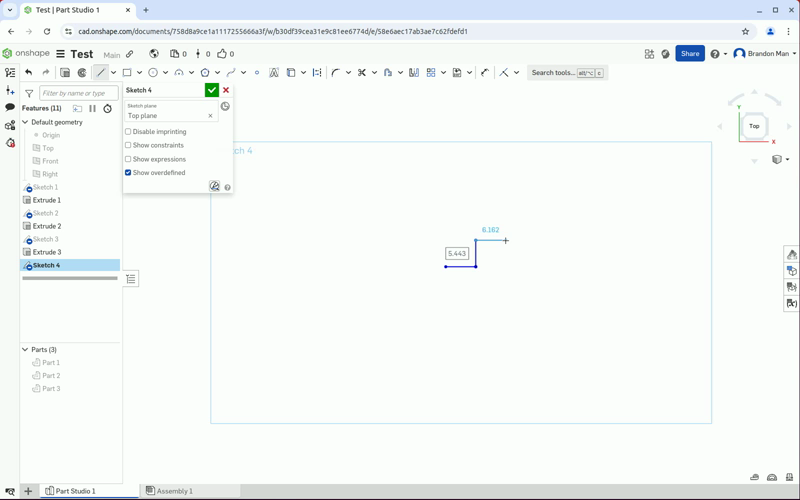
mouse_move(445, 240)
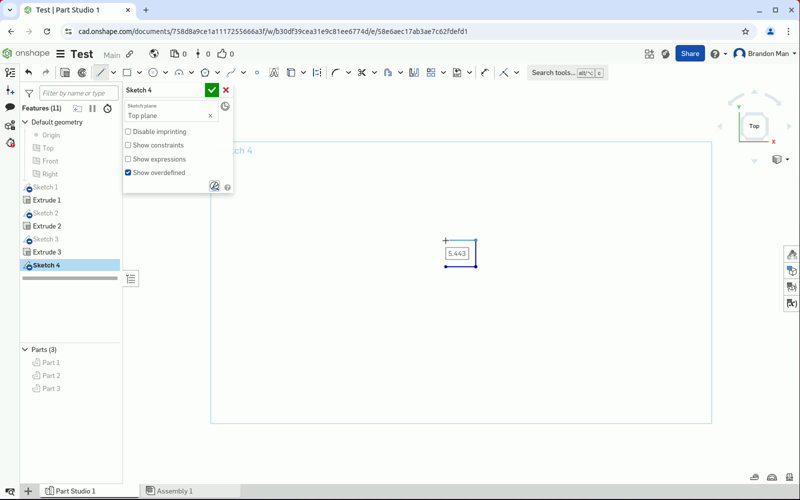
click(445, 240)
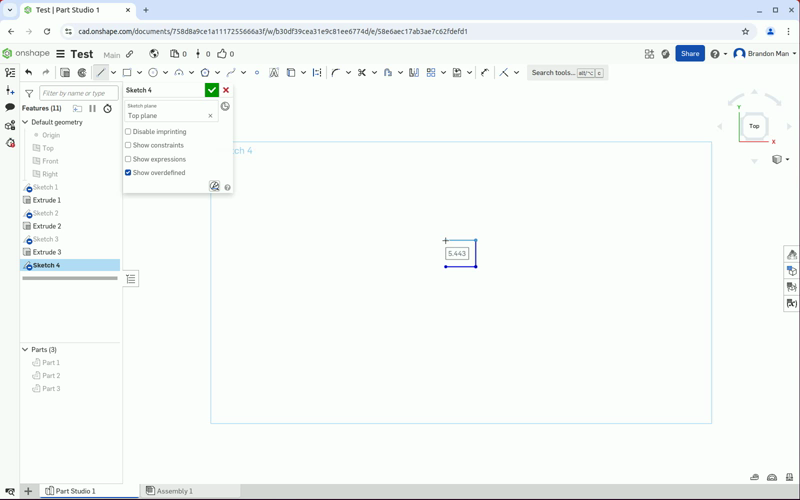
key_up(shift)
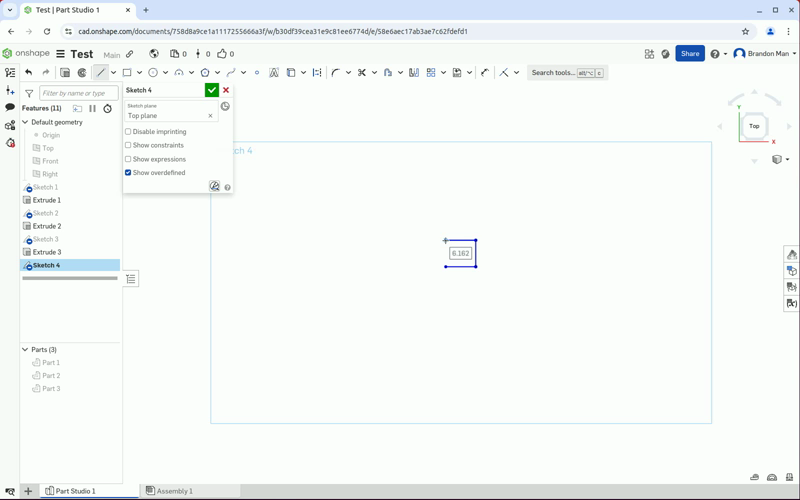
mouse_move(475, 240)
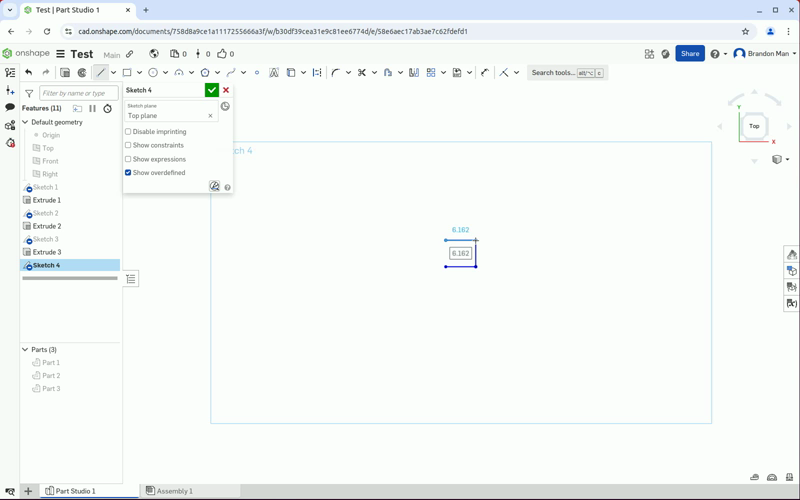
key_down(shift)
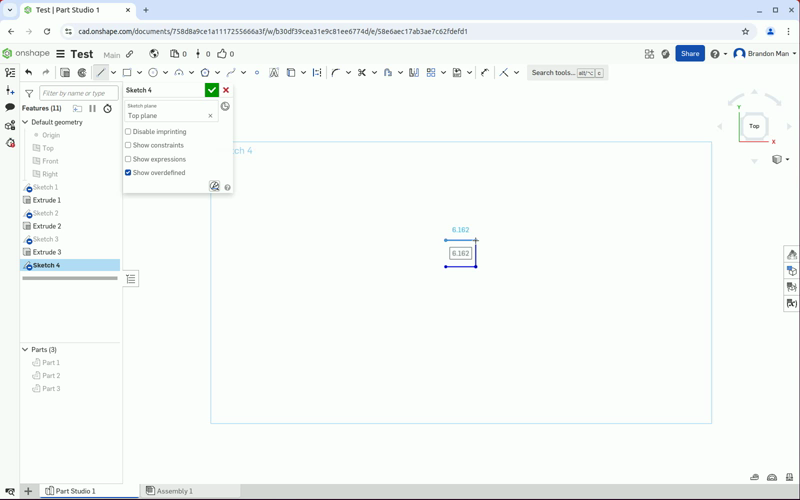
mouse_move(445, 266)
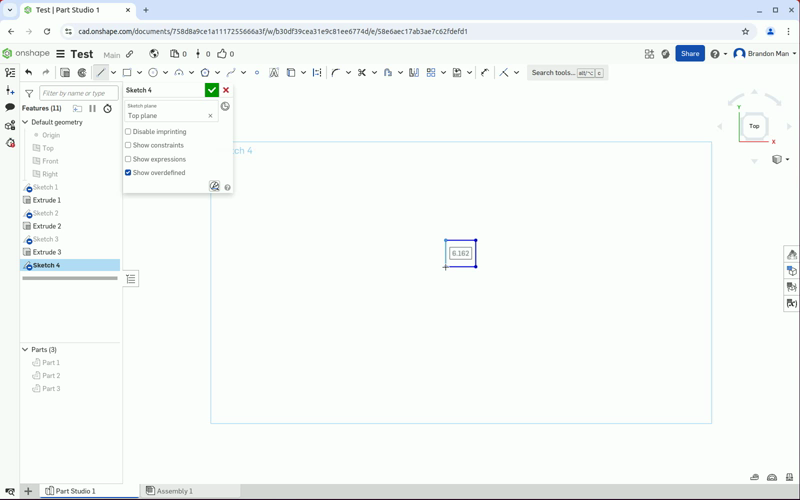
key_up(shift)
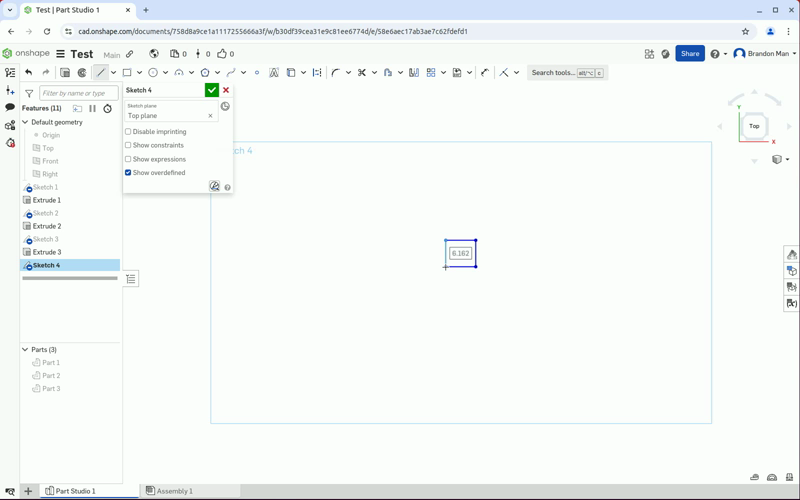
click(445, 266)
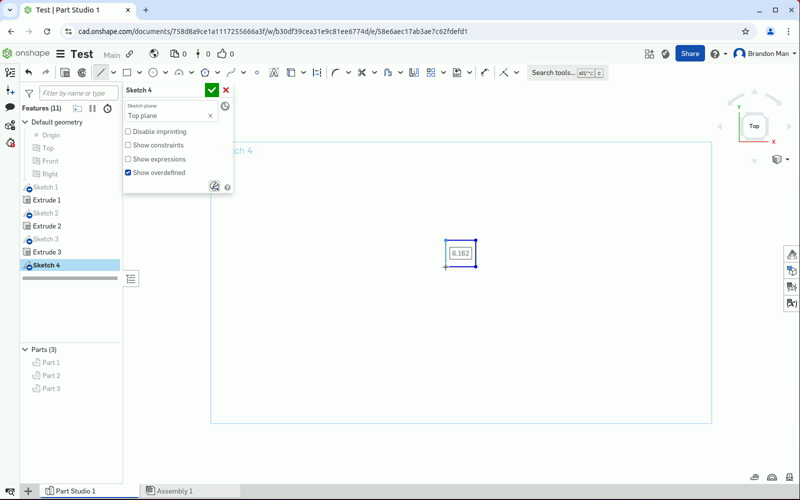
key(esc)
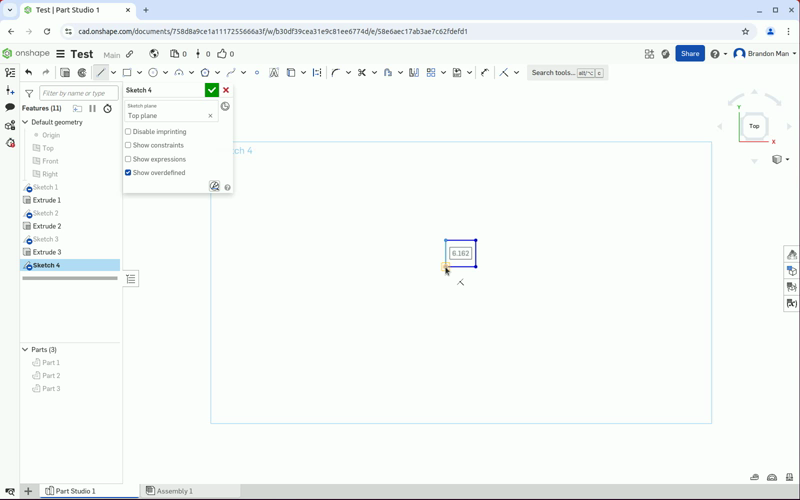
mouse_move(450, 258)
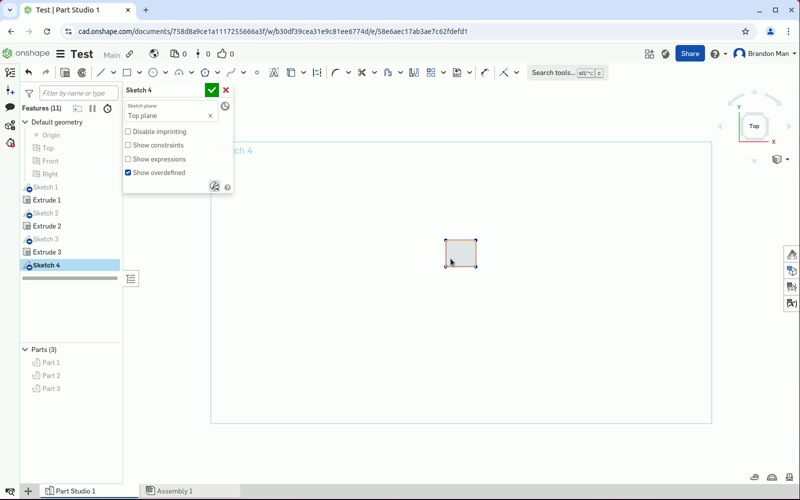
scroll(6)
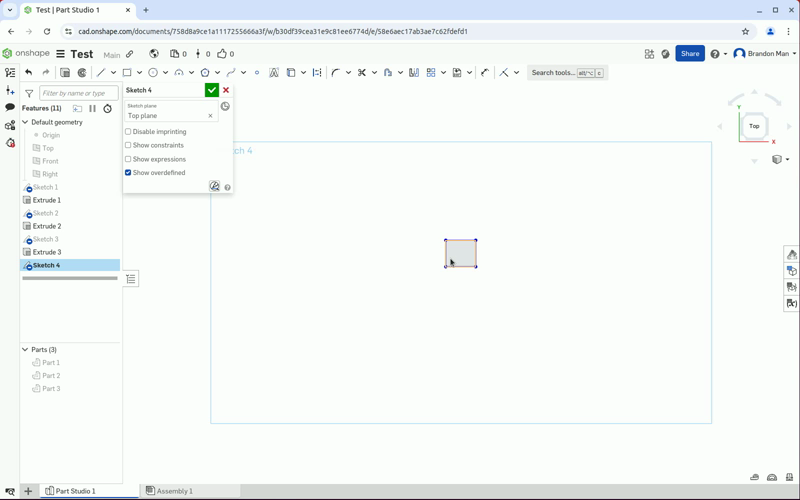
scroll(6)
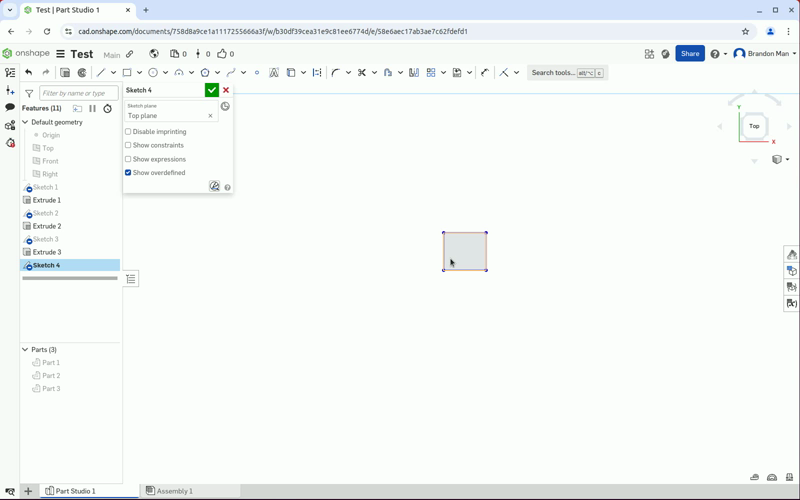
scroll(6)
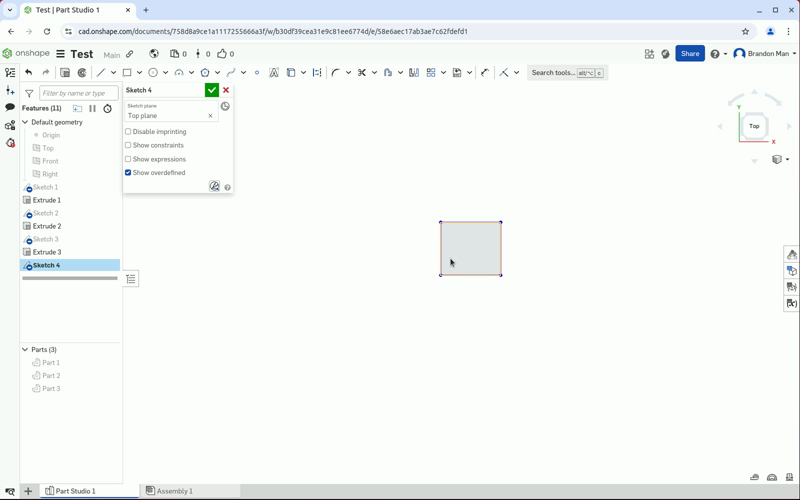
scroll(6)
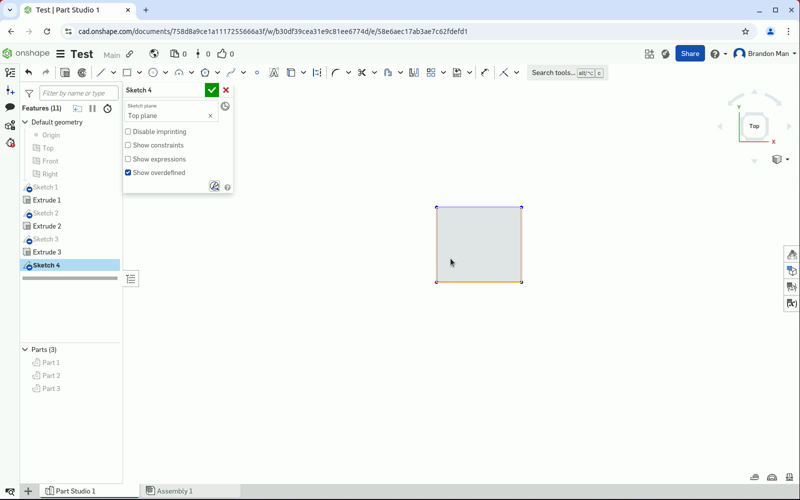
scroll(6)
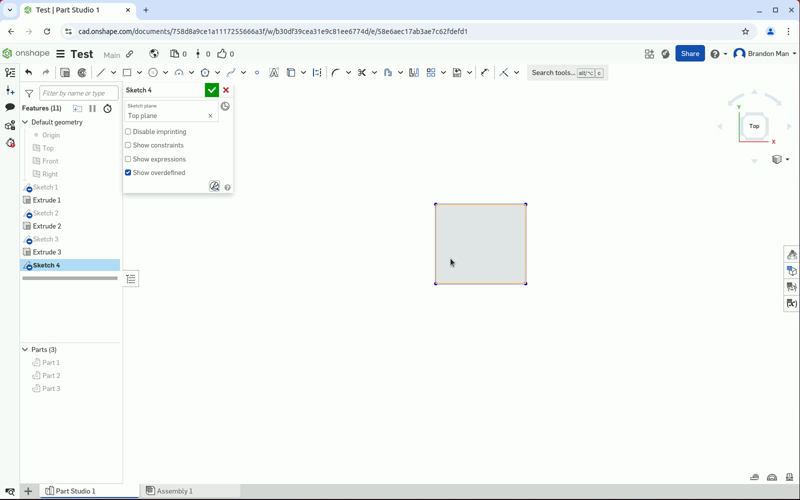
scroll(6)
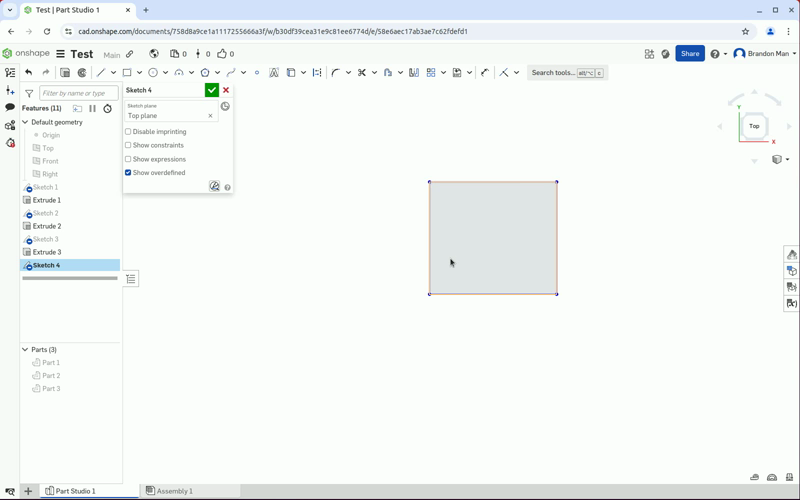
scroll(6)
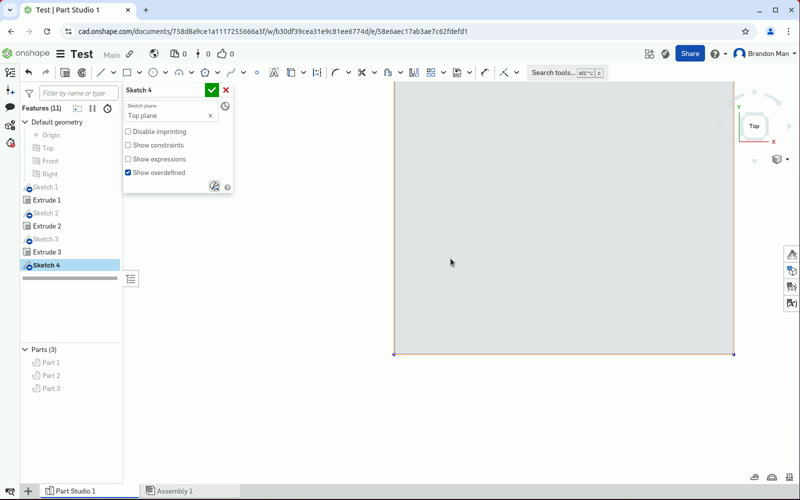
click(450, 258)
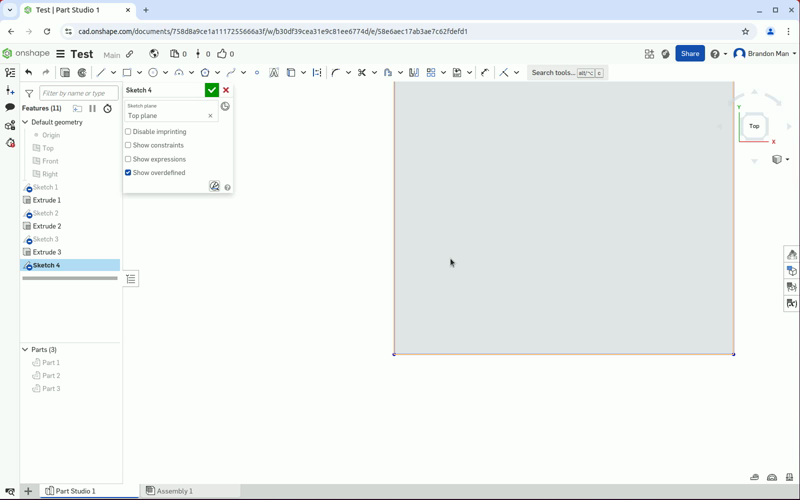
scroll(-6)
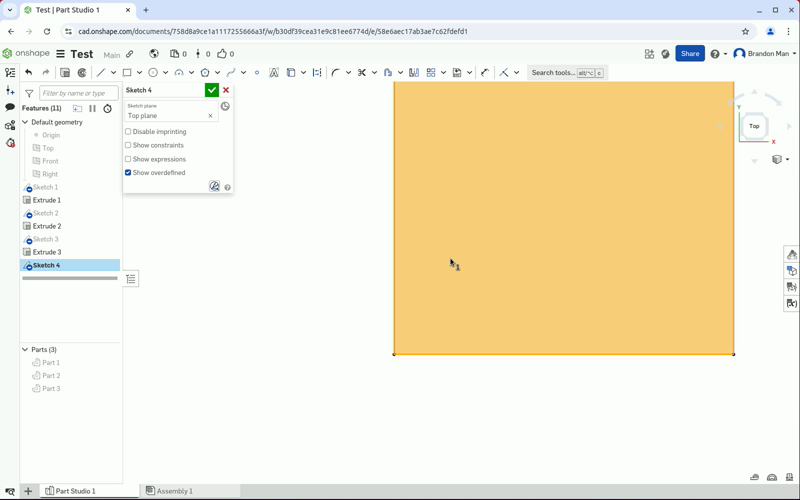
scroll(-6)
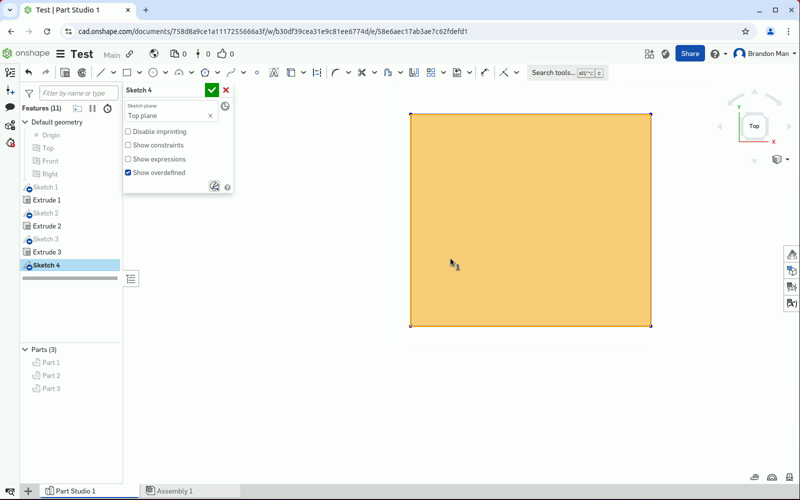
scroll(-6)
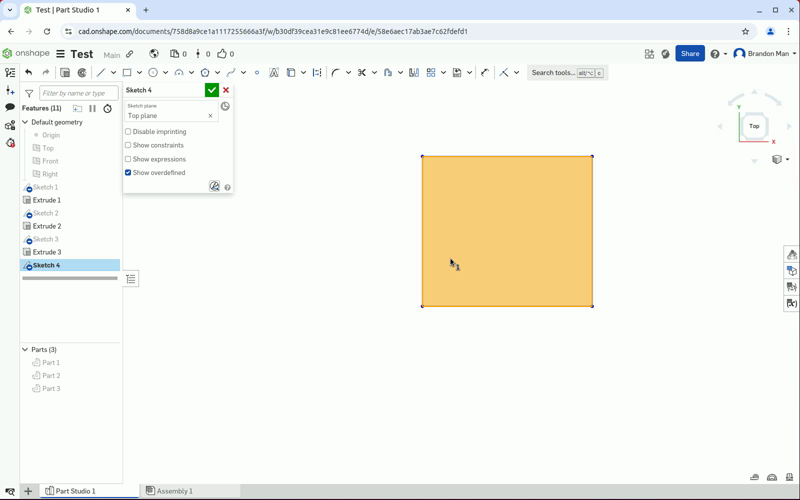
scroll(-6)
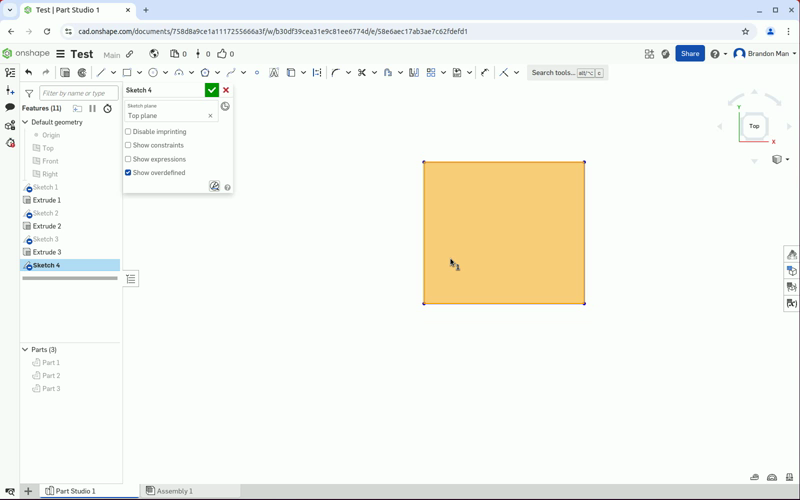
scroll(-6)
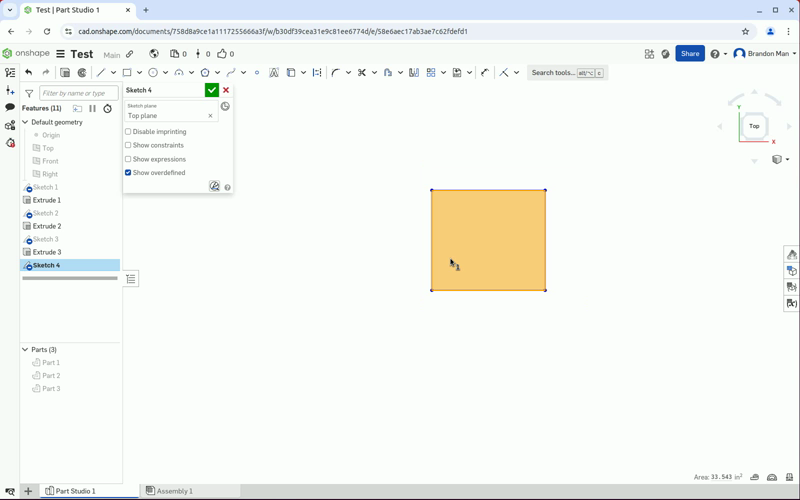
scroll(-6)
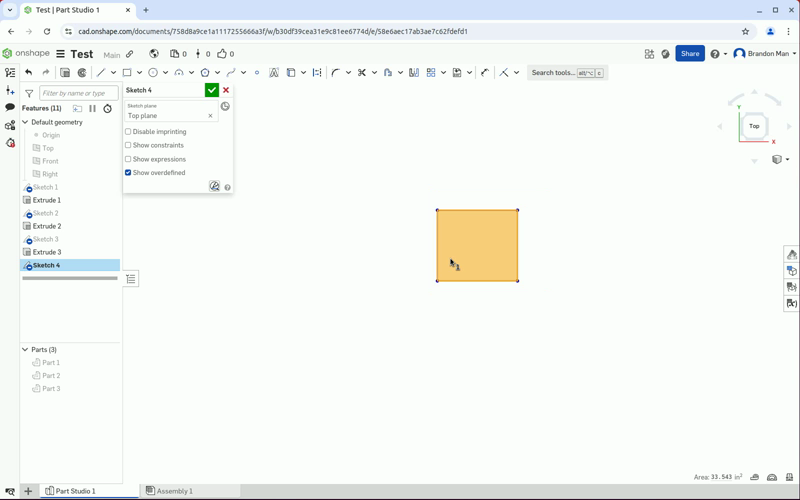
scroll(-6)
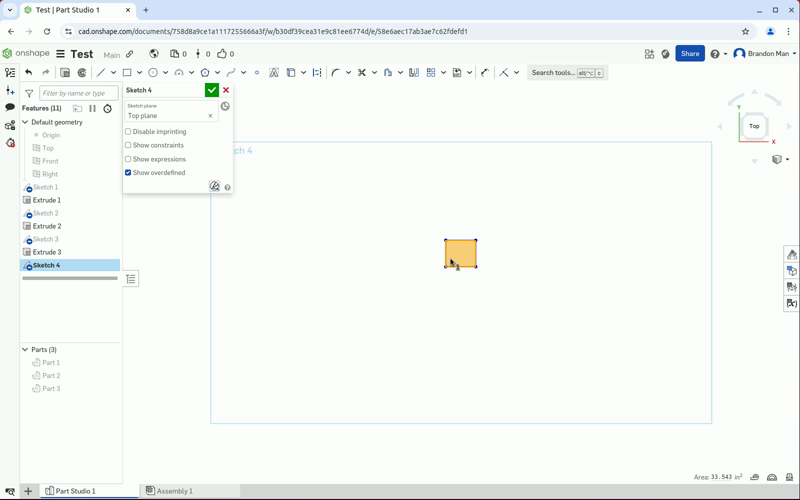
mouse_move(73, 352)
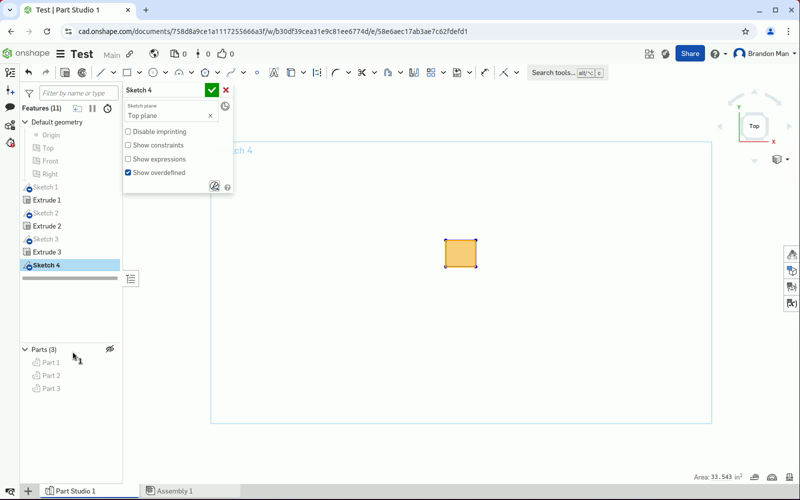
key(shift+y)
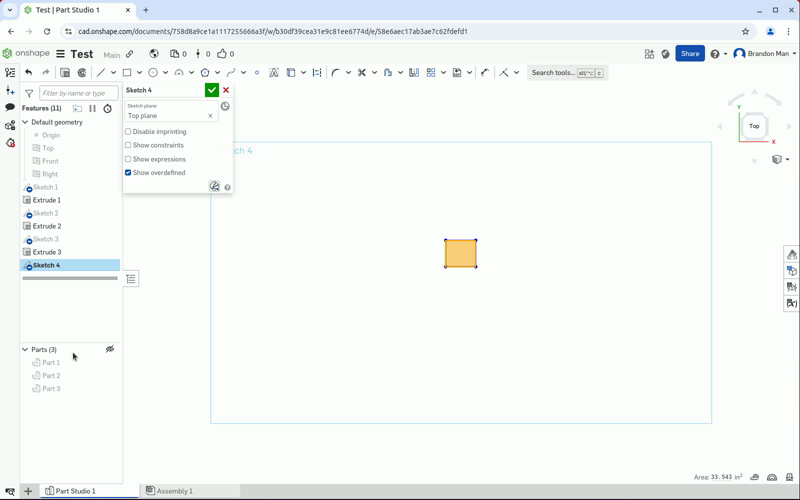
key(shift+e)
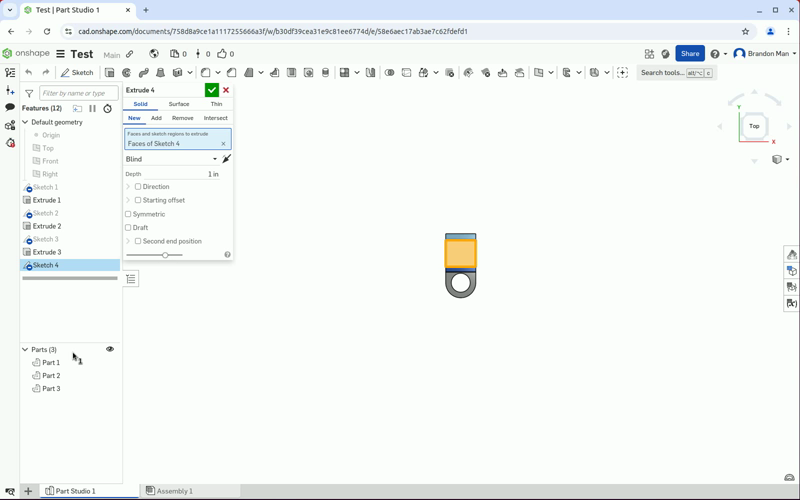
mouse_move(143, 106)
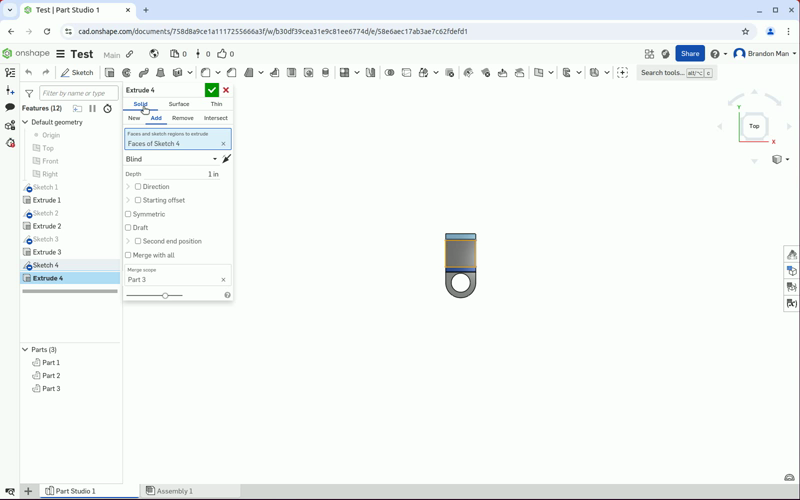
click(143, 106)
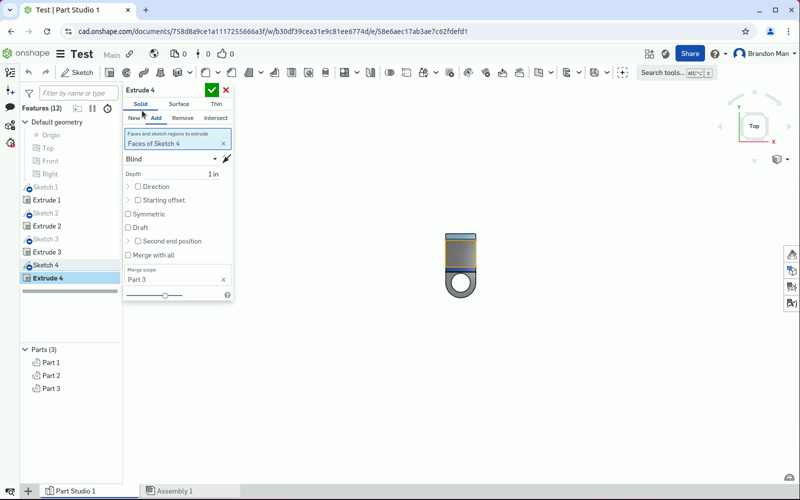
mouse_move(137, 120)
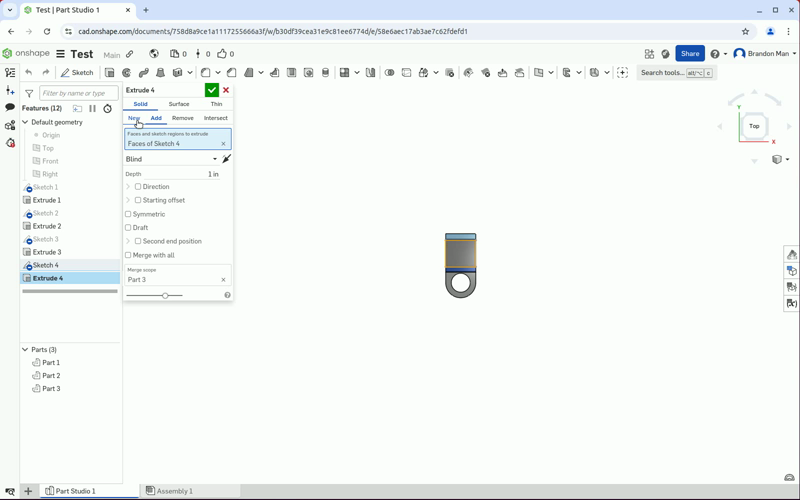
click(137, 120)
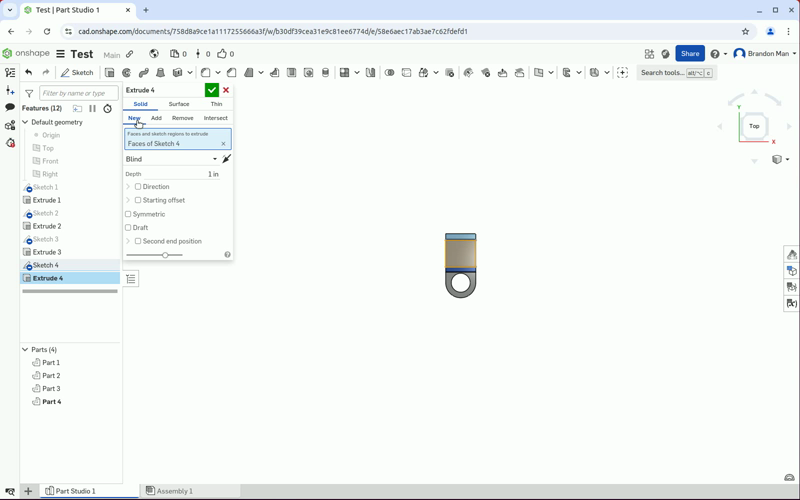
key(tab, 4)
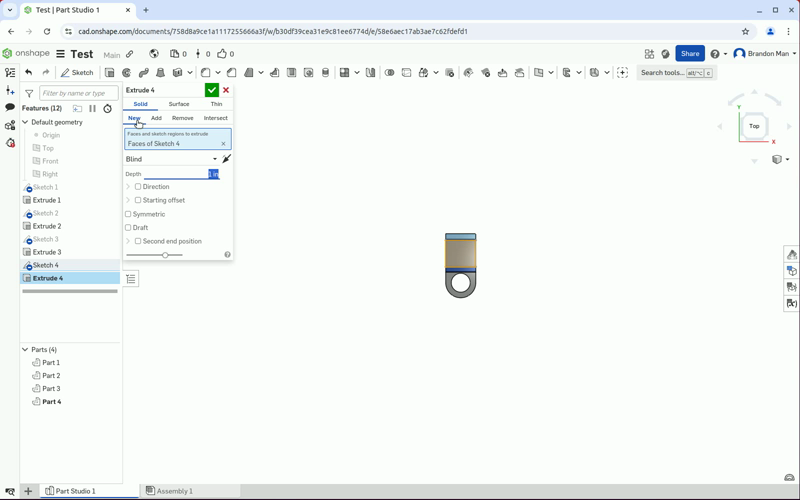
text(1.204)
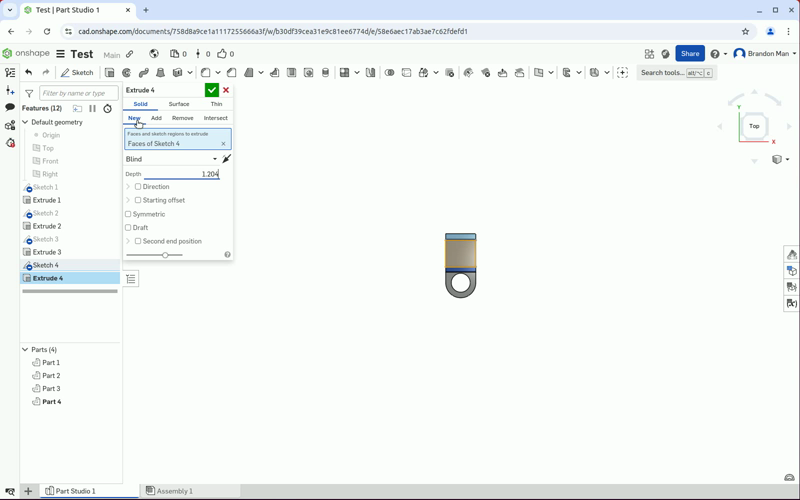
key(enter)
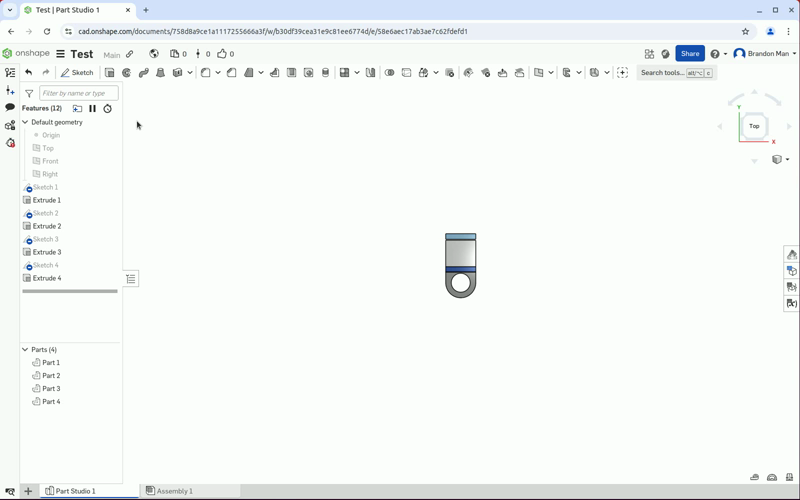
key(shift+h)
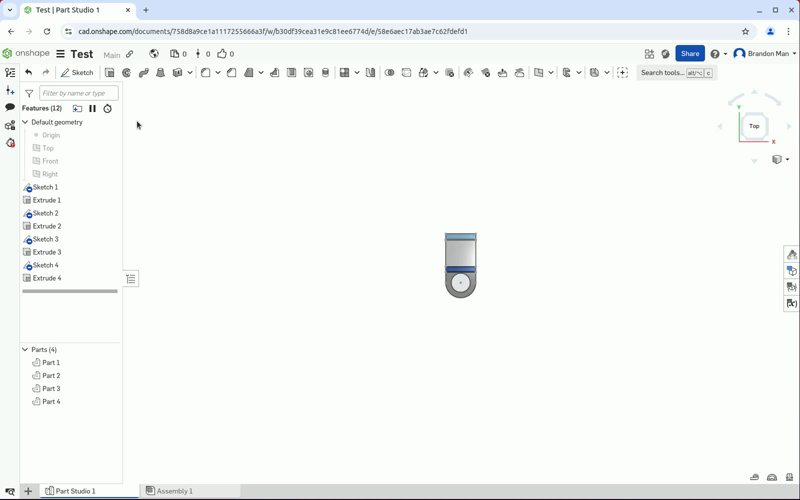
key(shift+h)
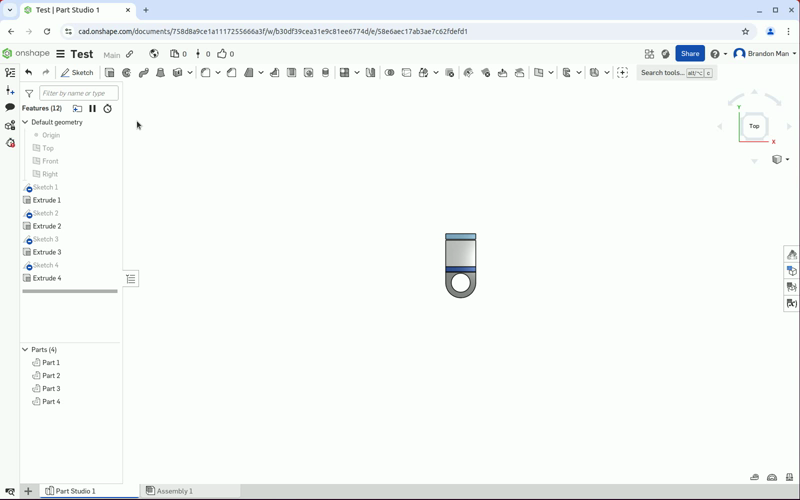
mouse_move(73, 189)
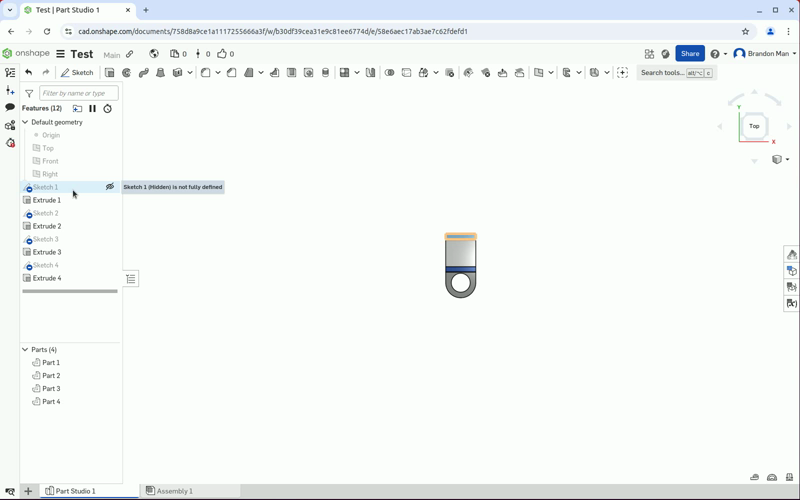
click(73, 189)
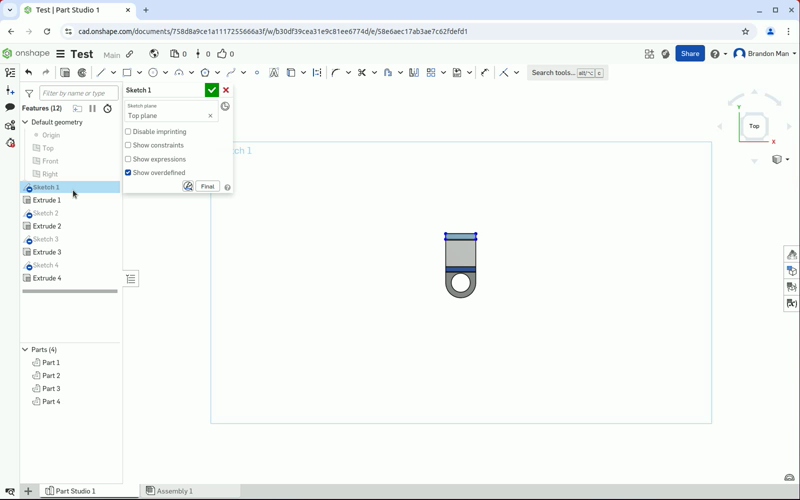
mouse_move(229, 92)
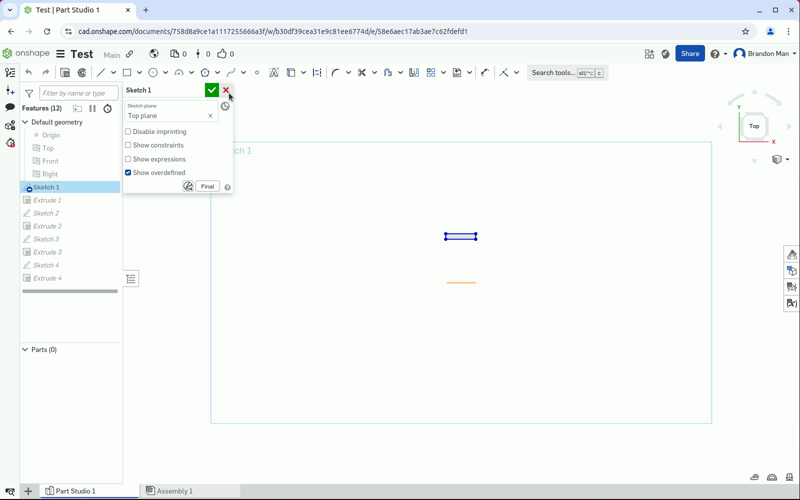
click(229, 92)
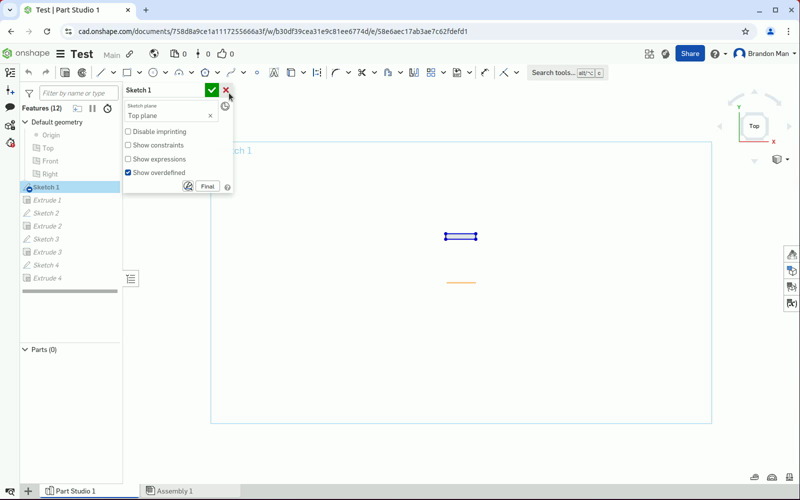
key(shift+s)
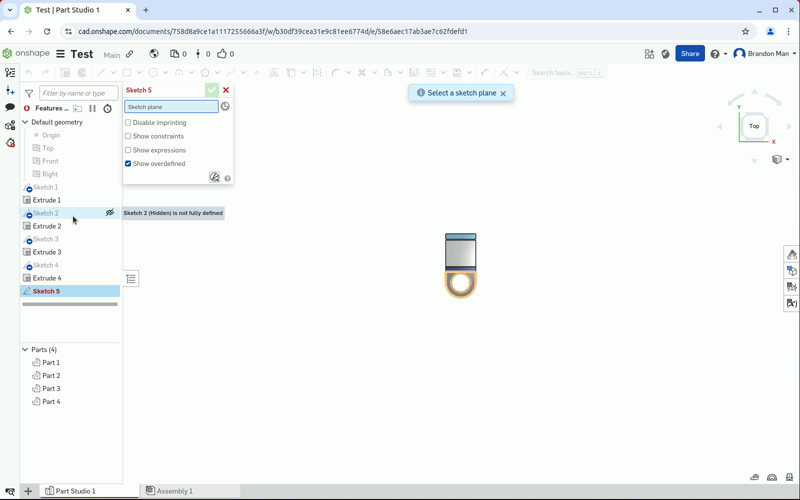
scroll(3)
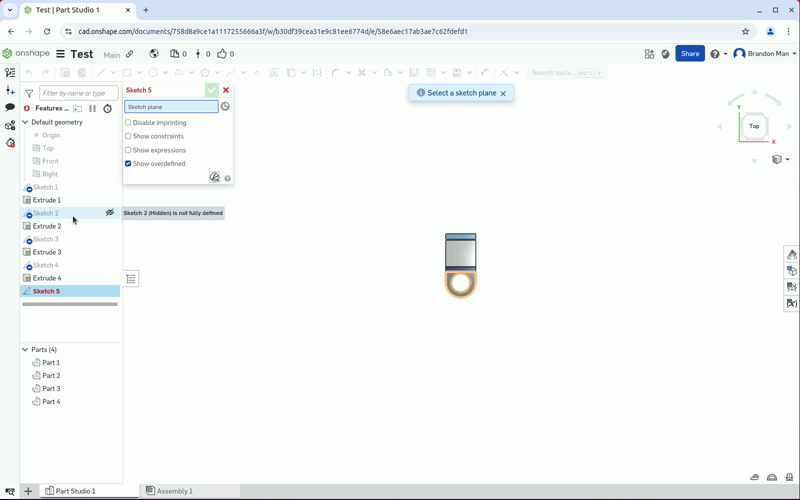
mouse_move(73, 150)
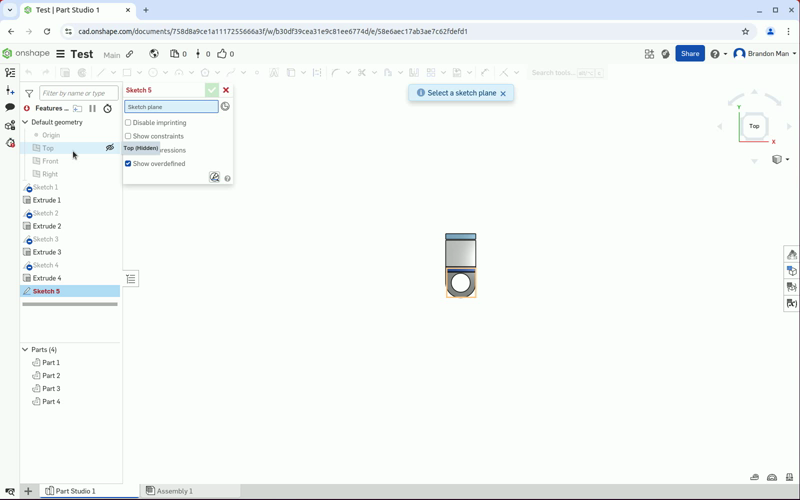
click(73, 150)
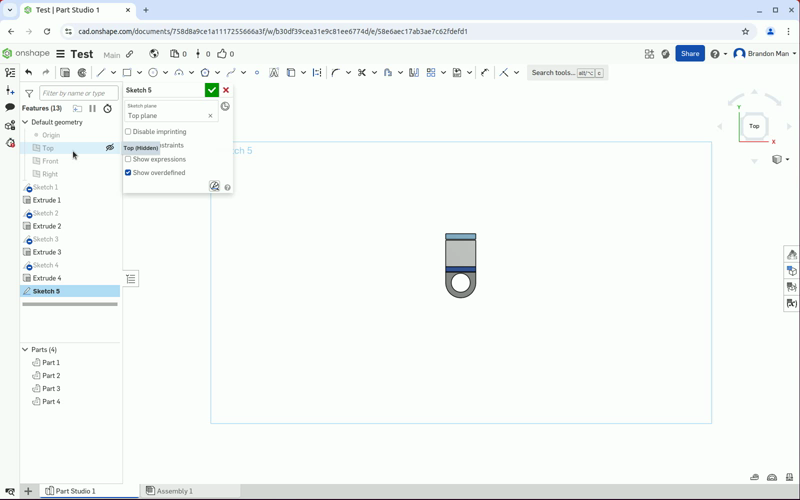
mouse_move(73, 352)
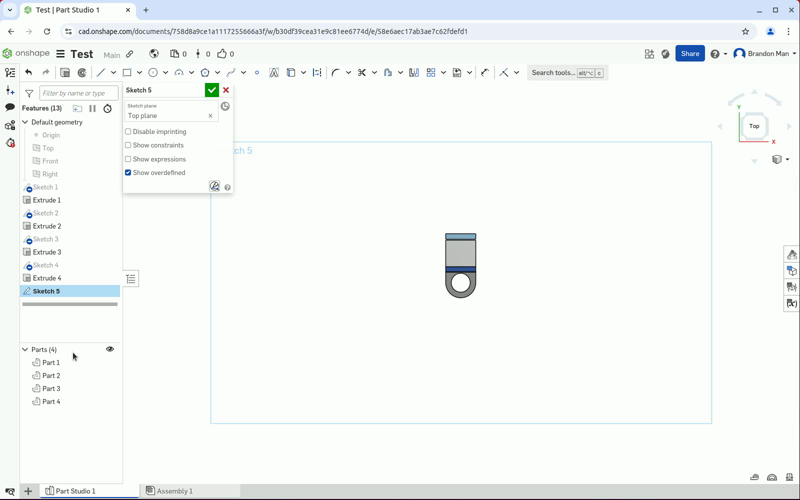
key(y)
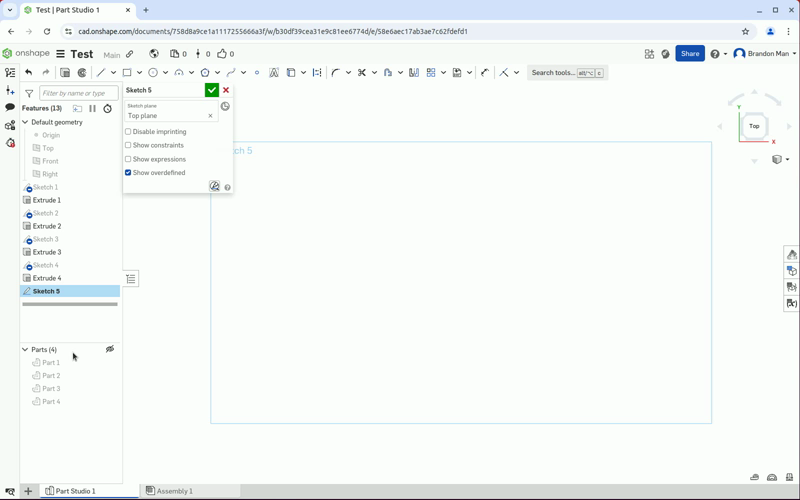
key(l)
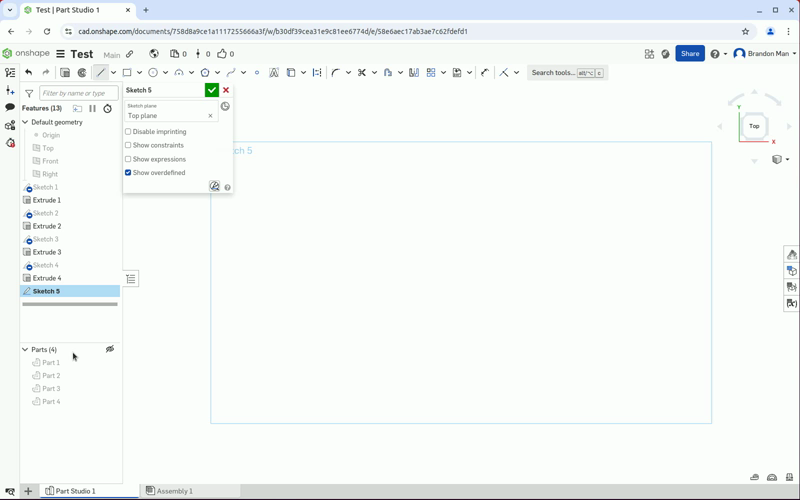
key_down(shift)
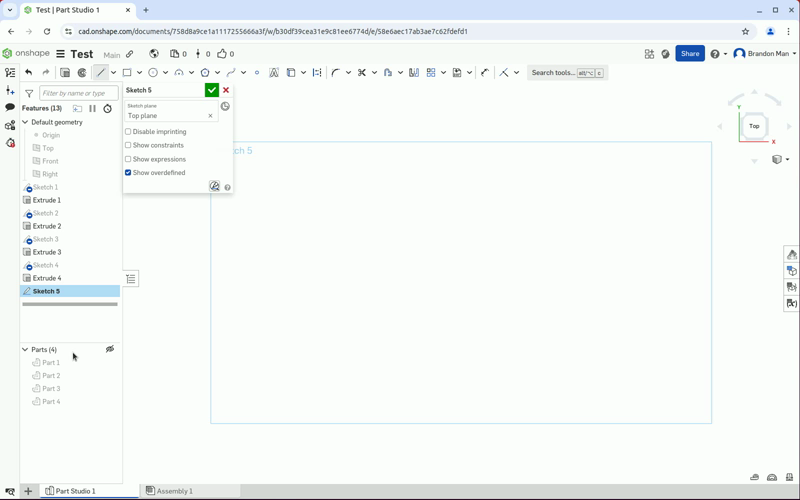
mouse_move(445, 272)
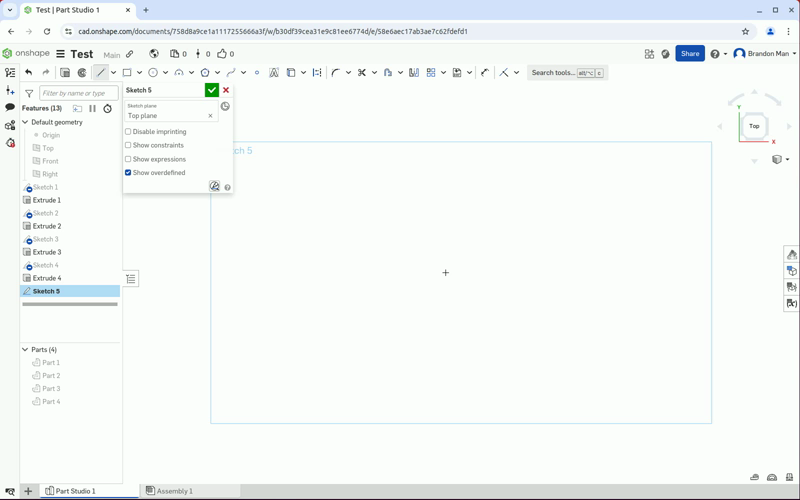
click(445, 272)
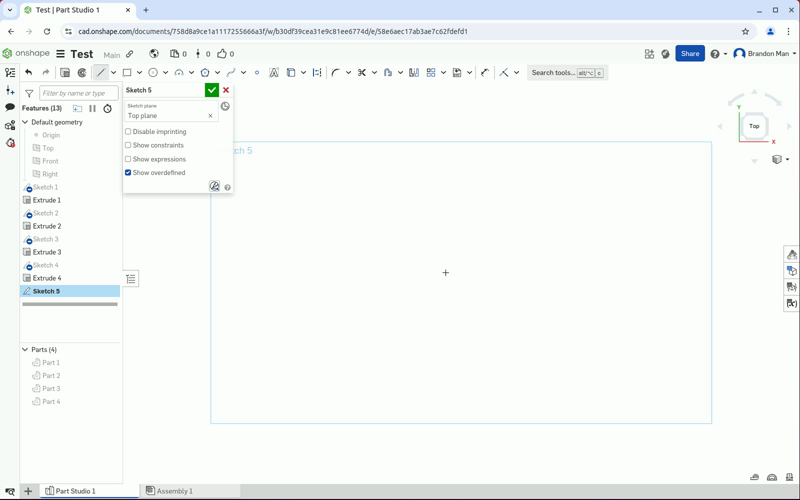
key_up(shift)
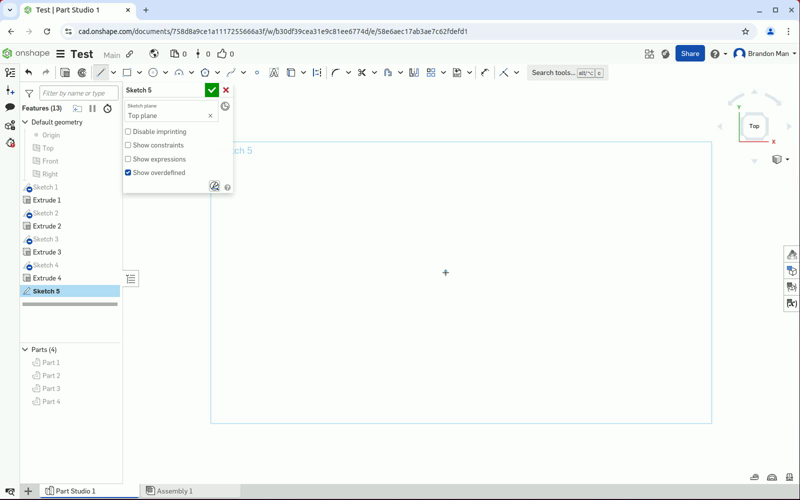
key_down(shift)
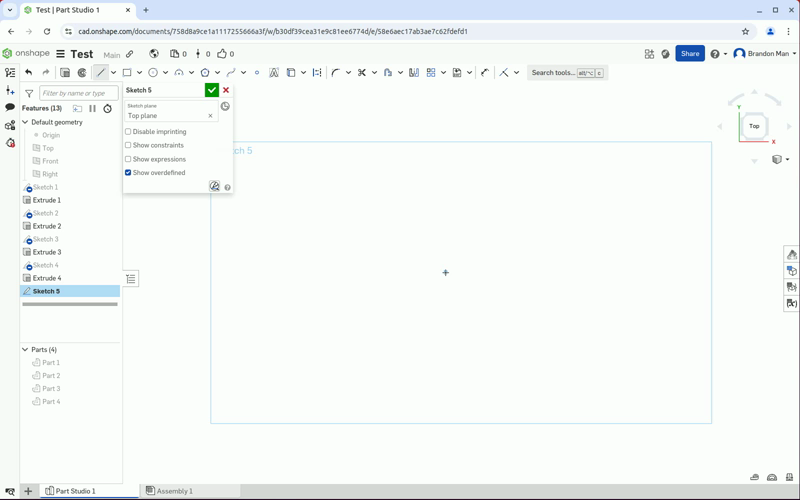
mouse_move(475, 272)
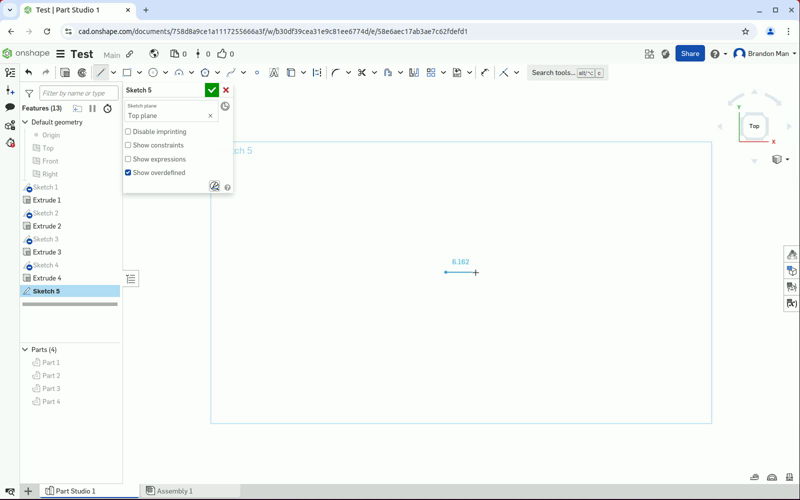
mouse_move(475, 272)
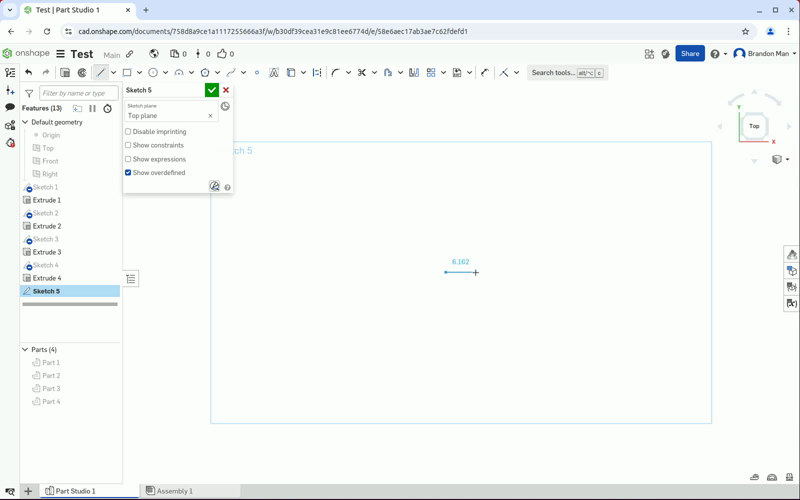
click(475, 272)
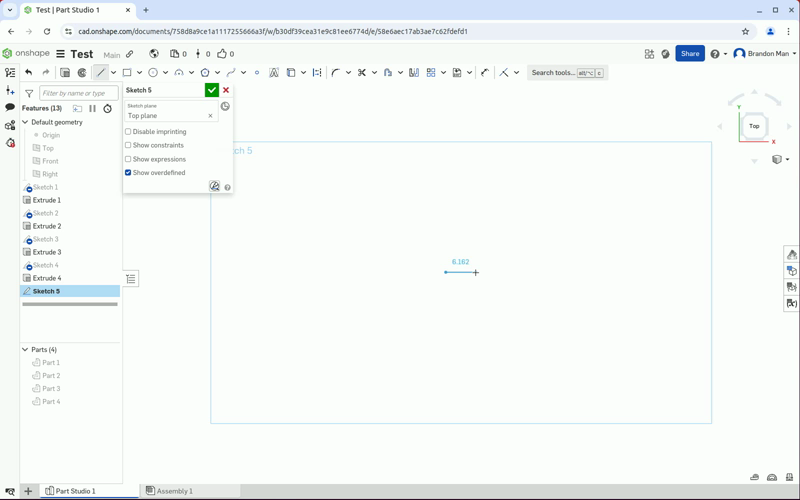
key_up(shift)
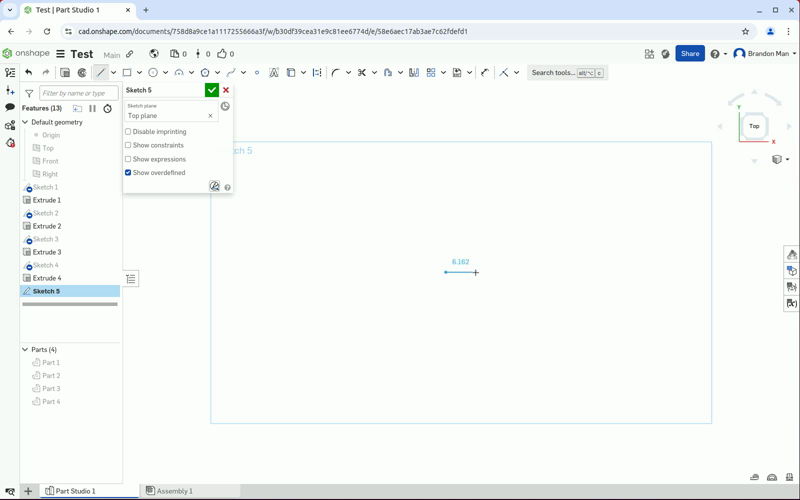
key_down(shift)
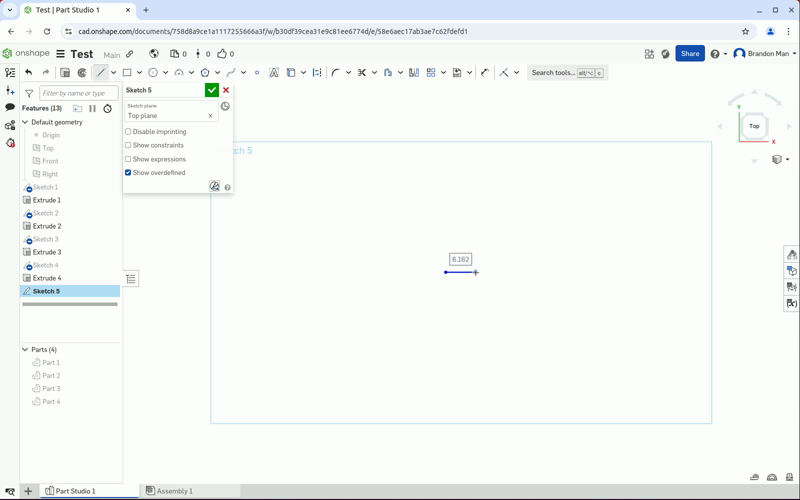
mouse_move(505, 272)
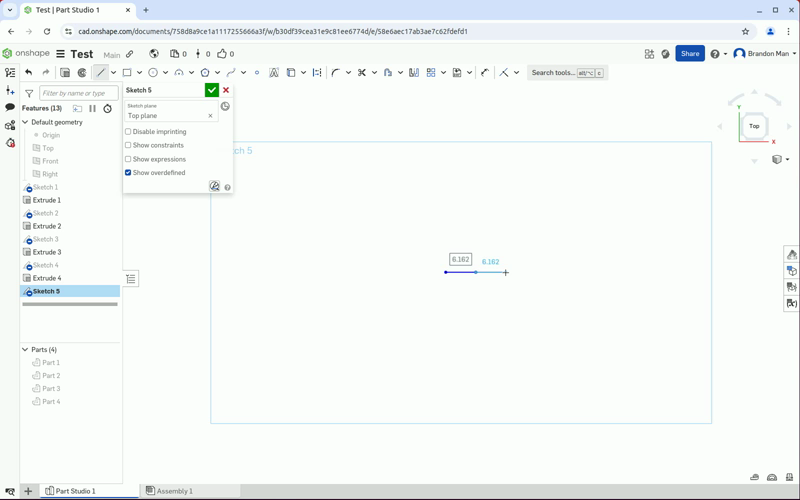
mouse_move(475, 266)
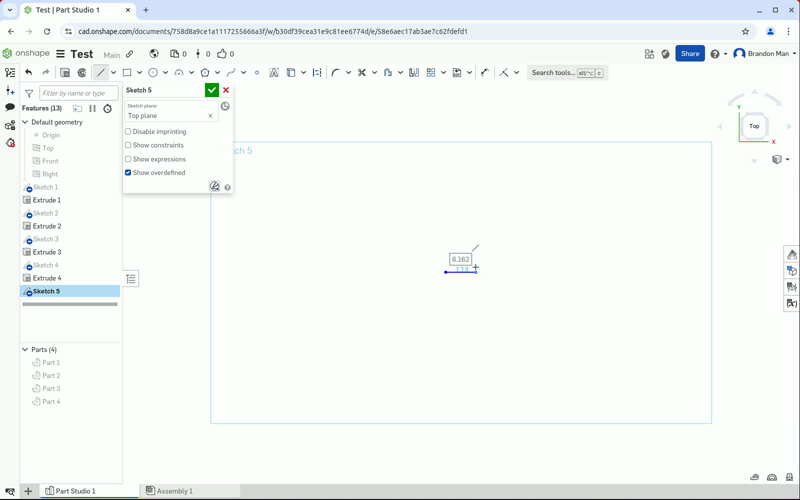
scroll(6)
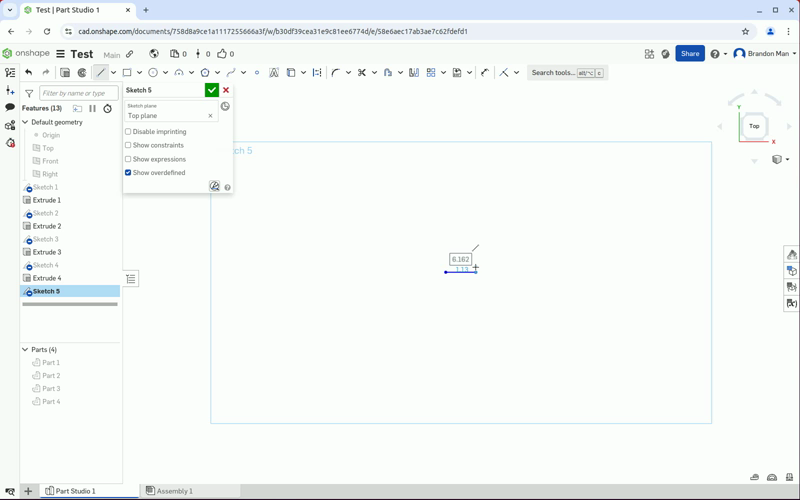
scroll(6)
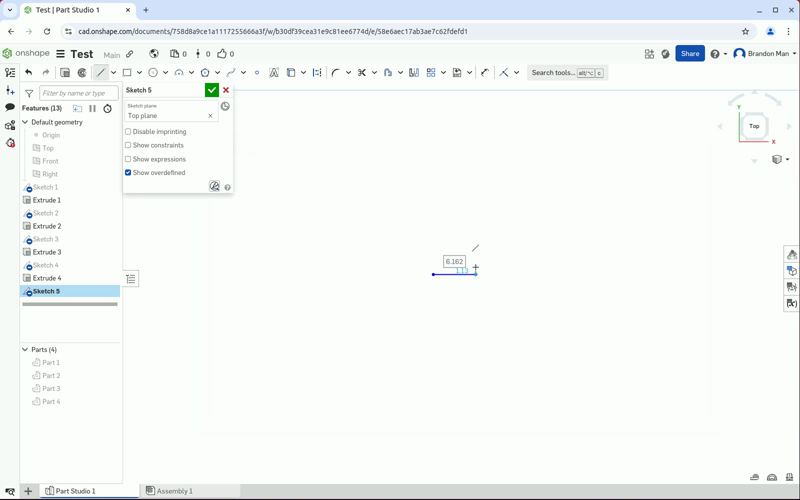
scroll(6)
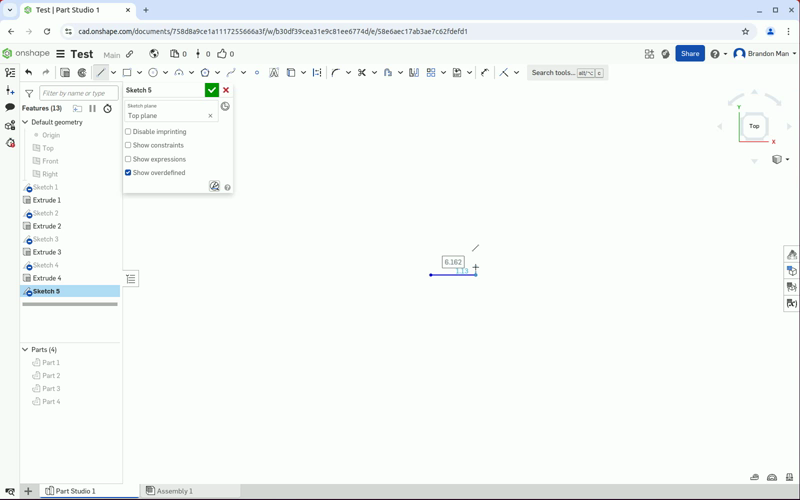
scroll(6)
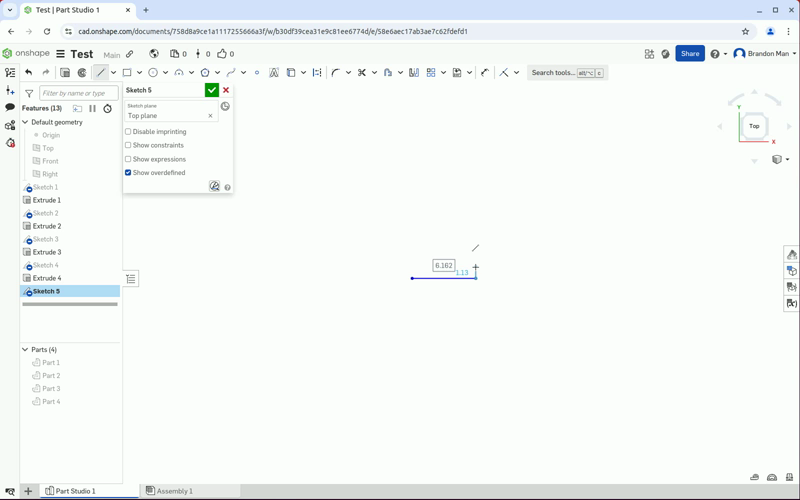
scroll(6)
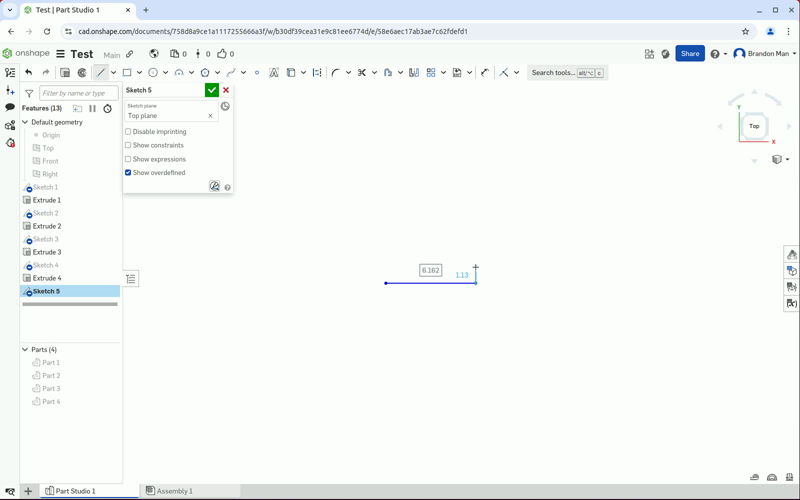
scroll(6)
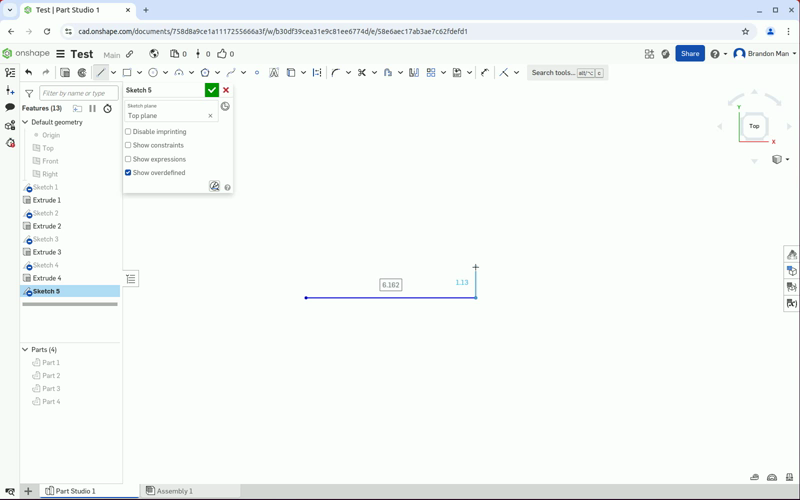
scroll(6)
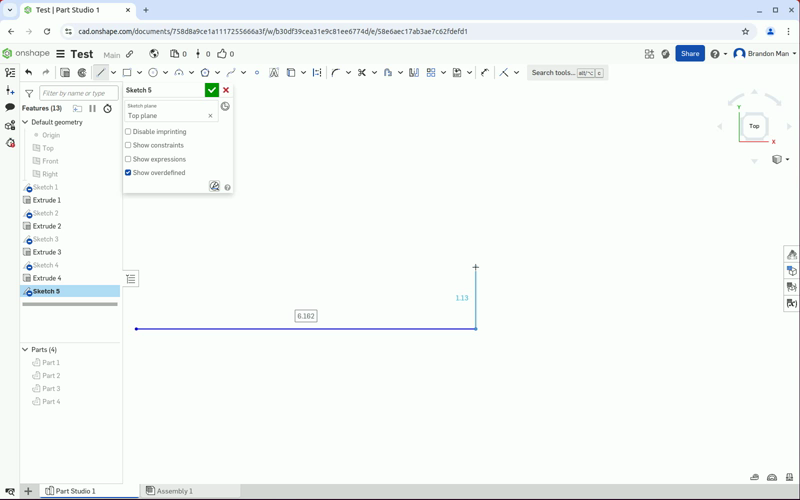
click(475, 266)
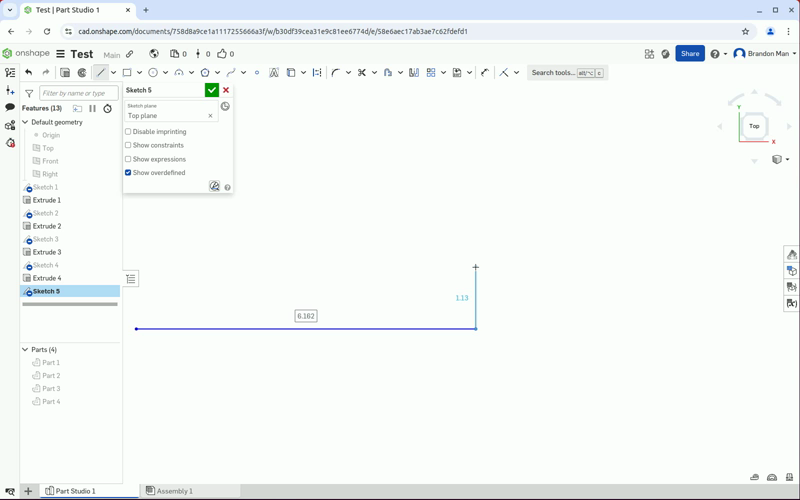
scroll(-6)
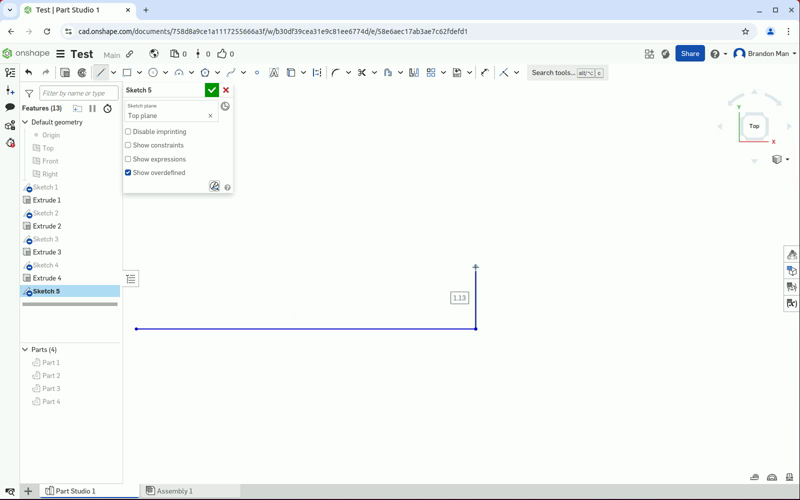
scroll(-6)
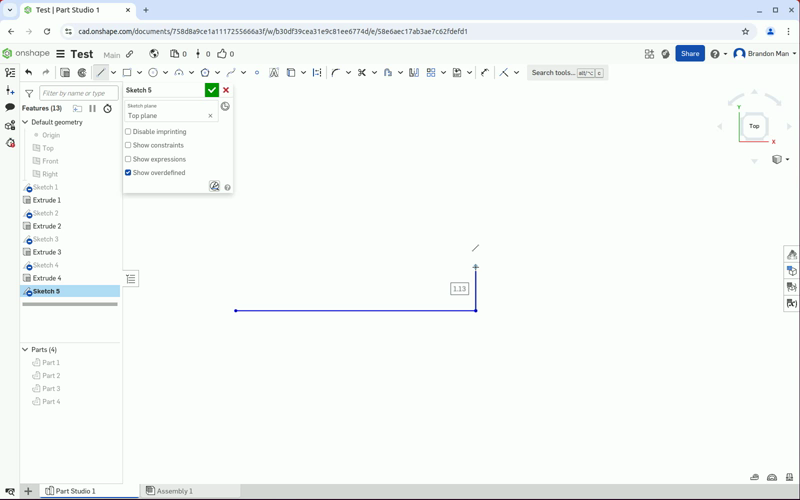
scroll(-6)
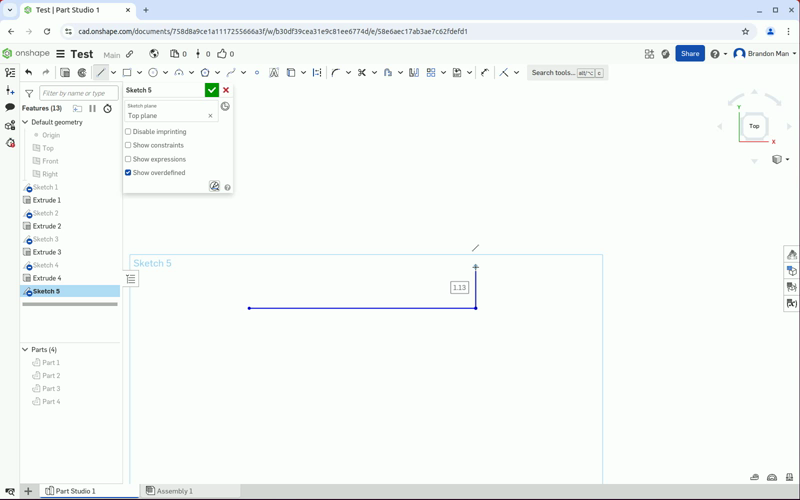
scroll(-6)
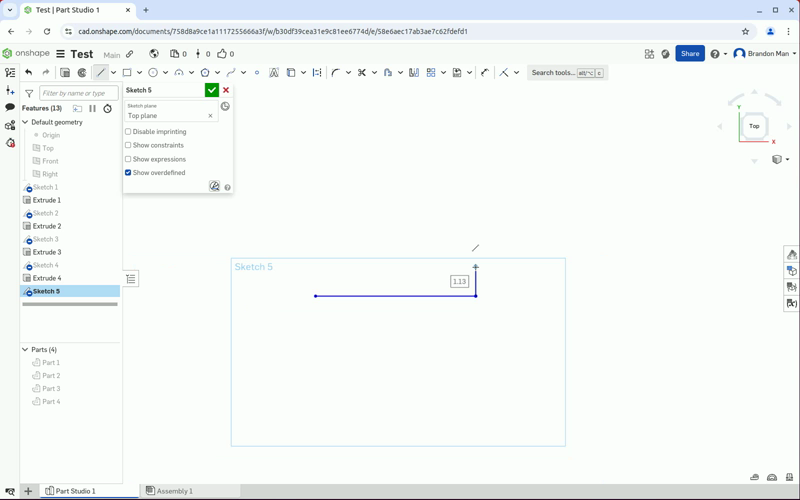
scroll(-6)
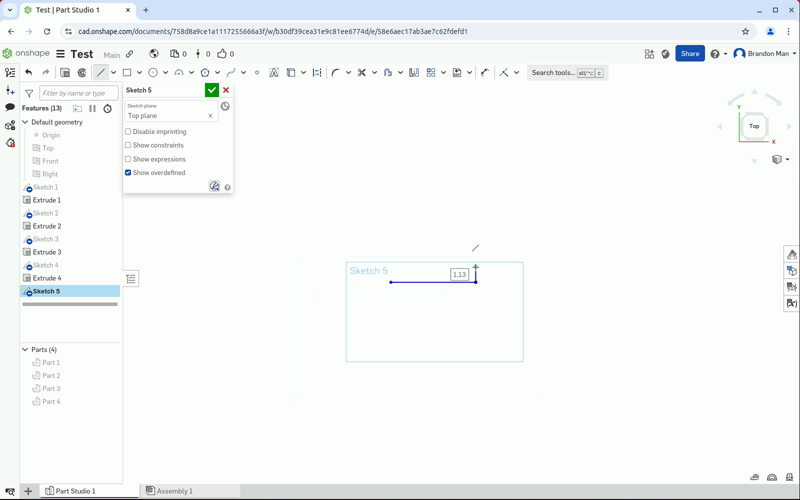
scroll(-6)
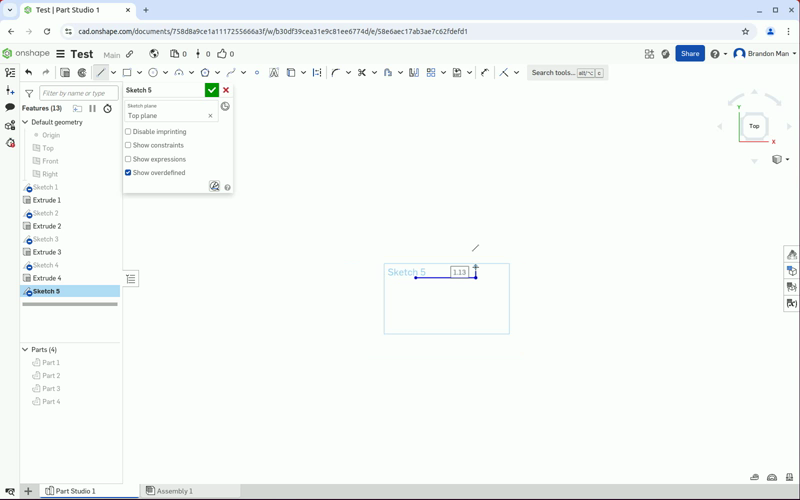
scroll(-6)
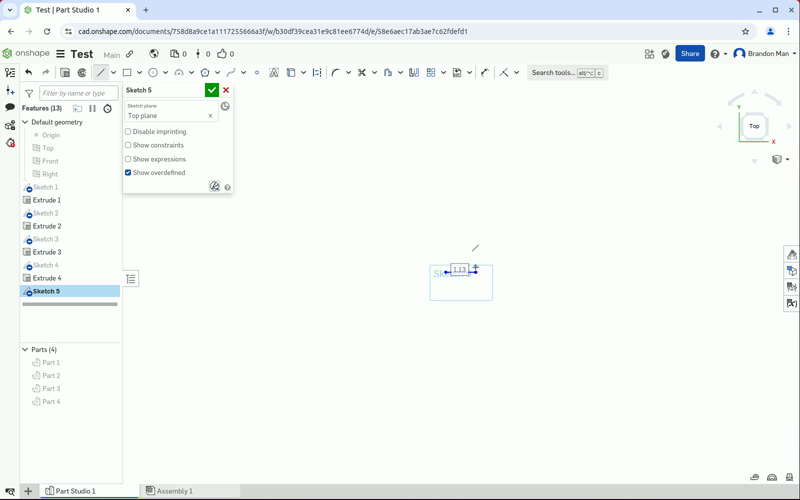
key_up(shift)
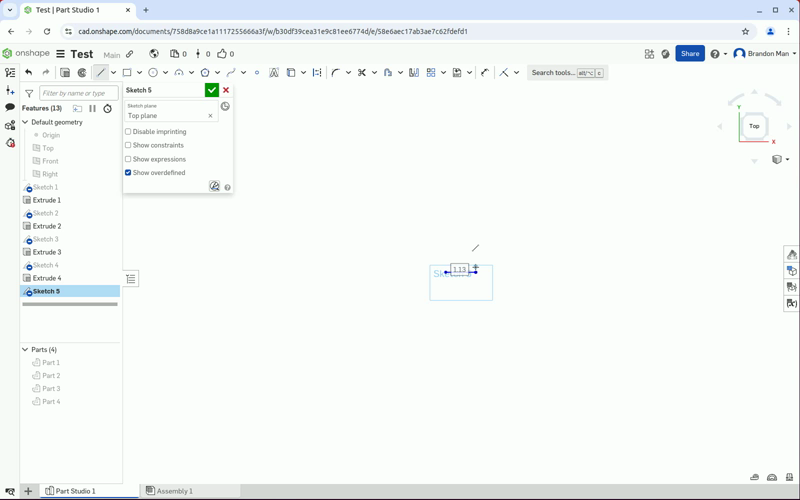
key_down(shift)
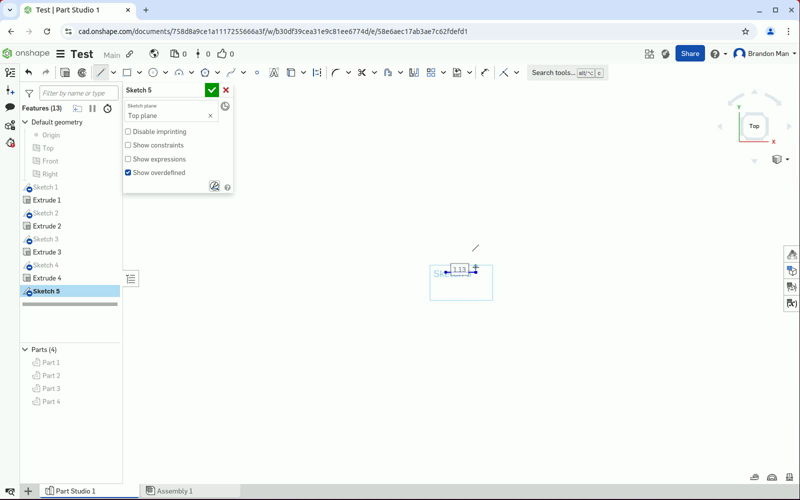
mouse_move(505, 266)
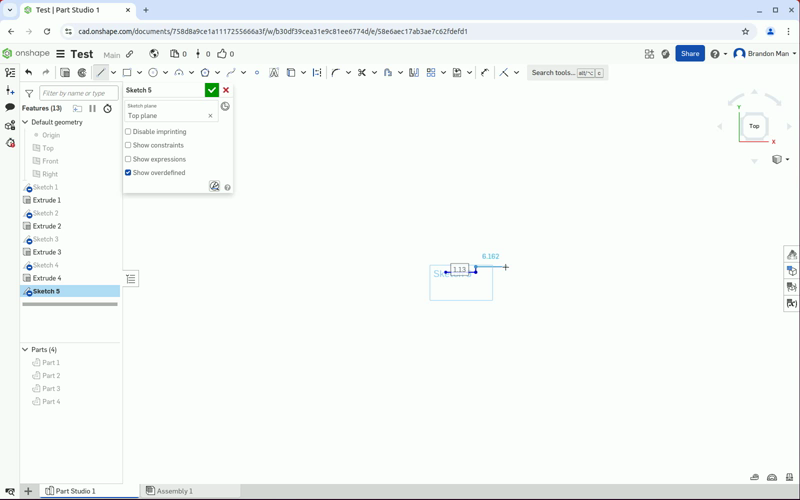
mouse_move(445, 266)
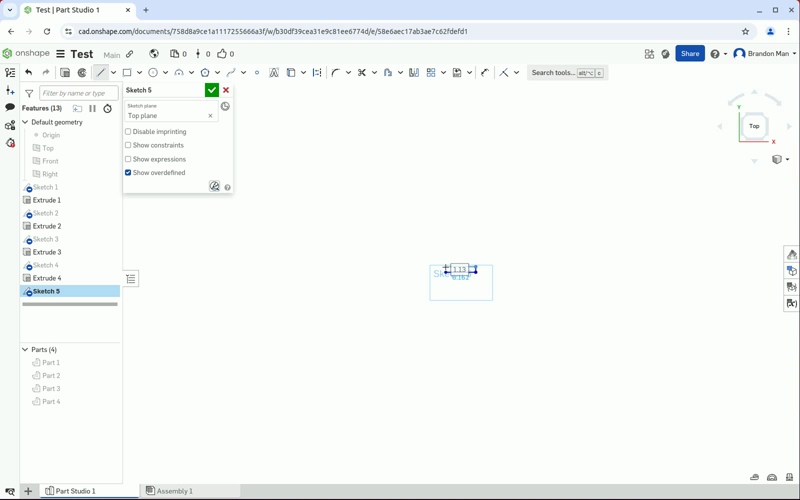
click(445, 266)
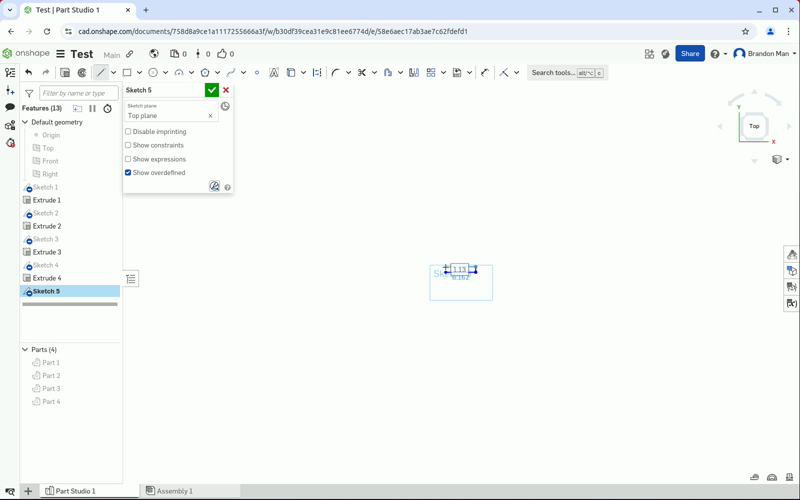
key_up(shift)
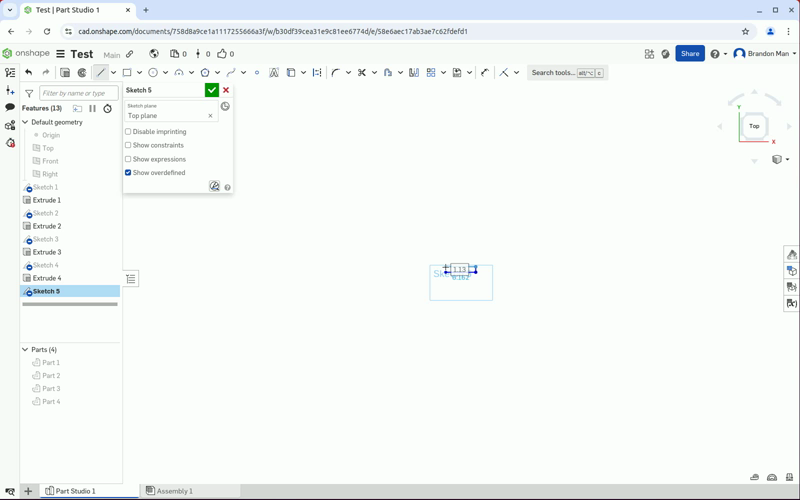
mouse_move(475, 266)
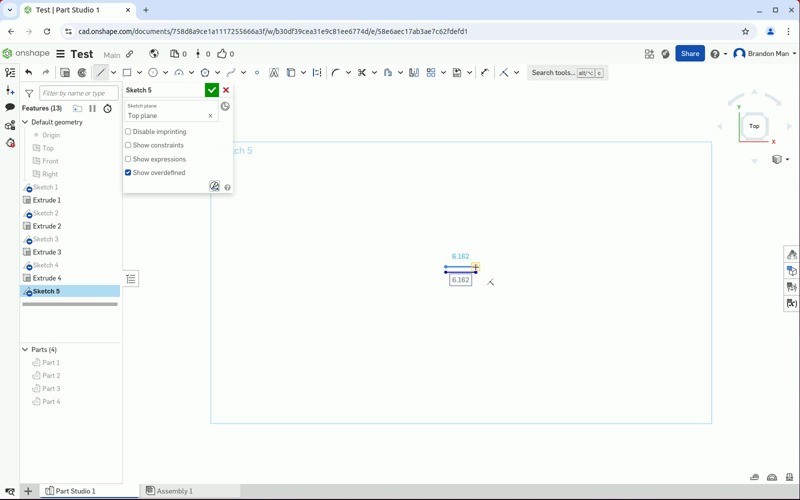
key_down(shift)
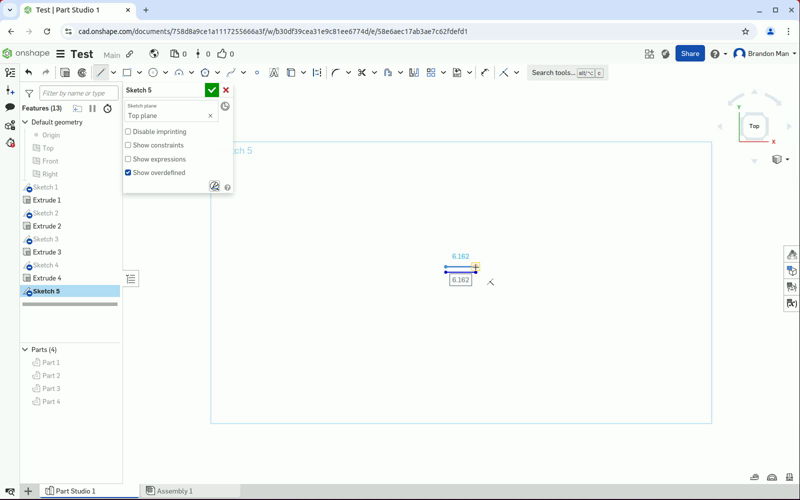
mouse_move(445, 272)
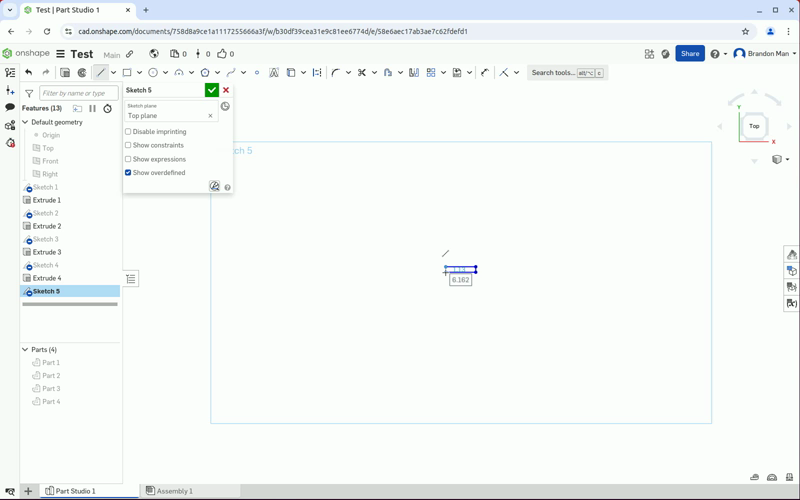
scroll(6)
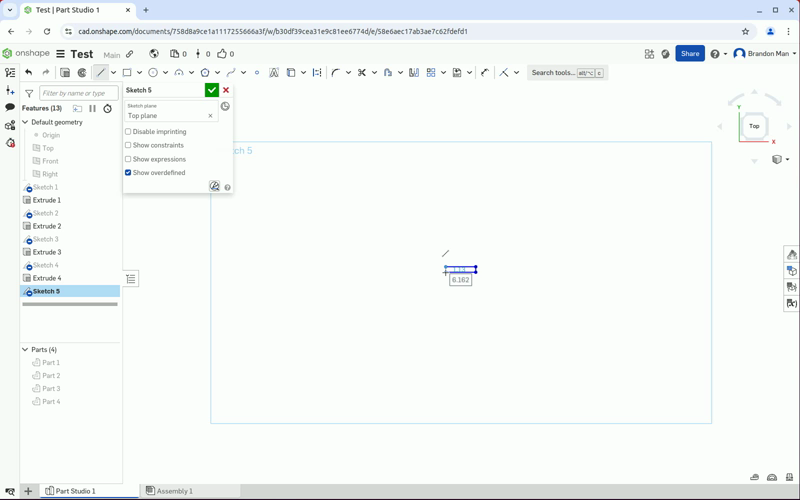
scroll(6)
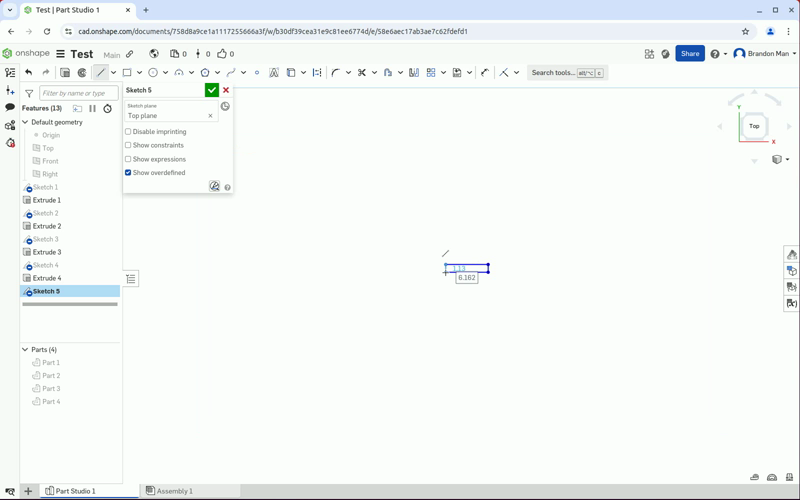
scroll(6)
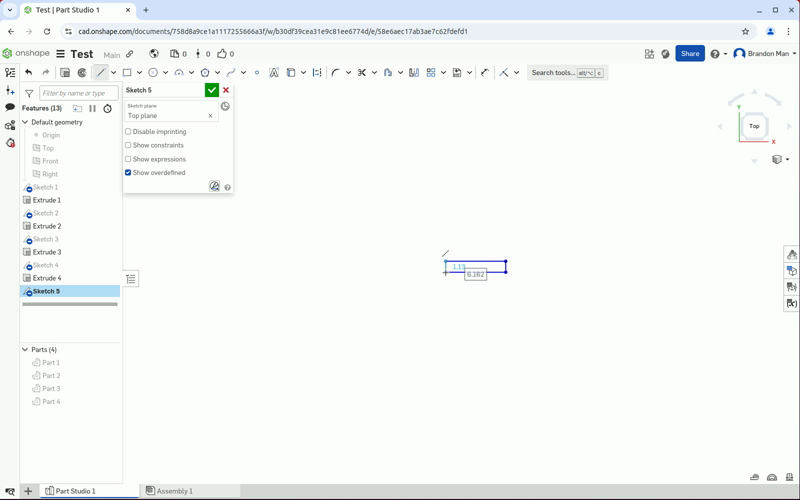
scroll(6)
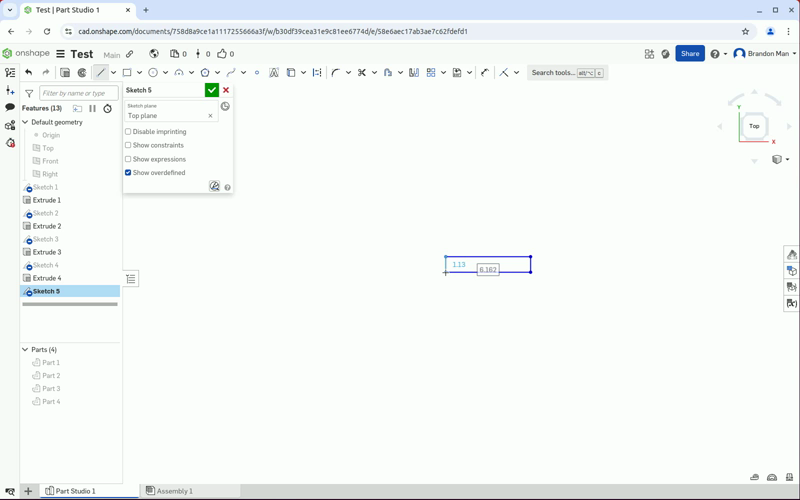
scroll(6)
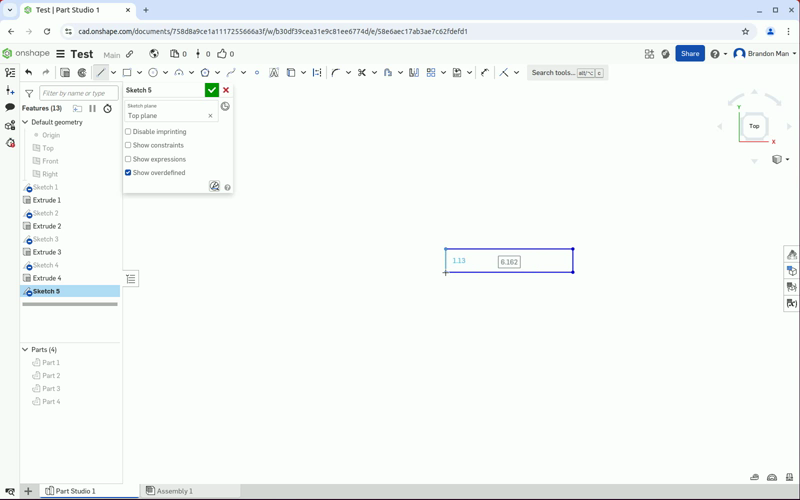
scroll(6)
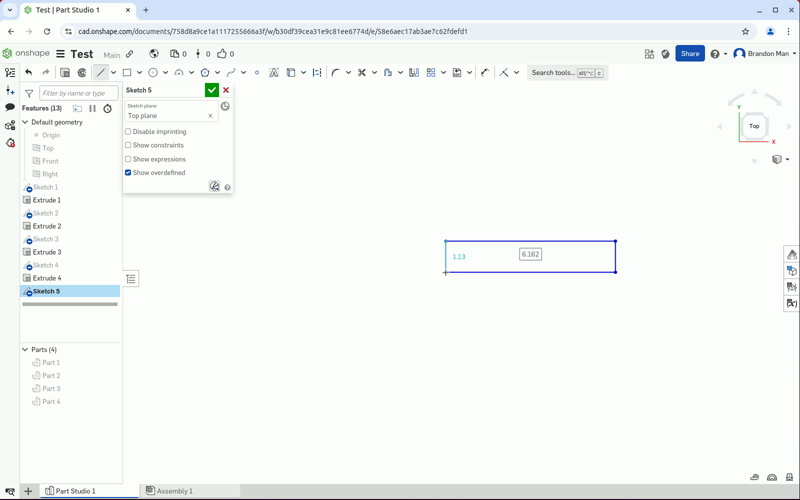
scroll(6)
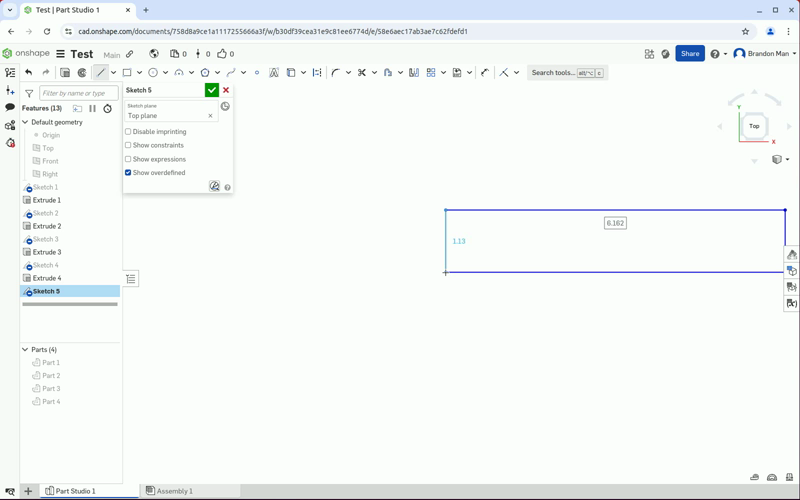
key_up(shift)
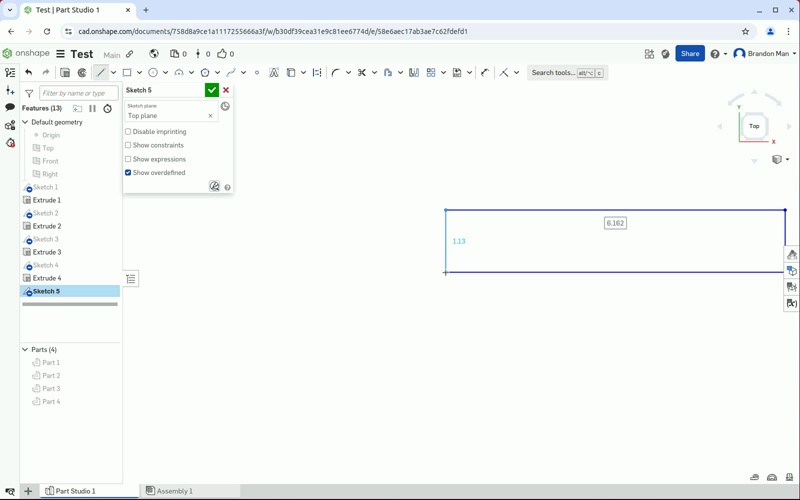
click(445, 272)
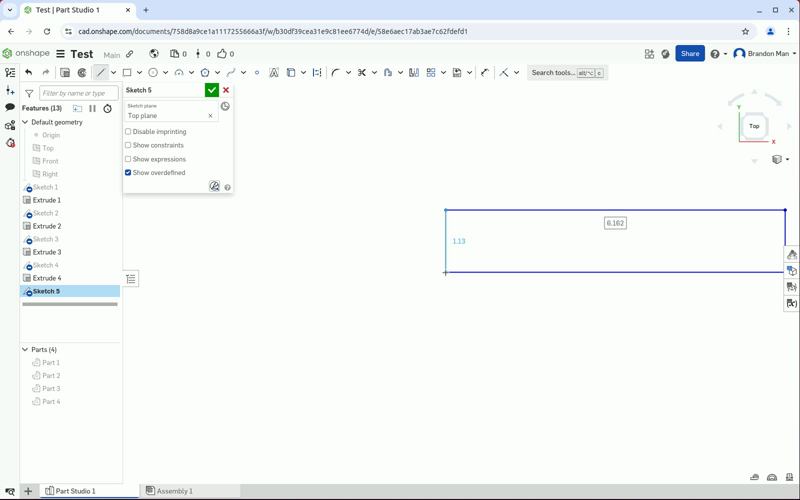
scroll(-6)
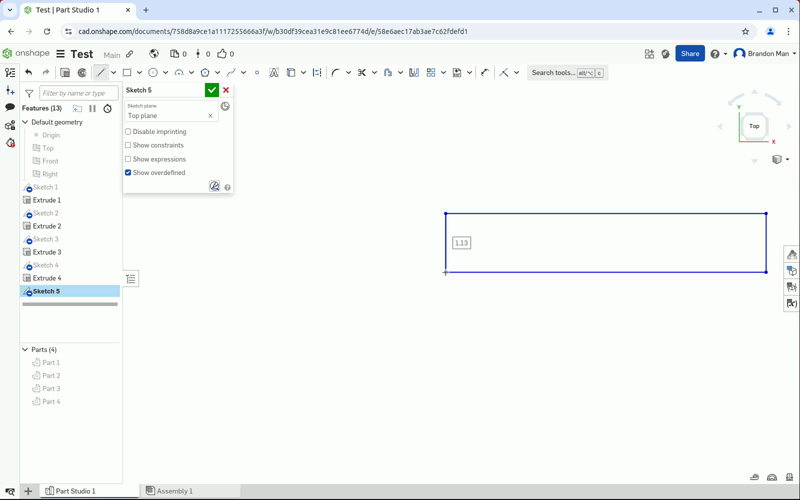
scroll(-6)
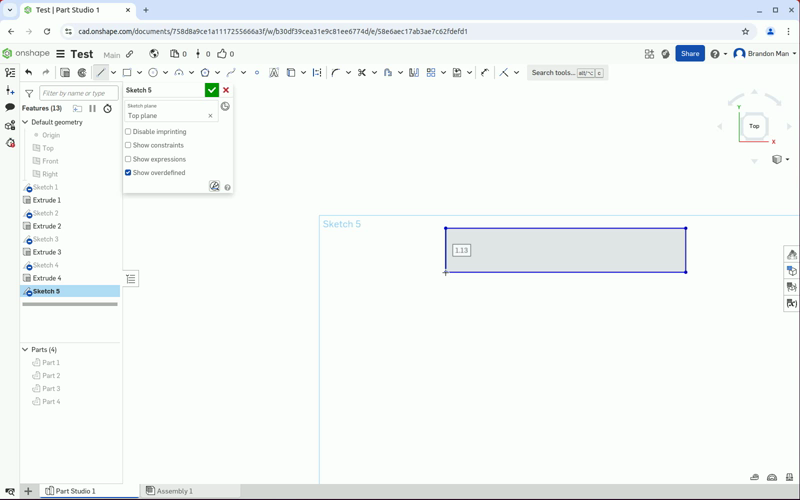
scroll(-6)
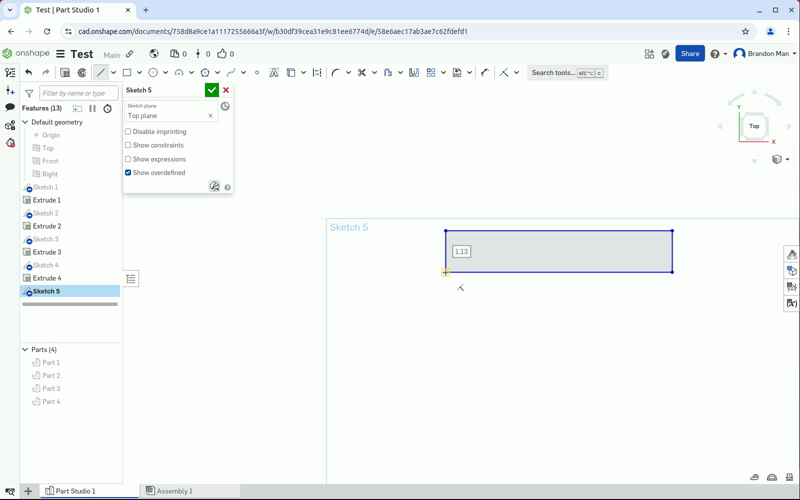
scroll(-6)
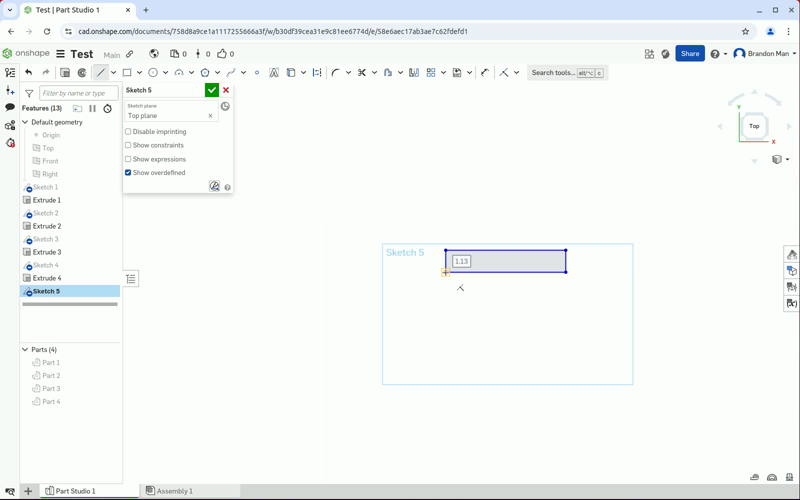
scroll(-6)
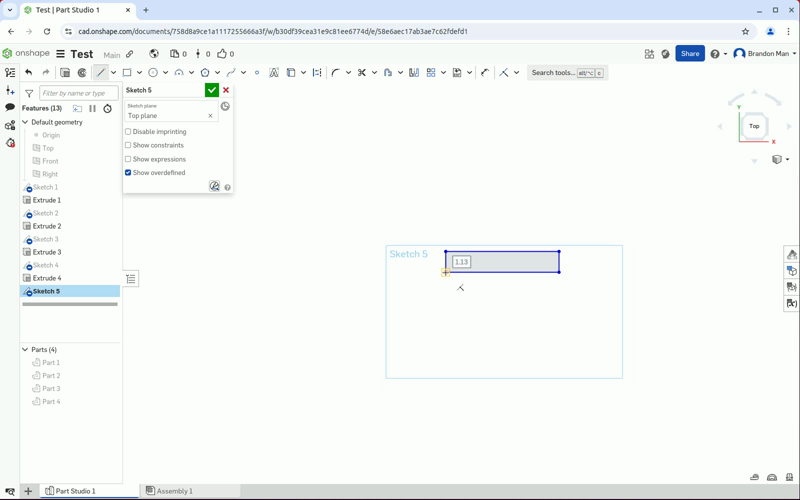
scroll(-6)
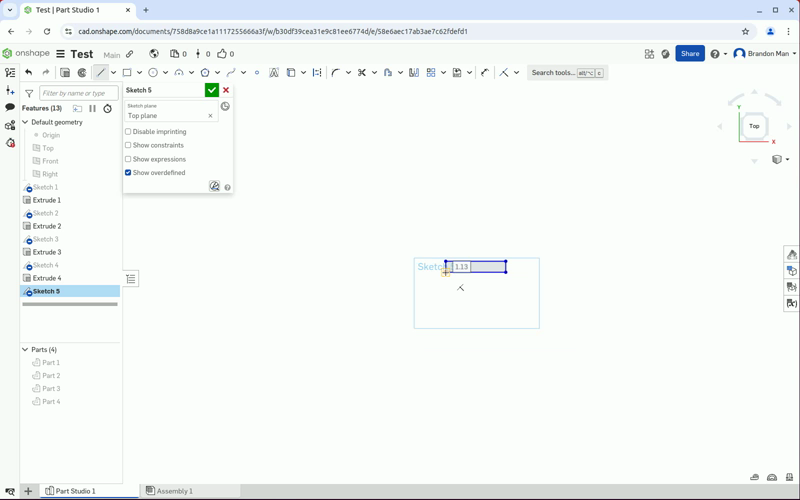
scroll(-6)
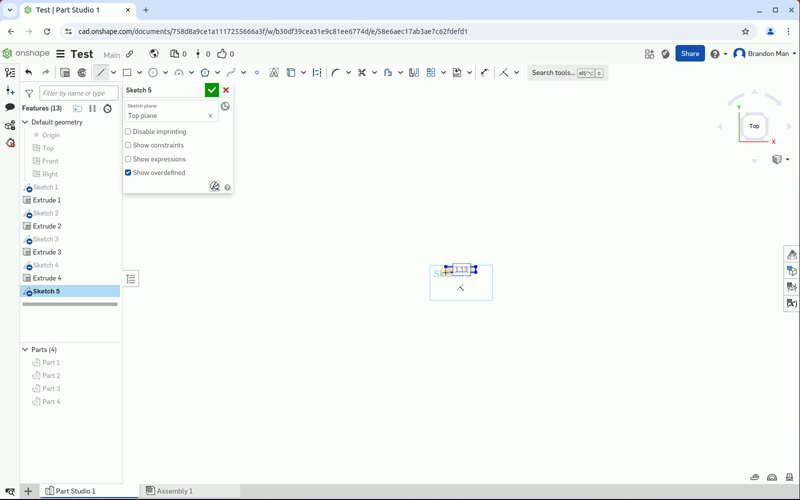
key(esc)
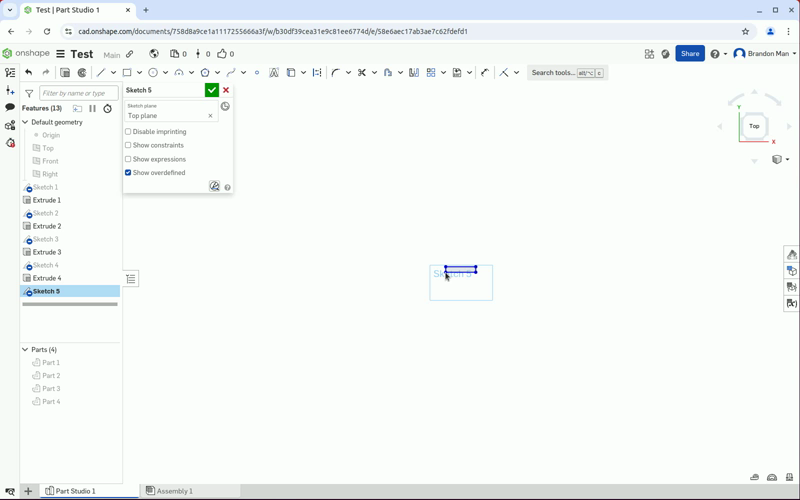
mouse_move(463, 269)
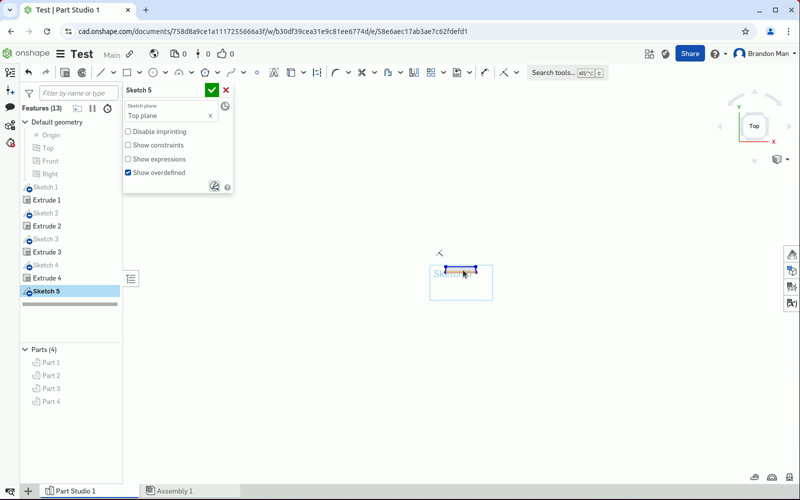
scroll(6)
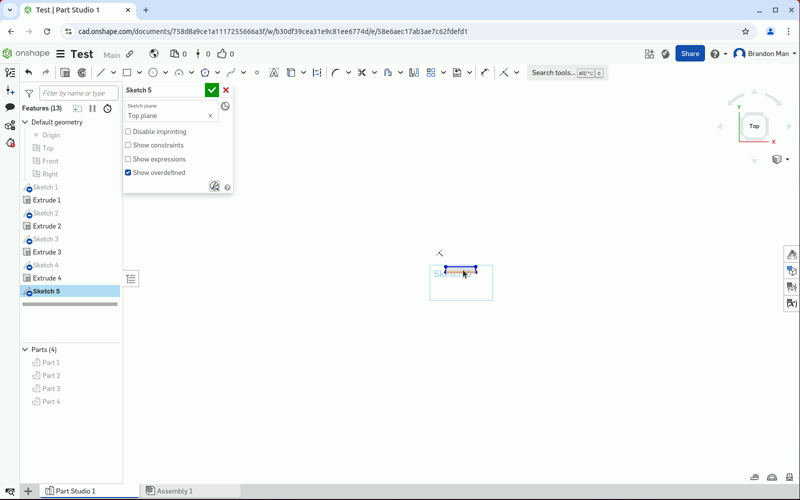
scroll(6)
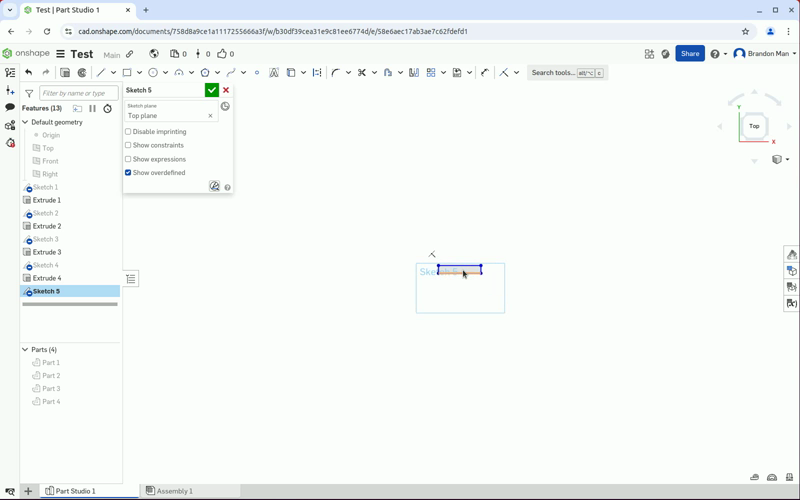
scroll(6)
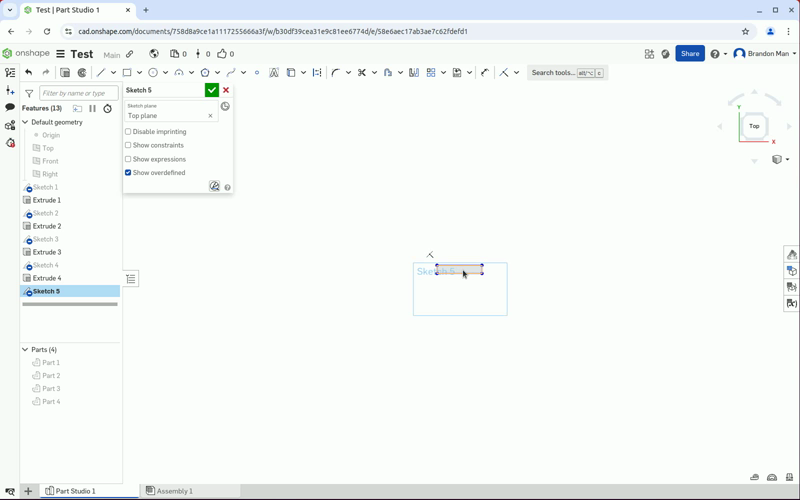
scroll(6)
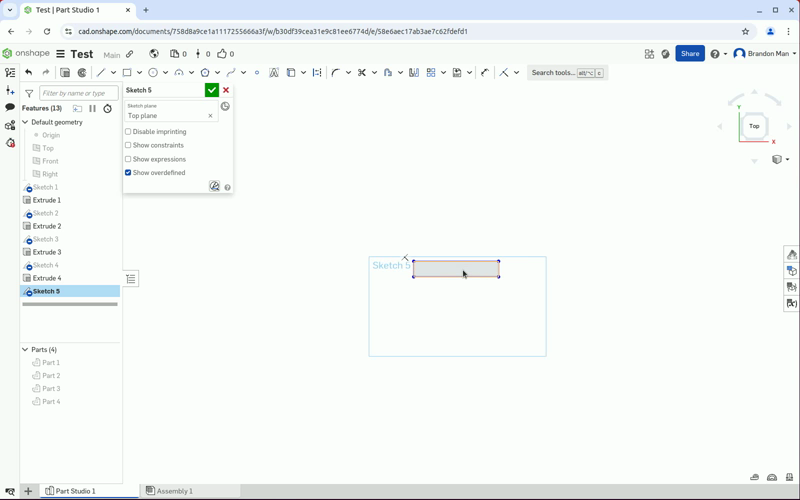
scroll(6)
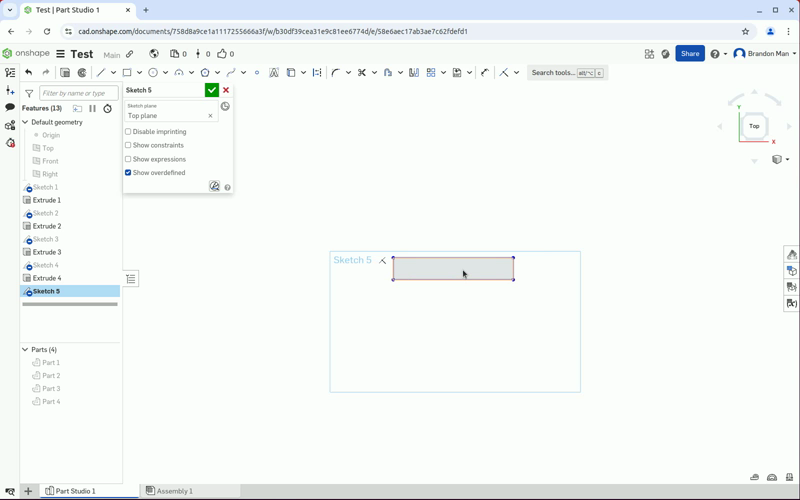
scroll(6)
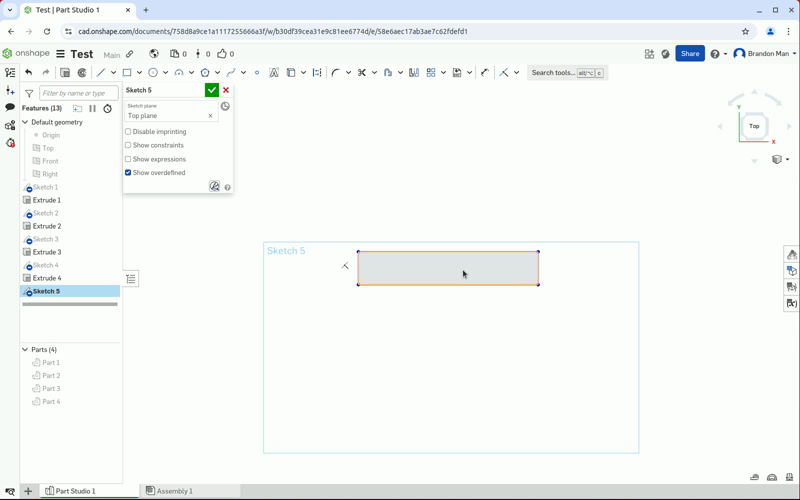
scroll(6)
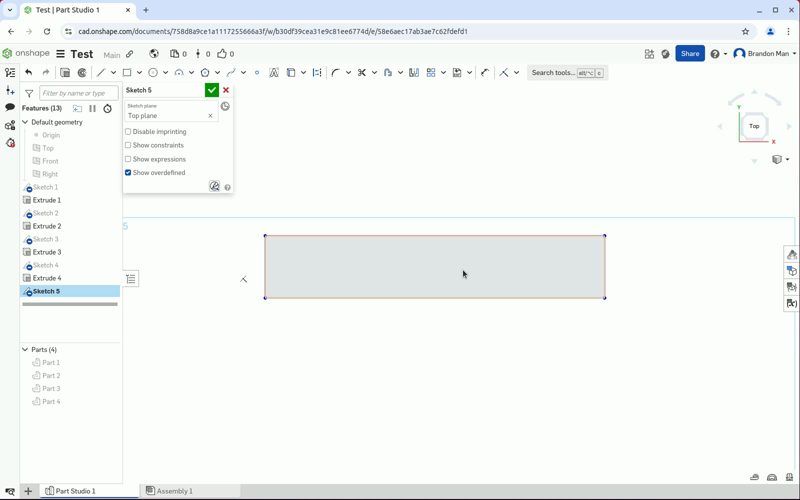
click(463, 269)
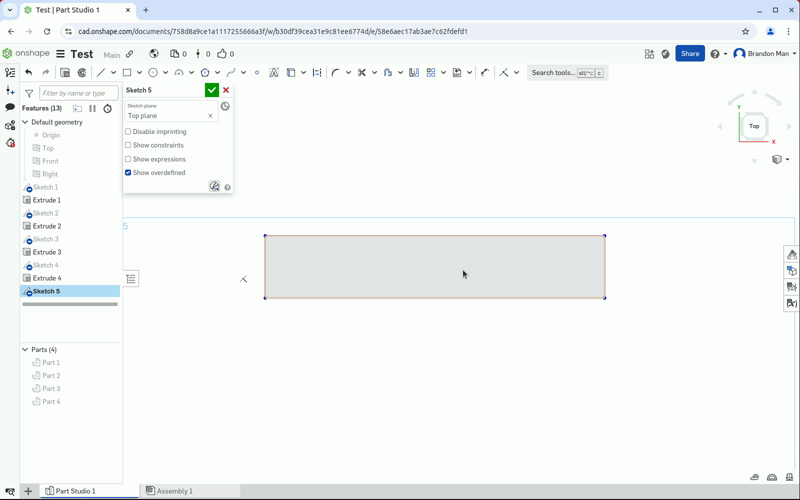
scroll(-6)
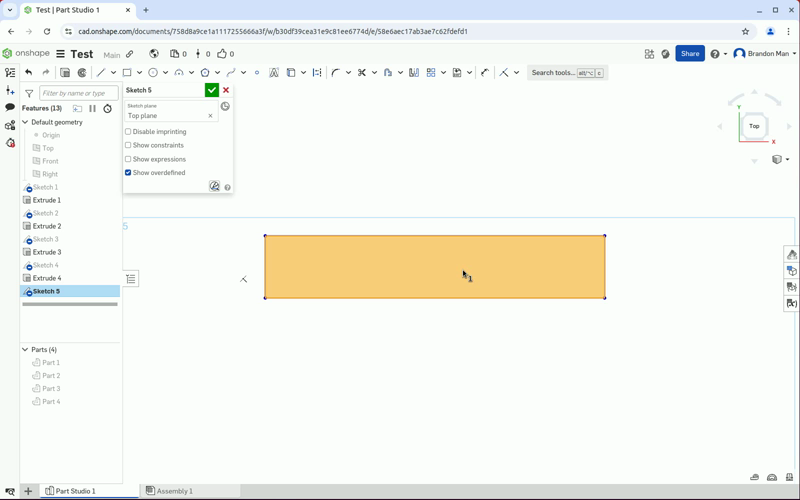
scroll(-6)
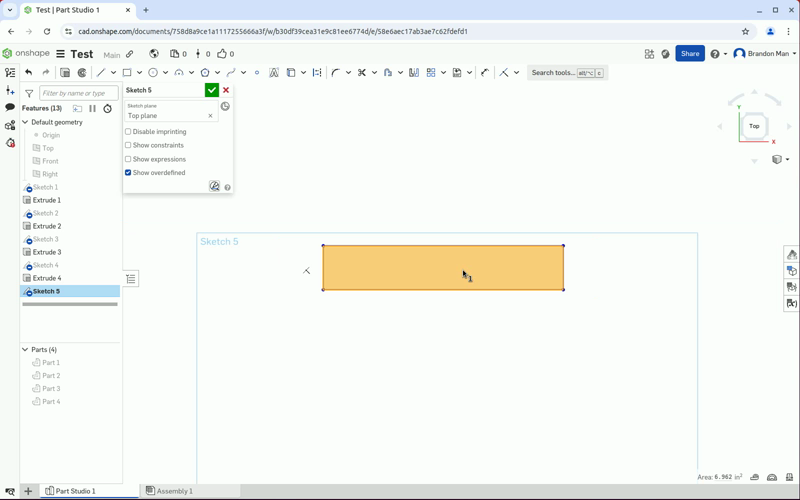
scroll(-6)
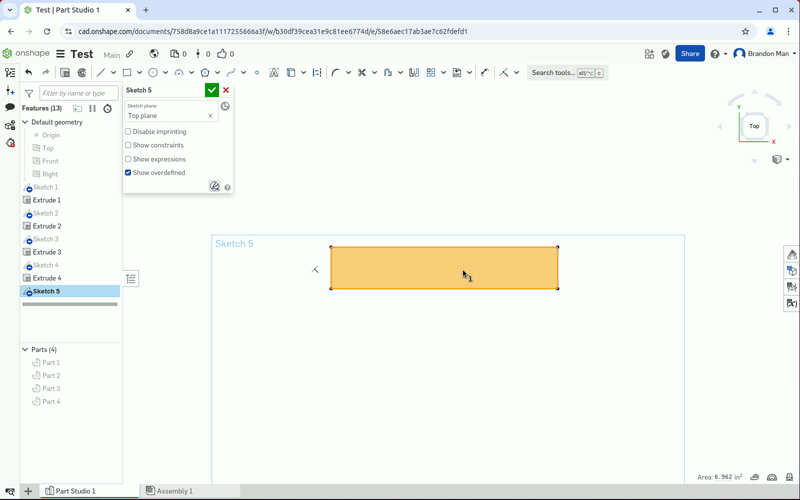
scroll(-6)
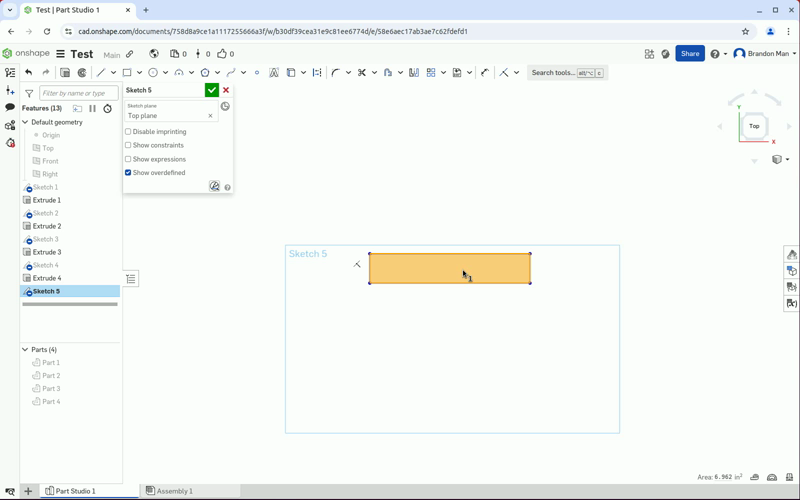
scroll(-6)
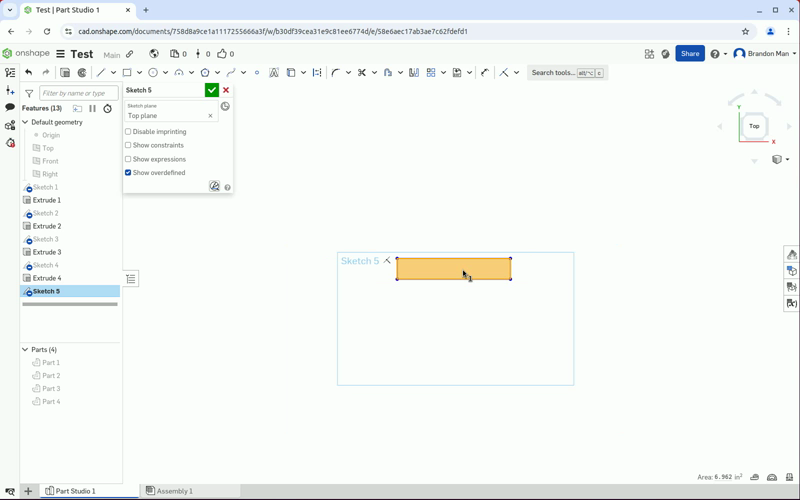
scroll(-6)
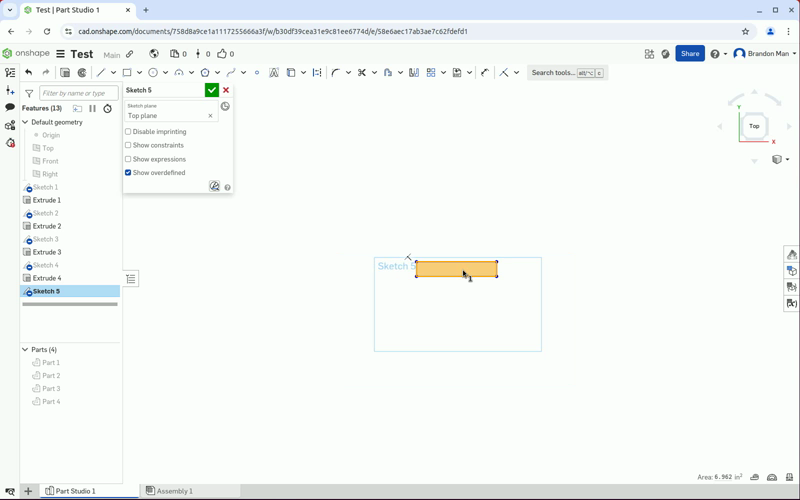
scroll(-6)
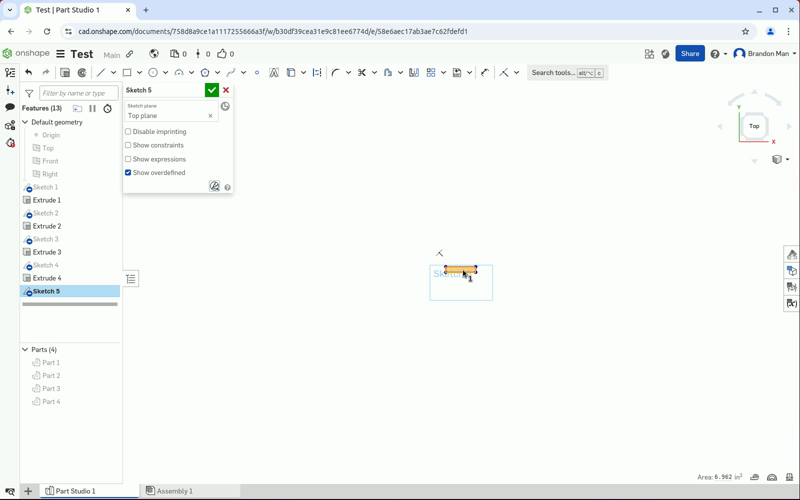
mouse_move(73, 352)
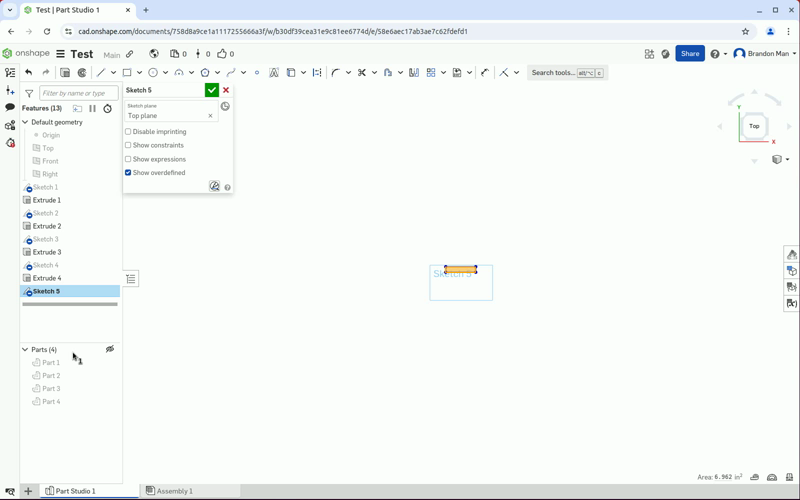
key(shift+y)
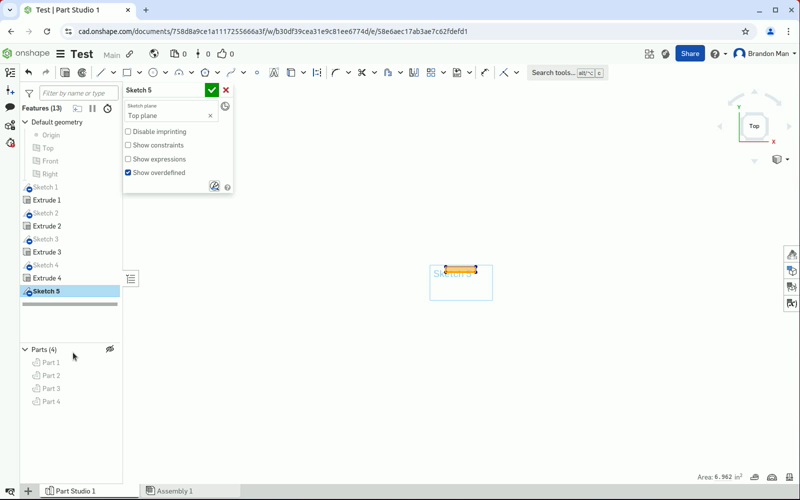
key(shift+e)
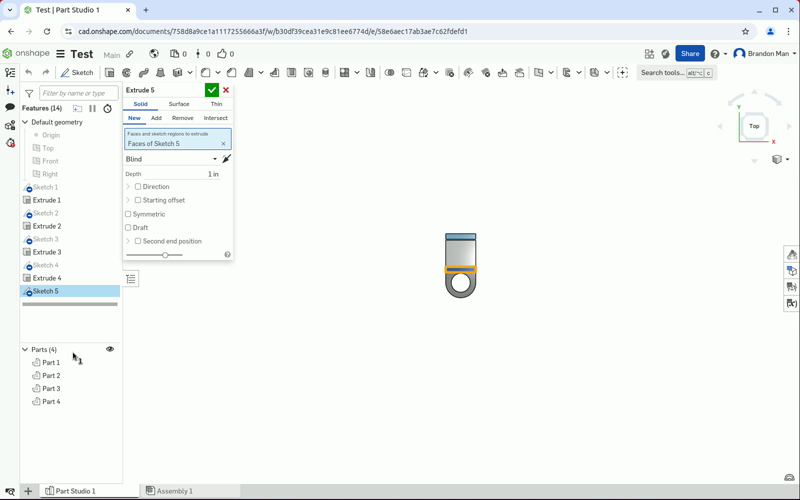
mouse_move(143, 106)
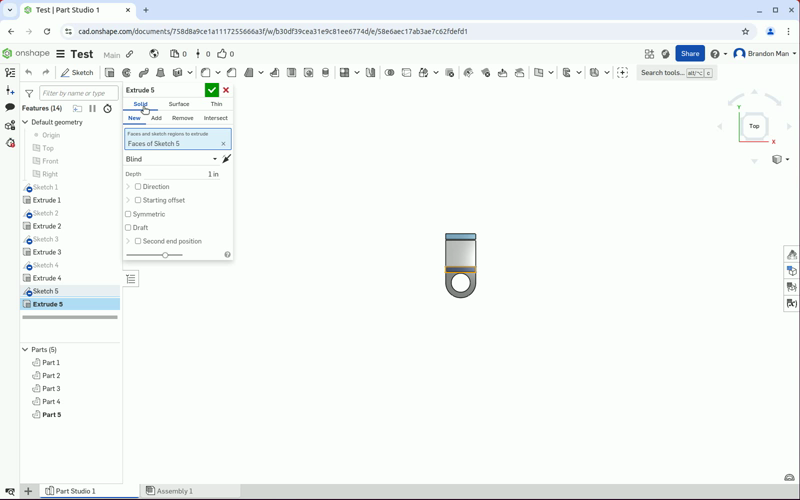
click(143, 106)
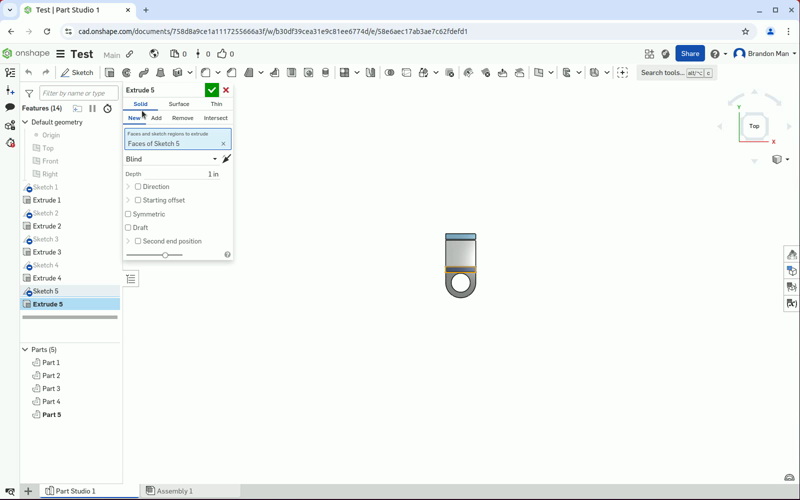
mouse_move(137, 120)
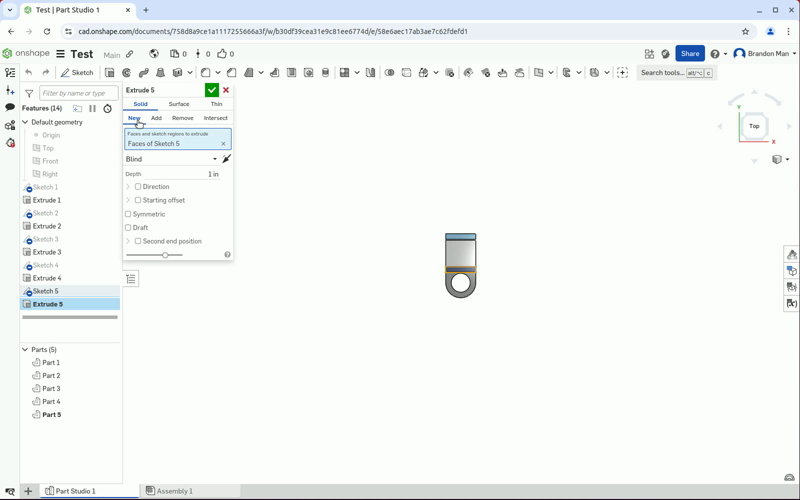
click(137, 120)
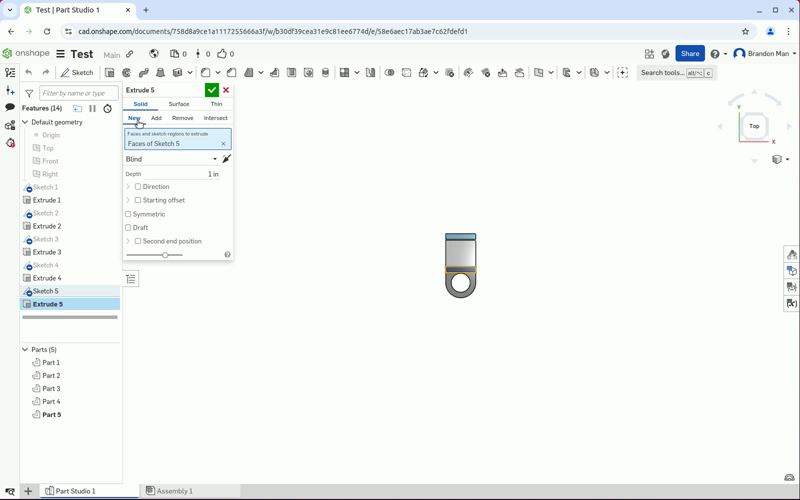
key(tab, 4)
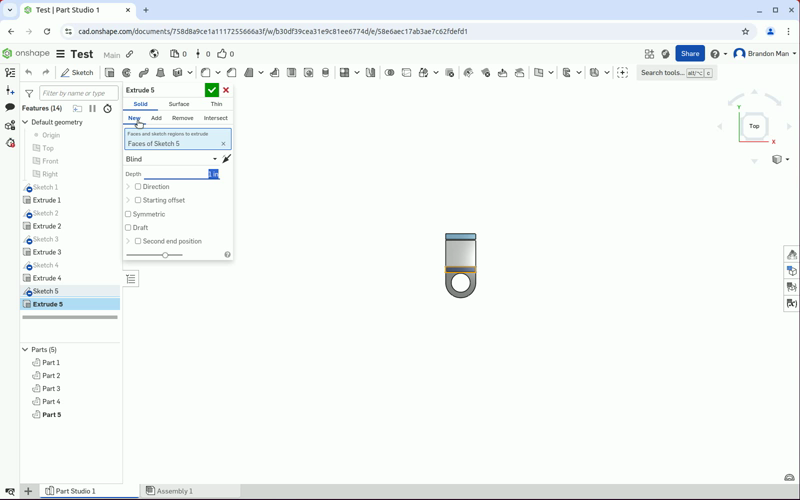
text(23.108)
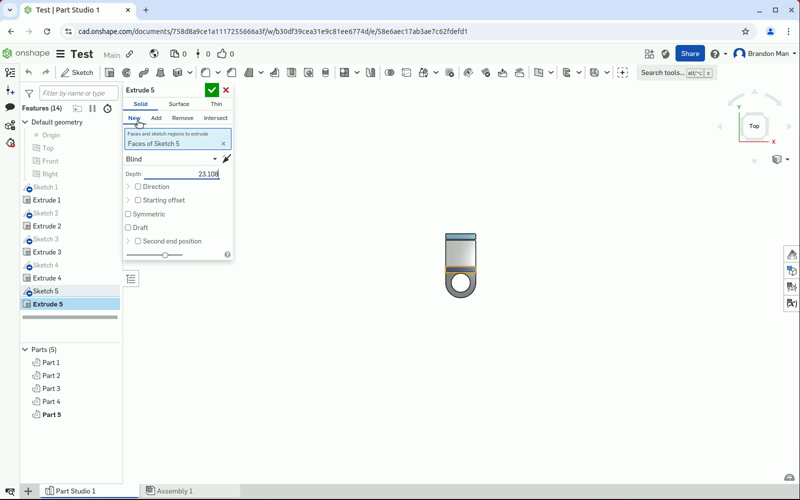
key(enter)
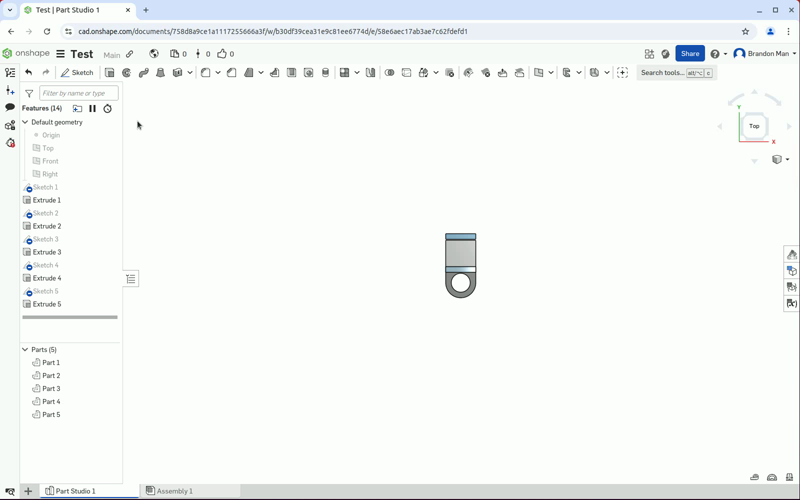
key(shift+h)
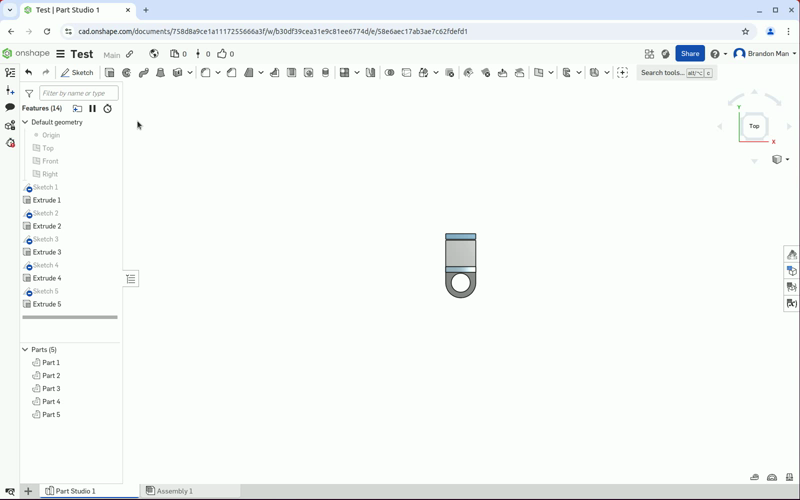
key(shift+h)
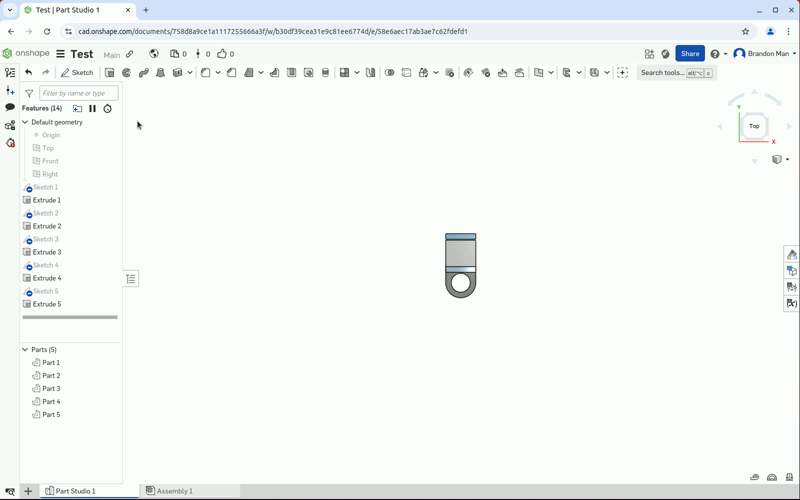
mouse_move(73, 189)
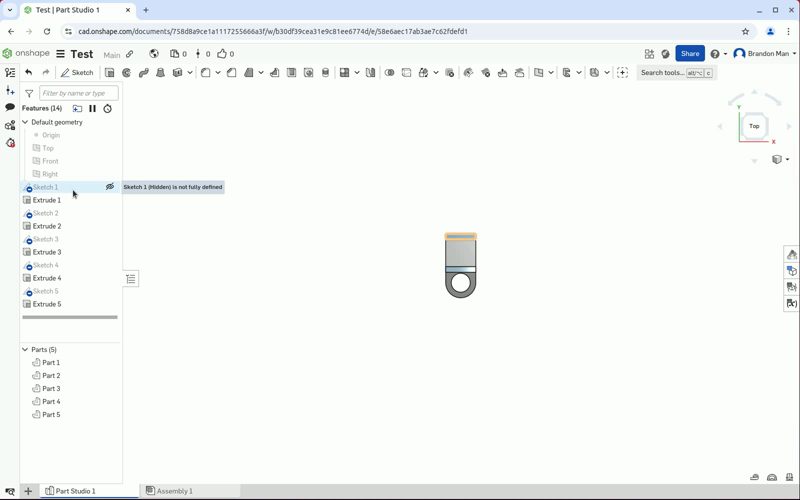
click(73, 189)
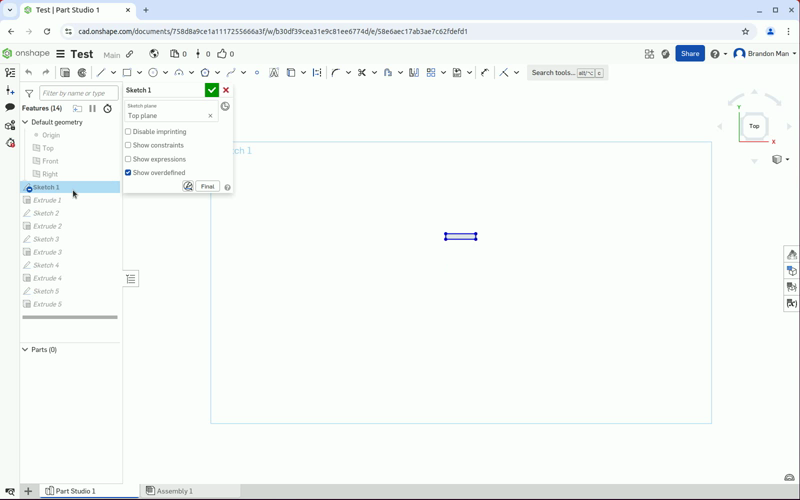
mouse_move(229, 92)
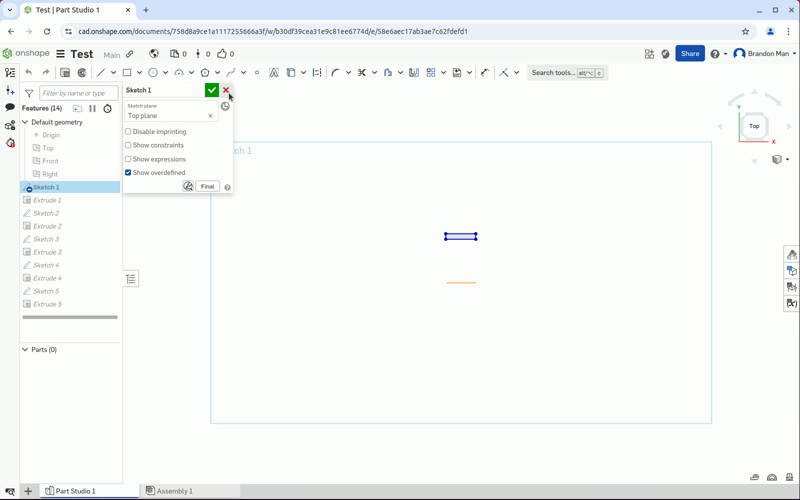
click(229, 92)
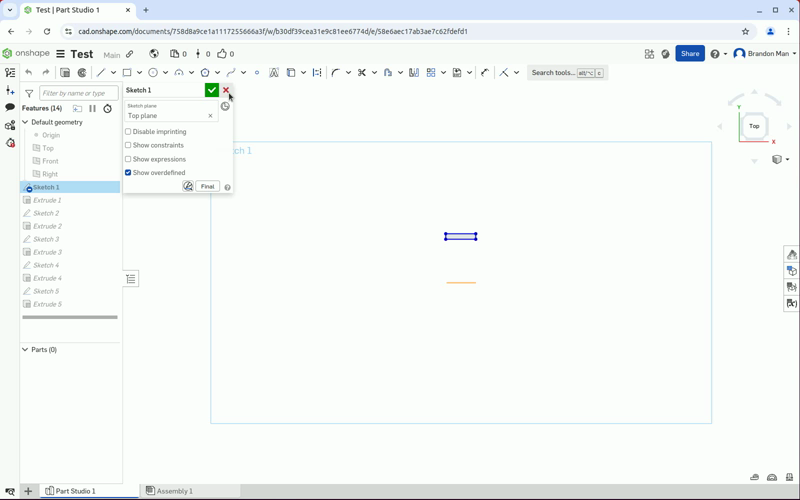
key(shift+s)
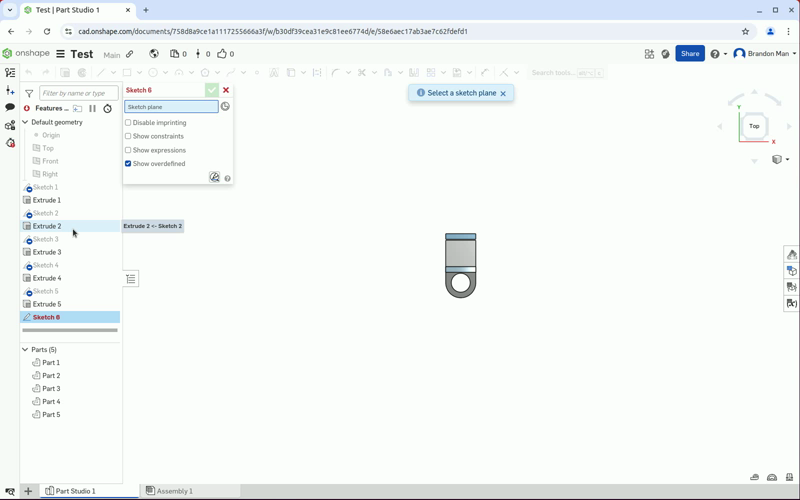
scroll(3)
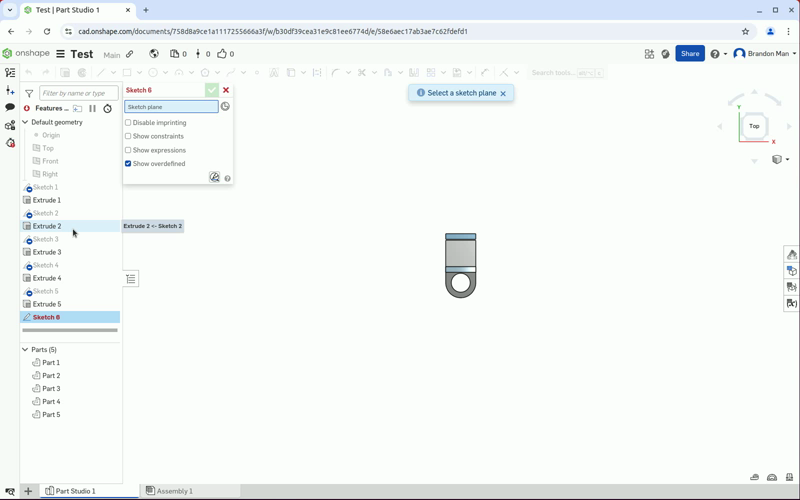
mouse_move(73, 150)
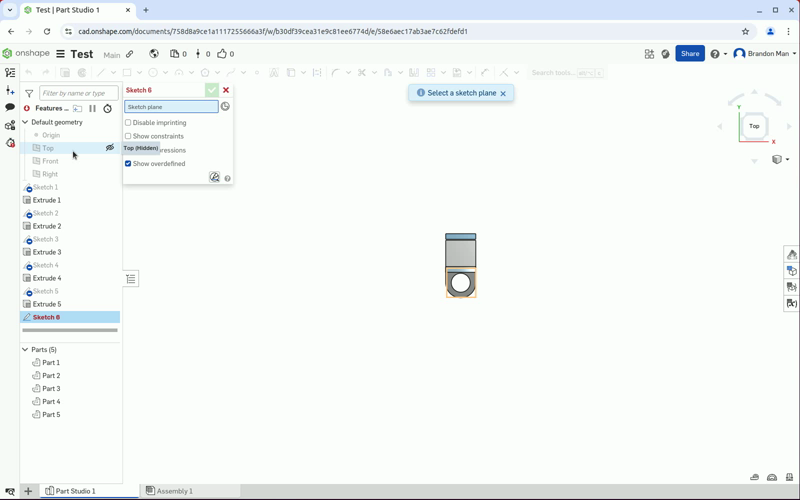
click(73, 150)
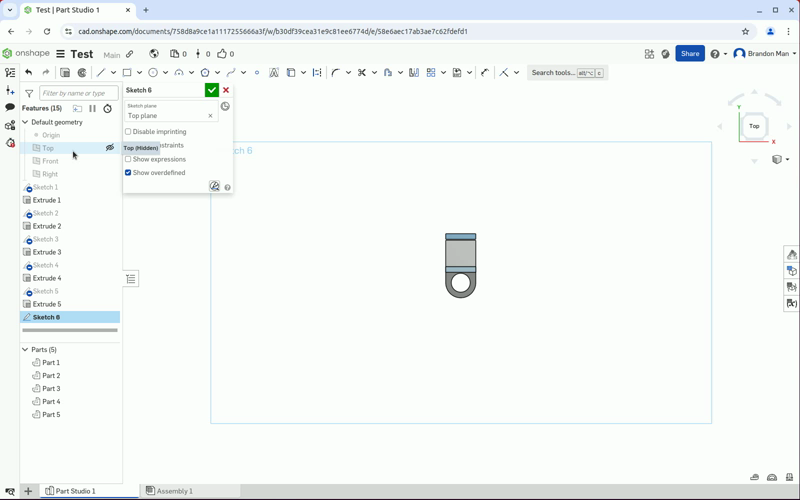
mouse_move(73, 352)
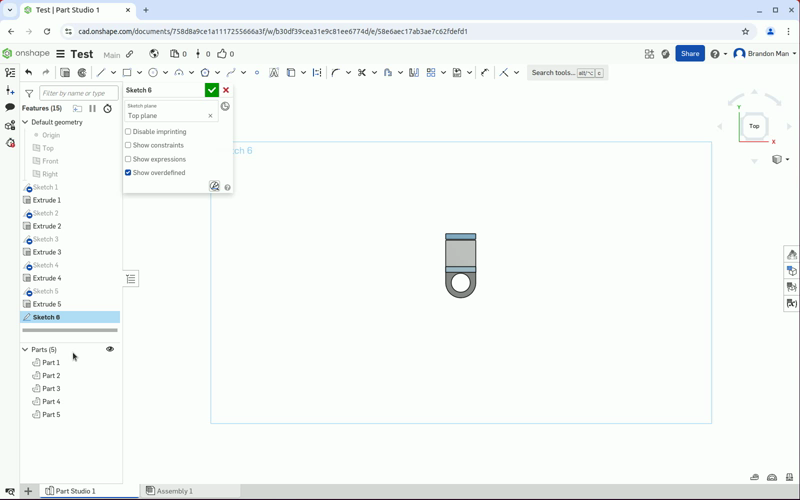
key(y)
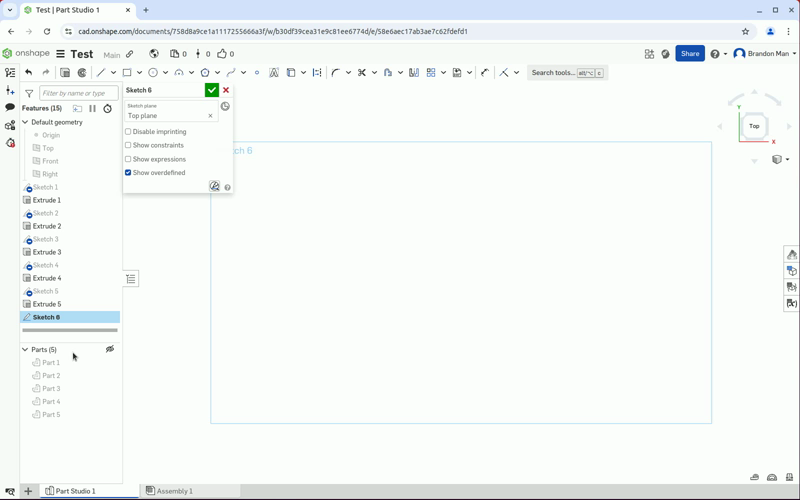
key(l)
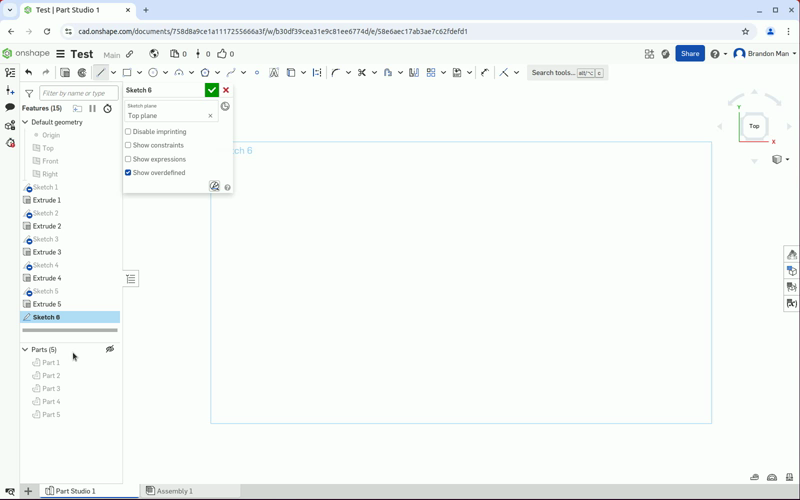
key_down(shift)
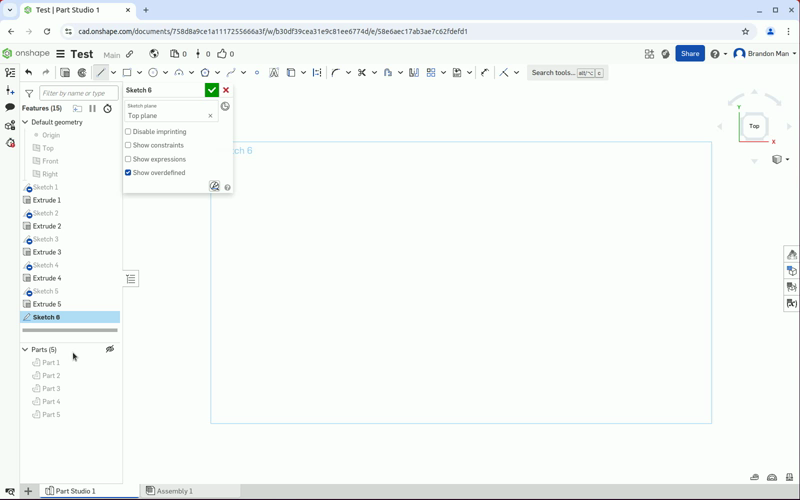
mouse_move(445, 239)
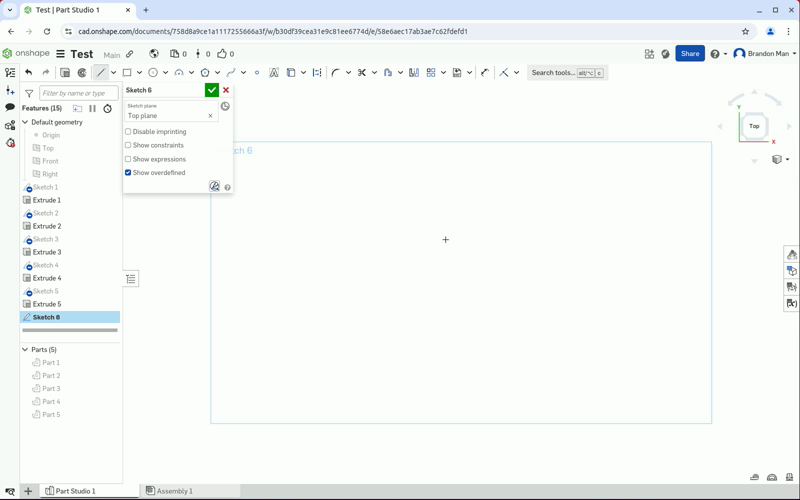
click(445, 239)
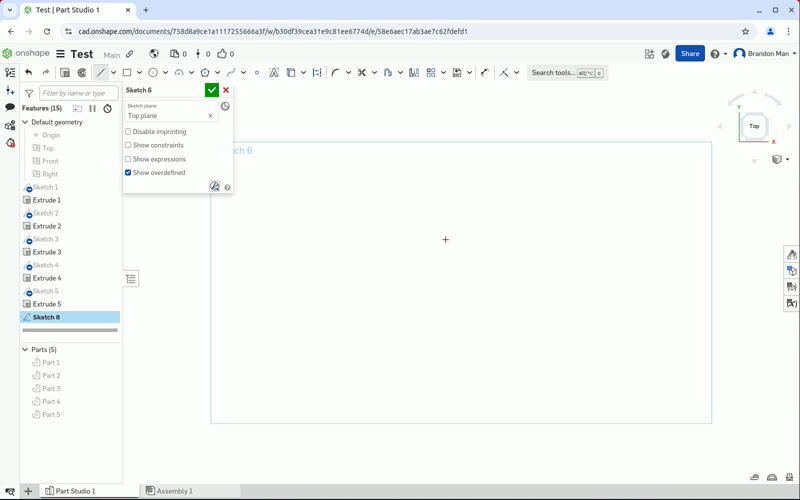
key_up(shift)
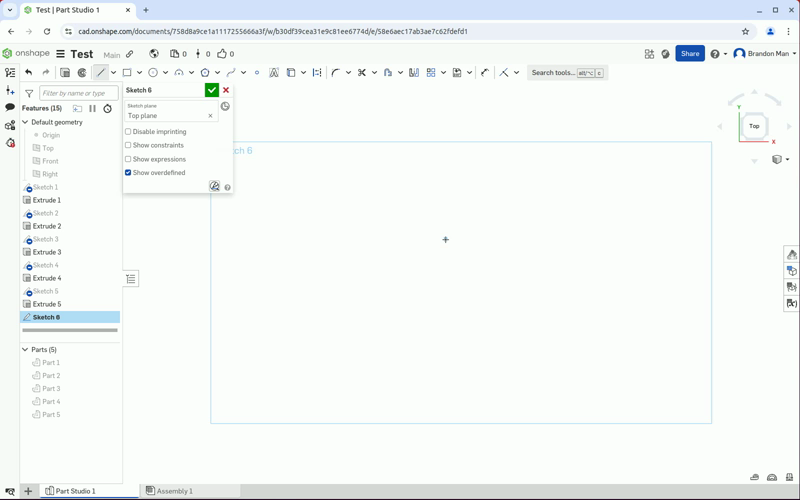
key_down(shift)
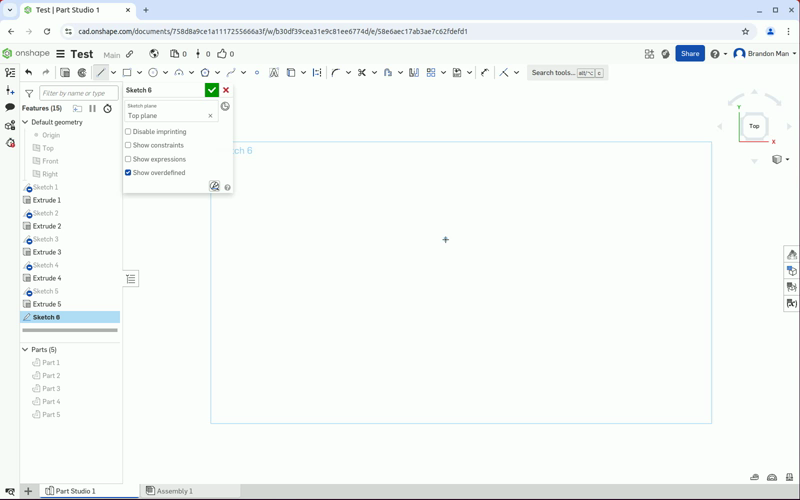
mouse_move(475, 239)
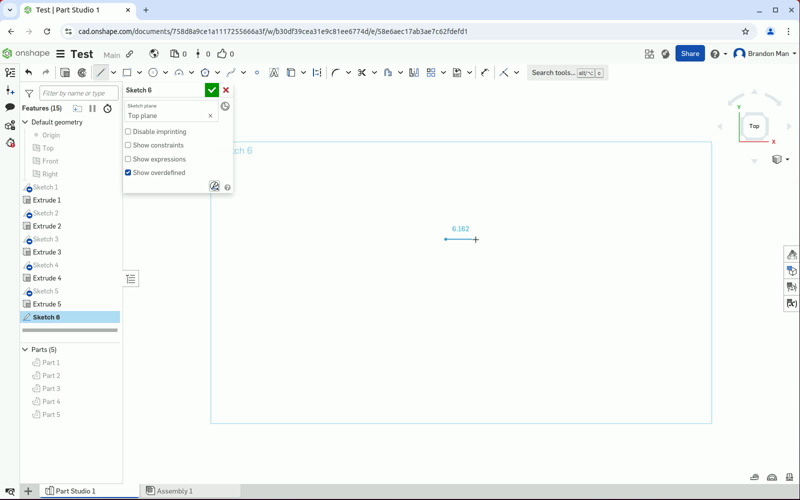
mouse_move(475, 239)
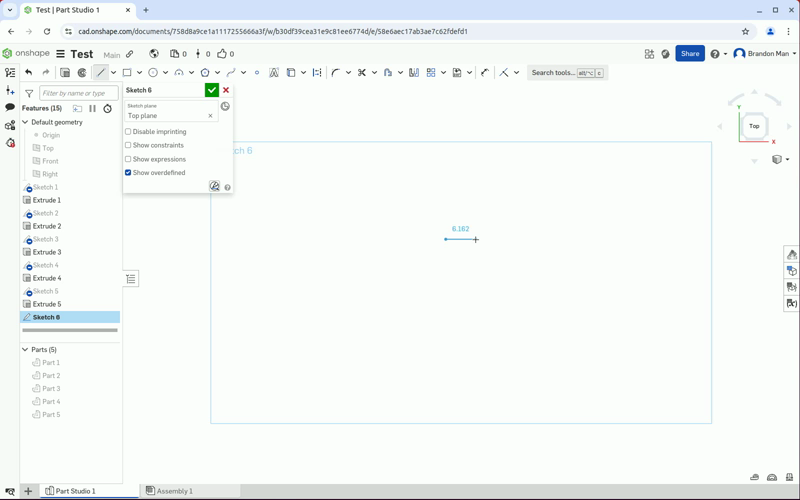
click(475, 239)
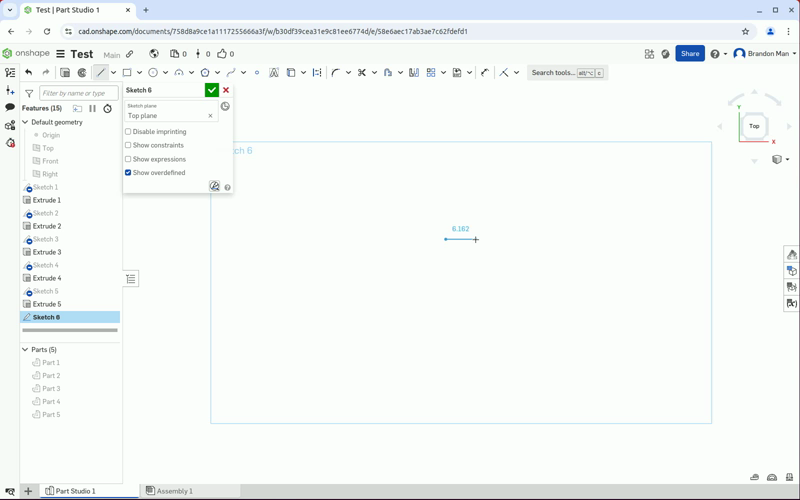
key_up(shift)
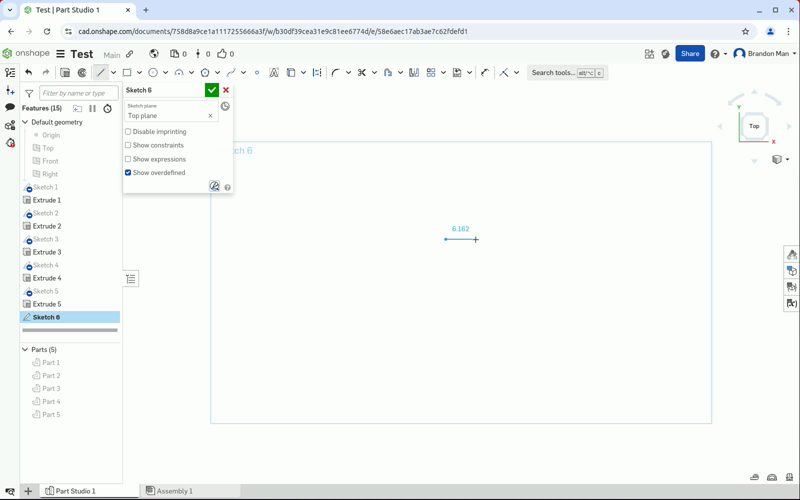
key_down(shift)
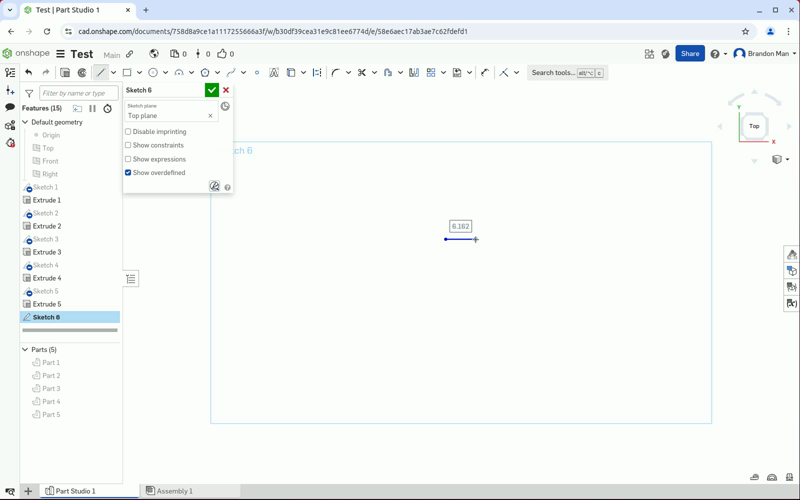
mouse_move(505, 239)
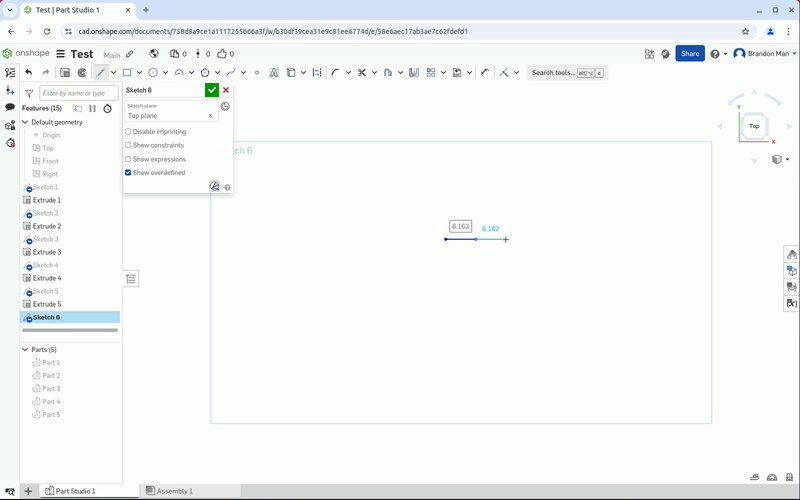
mouse_move(475, 233)
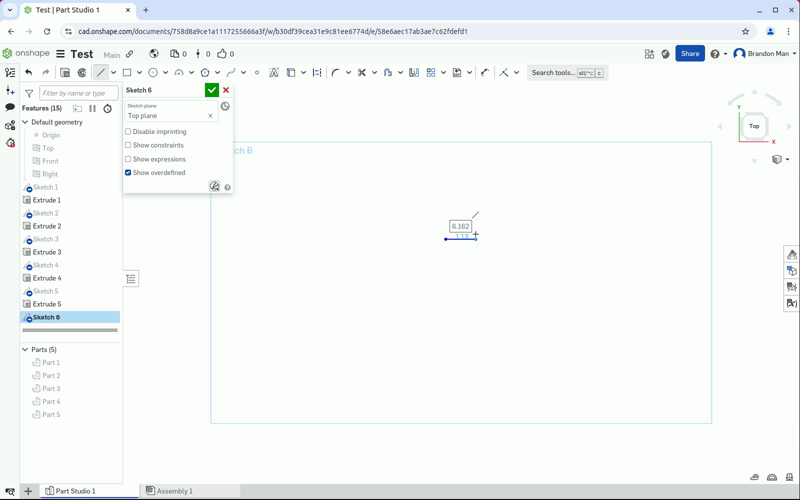
scroll(6)
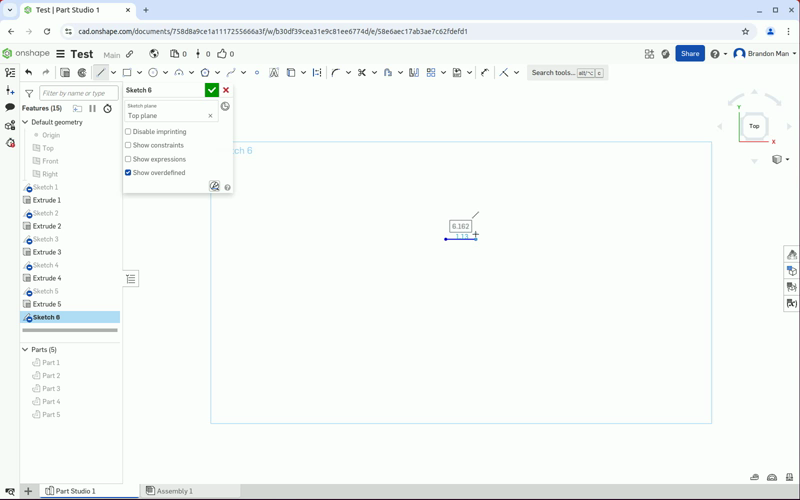
scroll(6)
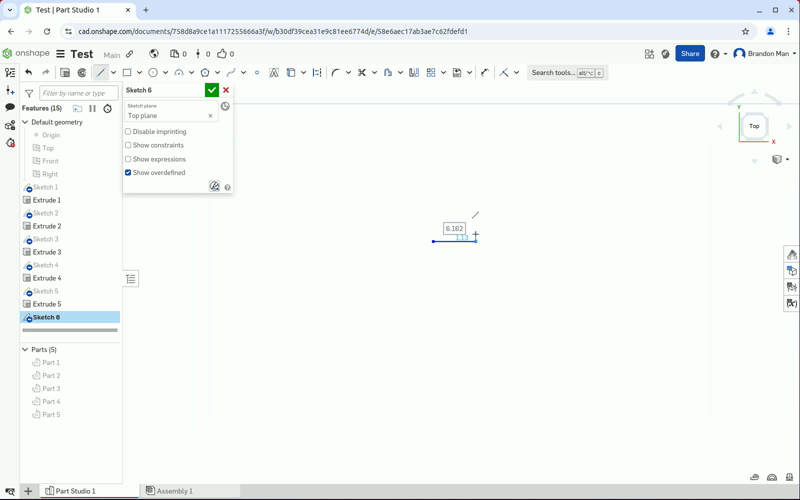
scroll(6)
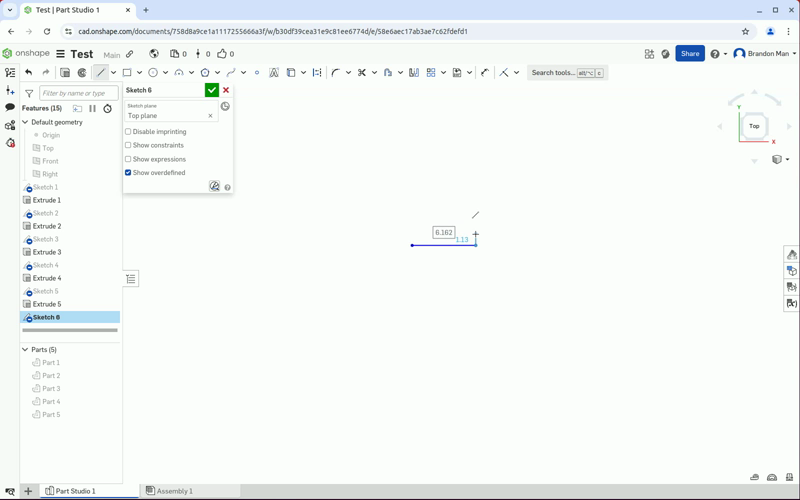
scroll(6)
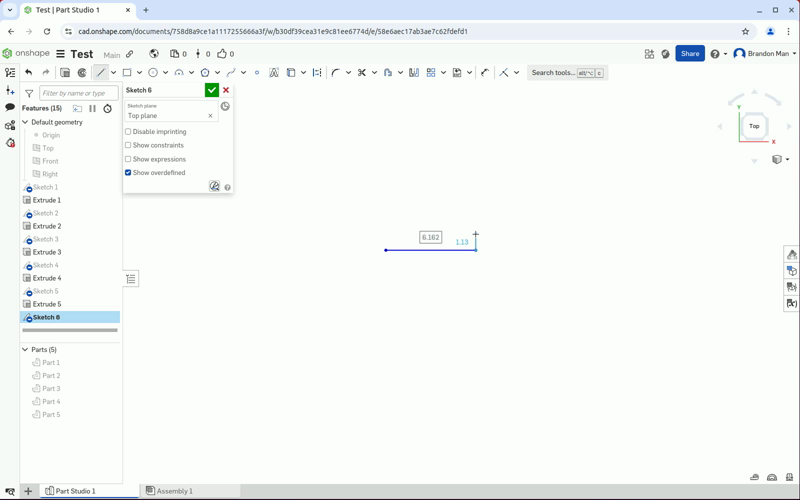
scroll(6)
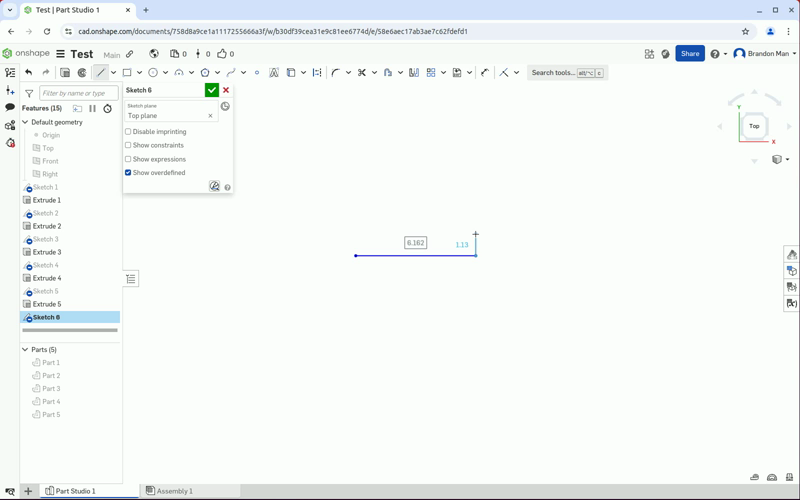
scroll(6)
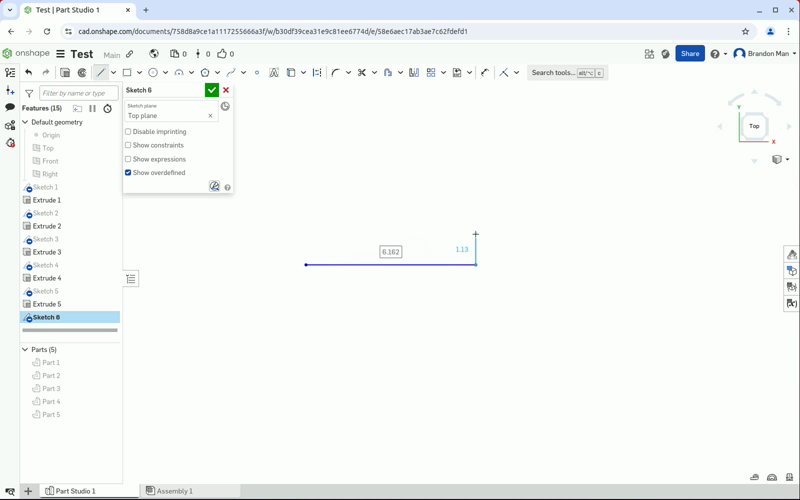
scroll(6)
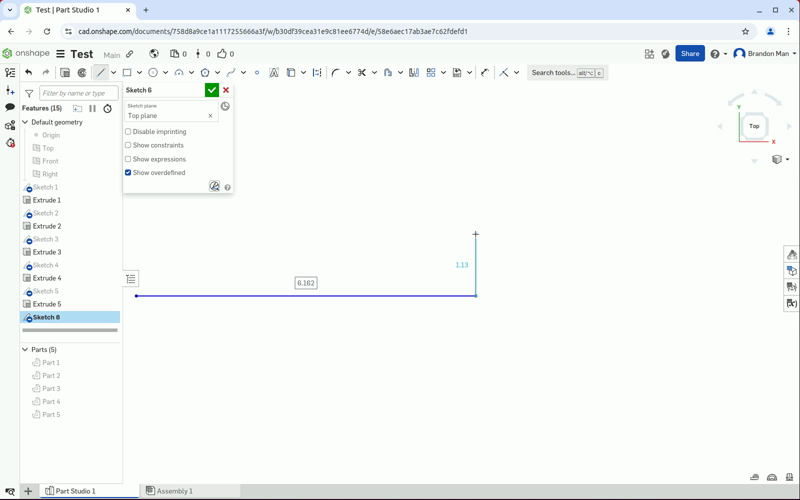
click(475, 233)
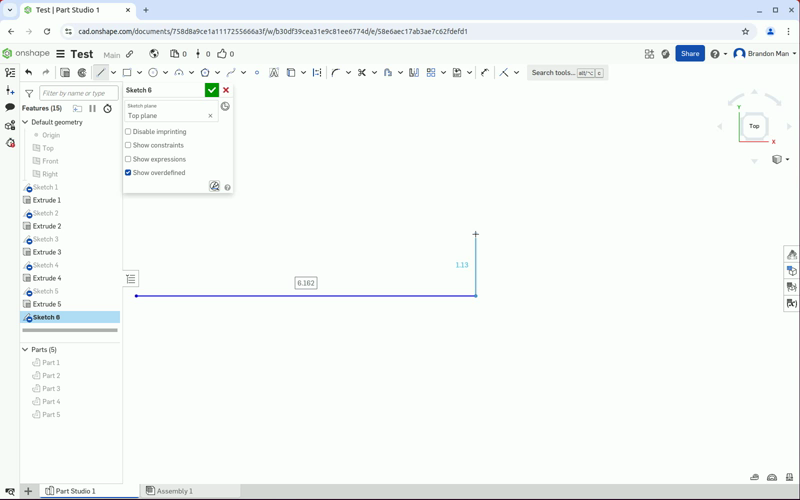
scroll(-6)
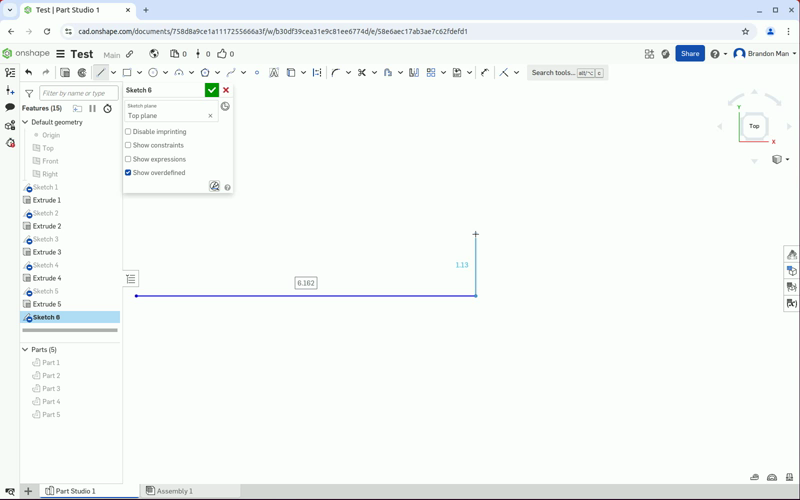
scroll(-6)
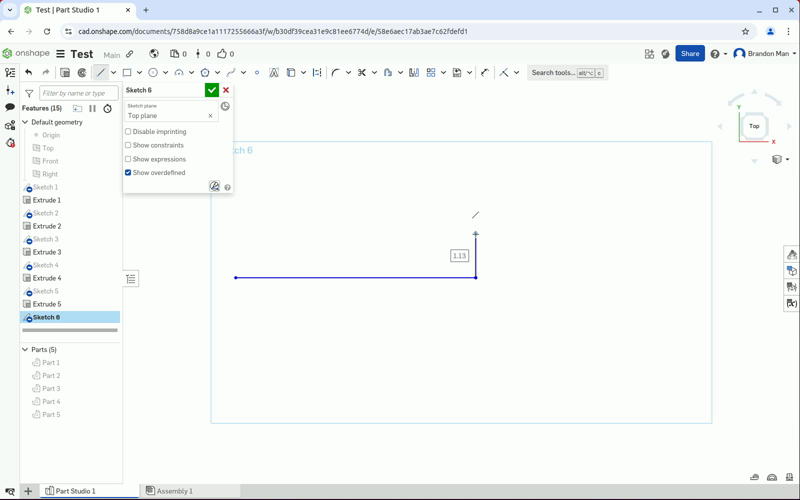
scroll(-6)
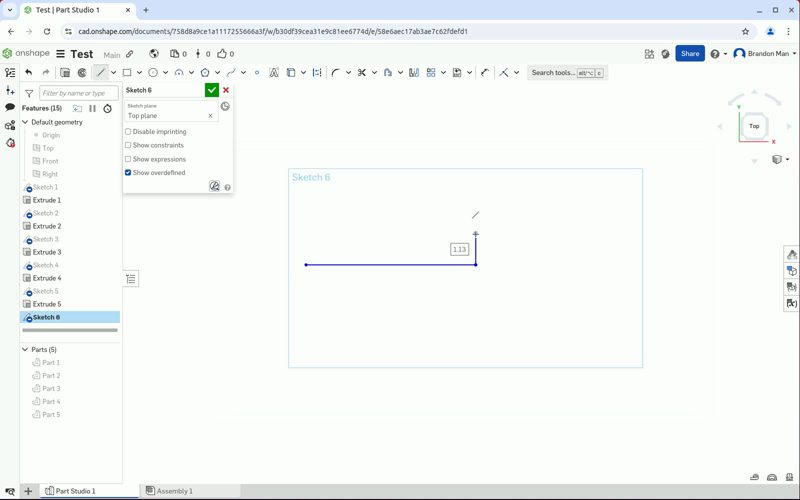
scroll(-6)
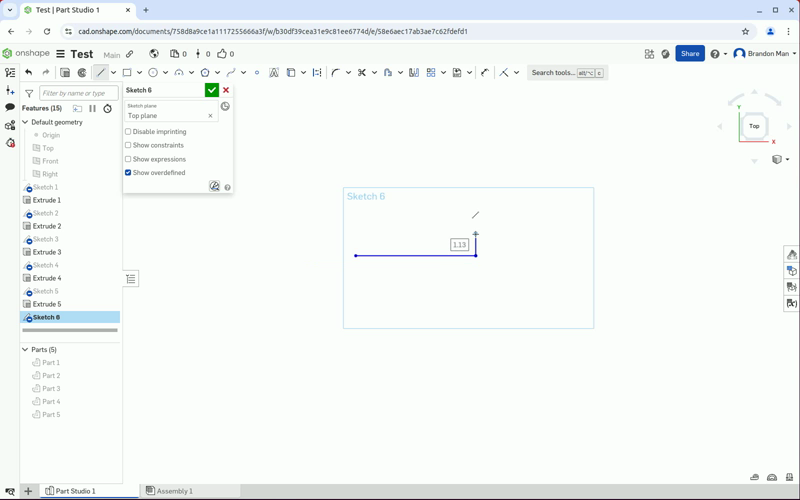
scroll(-6)
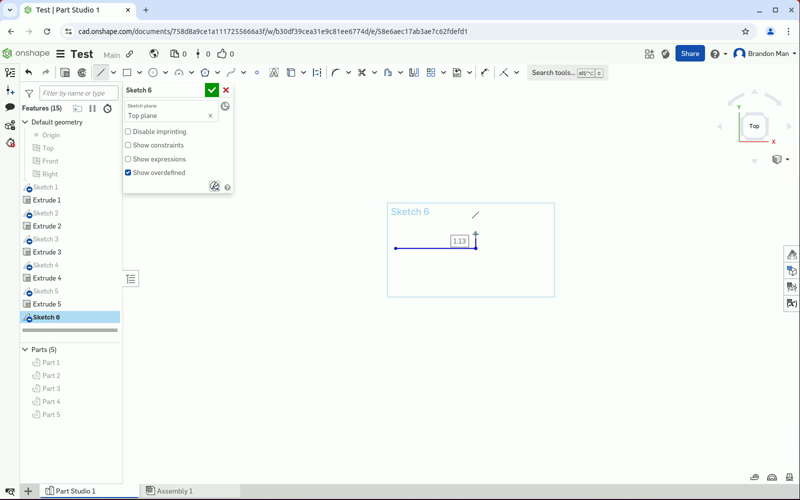
scroll(-6)
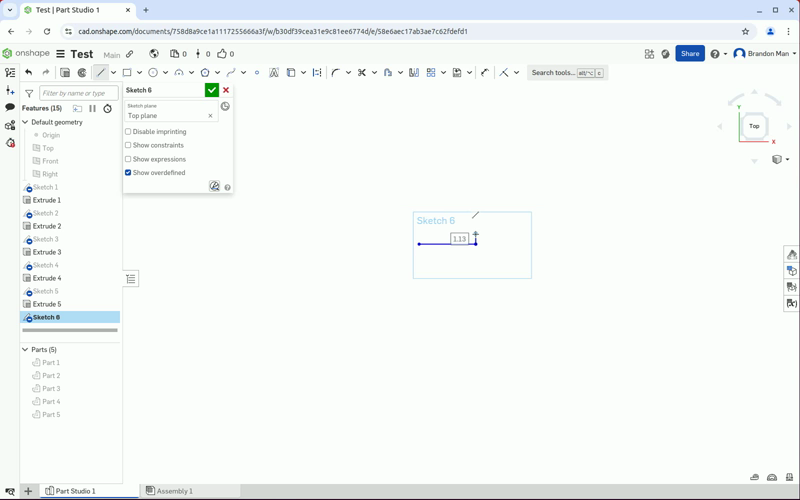
scroll(-6)
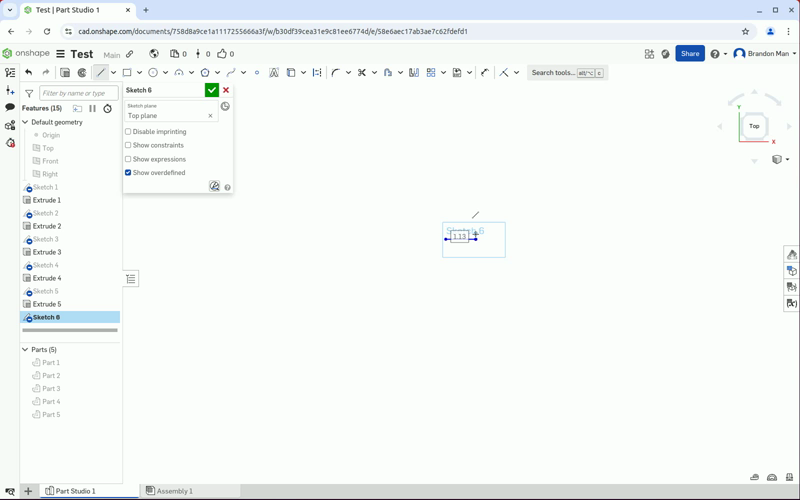
key_up(shift)
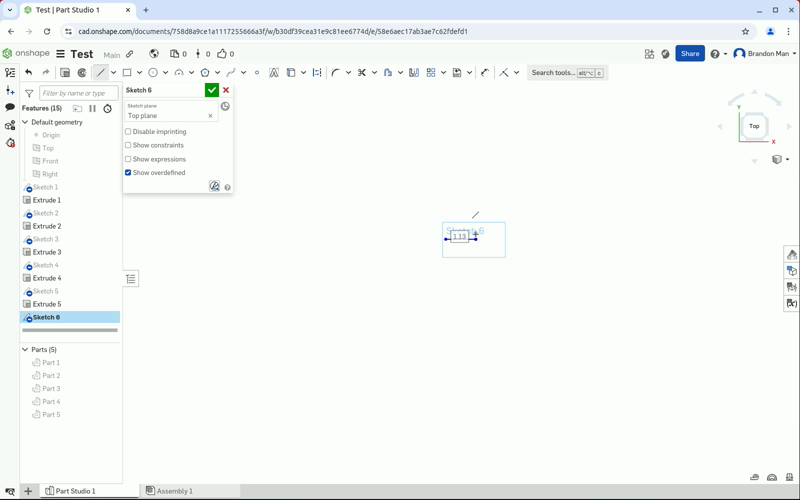
key_down(shift)
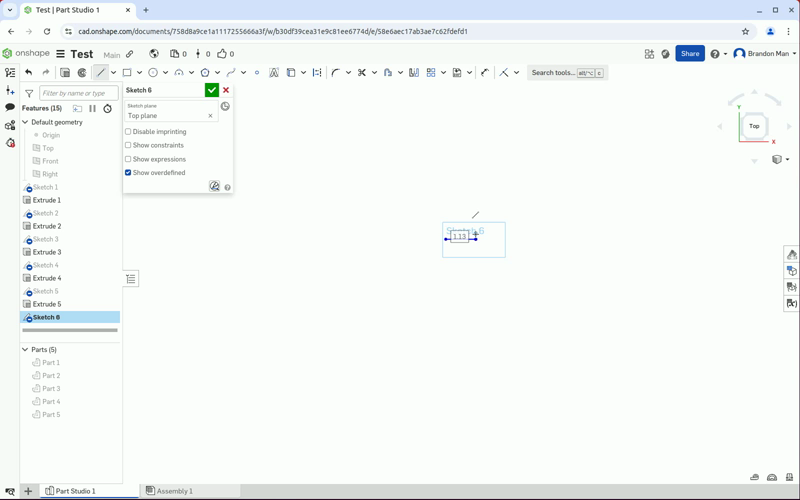
mouse_move(505, 233)
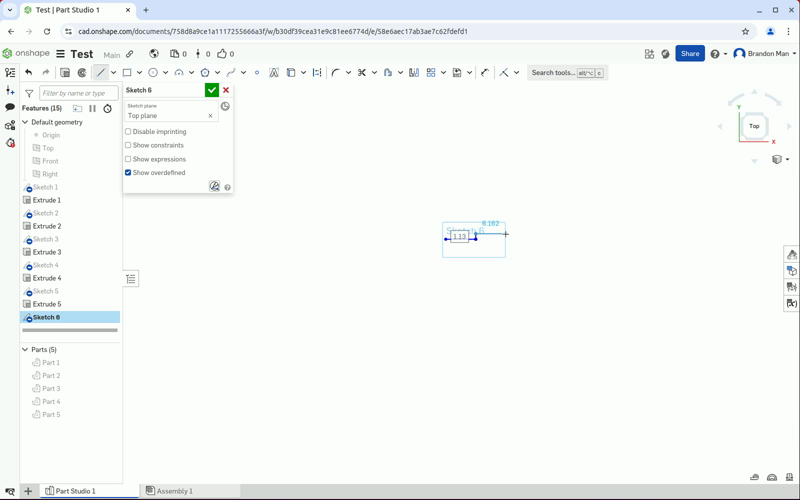
mouse_move(445, 233)
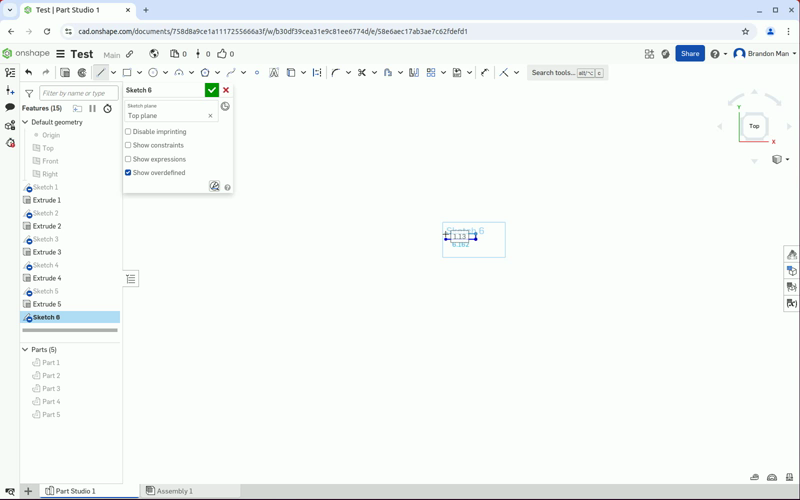
click(445, 233)
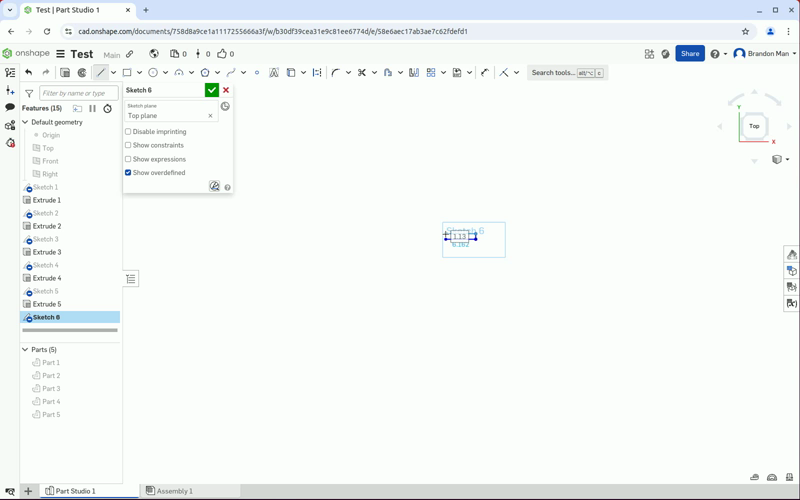
key_up(shift)
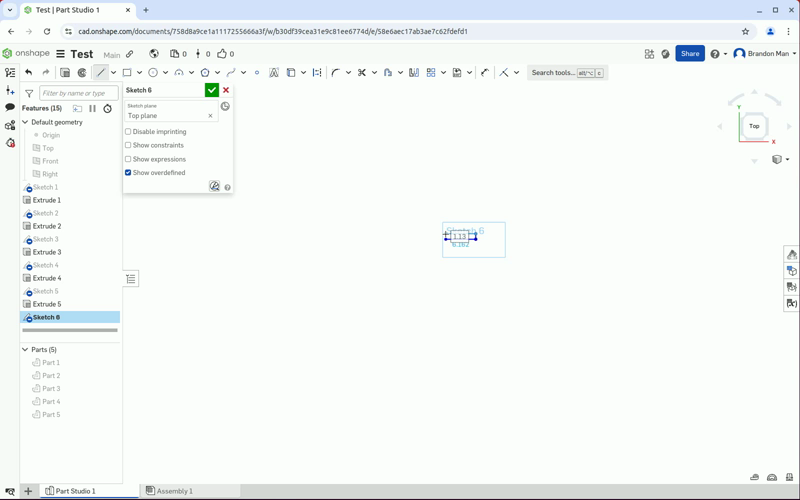
mouse_move(475, 233)
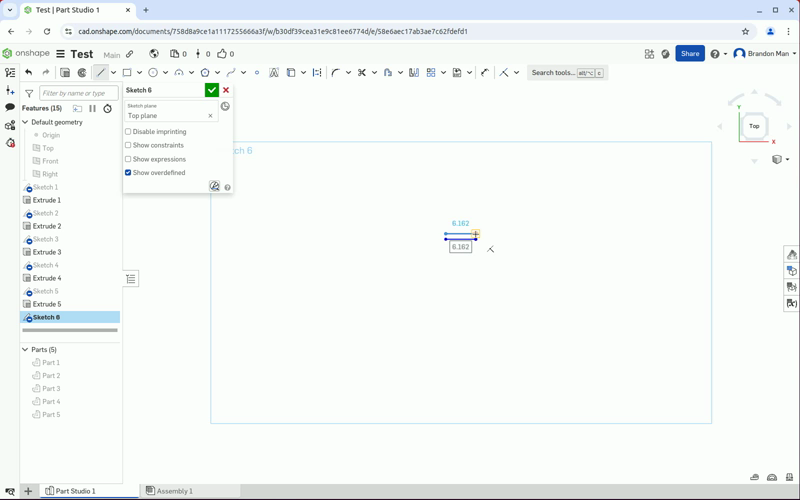
key_down(shift)
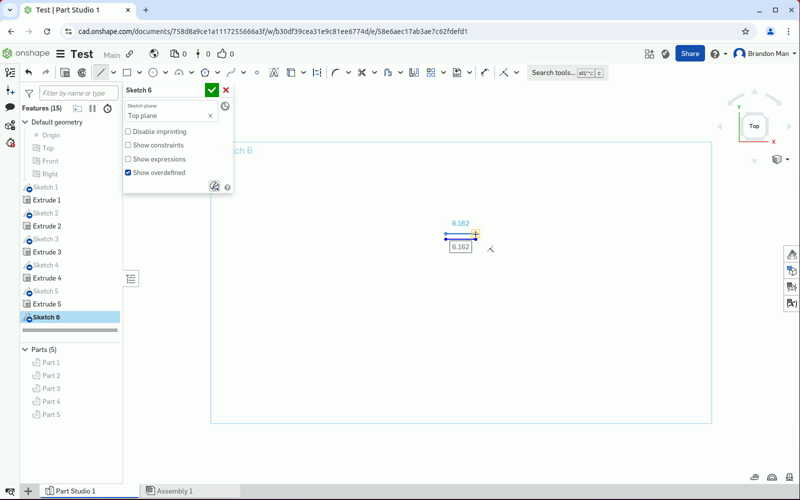
mouse_move(445, 239)
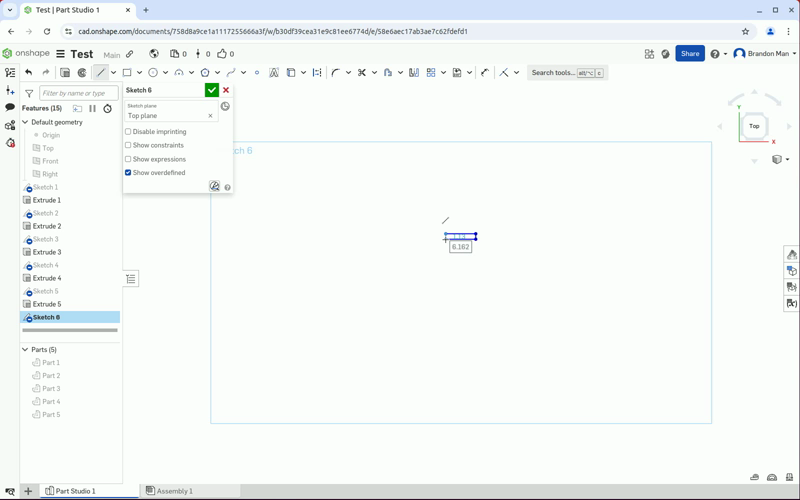
scroll(6)
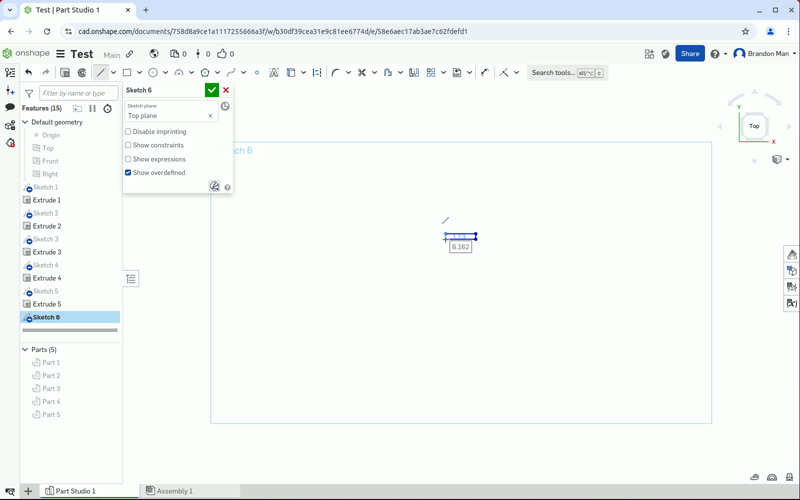
scroll(6)
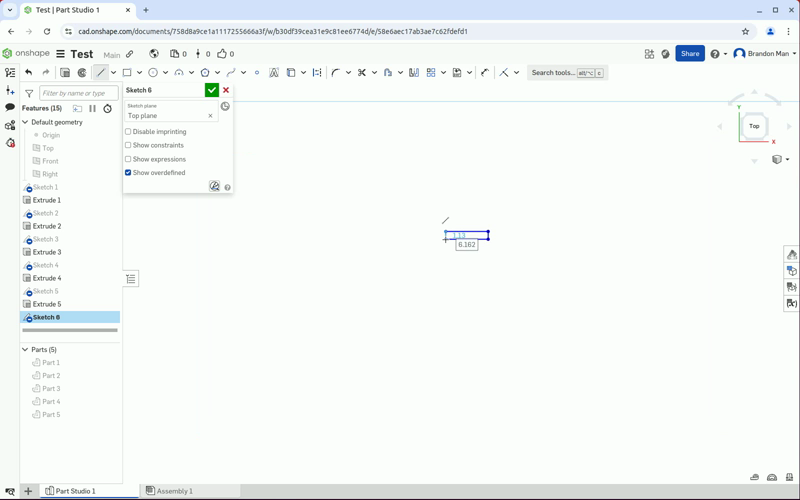
scroll(6)
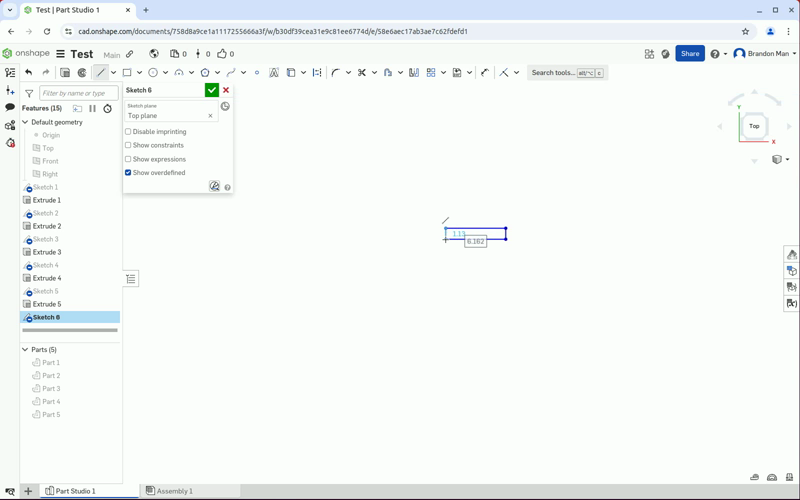
scroll(6)
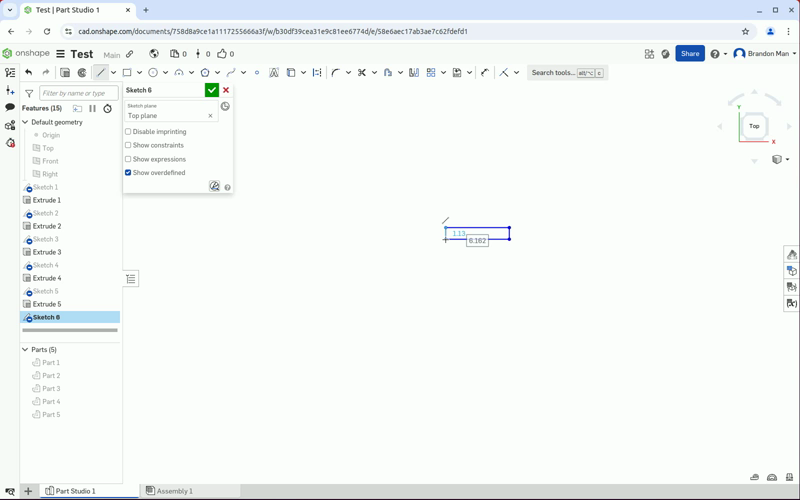
scroll(6)
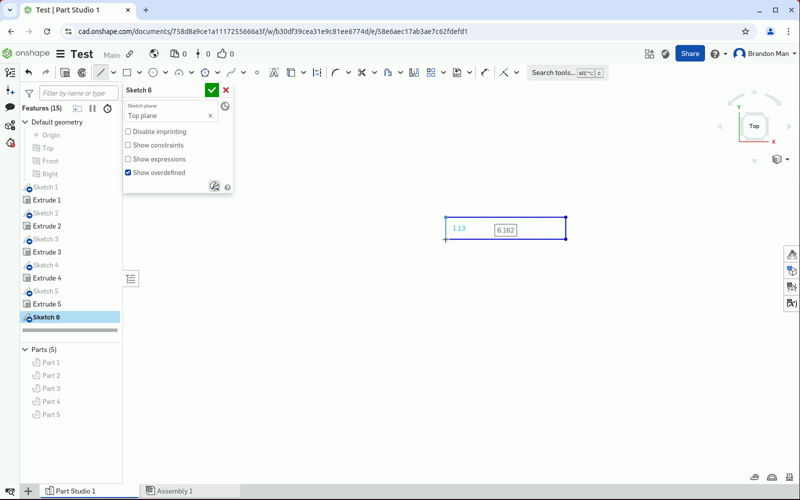
scroll(6)
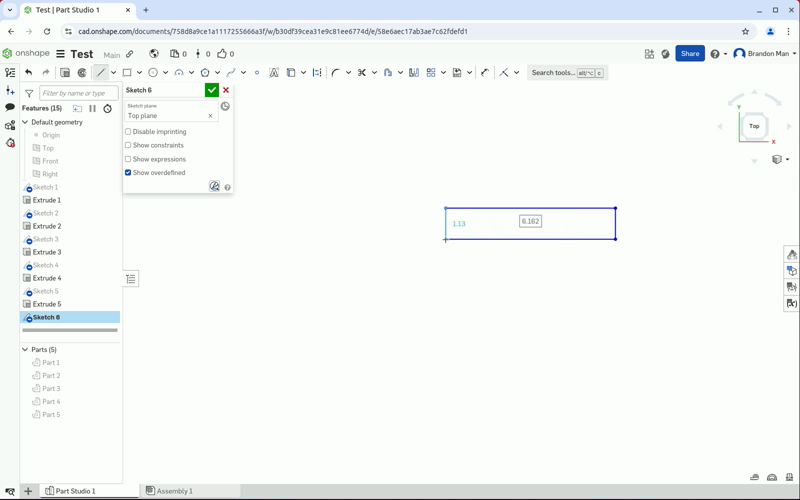
scroll(6)
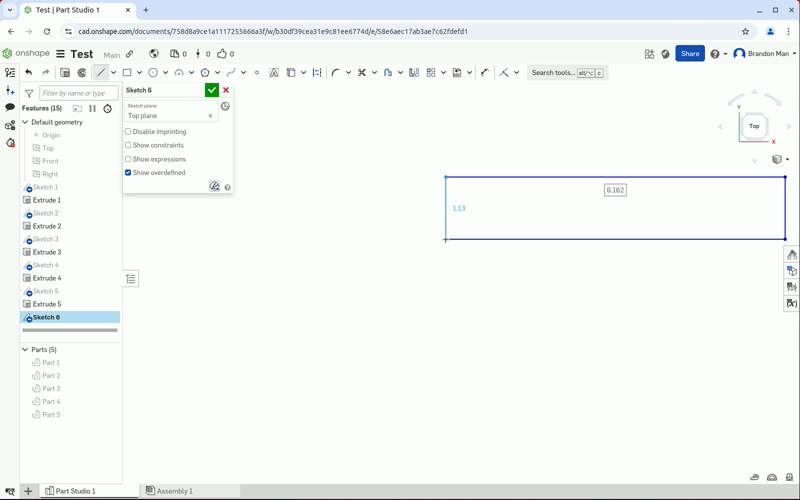
key_up(shift)
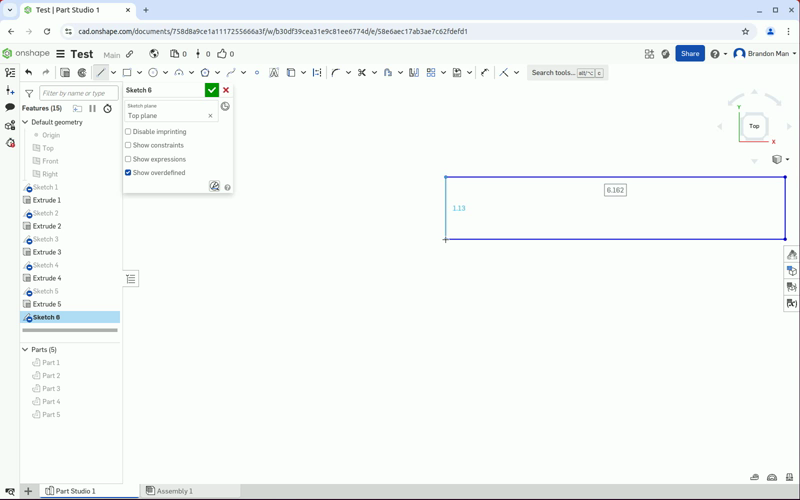
click(445, 239)
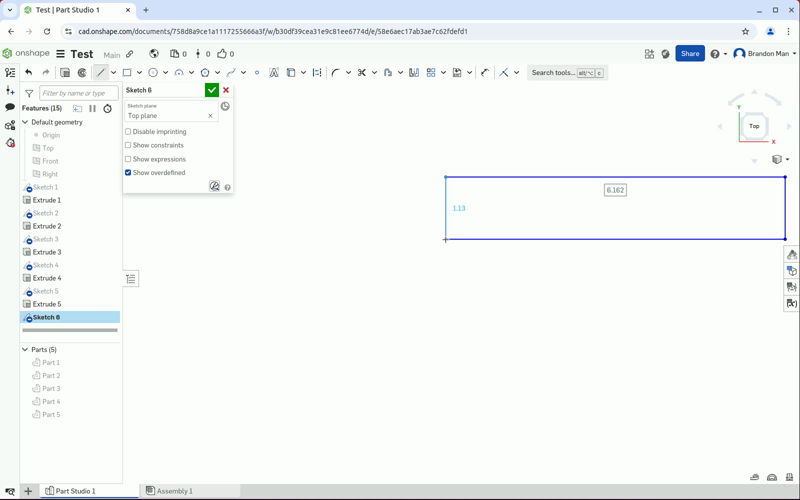
scroll(-6)
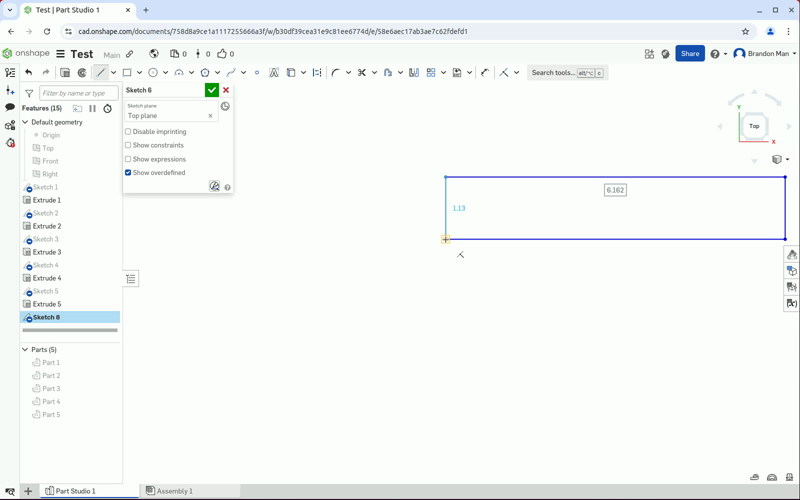
scroll(-6)
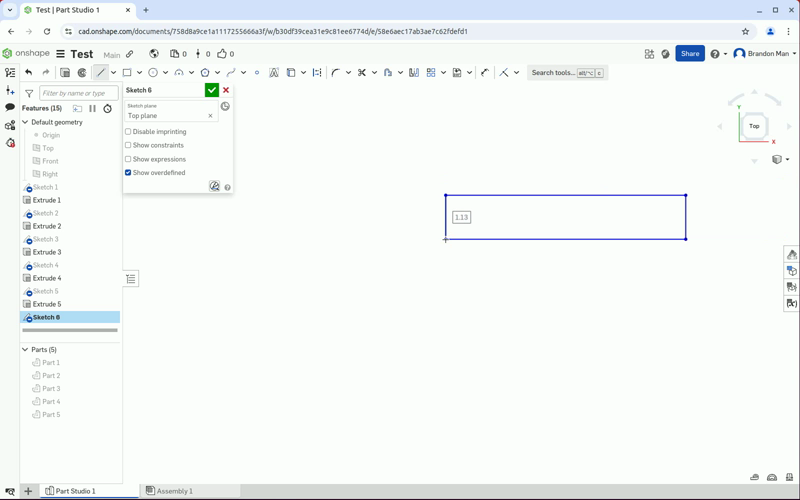
scroll(-6)
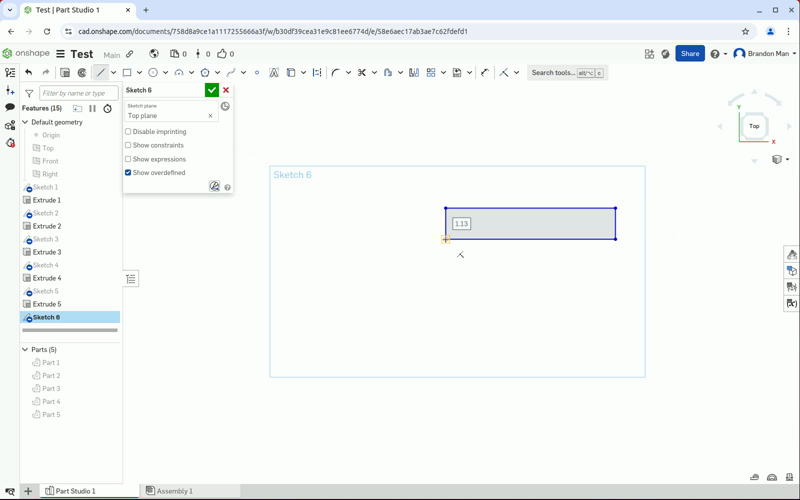
scroll(-6)
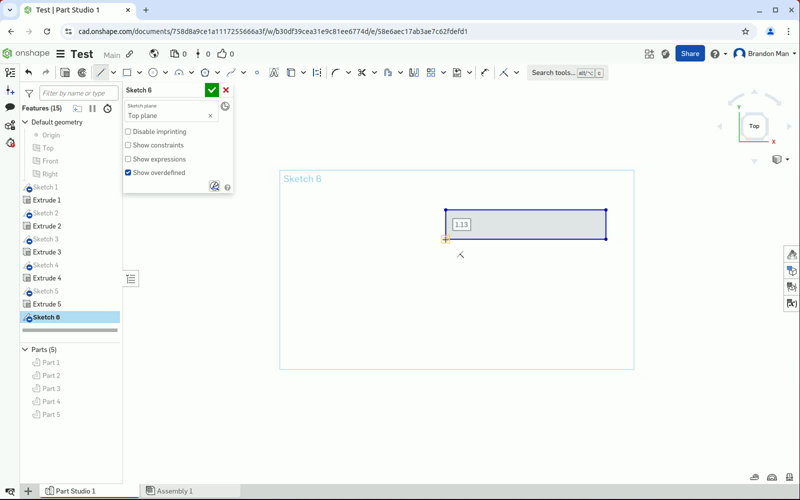
scroll(-6)
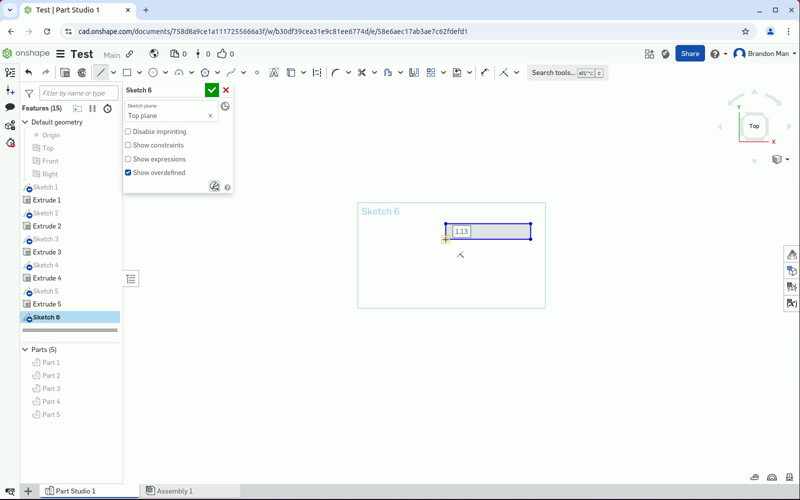
scroll(-6)
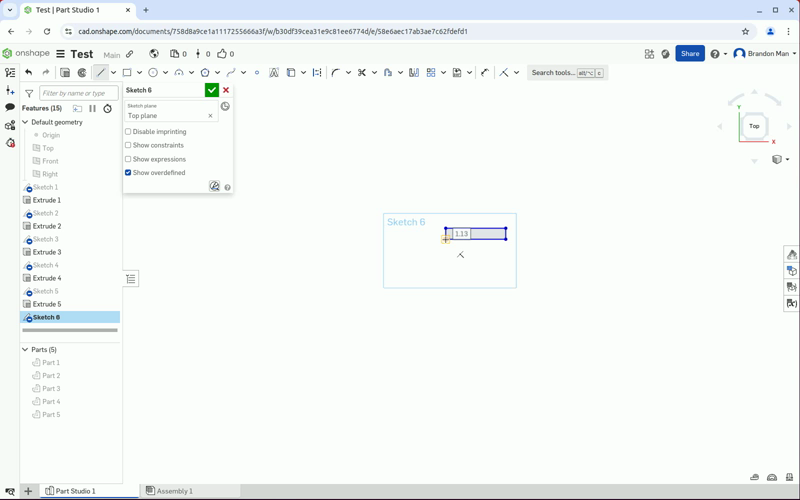
scroll(-6)
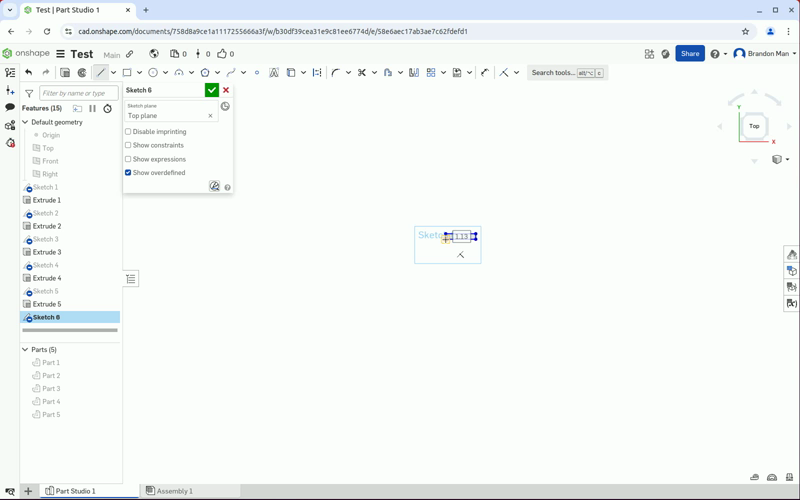
key(esc)
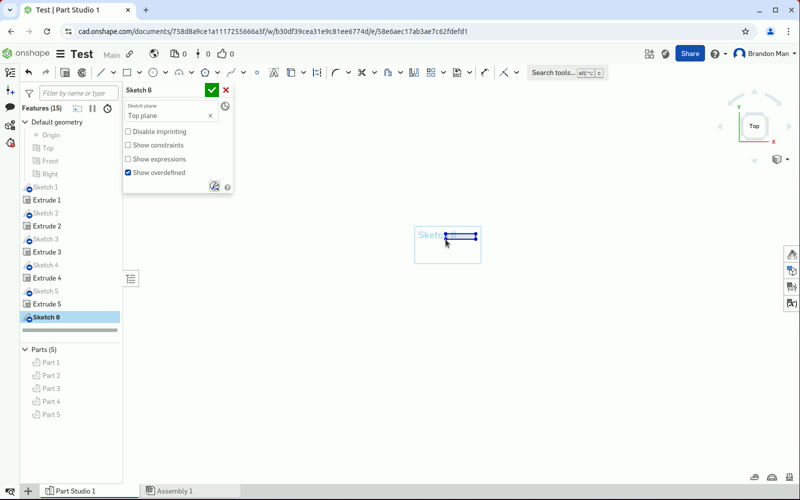
mouse_move(466, 235)
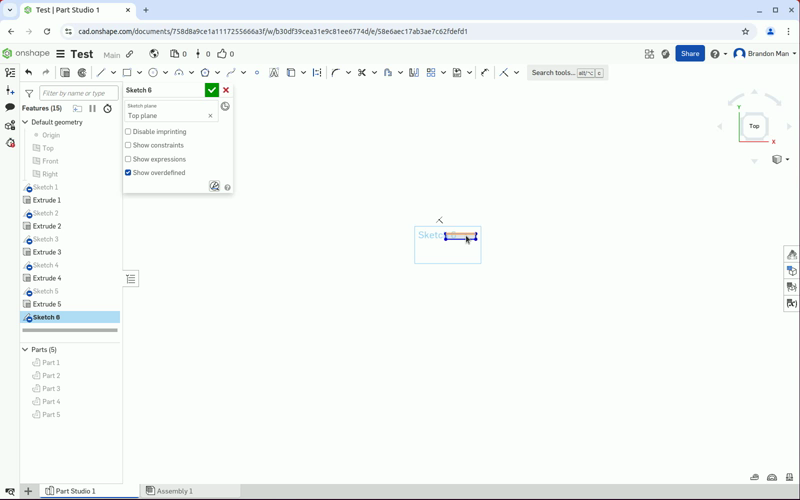
scroll(6)
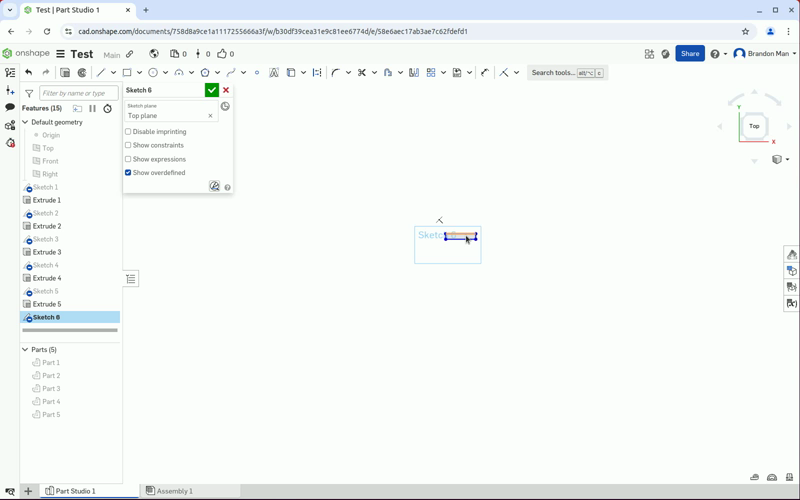
scroll(6)
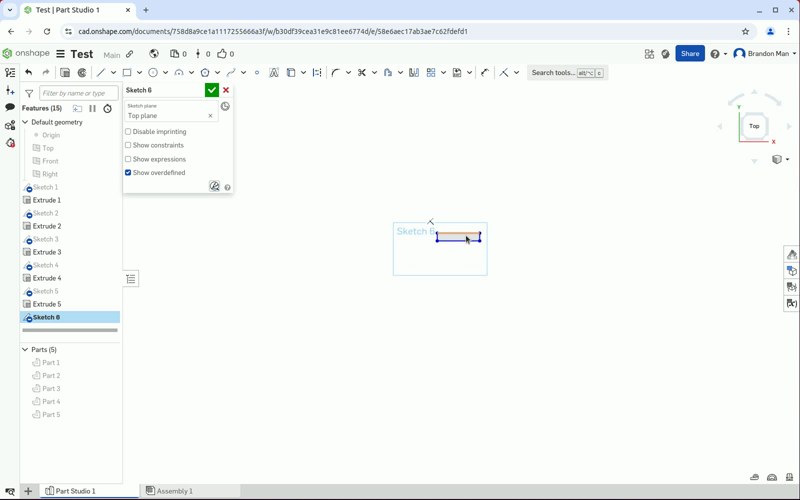
scroll(6)
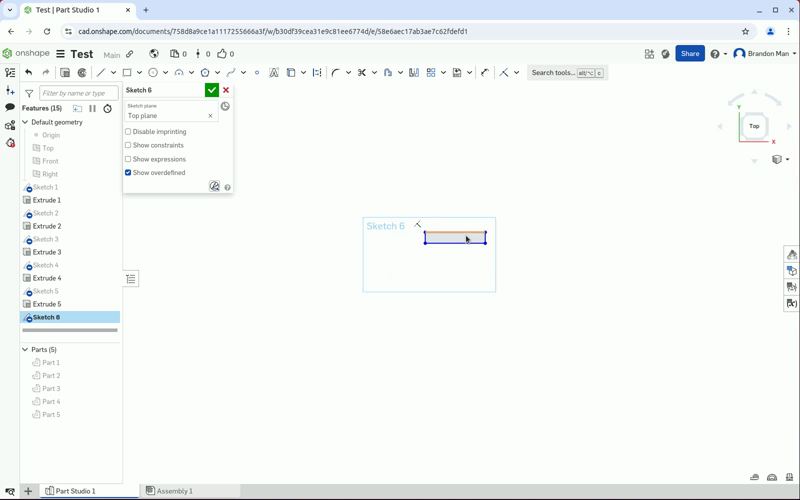
scroll(6)
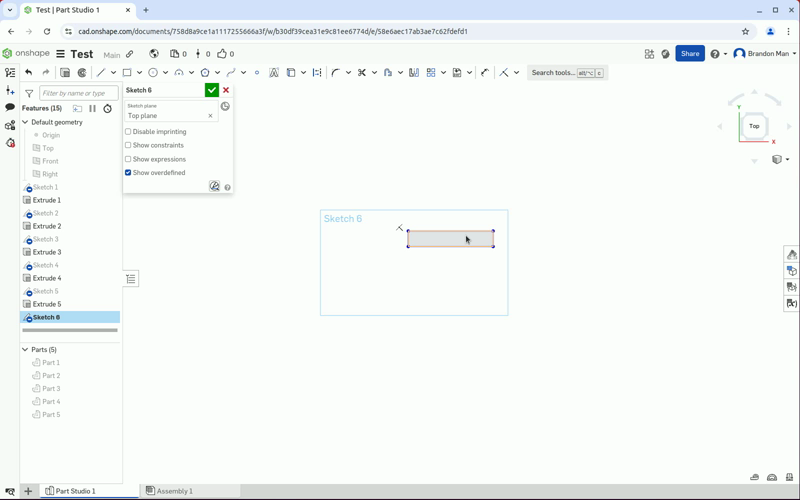
scroll(6)
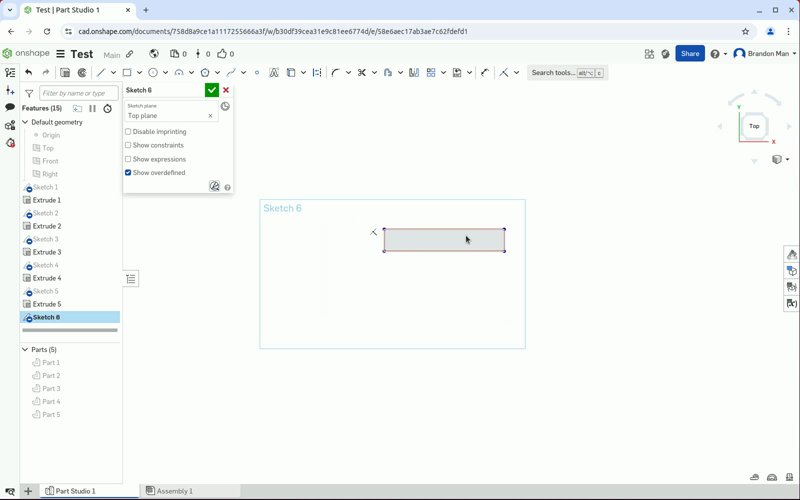
scroll(6)
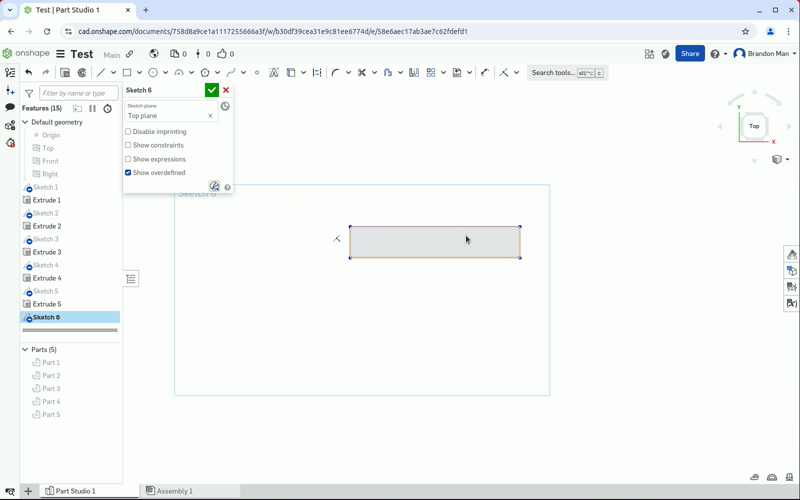
scroll(6)
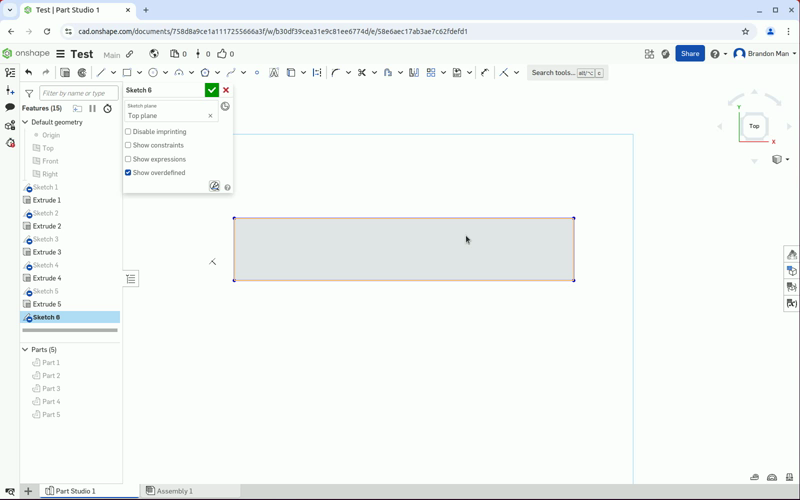
click(466, 235)
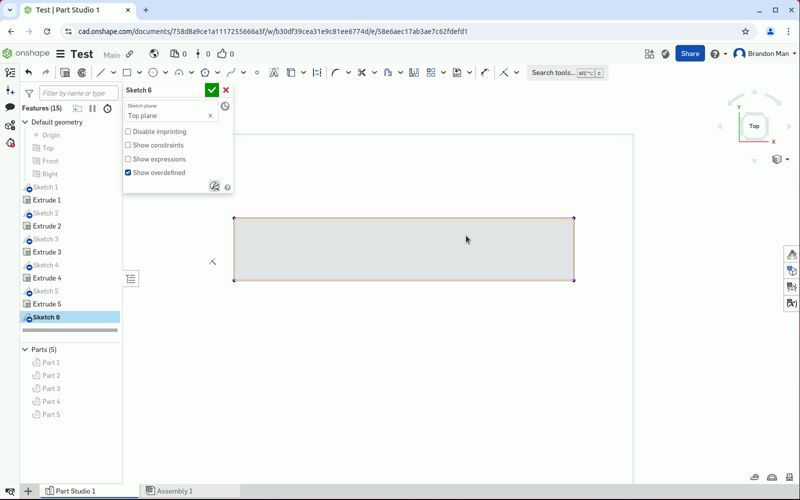
scroll(-6)
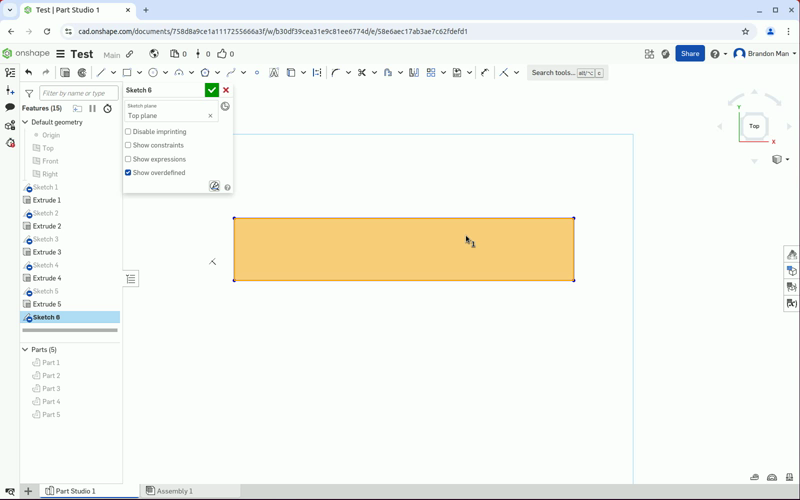
scroll(-6)
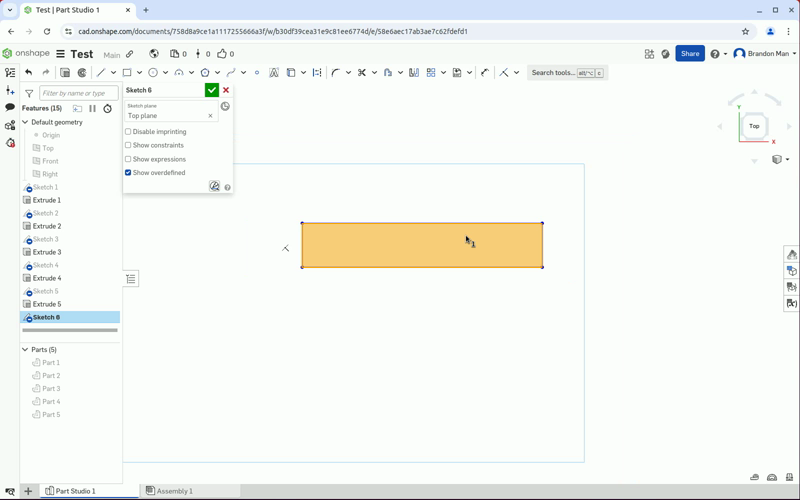
scroll(-6)
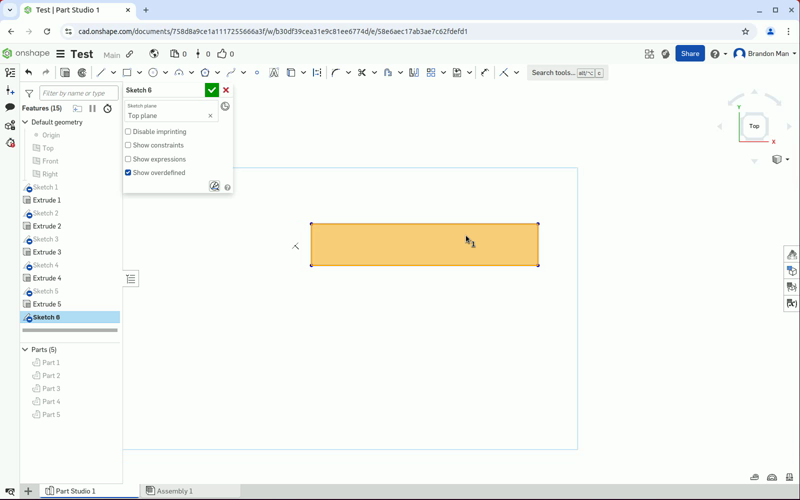
scroll(-6)
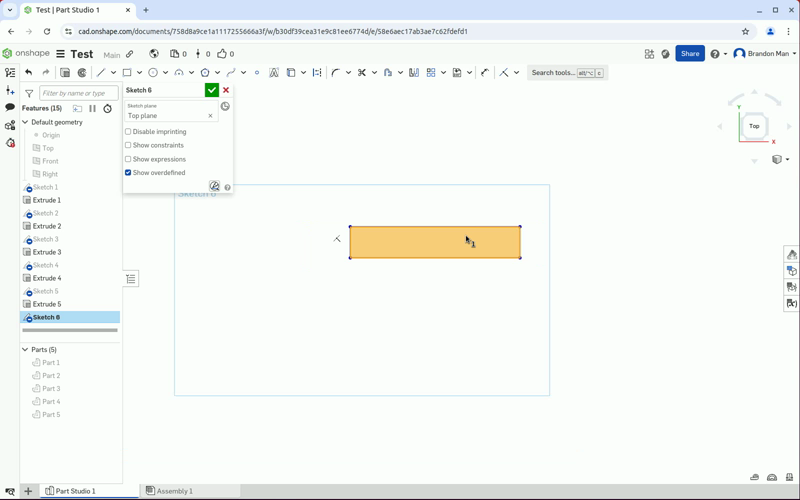
scroll(-6)
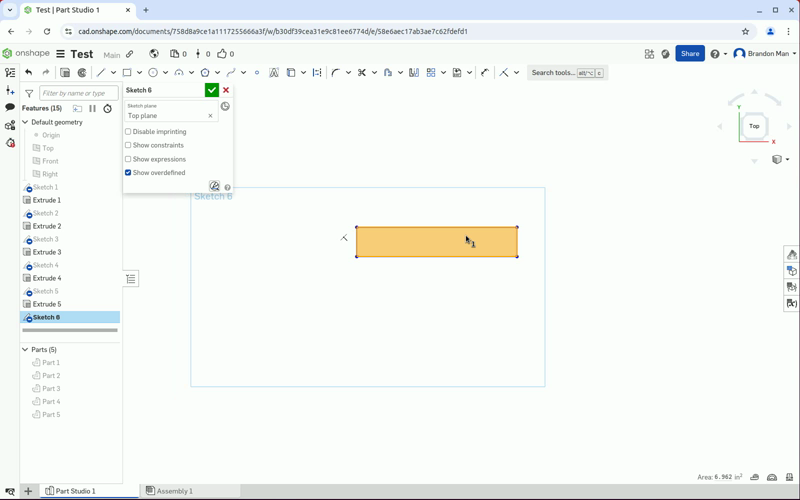
scroll(-6)
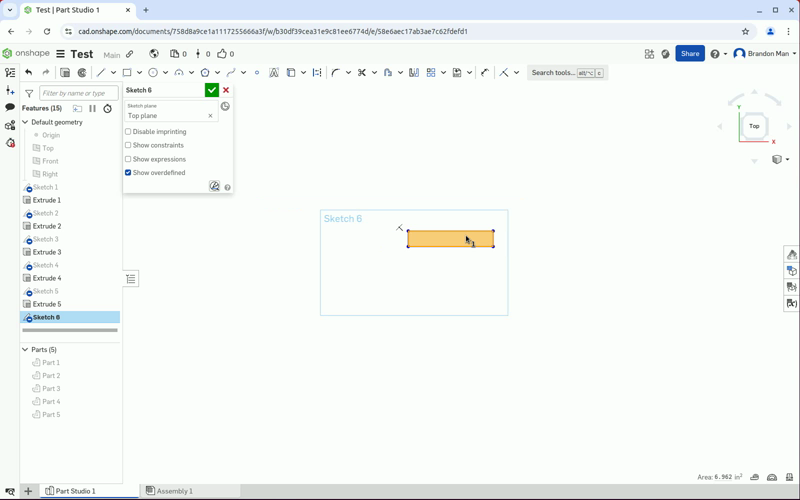
scroll(-6)
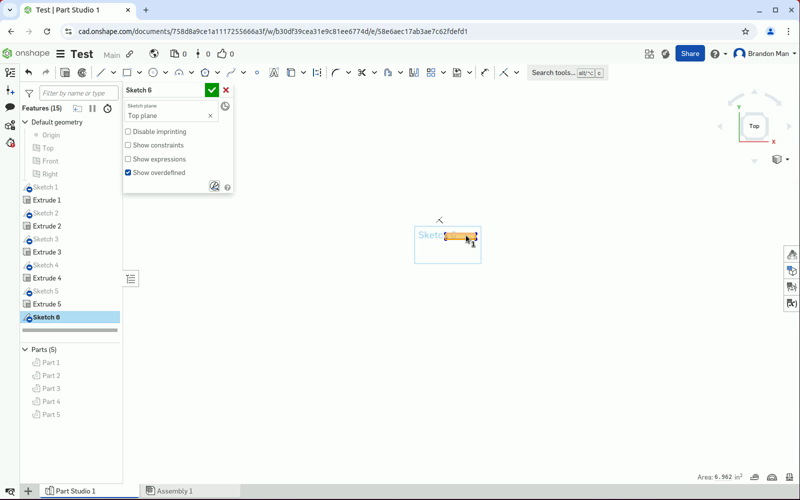
mouse_move(73, 352)
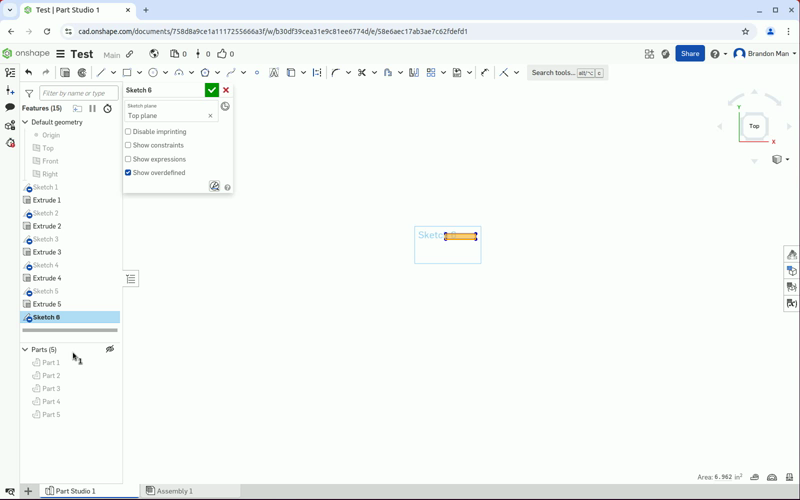
key(shift+y)
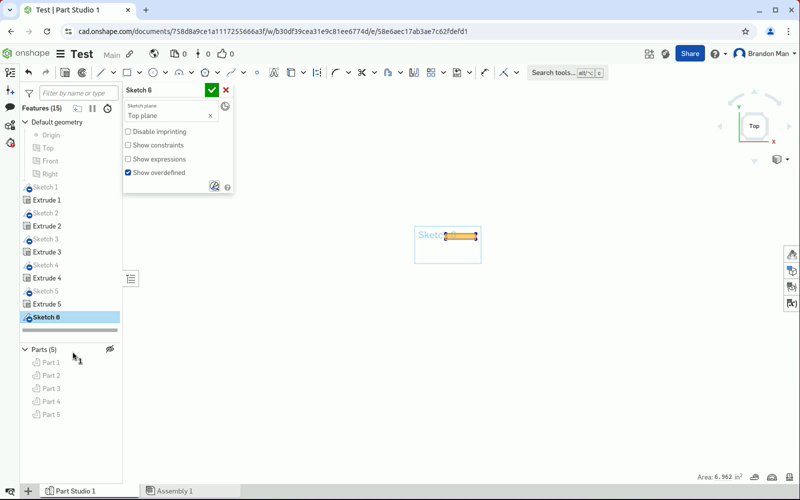
key(shift+e)
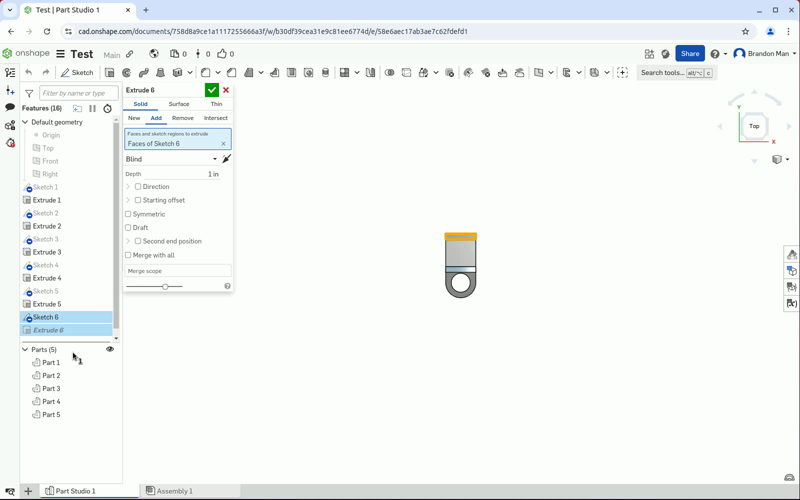
mouse_move(143, 106)
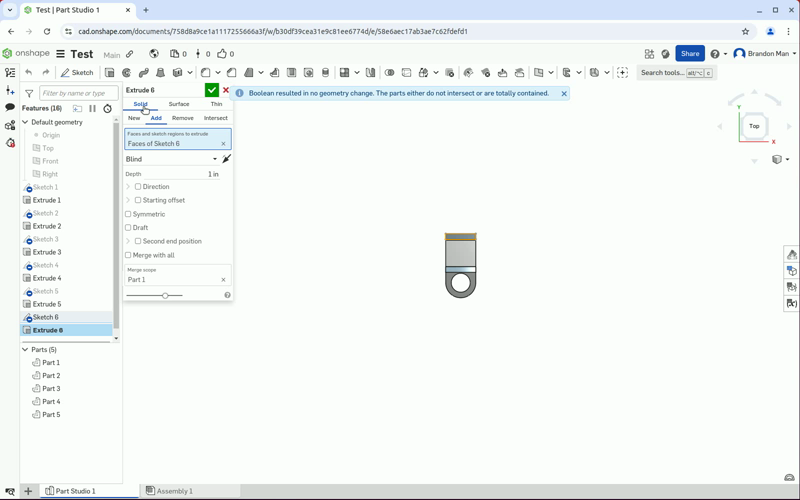
click(143, 106)
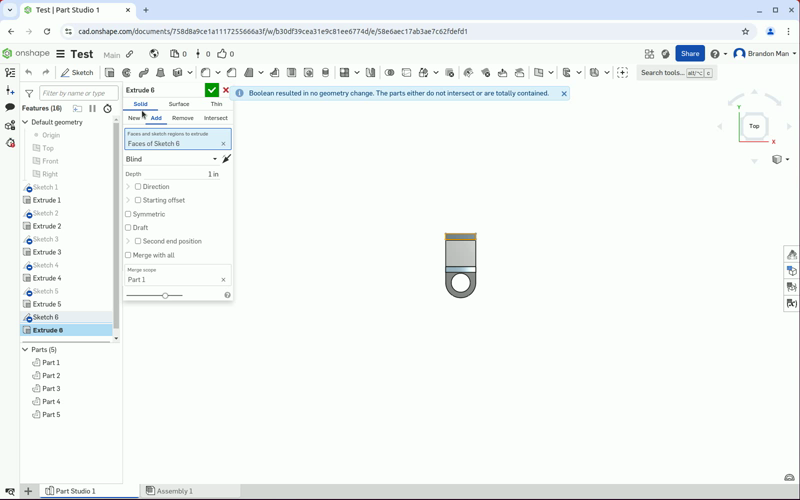
mouse_move(137, 120)
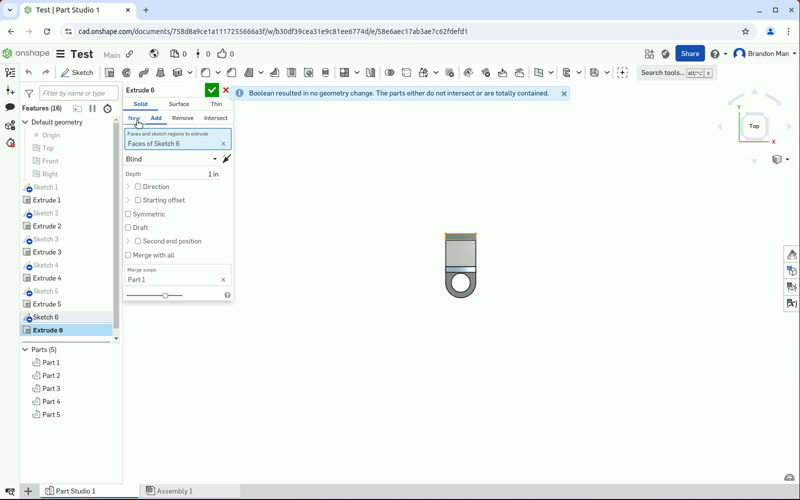
click(137, 120)
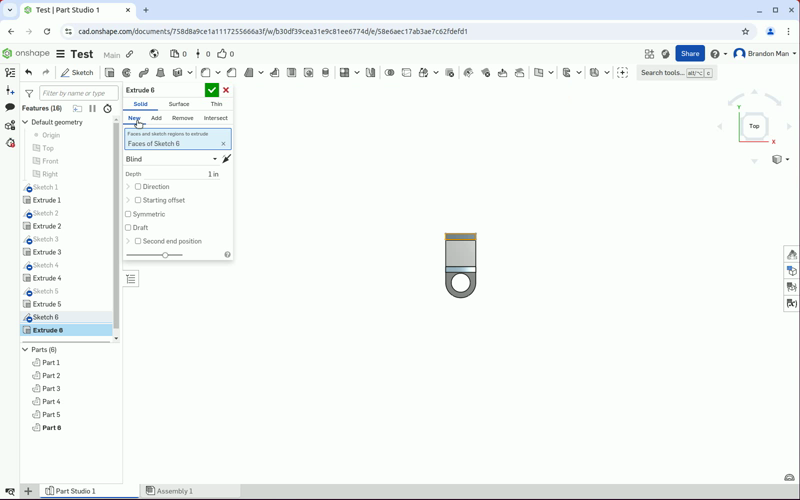
key(tab, 4)
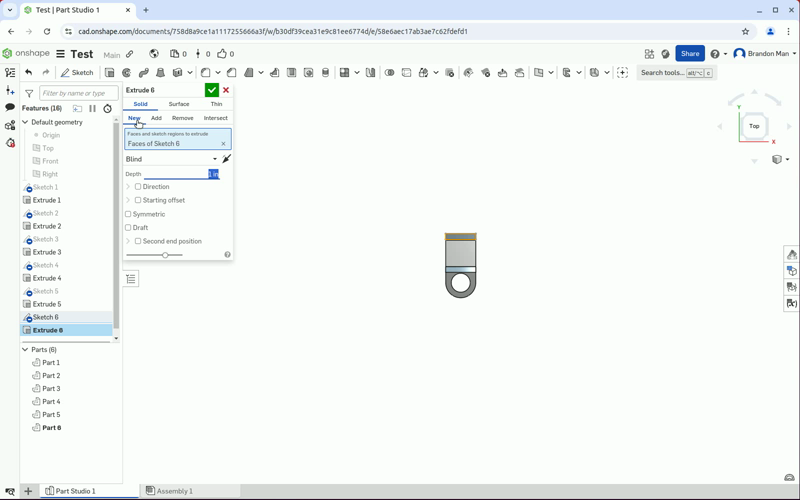
text(23.108)
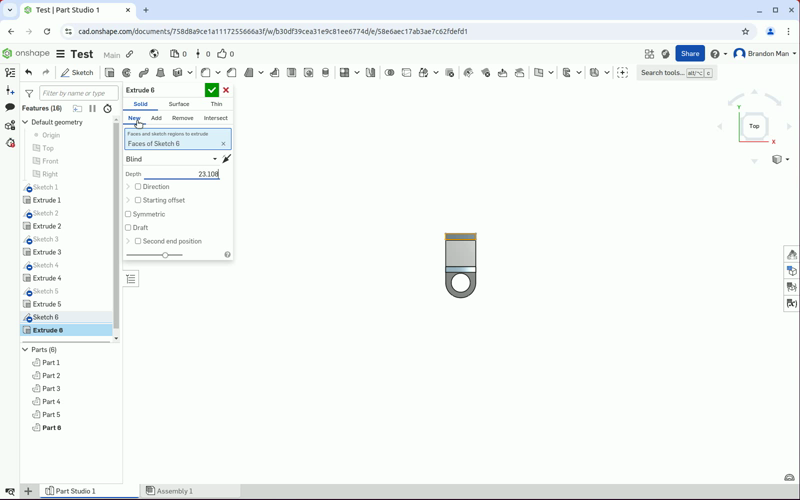
key(enter)
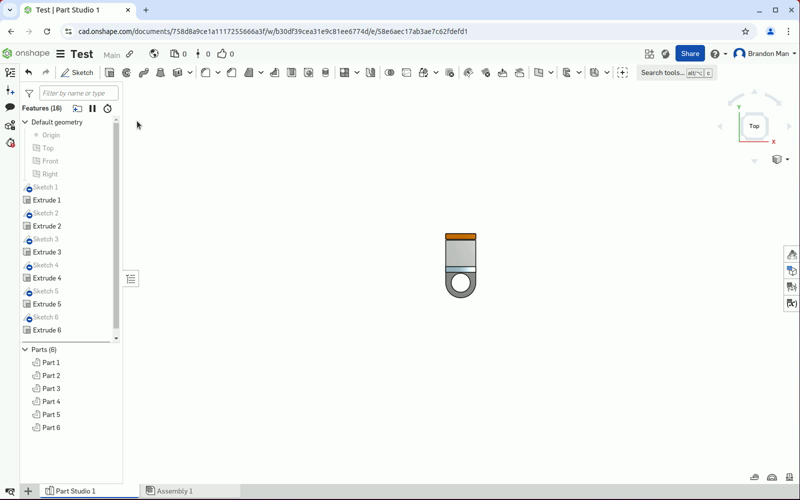
key(shift+h)
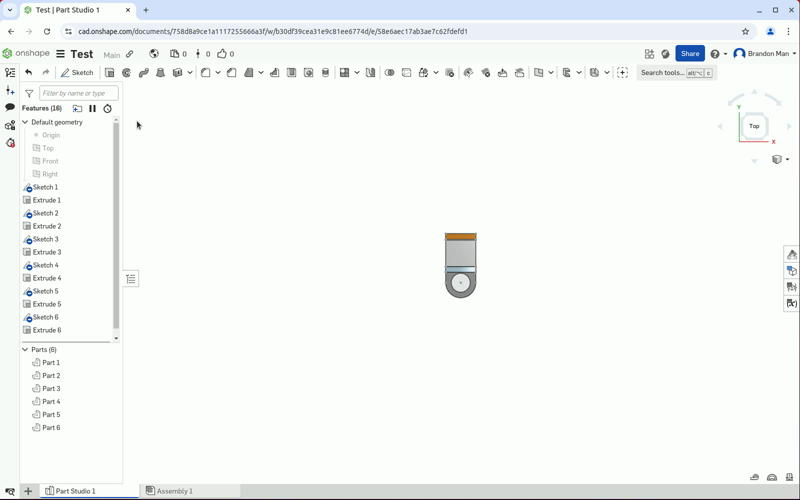
key(shift+h)
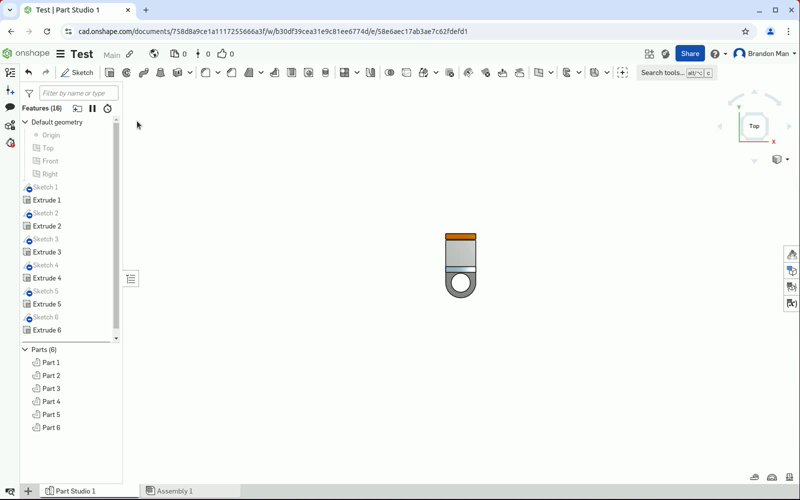
mouse_move(69, 189)
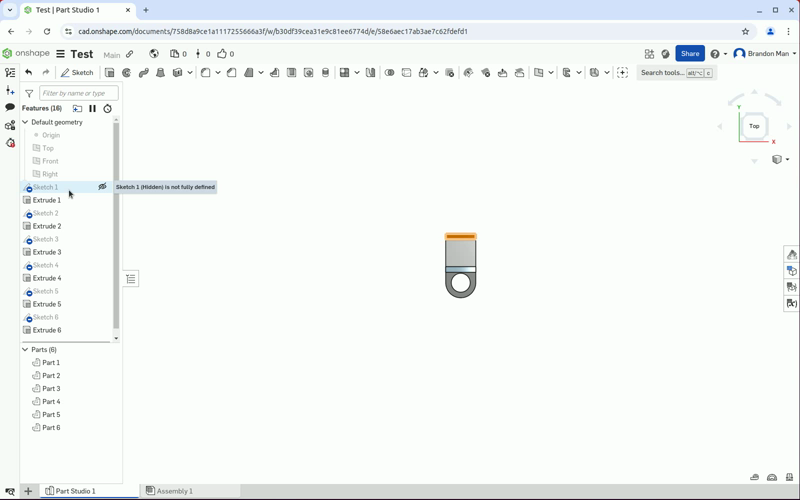
click(69, 189)
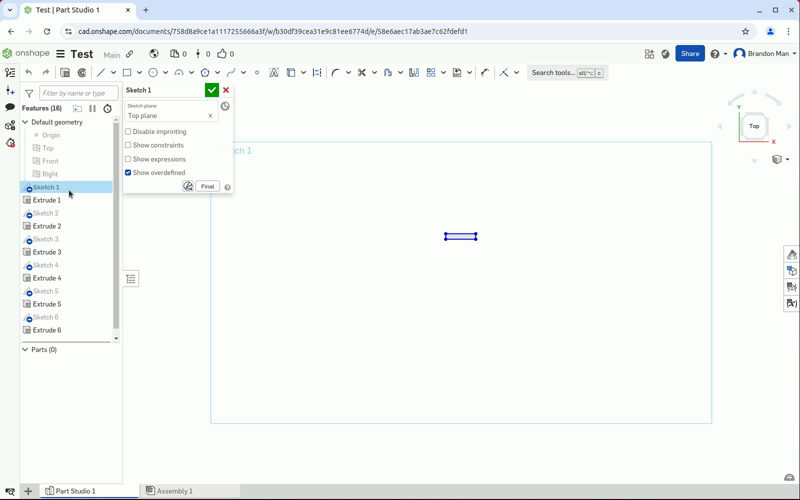
mouse_move(229, 92)
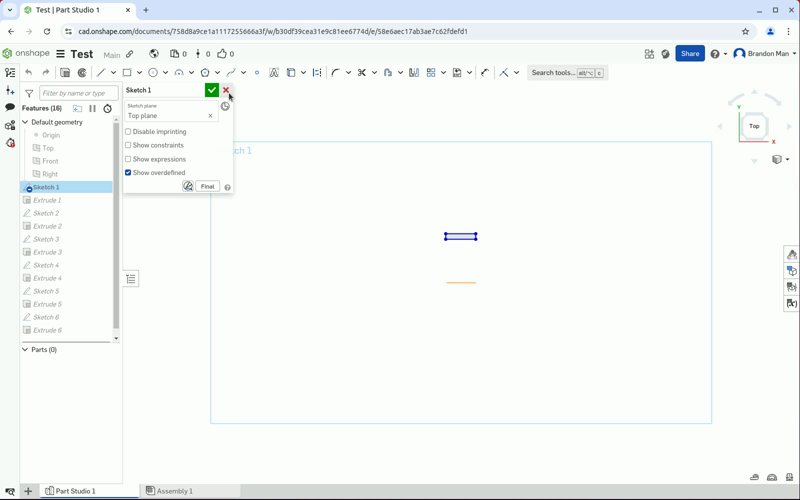
click(229, 92)
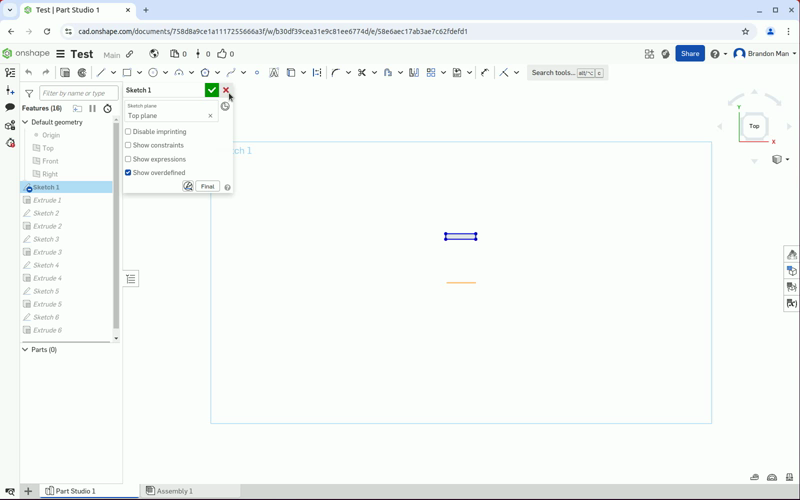
key(shift+s)
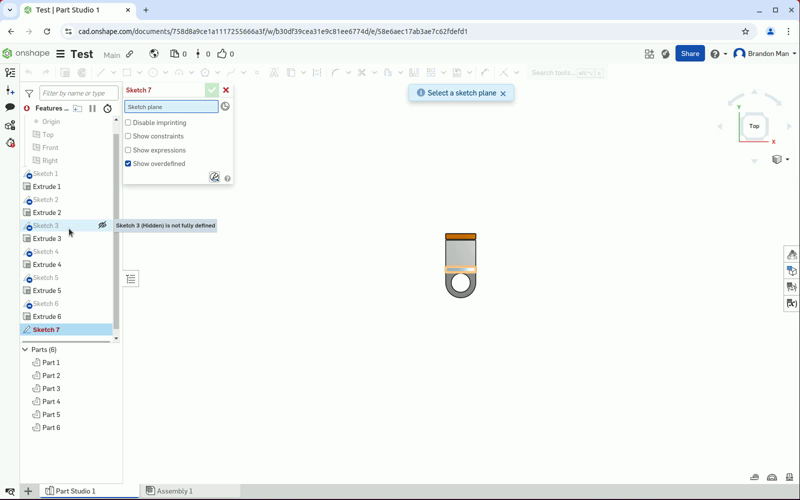
scroll(3)
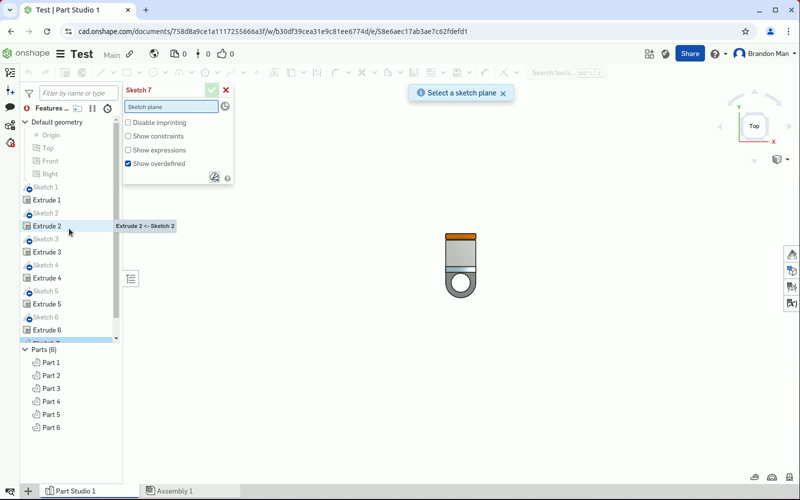
mouse_move(69, 150)
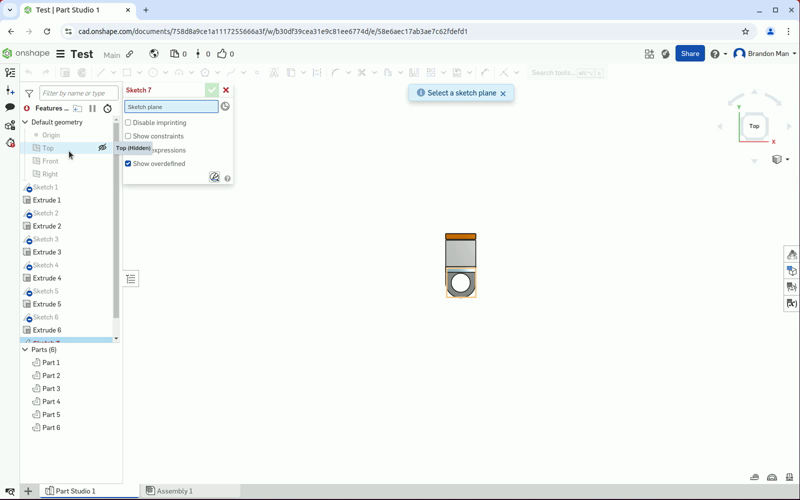
click(69, 150)
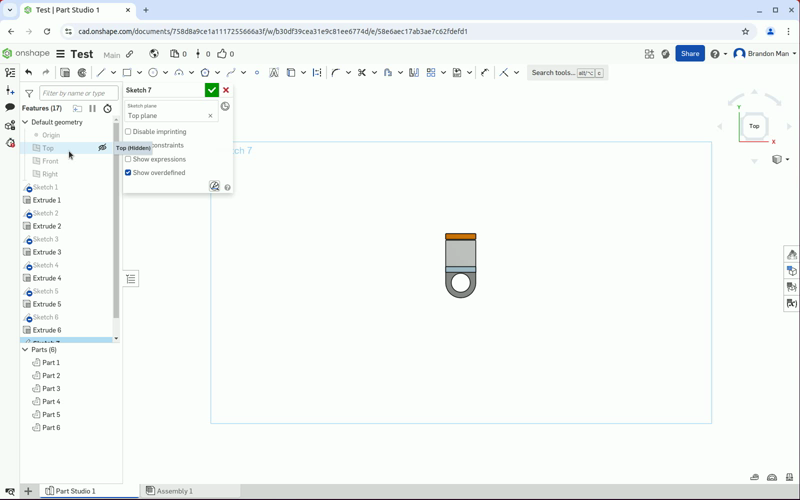
mouse_move(73, 352)
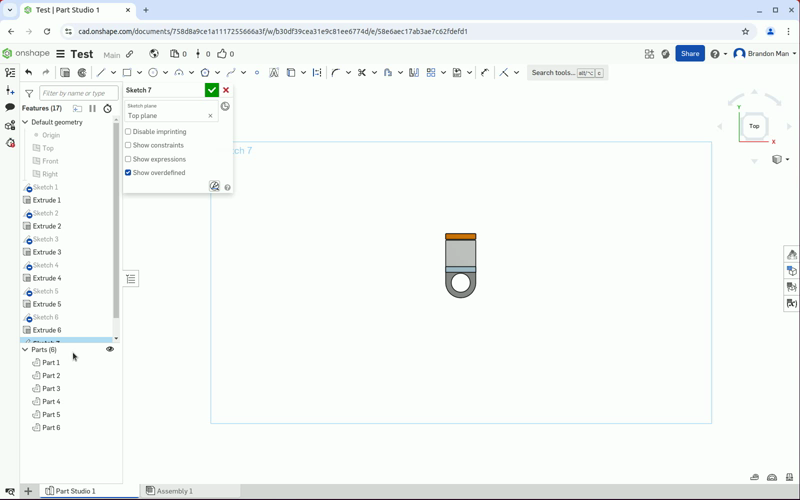
key(y)
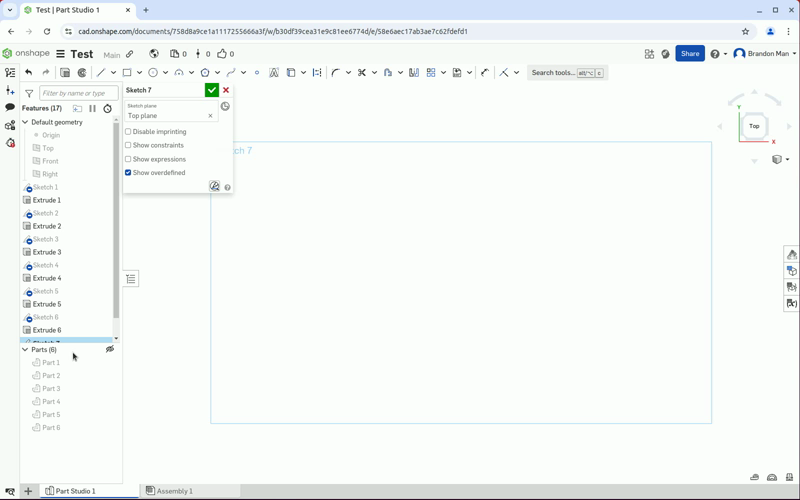
key(a)
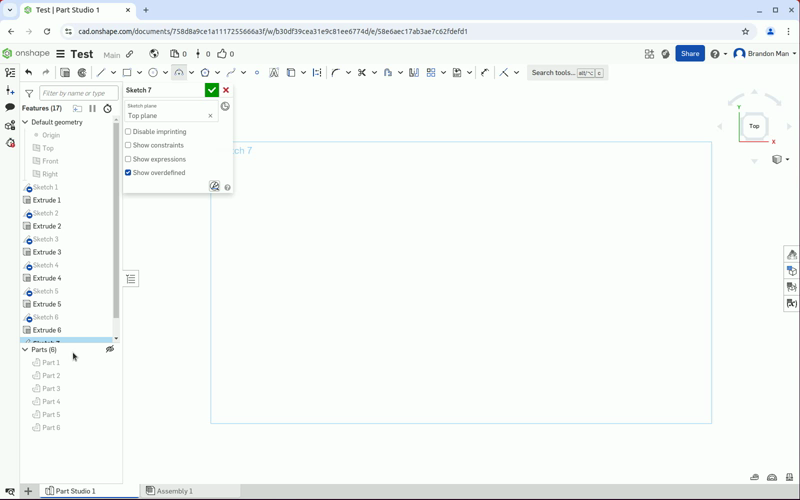
key_down(shift)
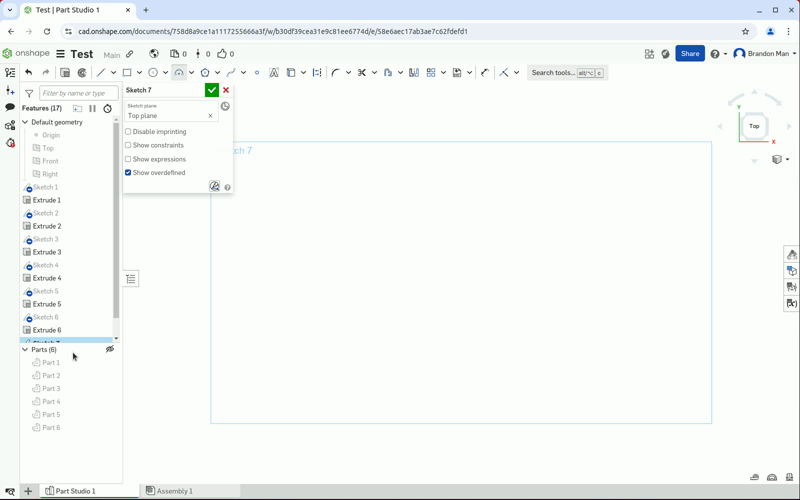
mouse_move(445, 282)
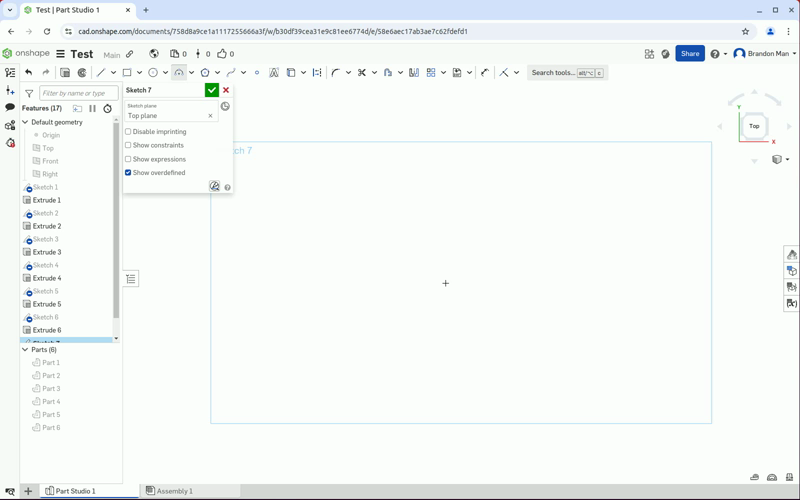
click(445, 282)
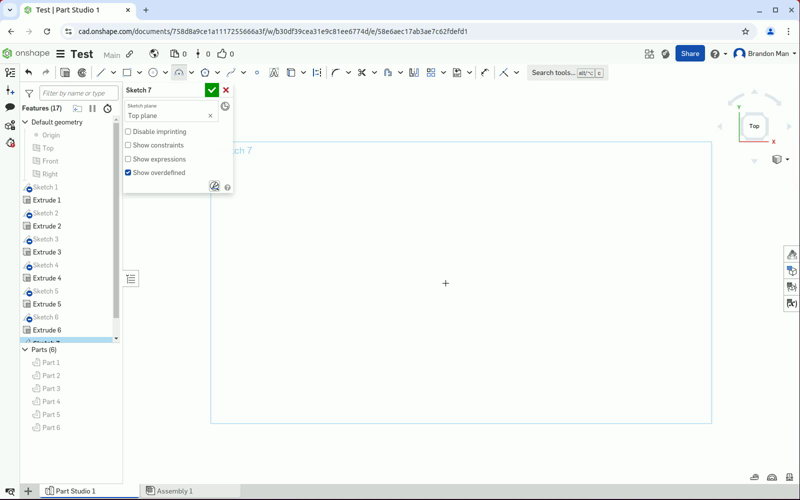
key_up(shift)
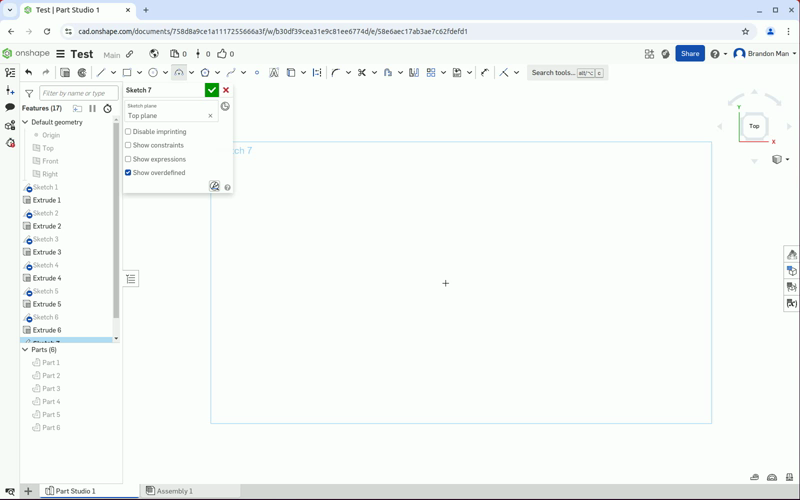
key_down(shift)
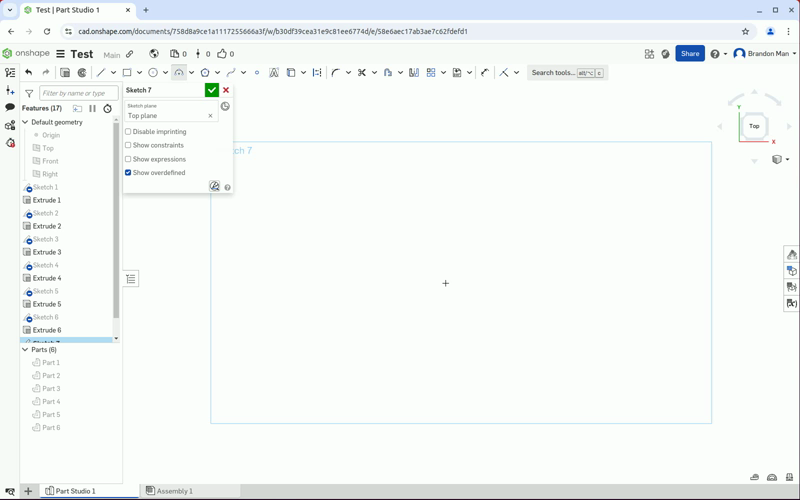
mouse_move(475, 282)
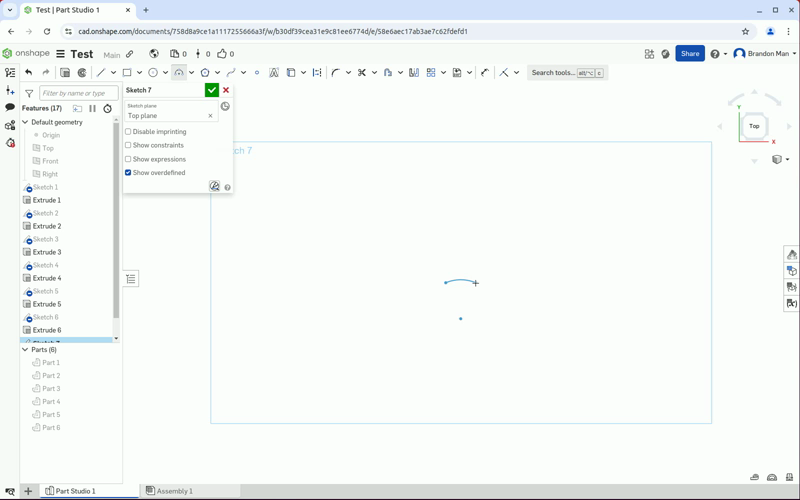
click(475, 282)
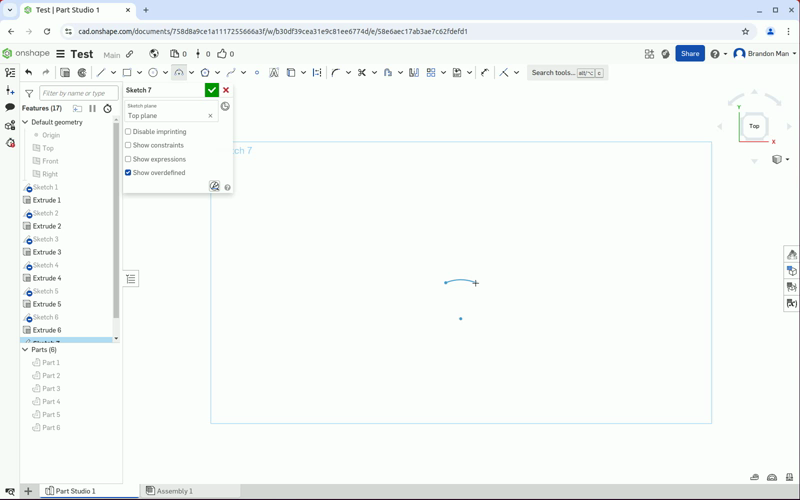
mouse_move(460, 297)
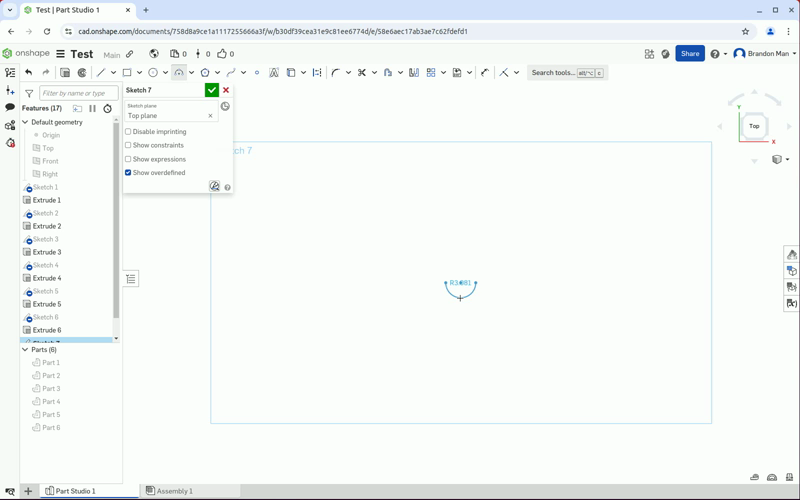
click(460, 297)
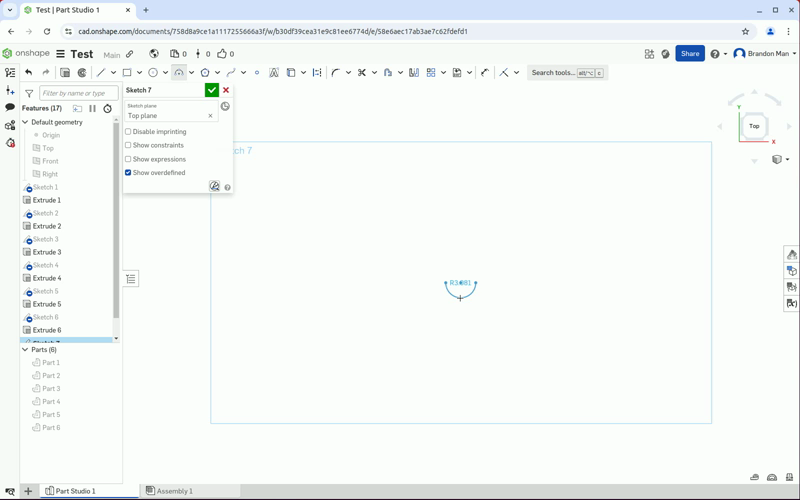
key_up(shift)
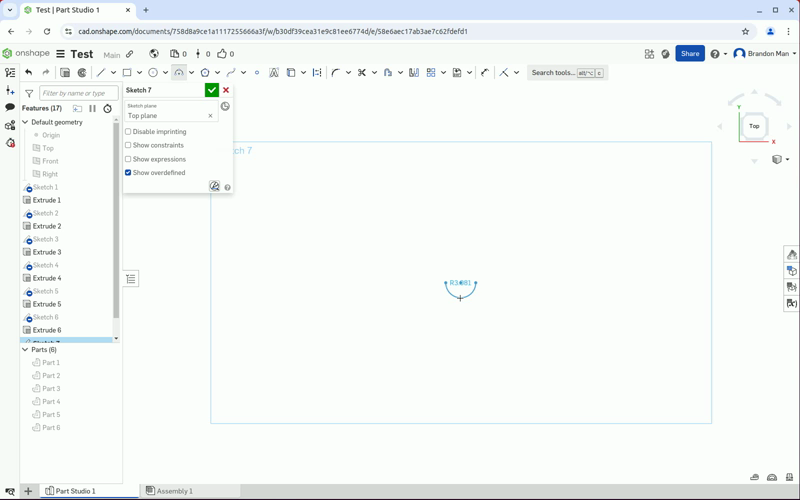
key(esc)
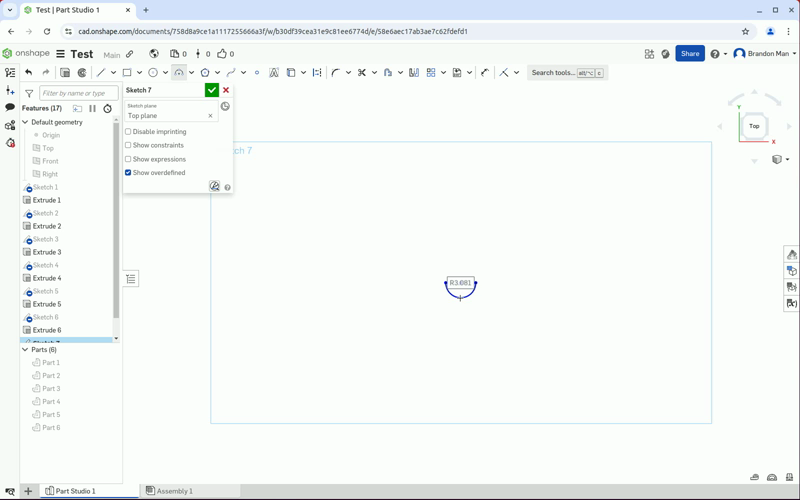
key(l)
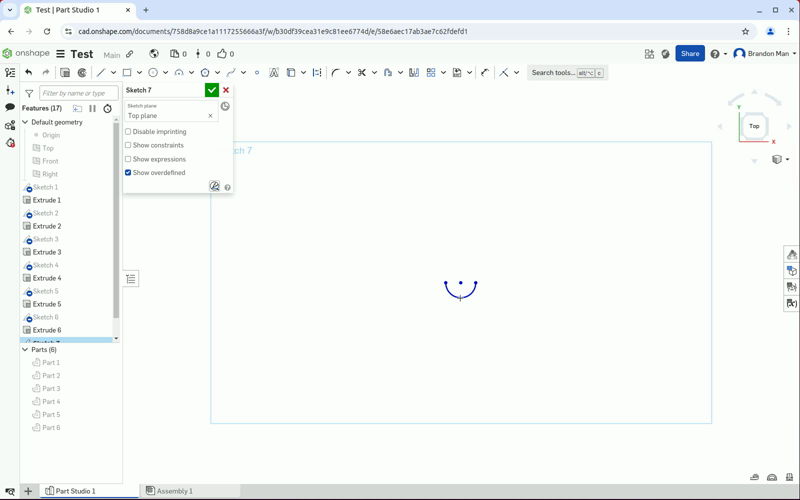
mouse_move(475, 282)
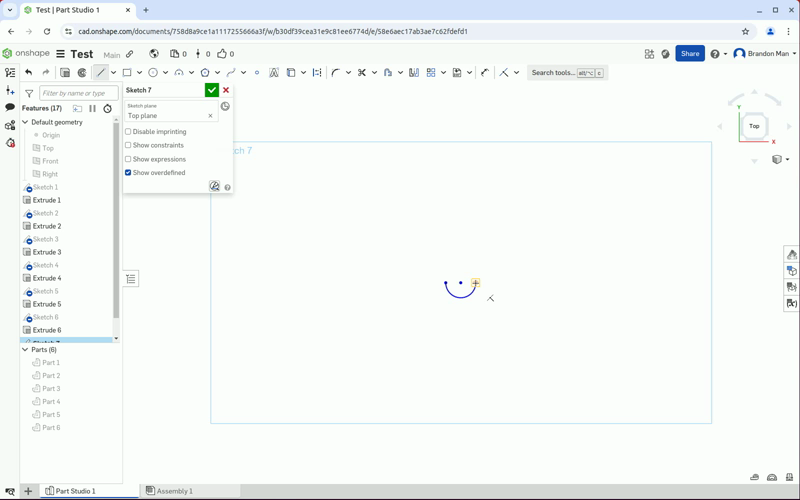
click(475, 282)
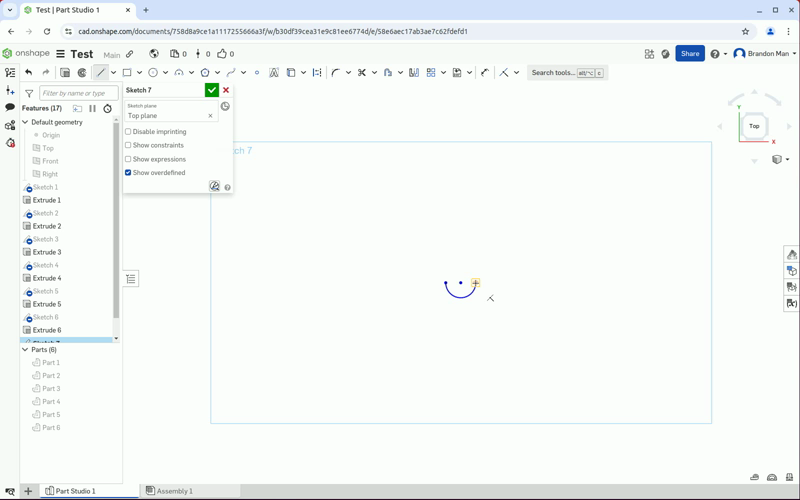
key_down(shift)
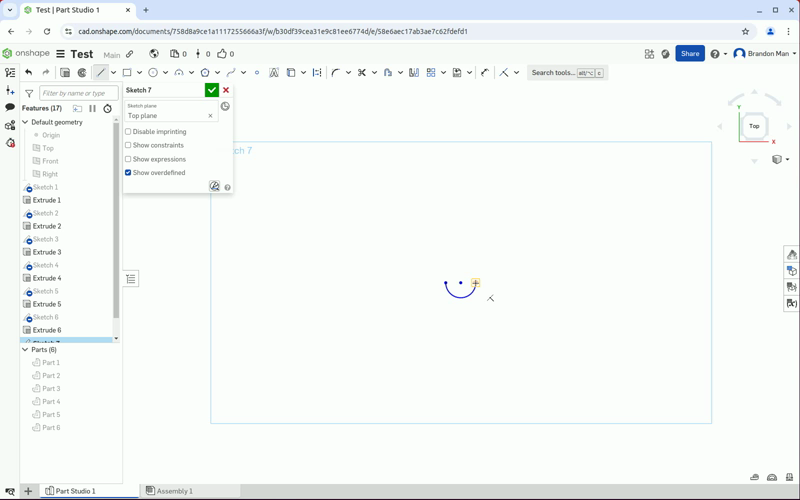
mouse_move(505, 282)
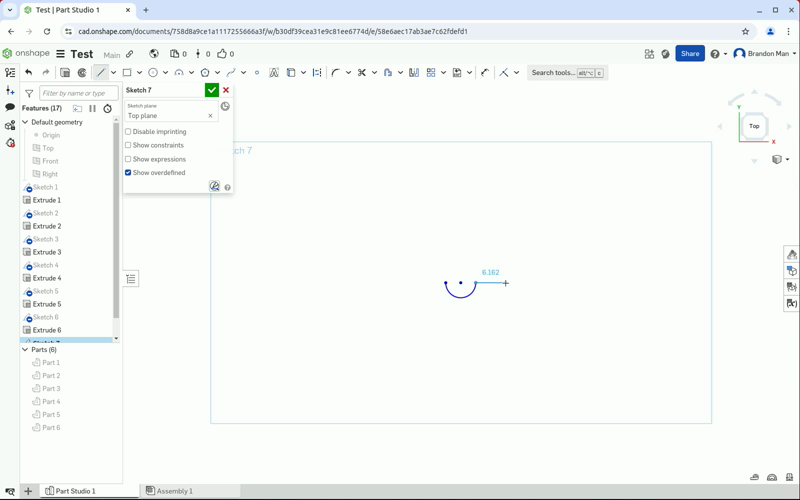
mouse_move(475, 271)
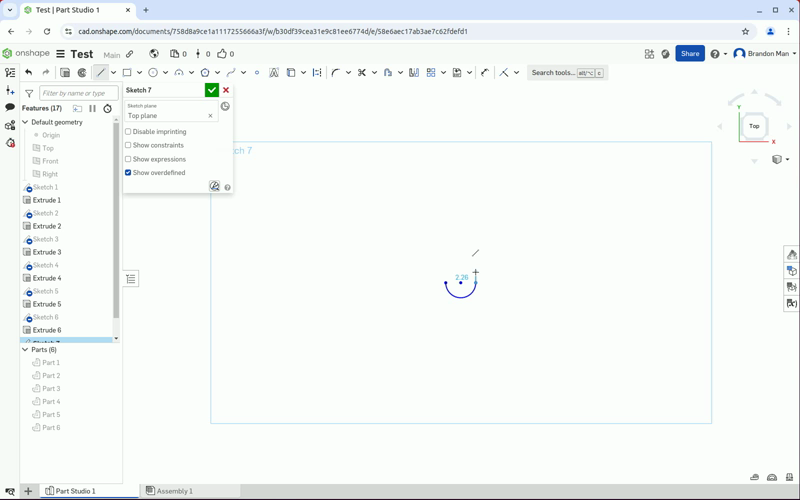
click(475, 271)
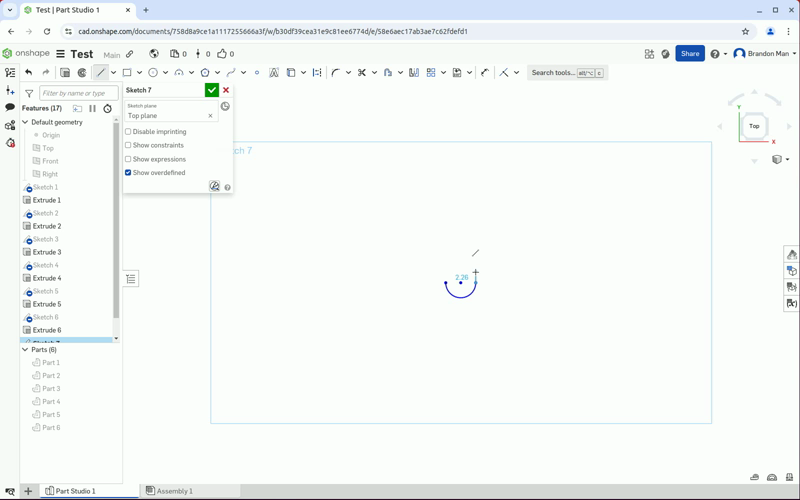
key_up(shift)
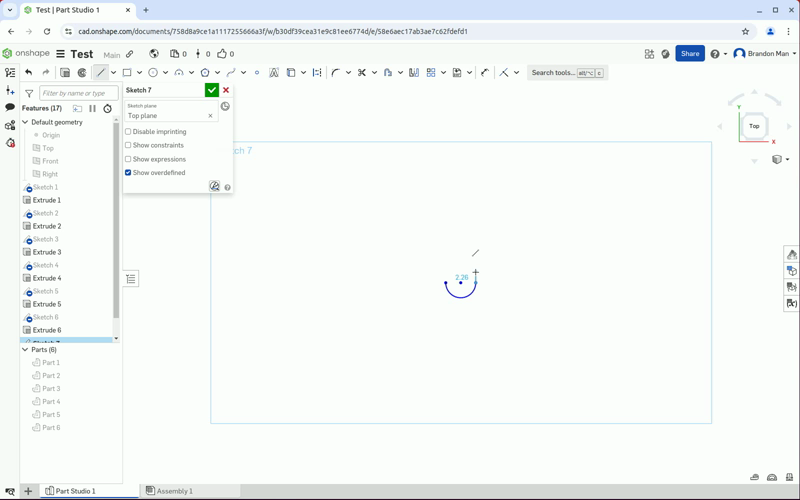
key_down(shift)
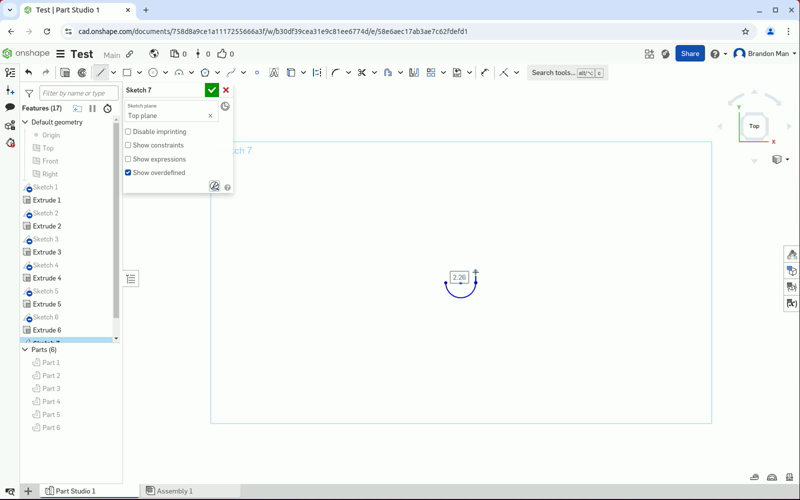
mouse_move(505, 271)
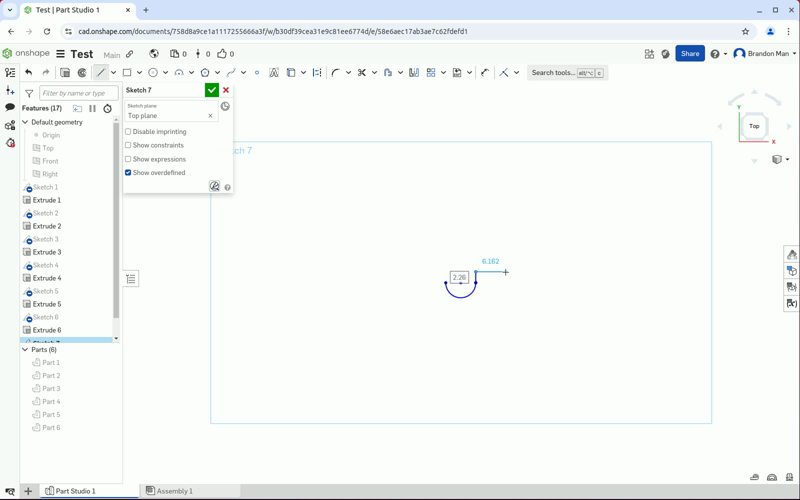
mouse_move(445, 271)
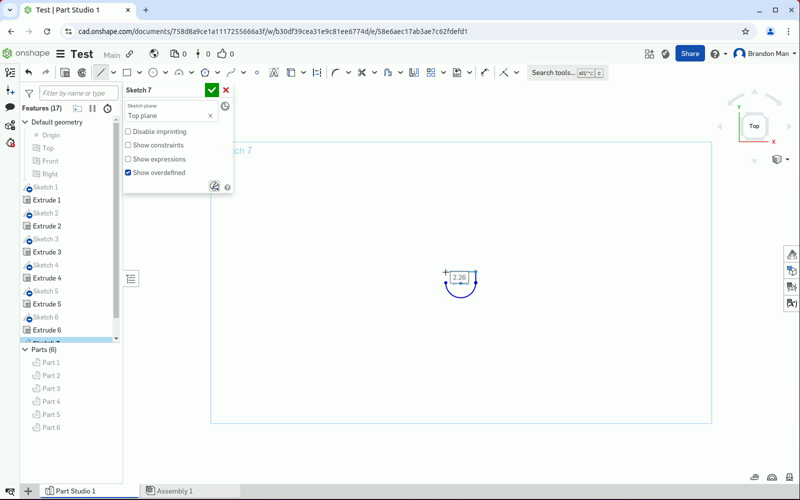
click(445, 271)
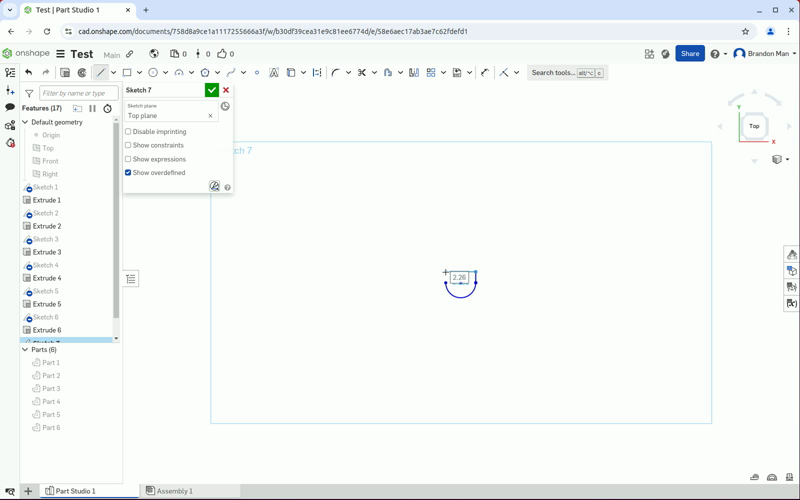
key_up(shift)
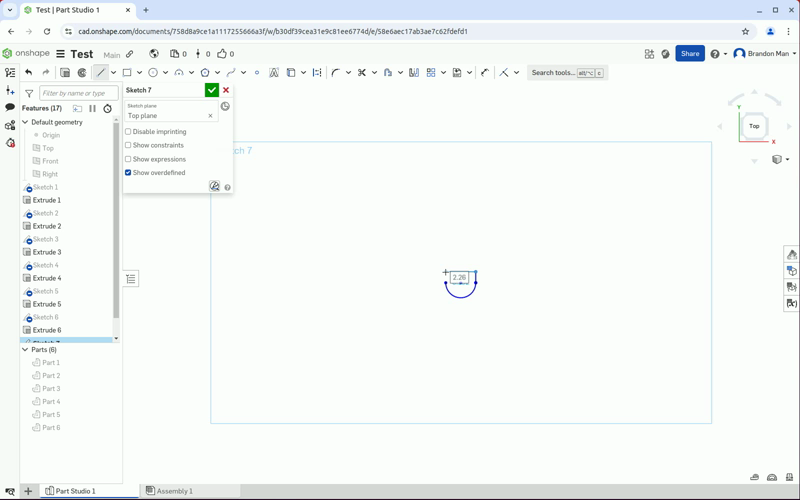
mouse_move(475, 271)
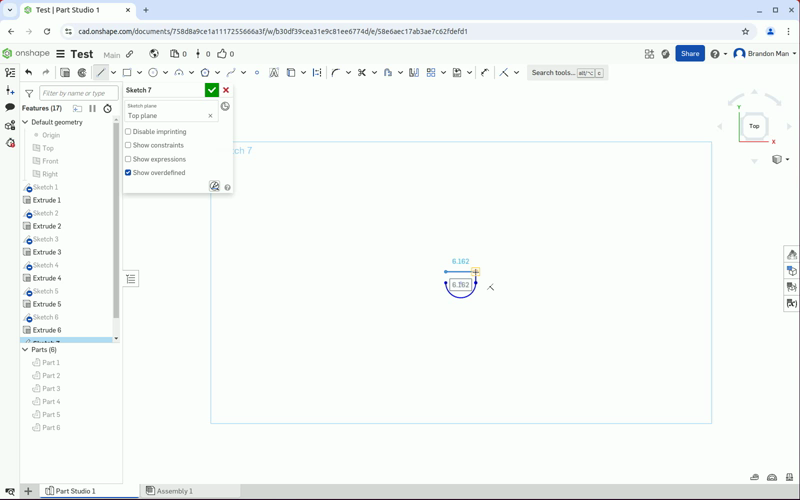
key_down(shift)
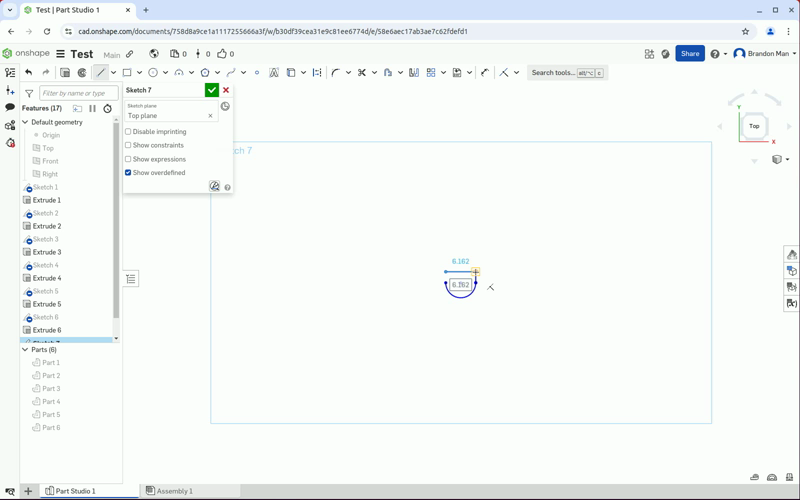
mouse_move(445, 282)
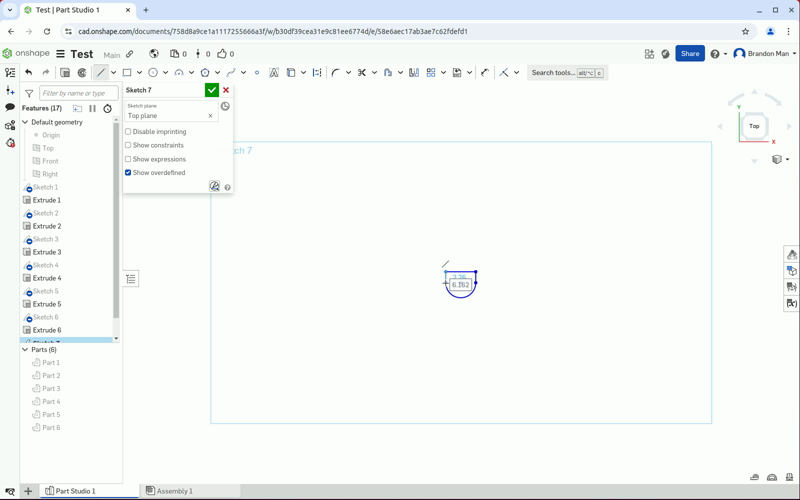
key_up(shift)
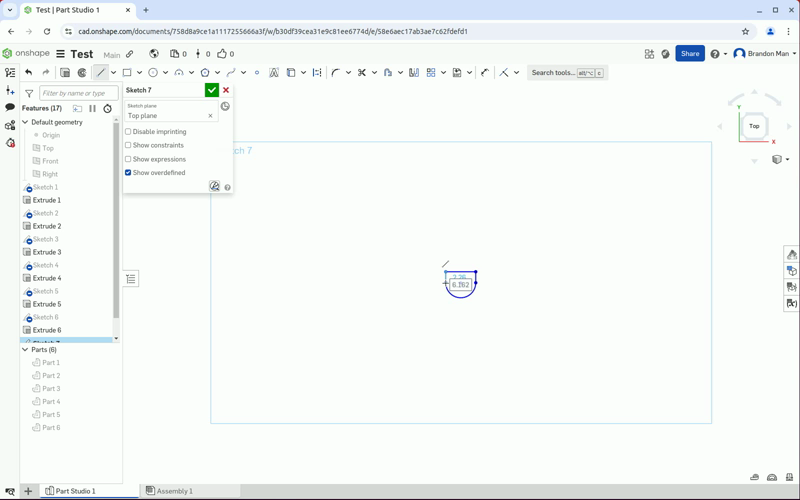
click(445, 282)
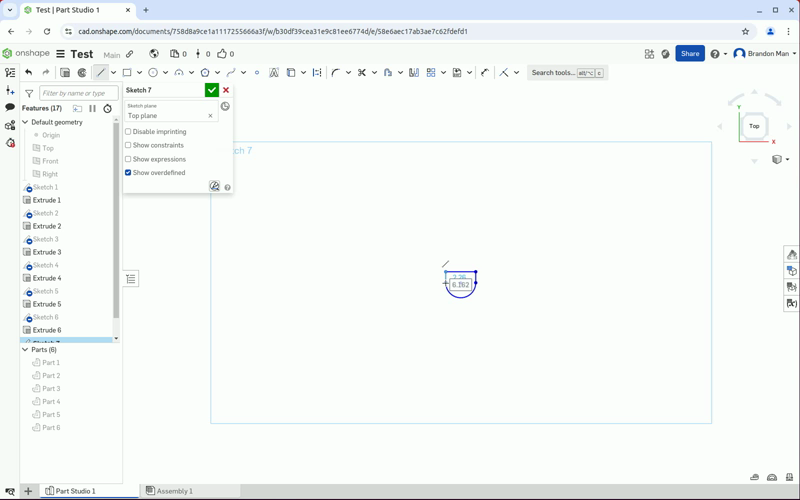
key(esc)
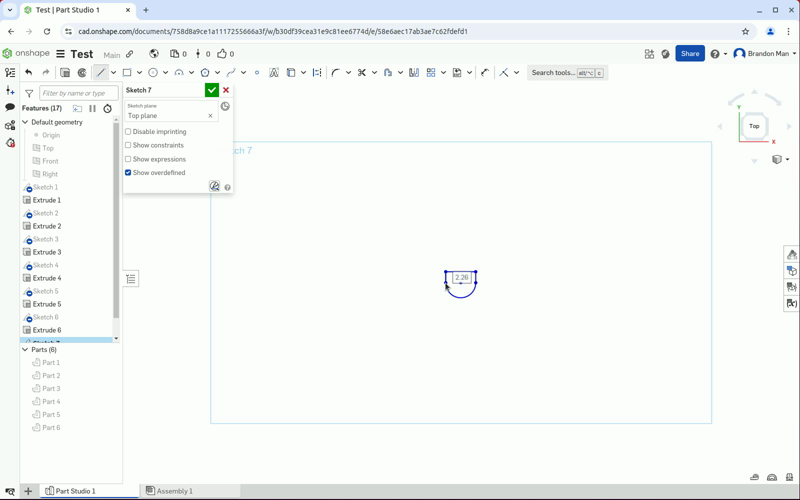
key(c)
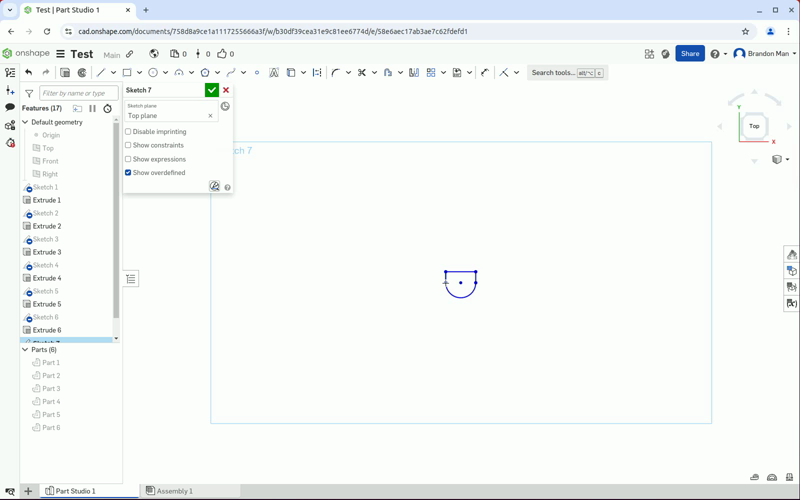
key_down(shift)
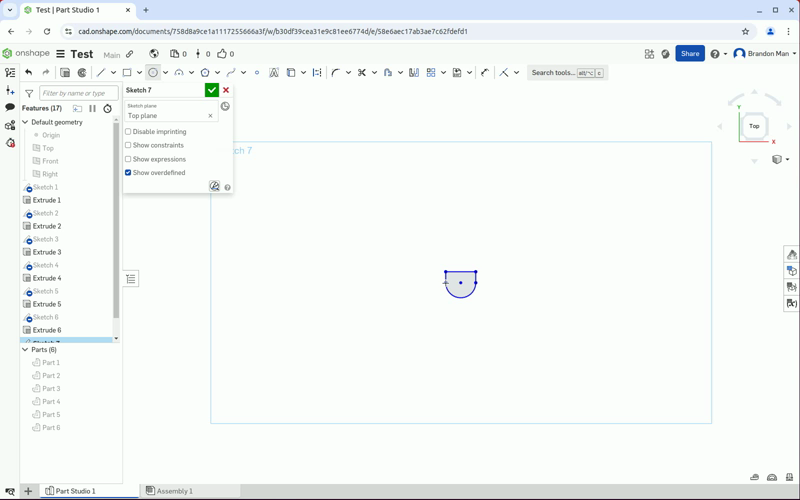
mouse_move(460, 282)
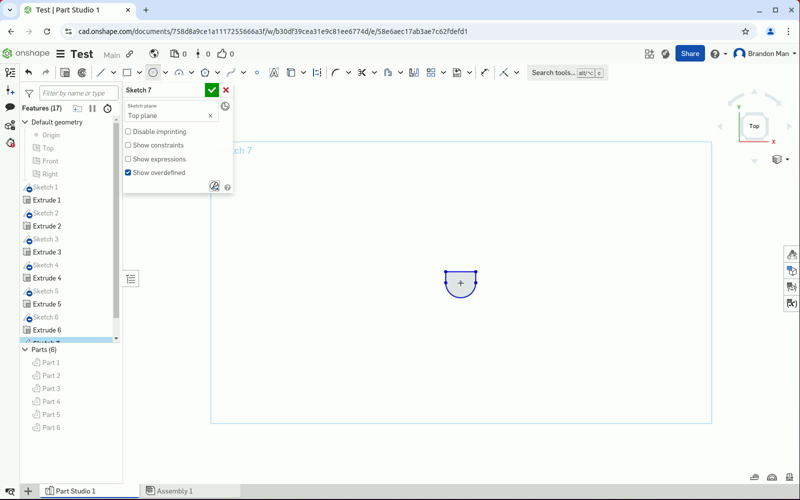
click(460, 282)
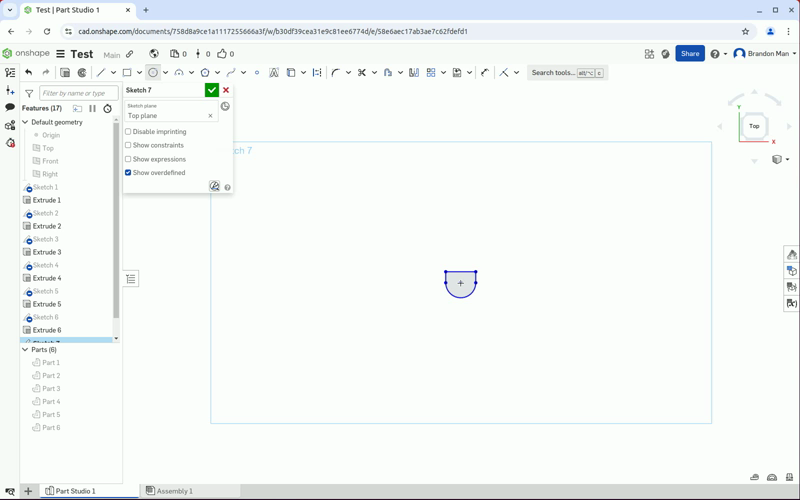
key_up(shift)
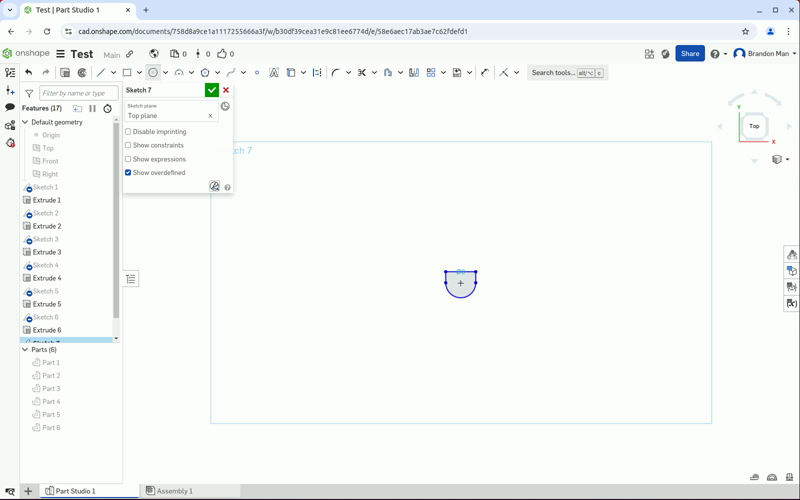
mouse_move(470, 282)
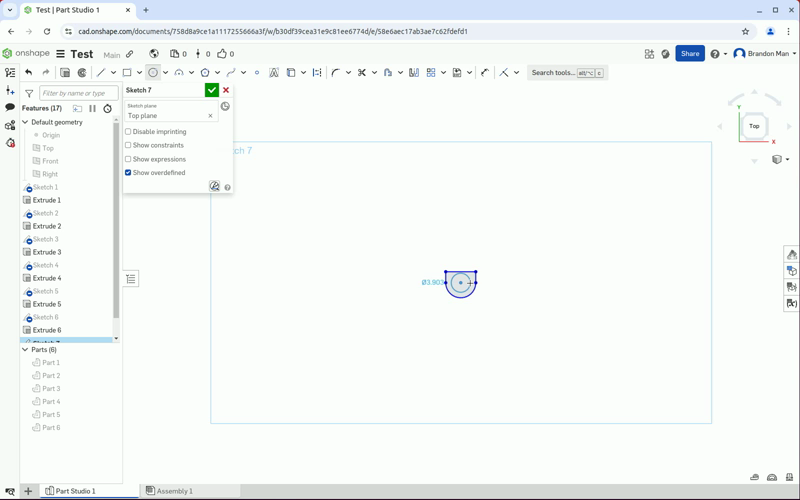
click(470, 282)
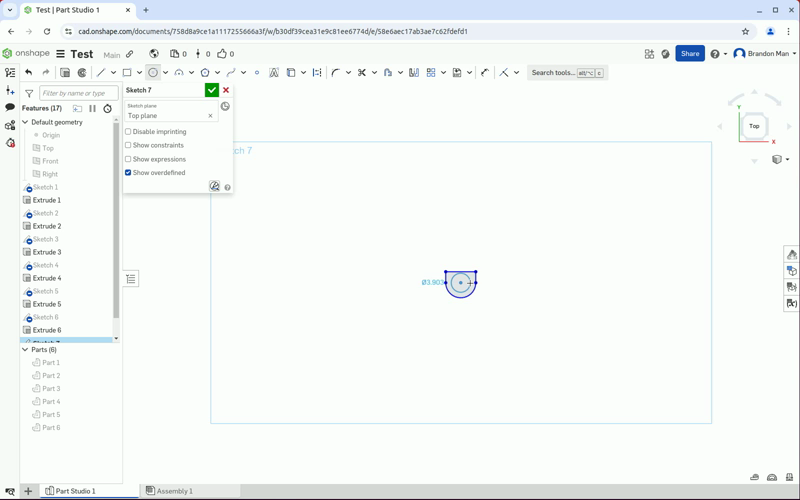
key(esc)
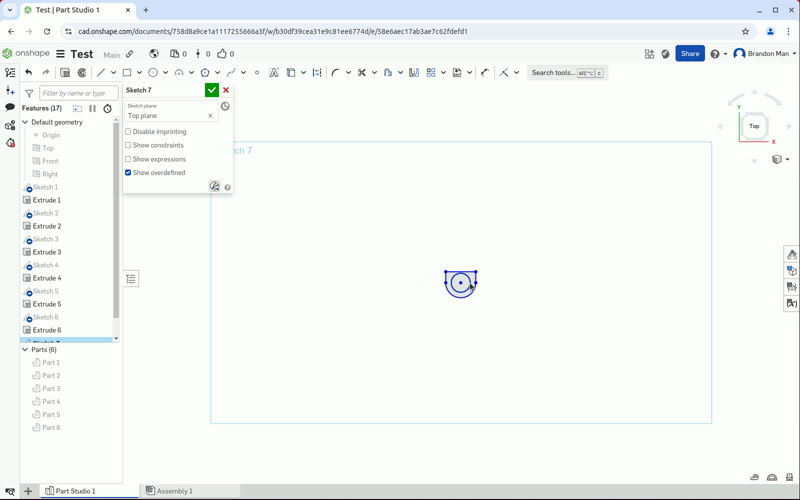
mouse_move(449, 278)
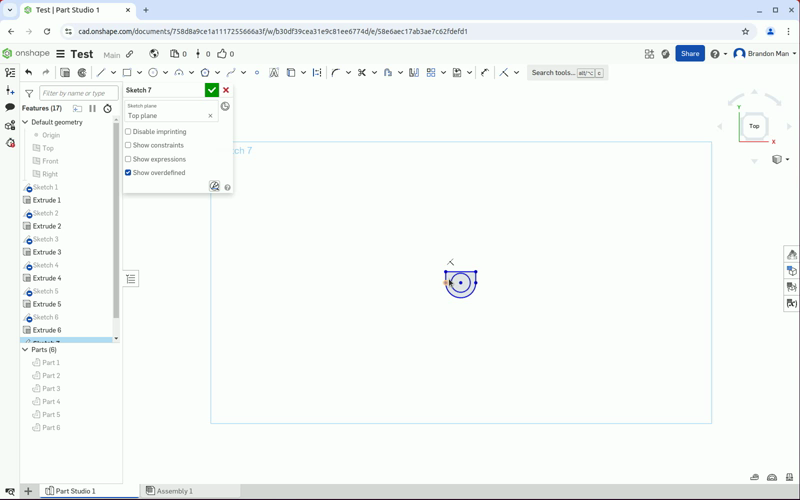
scroll(6)
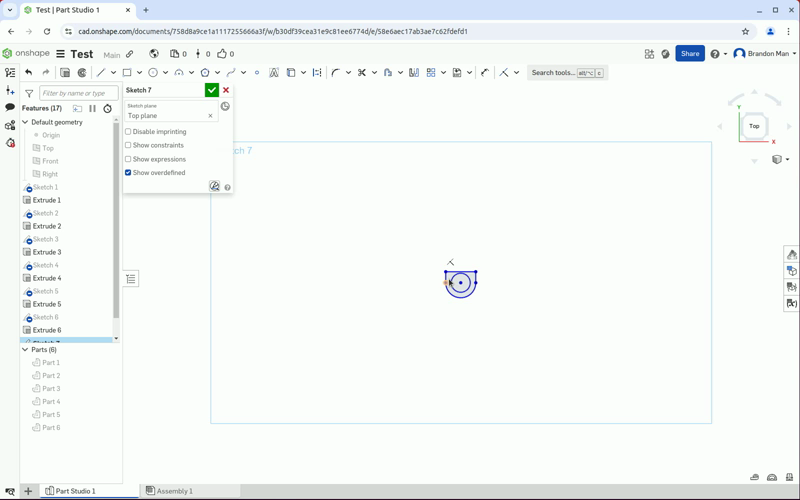
scroll(6)
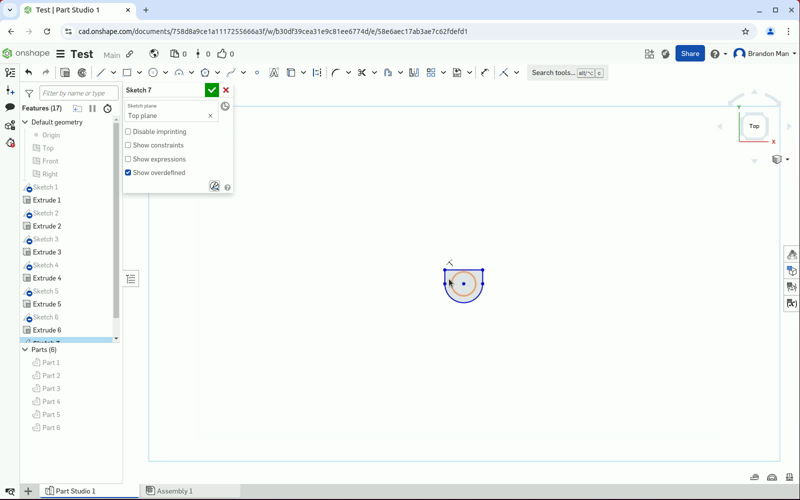
scroll(6)
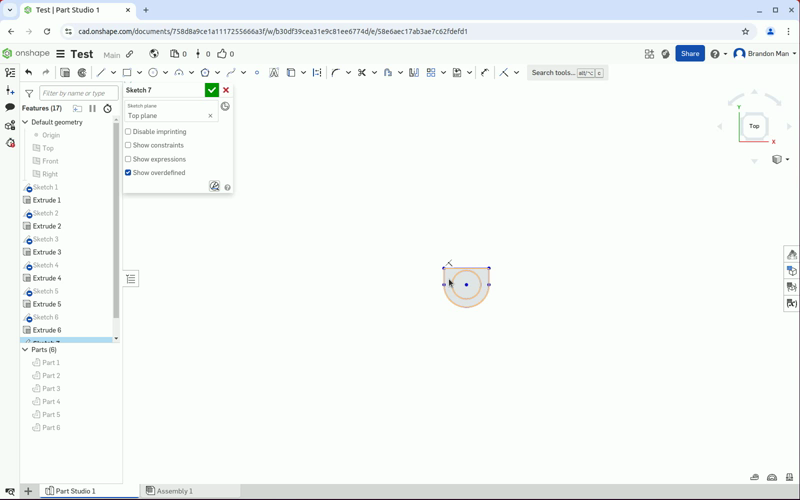
scroll(6)
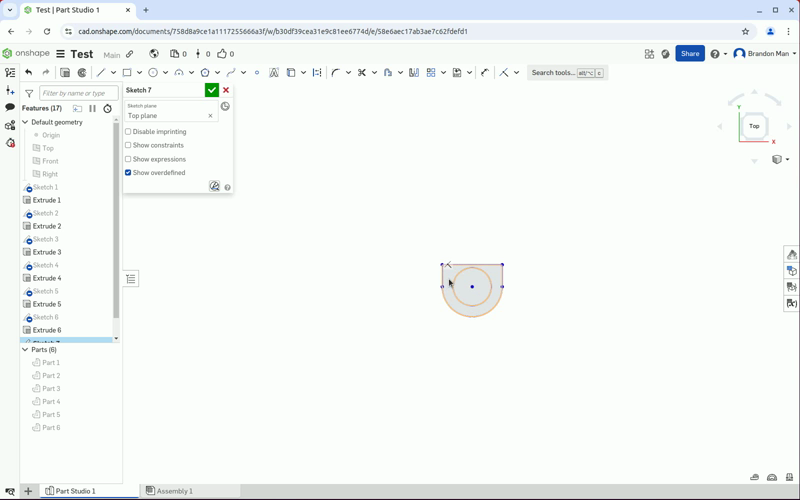
scroll(6)
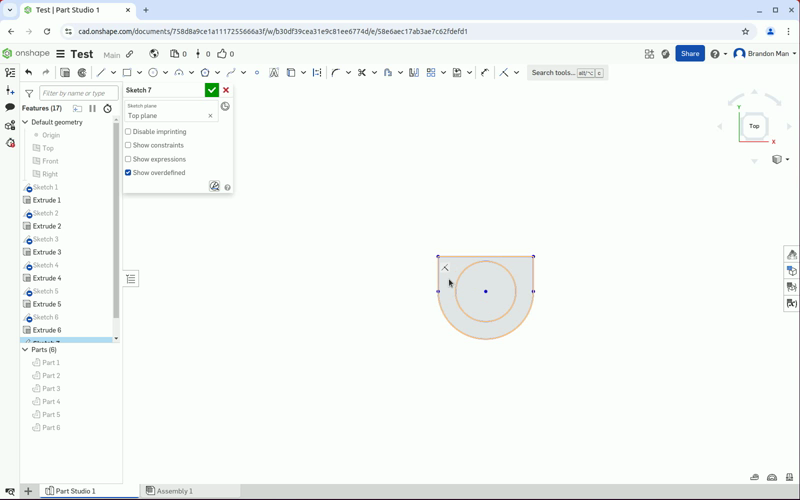
scroll(6)
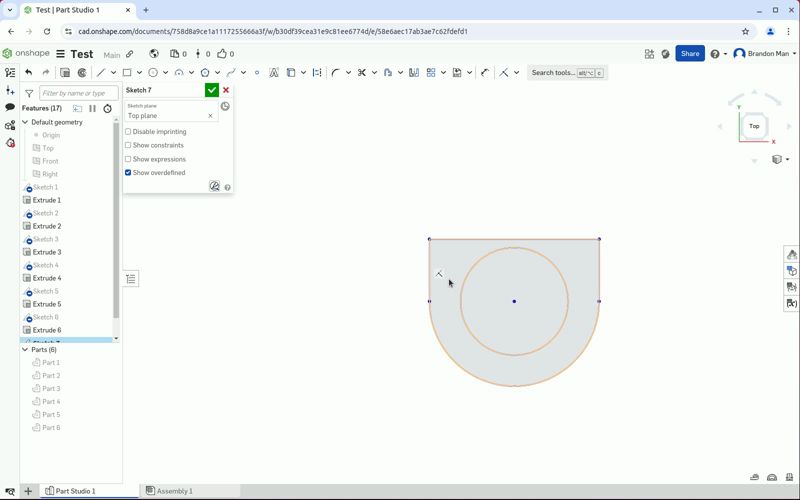
scroll(6)
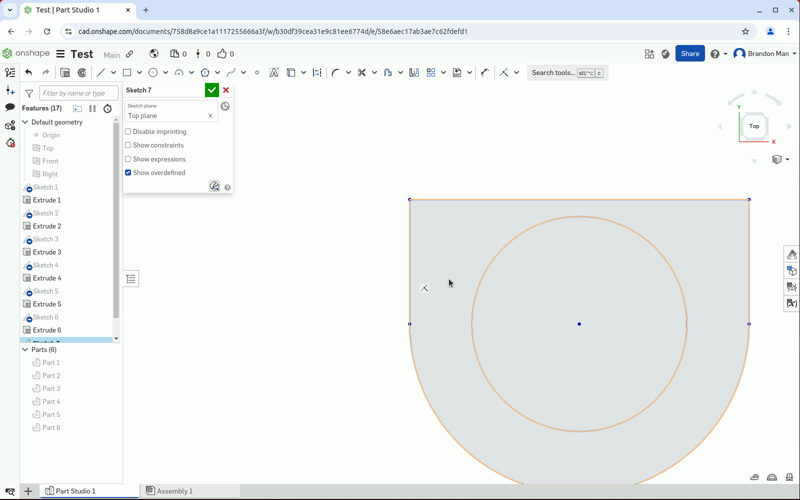
click(449, 278)
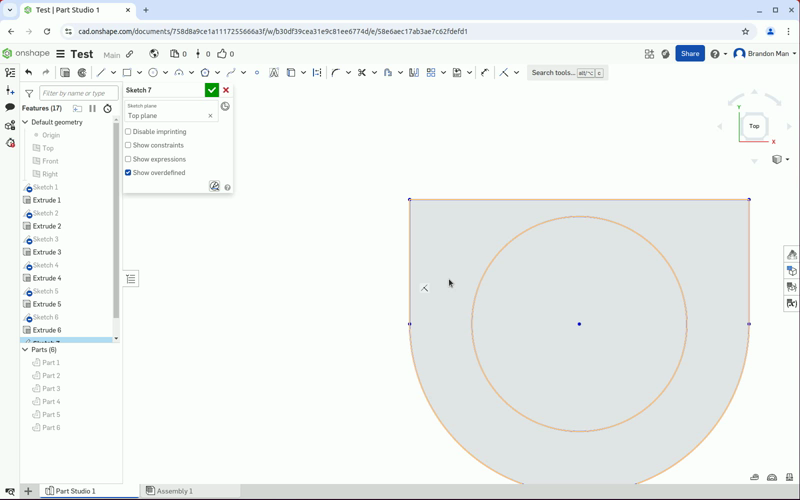
scroll(-6)
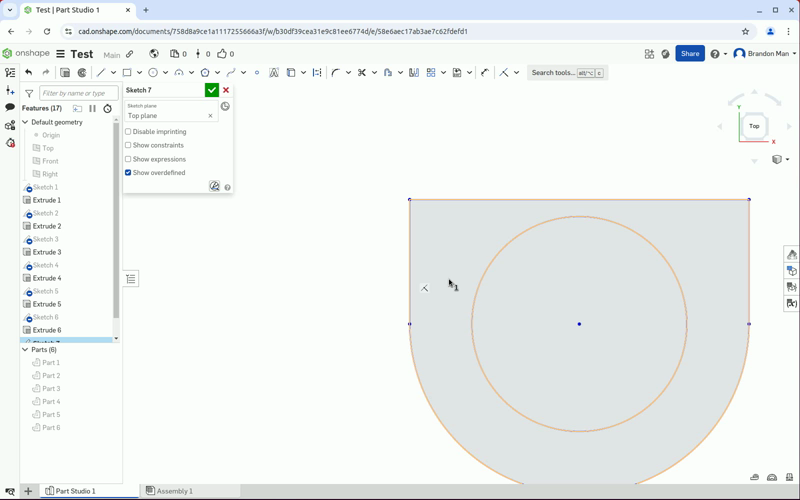
scroll(-6)
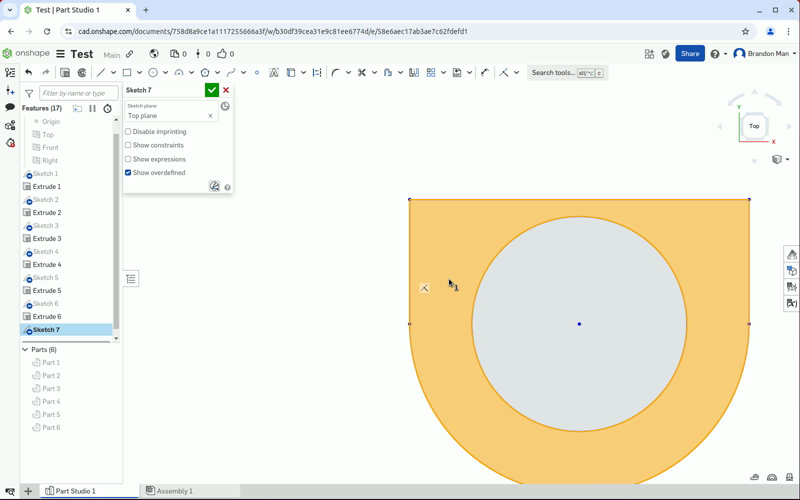
scroll(-6)
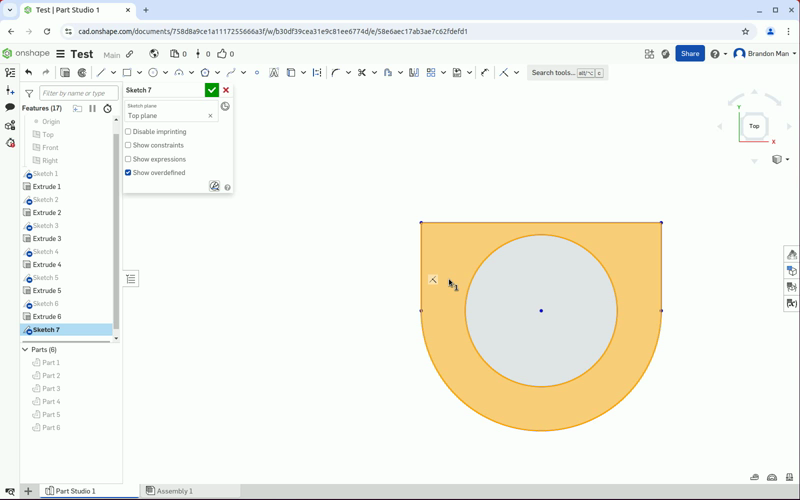
scroll(-6)
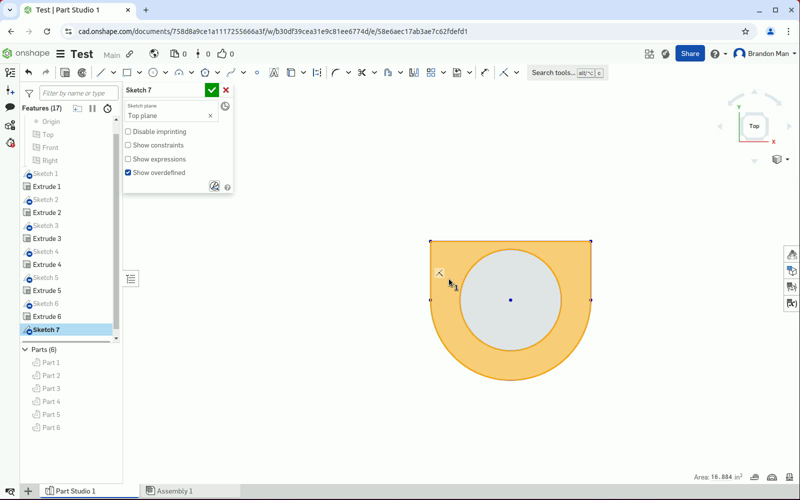
scroll(-6)
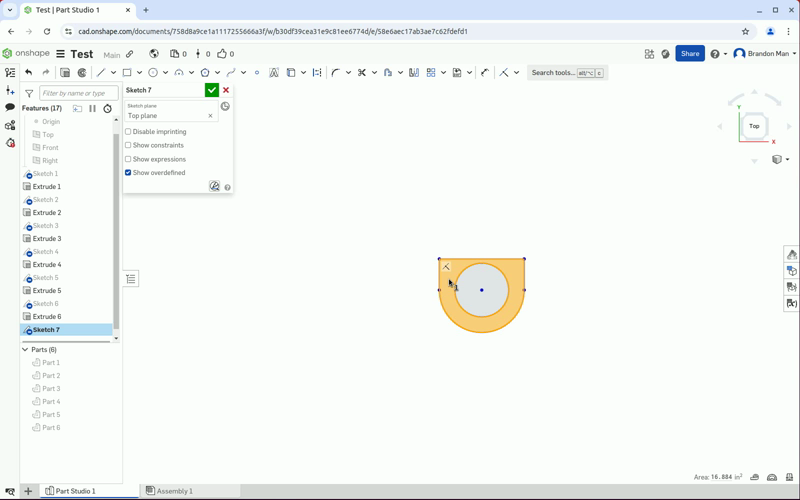
scroll(-6)
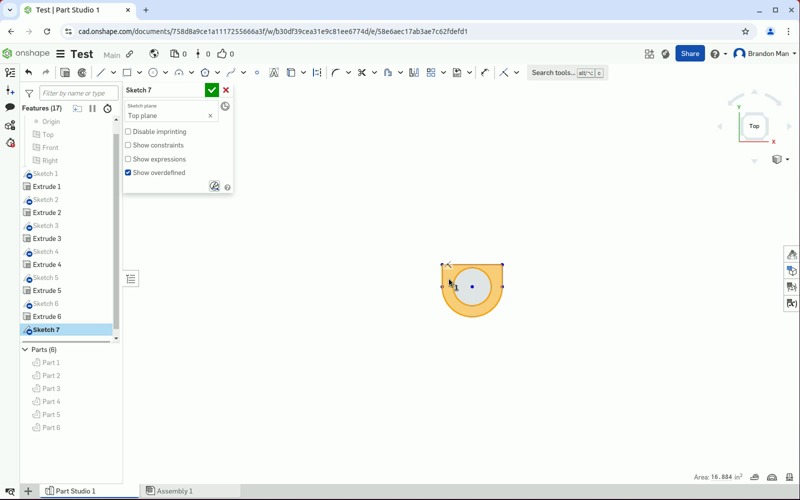
scroll(-6)
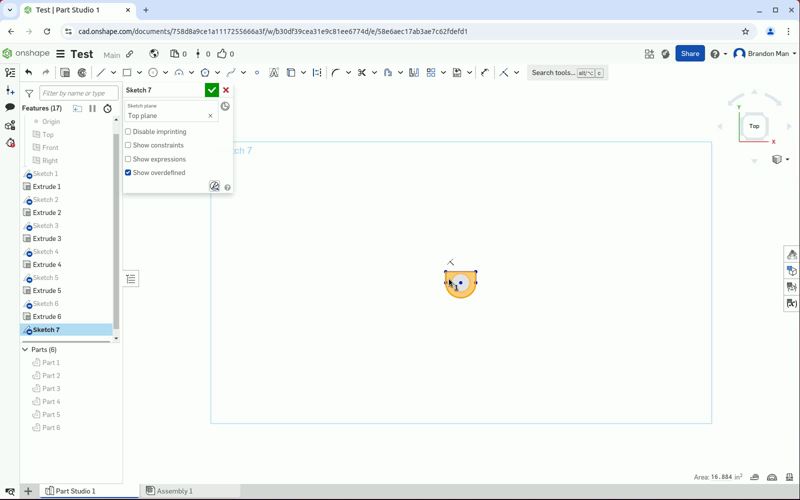
mouse_move(73, 352)
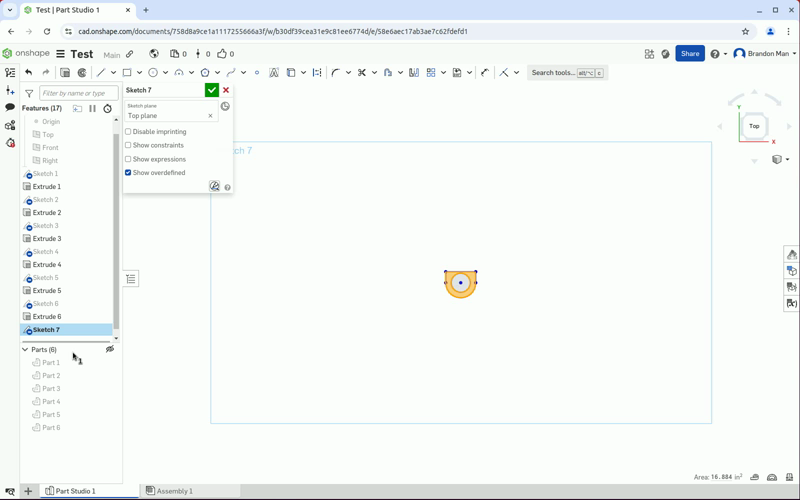
key(shift+y)
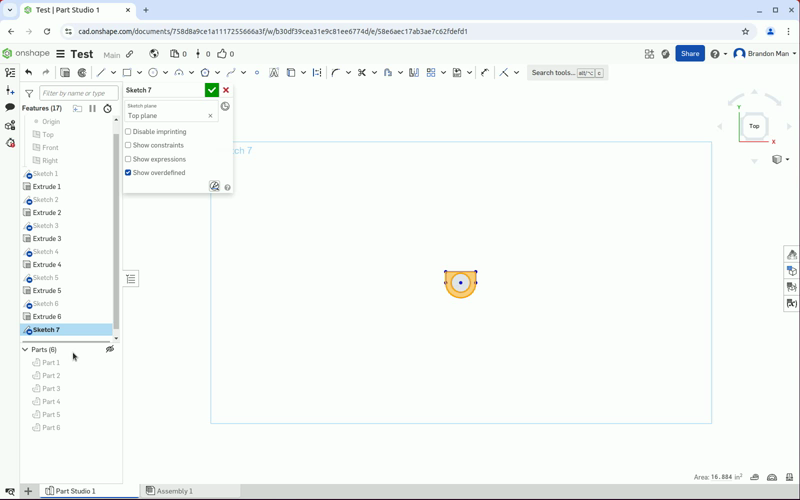
key(shift+e)
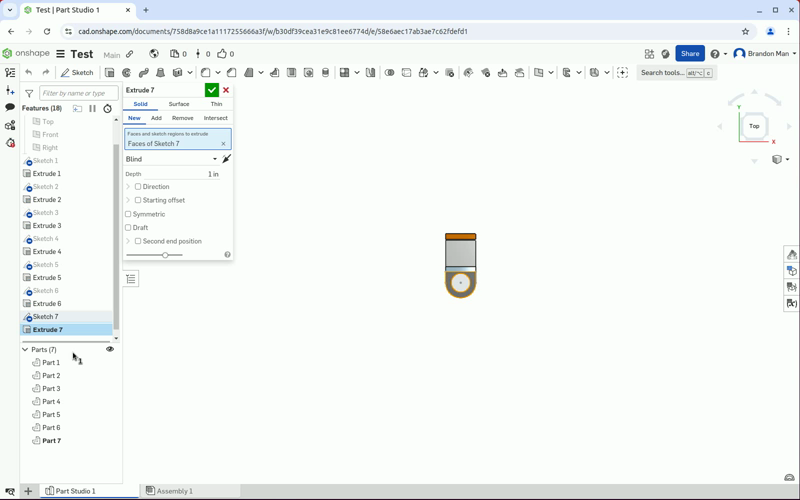
mouse_move(143, 106)
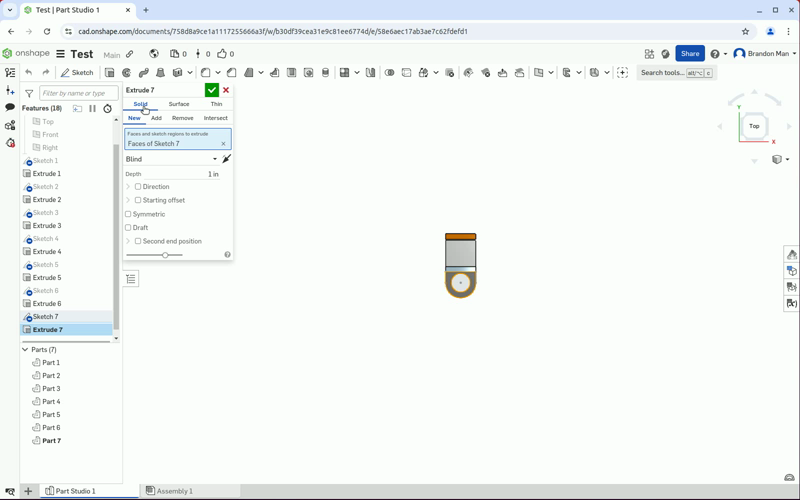
click(143, 106)
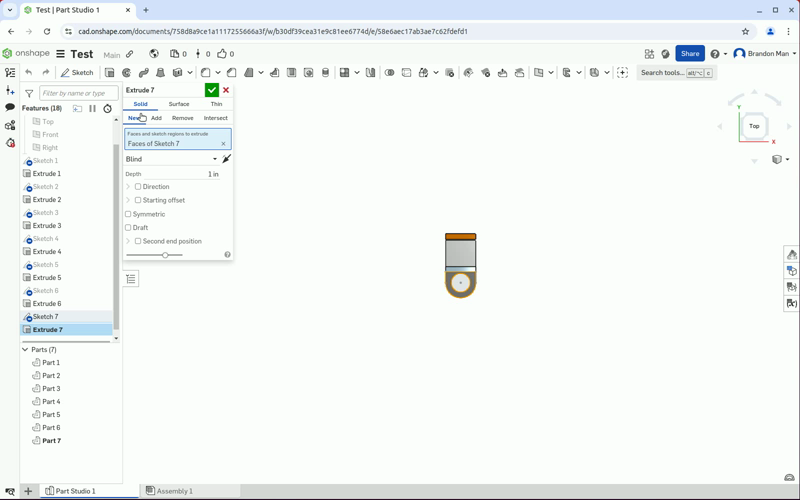
mouse_move(137, 120)
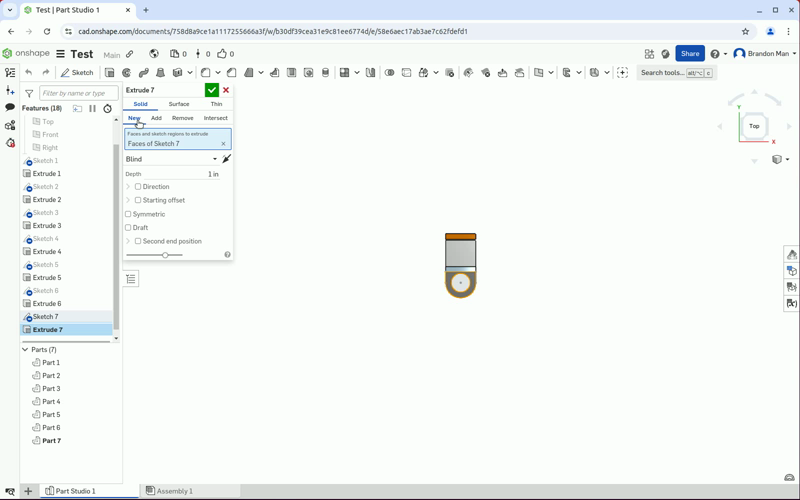
click(137, 120)
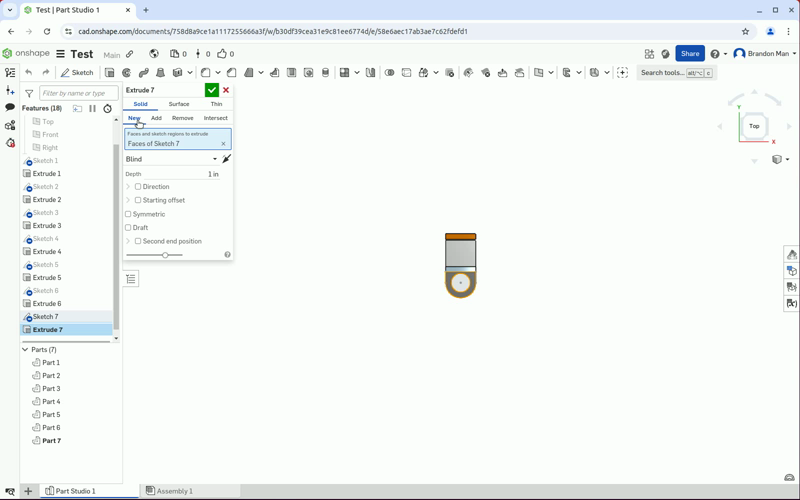
key(tab, 4)
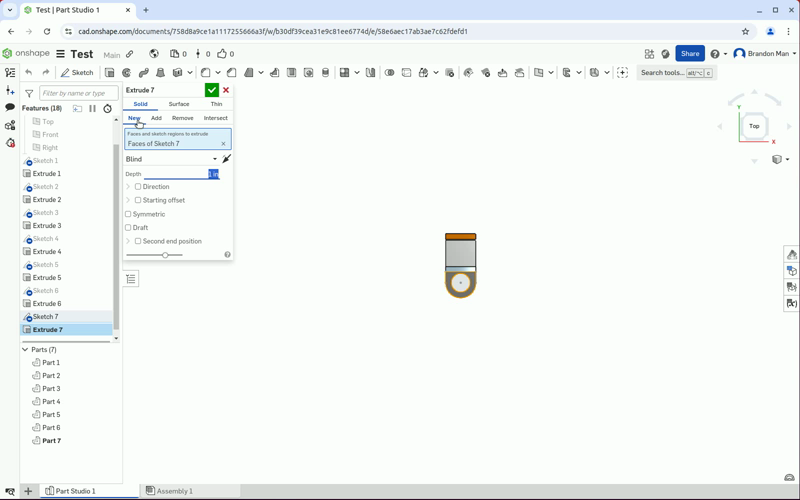
text(3.851)
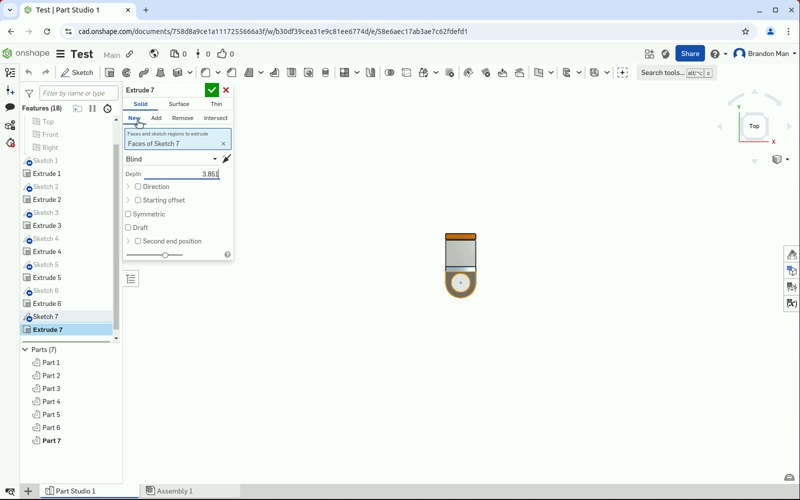
key(enter)
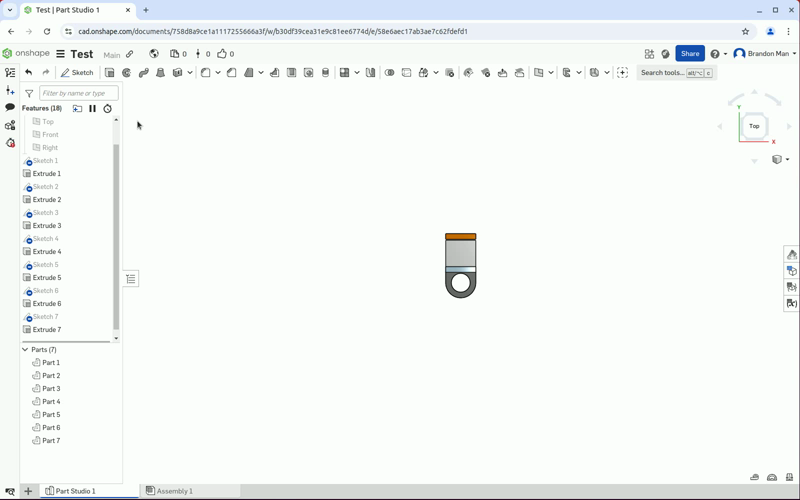
key(shift+h)
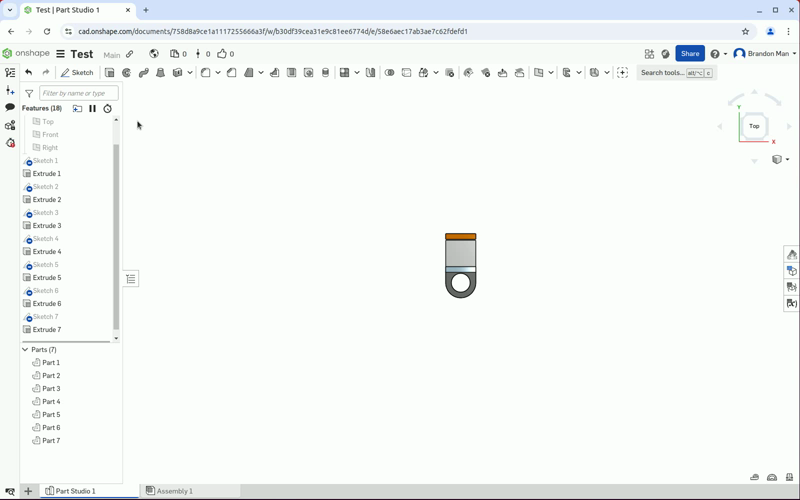
key(shift+h)
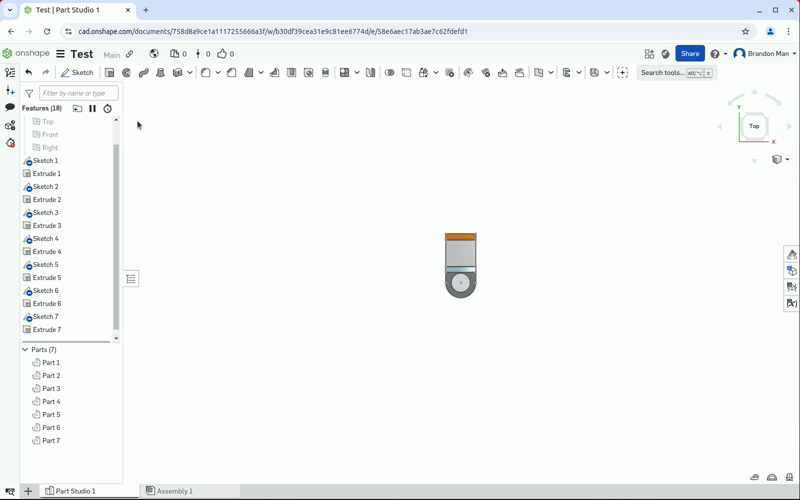
key(shift+7)
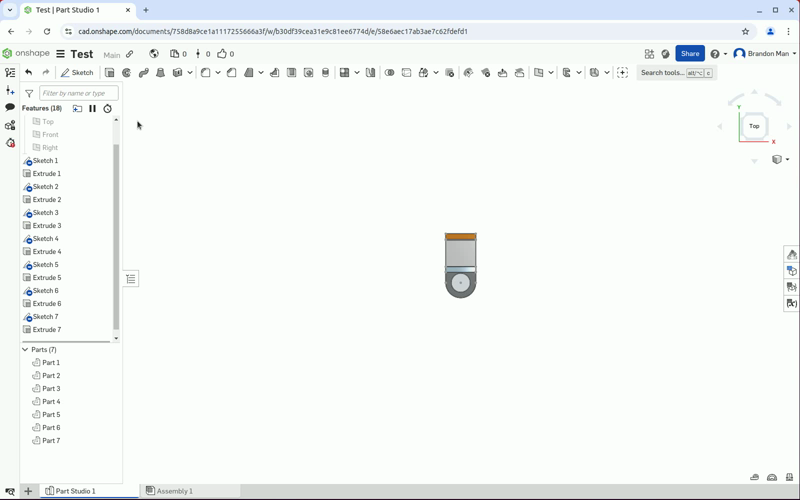
key(up, 3)
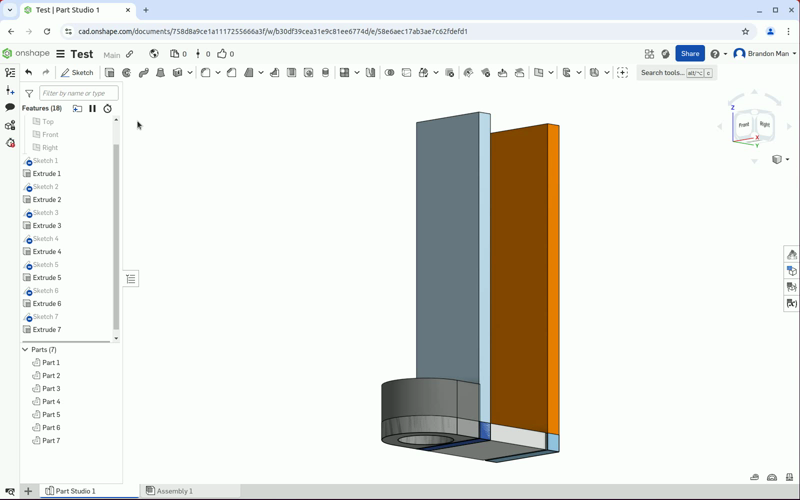
key(left, 3)
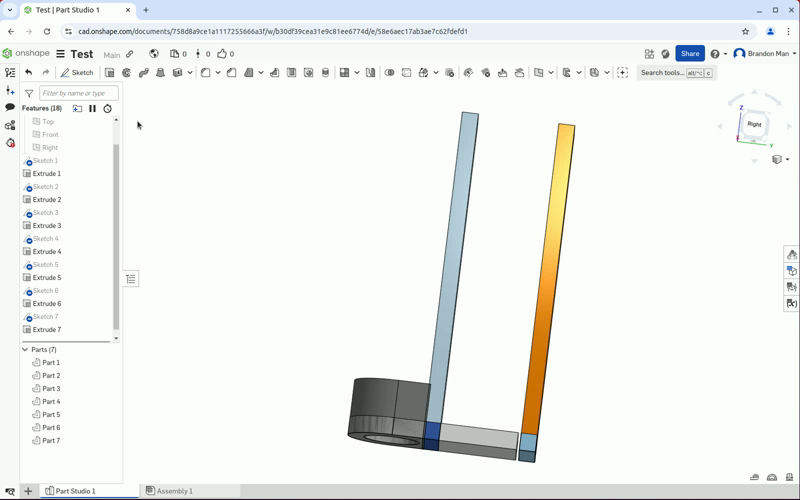
key(right, 3)
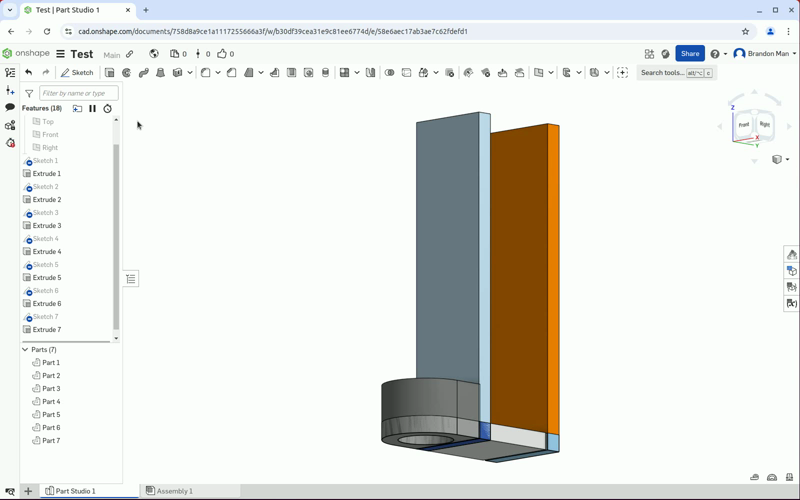
key(down, 3)
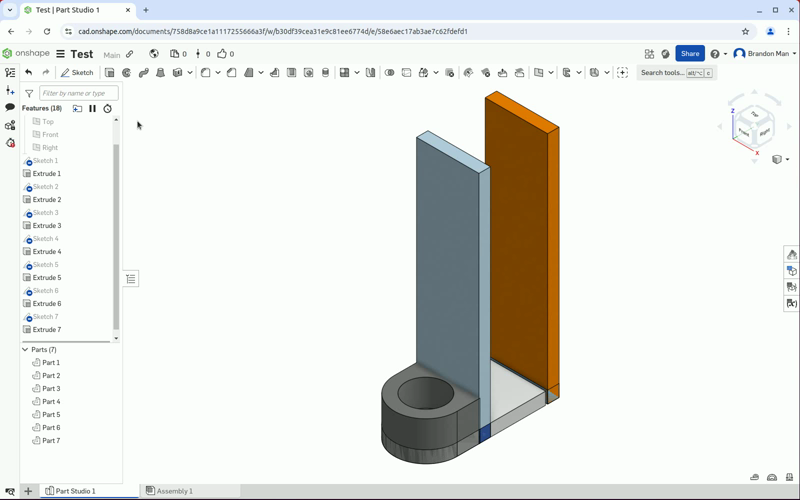
mouse_move(69, 163)
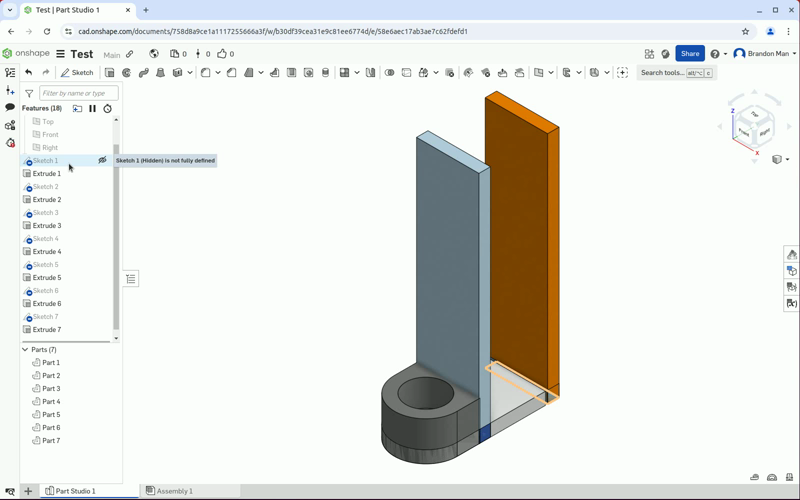
click(69, 163)